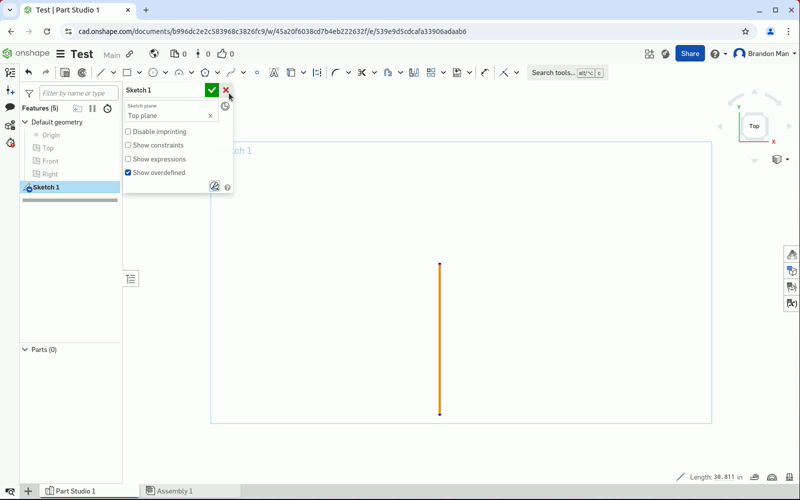
key(shift+h)
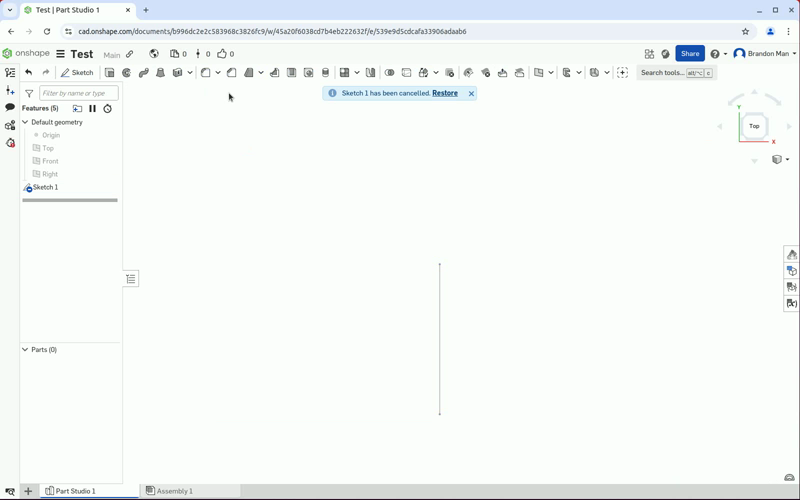
key(shift+s)
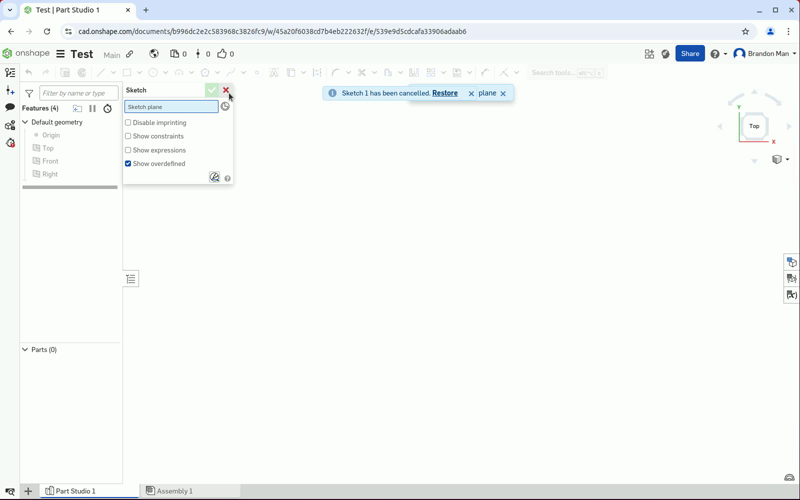
mouse_move(73, 150)
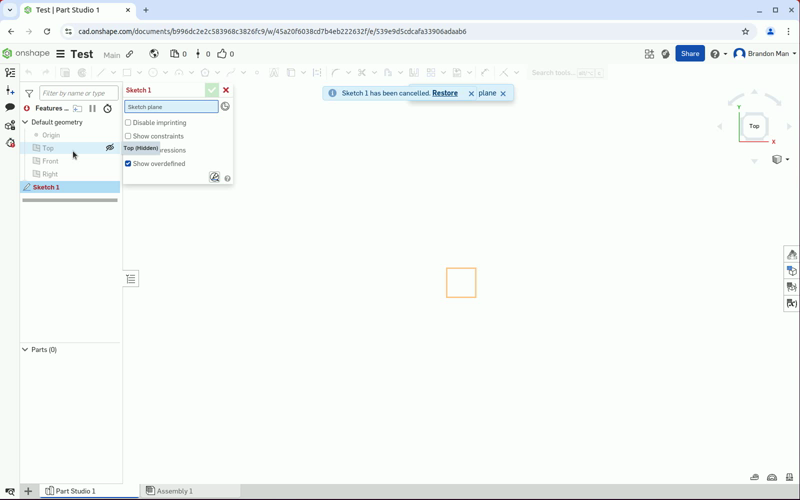
click(73, 150)
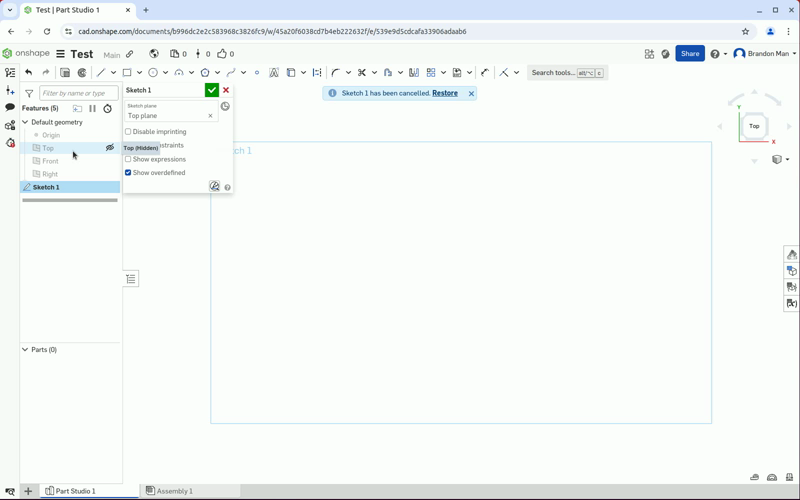
mouse_move(73, 352)
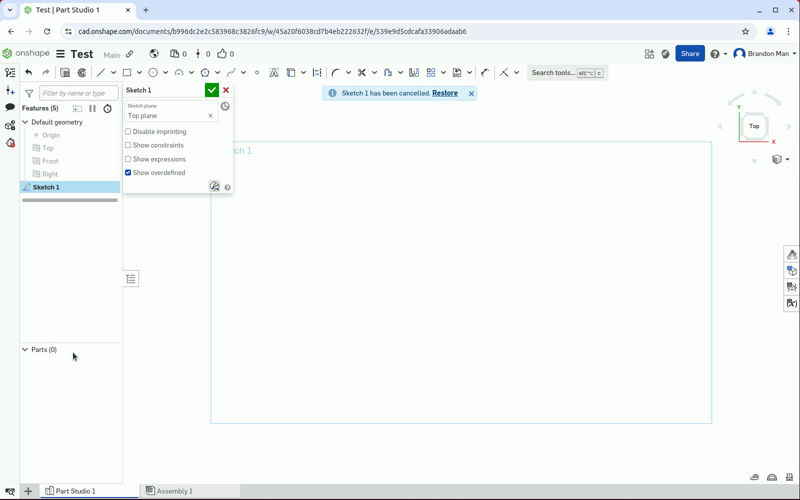
key(y)
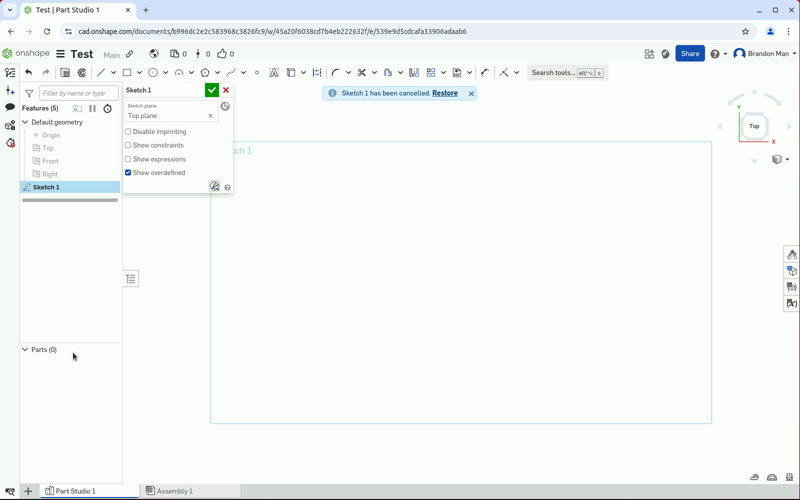
key(l)
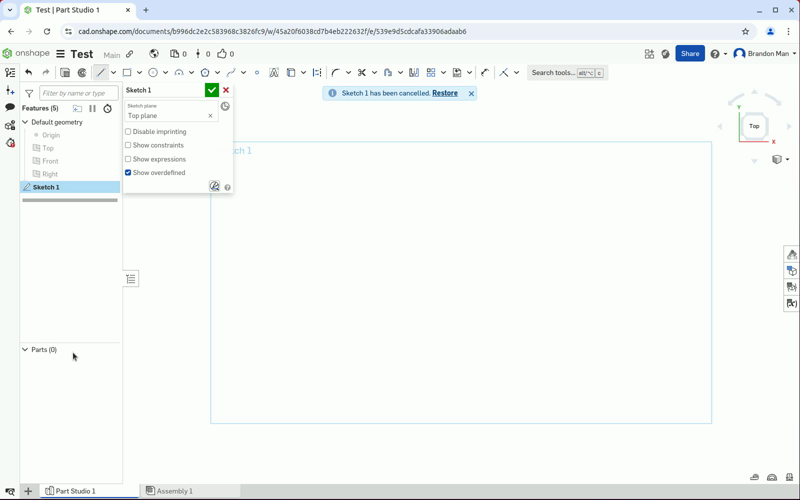
key_down(shift)
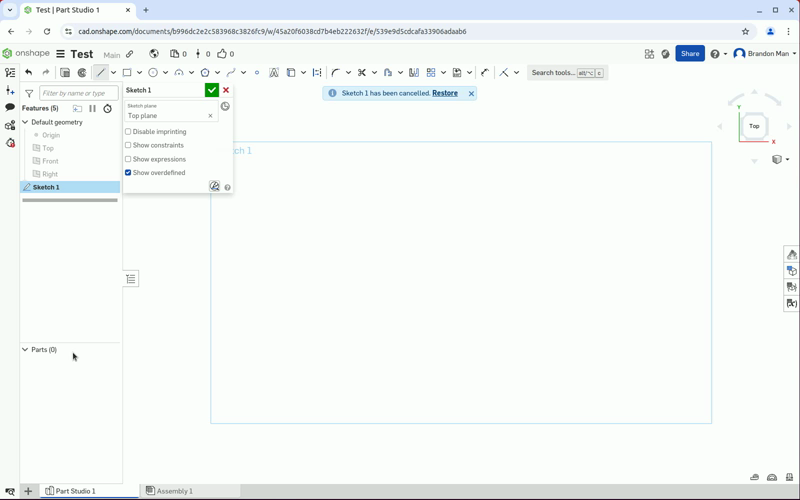
mouse_move(423, 395)
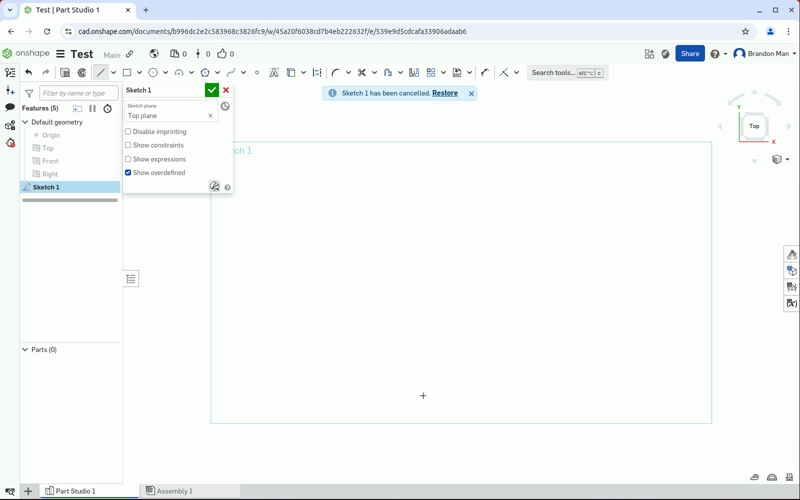
click(423, 395)
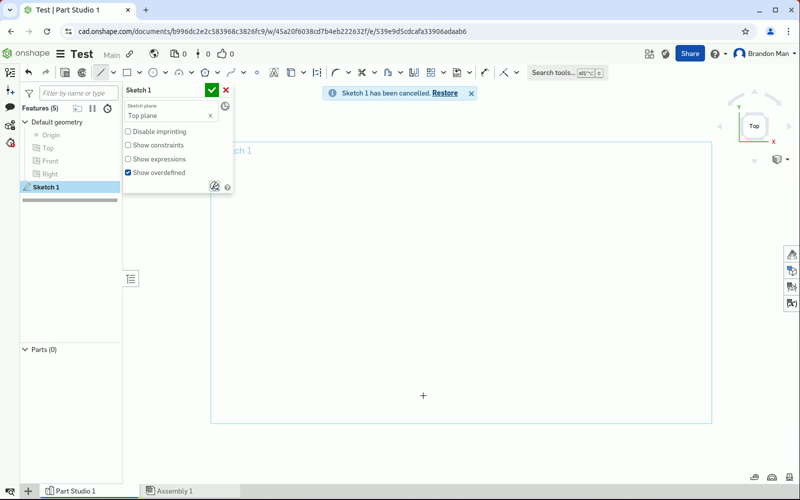
key_up(shift)
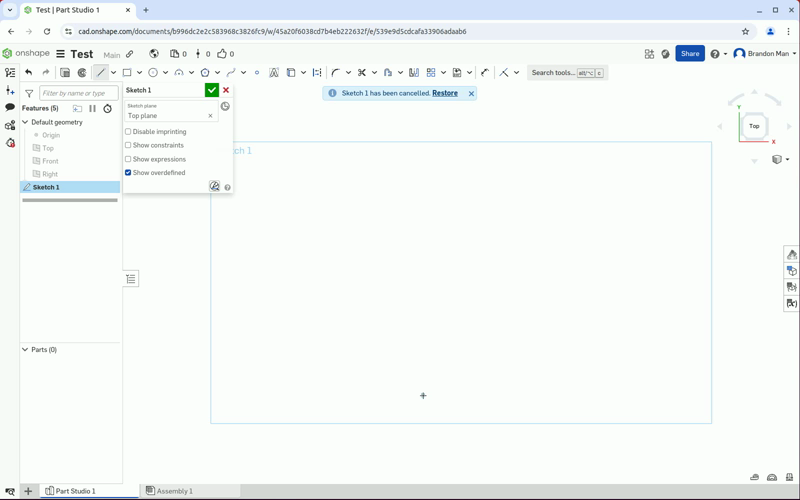
key_down(shift)
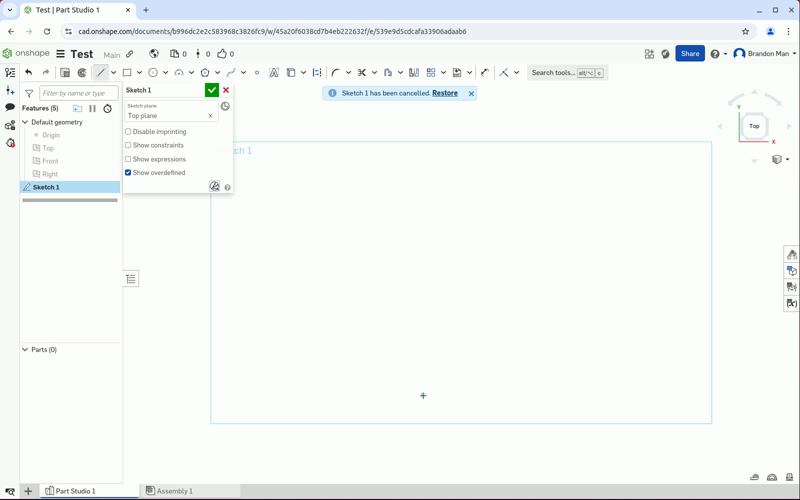
mouse_move(498, 395)
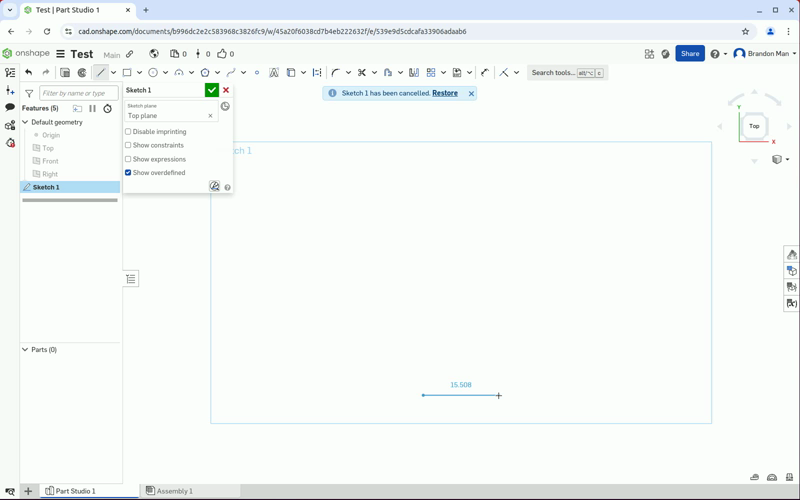
click(498, 395)
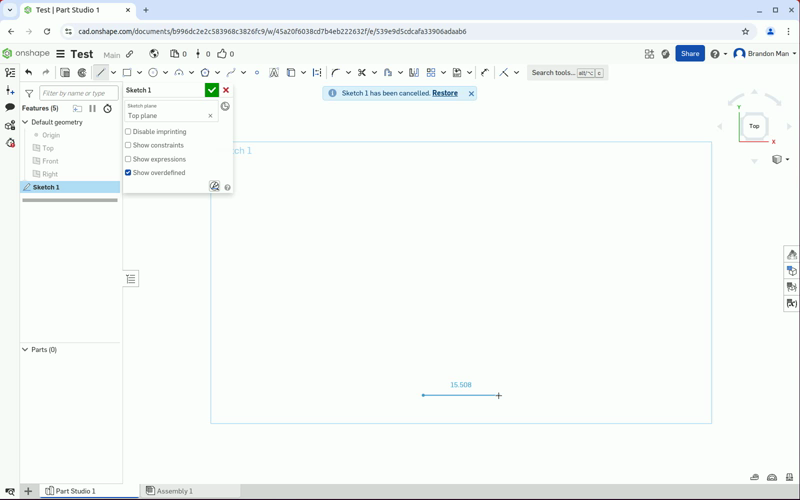
key_up(shift)
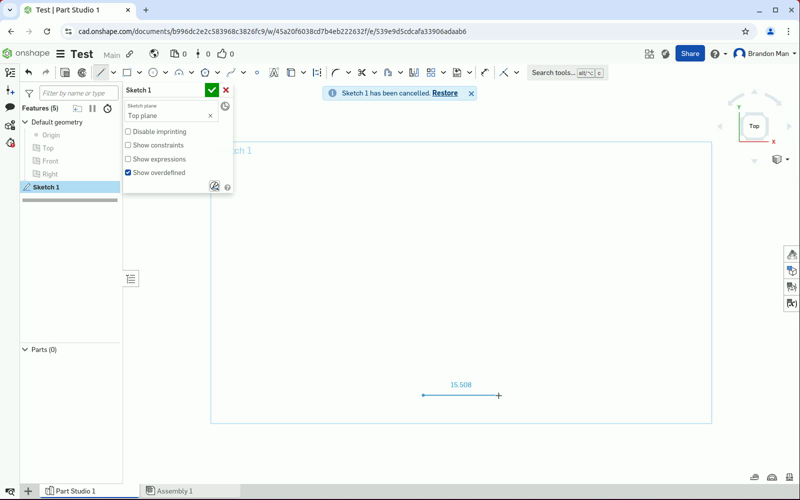
key_down(shift)
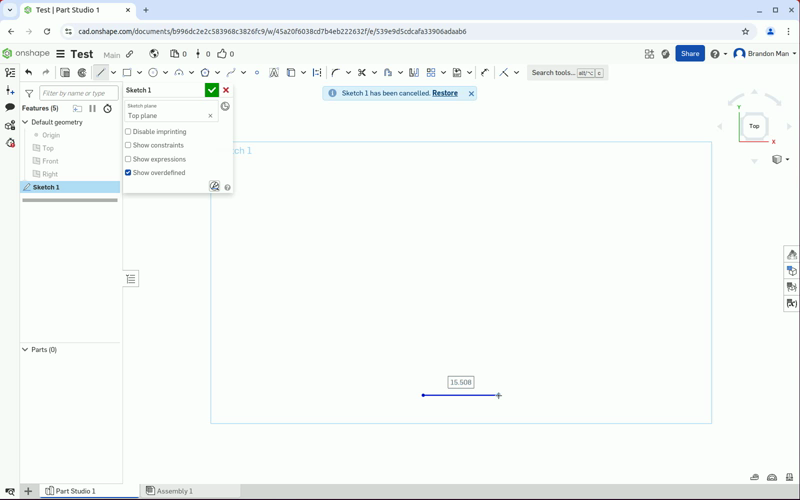
mouse_move(498, 171)
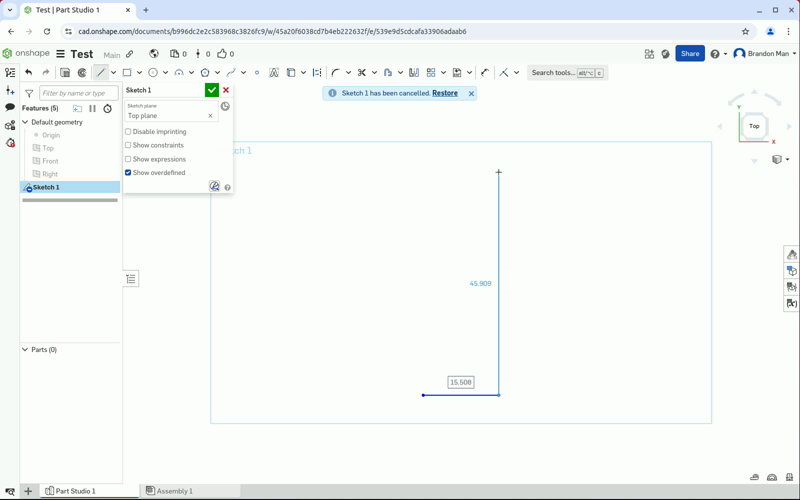
click(498, 171)
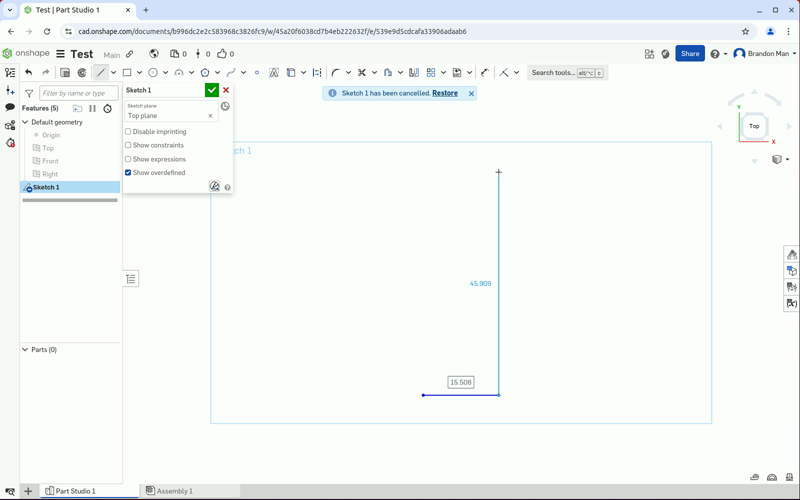
key_up(shift)
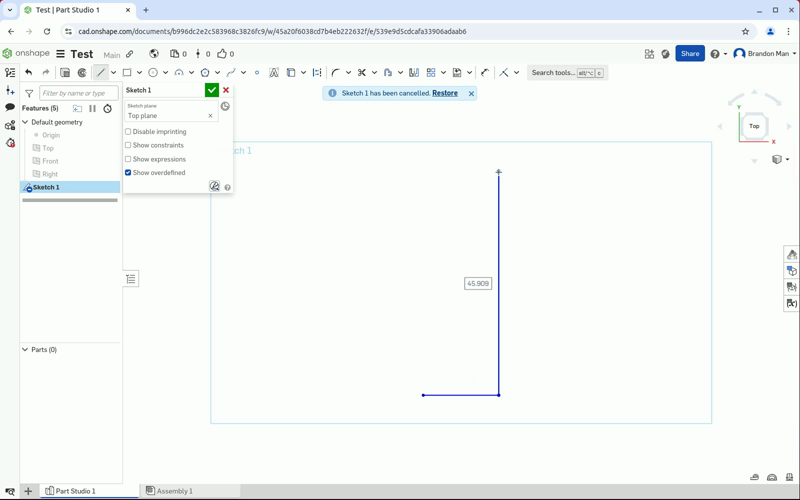
key_down(shift)
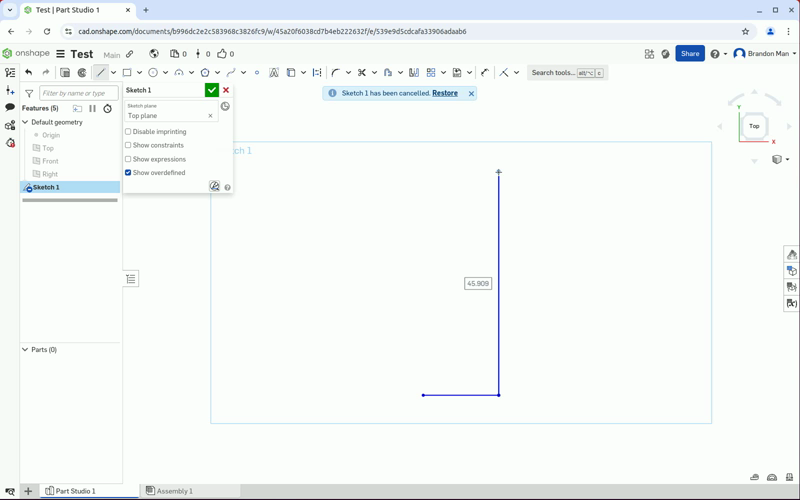
mouse_move(423, 171)
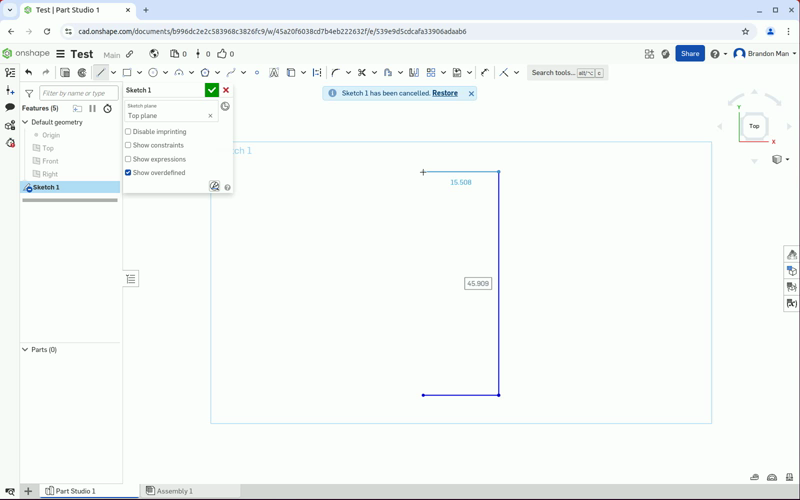
click(423, 171)
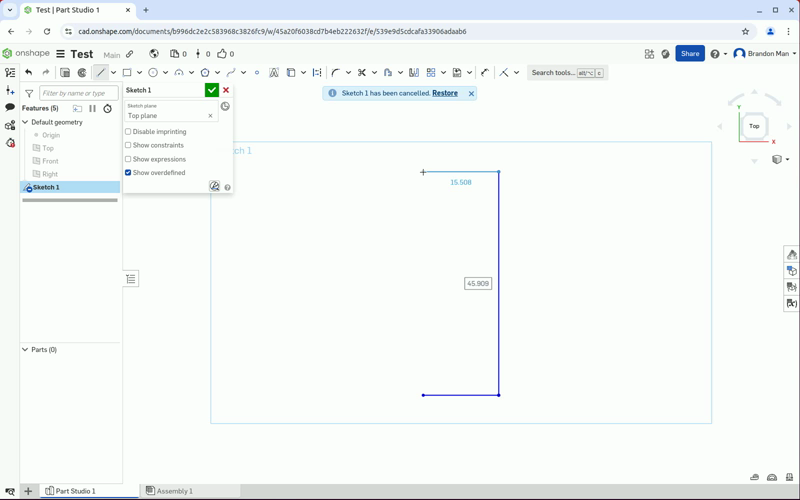
key_up(shift)
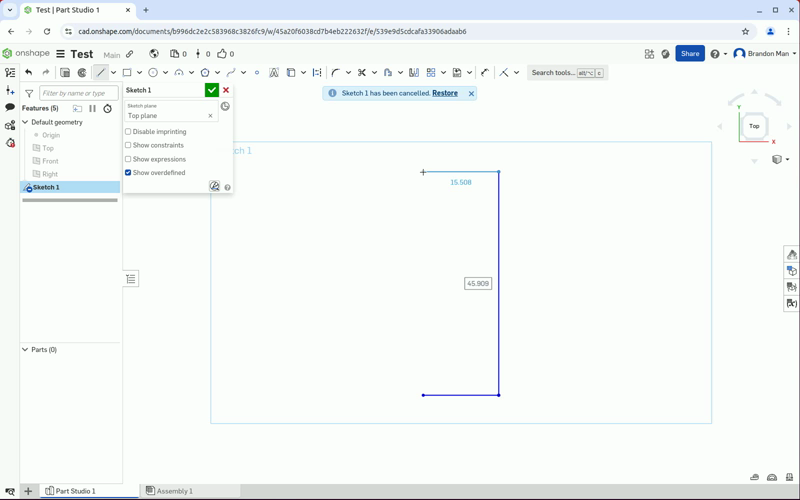
key_down(shift)
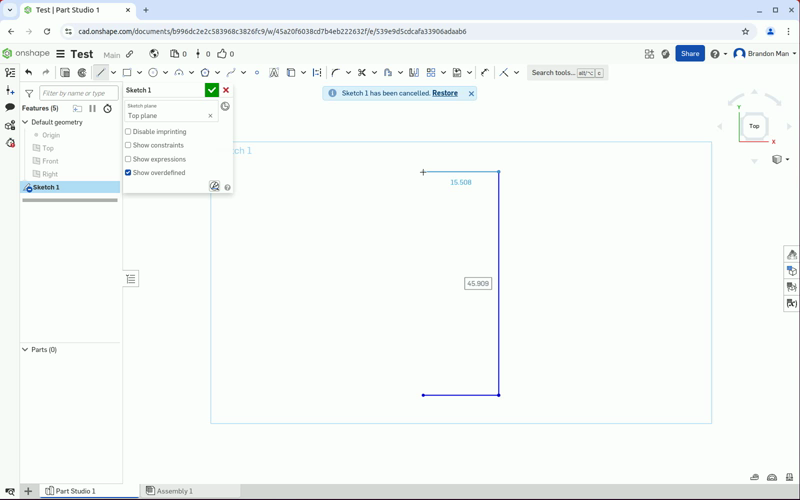
mouse_move(423, 395)
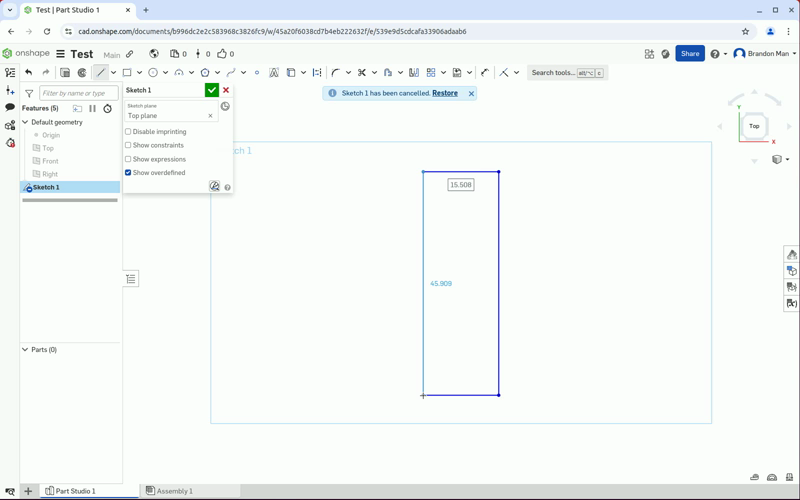
key_up(shift)
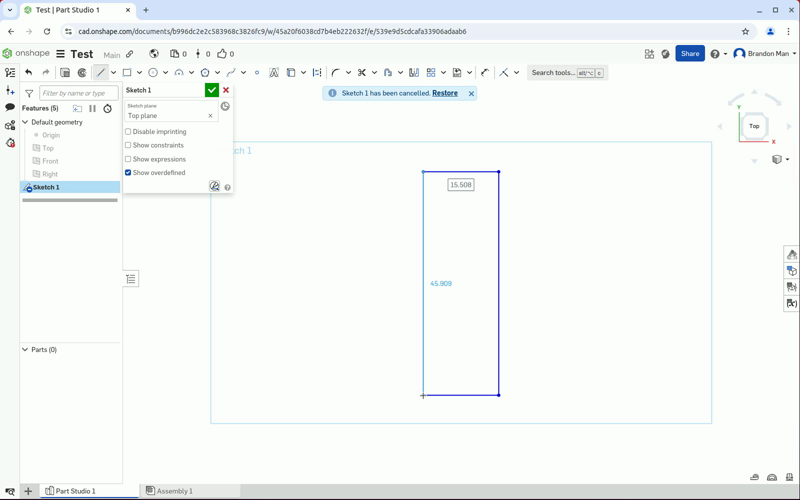
click(423, 395)
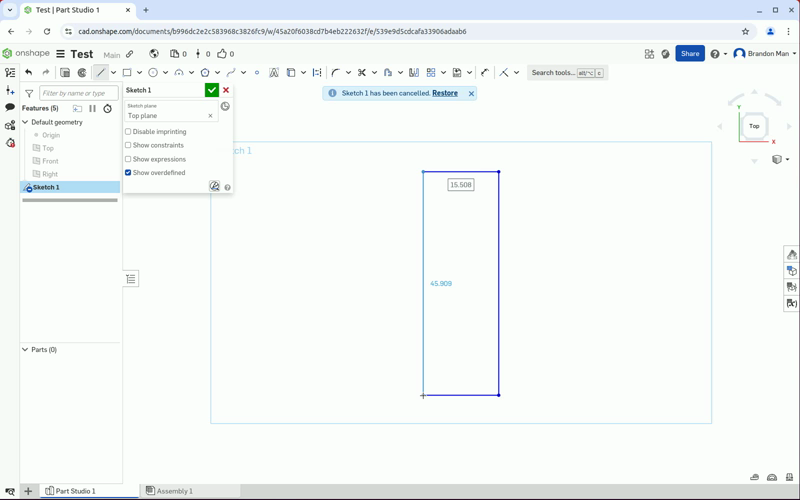
key(esc)
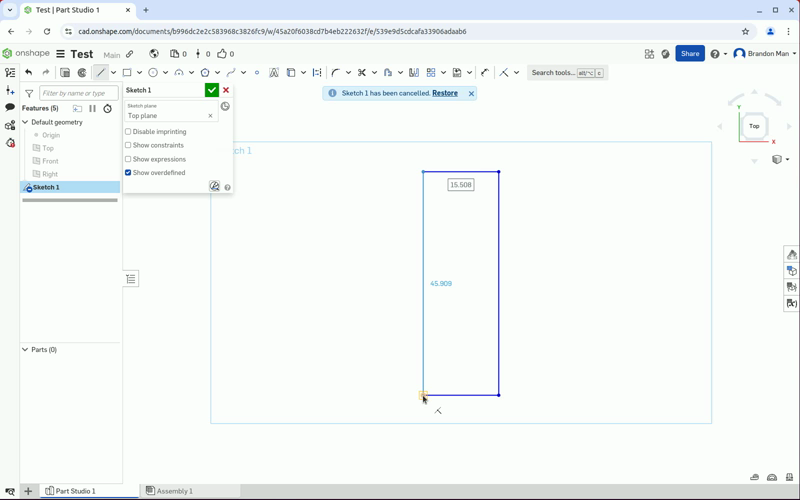
key(l)
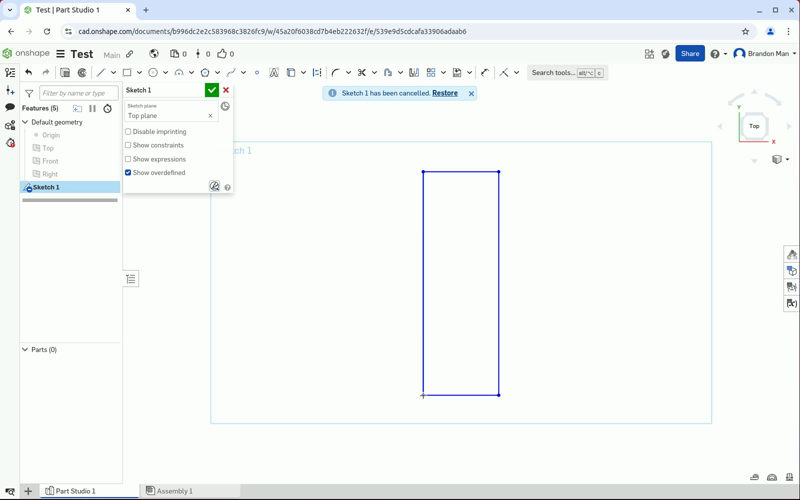
key_down(shift)
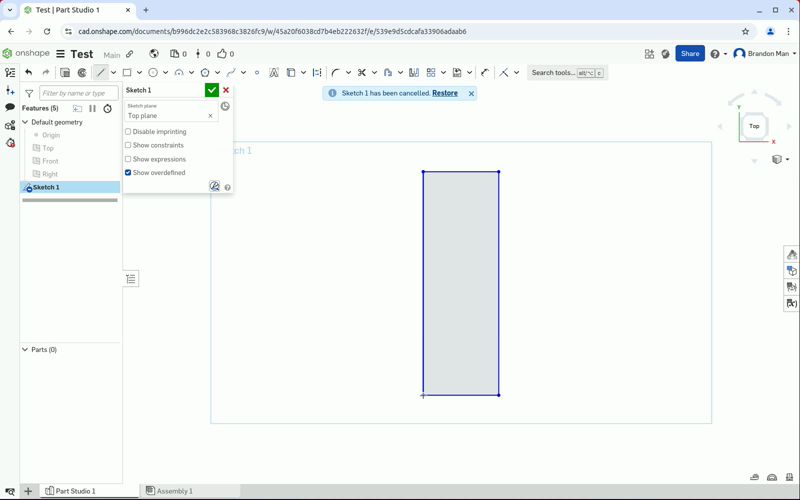
mouse_move(425, 393)
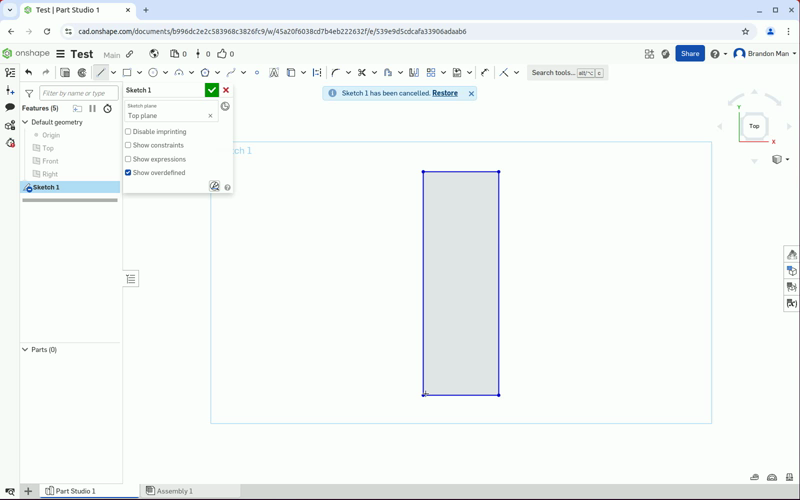
scroll(6)
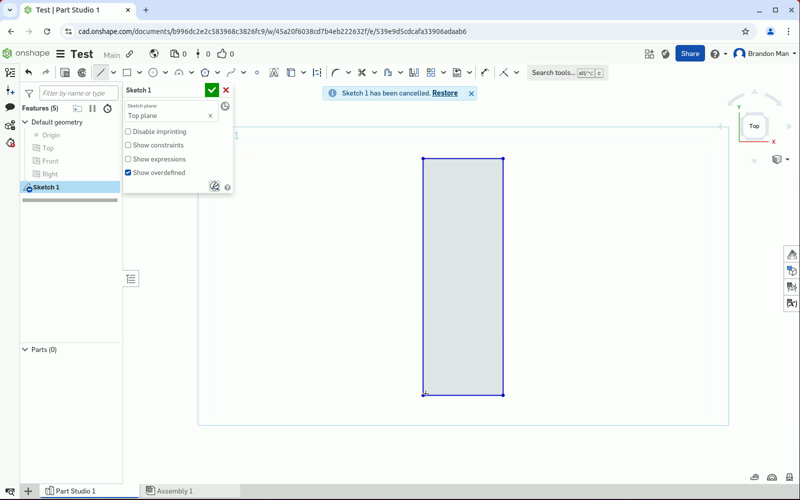
scroll(6)
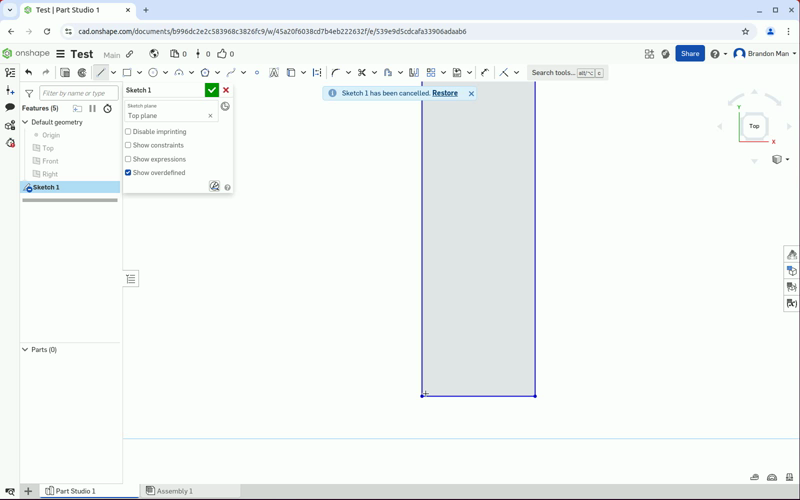
scroll(6)
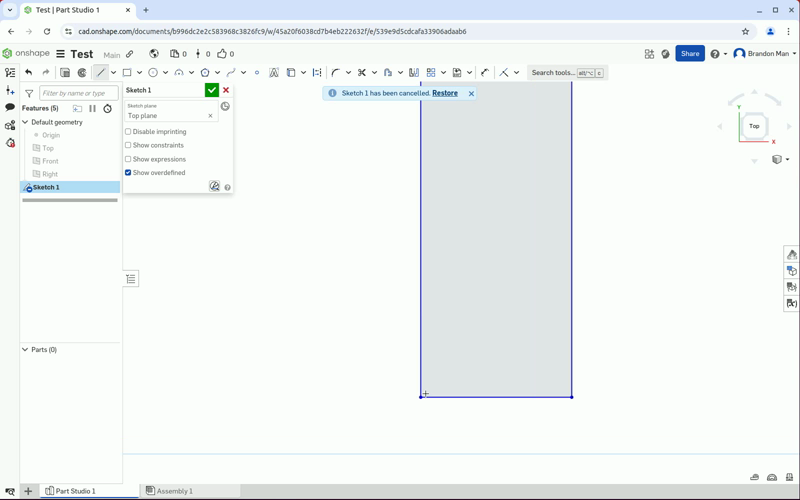
scroll(6)
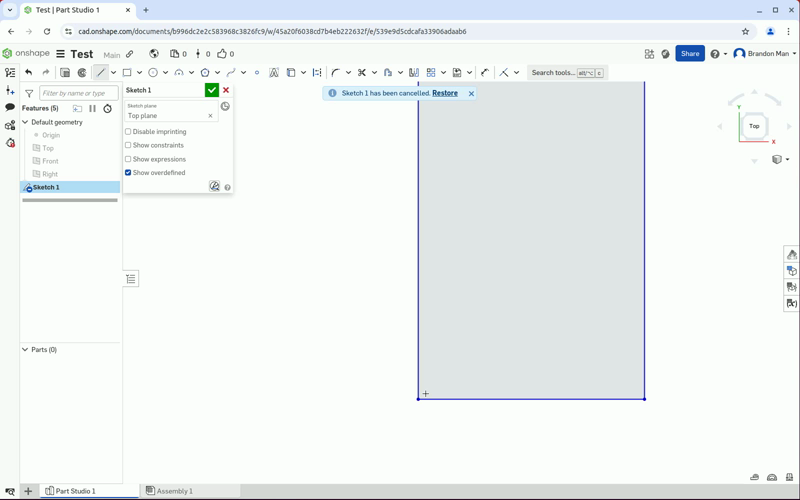
scroll(6)
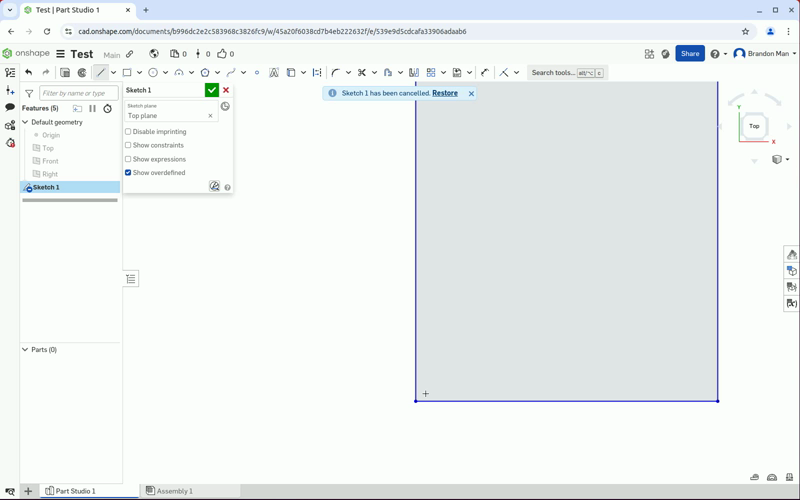
scroll(6)
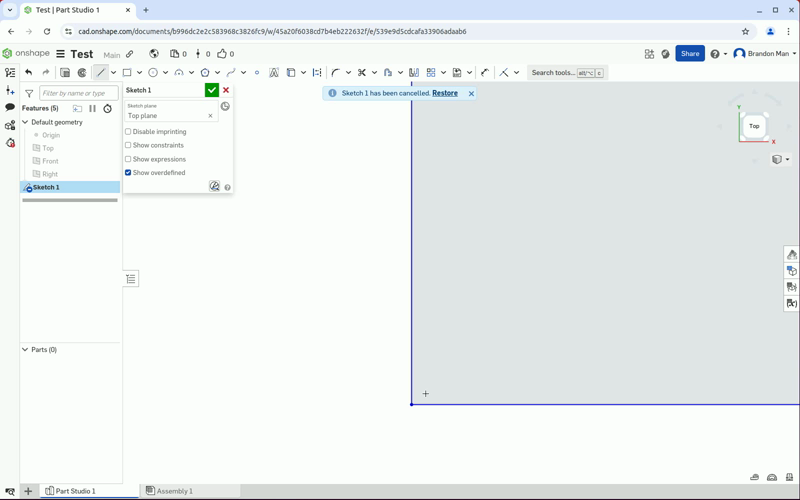
scroll(6)
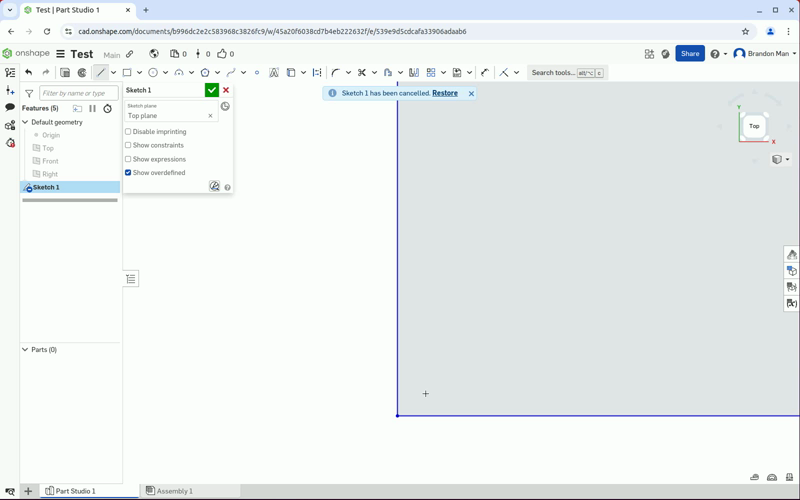
click(425, 393)
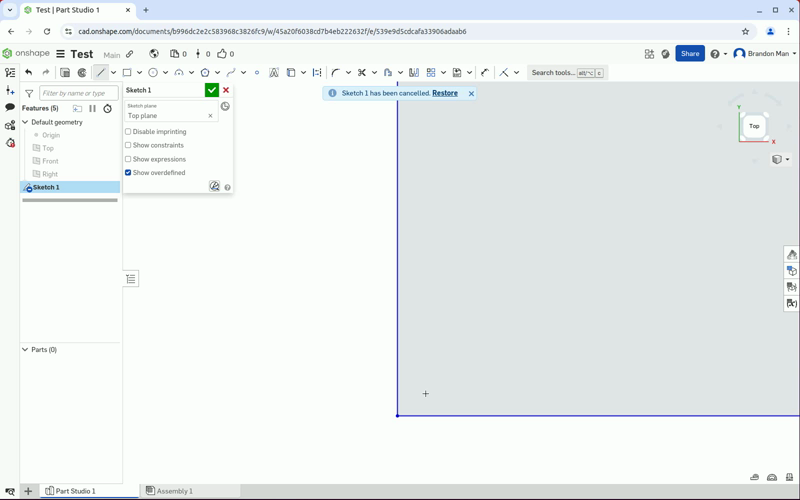
scroll(-6)
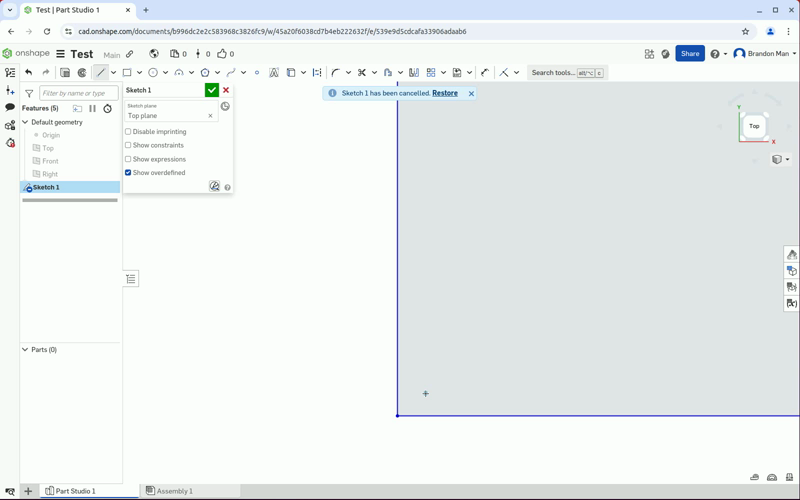
scroll(-6)
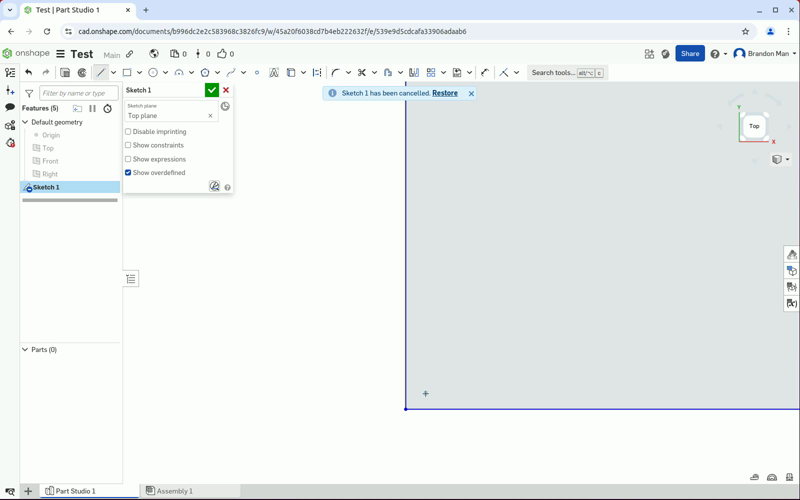
scroll(-6)
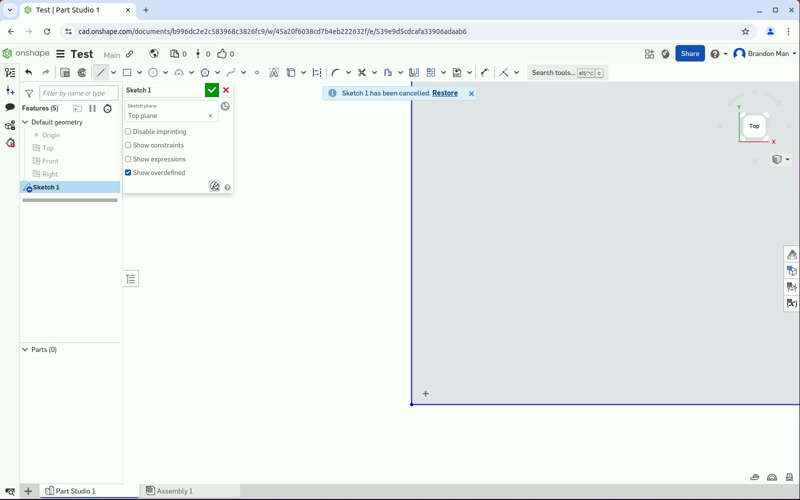
scroll(-6)
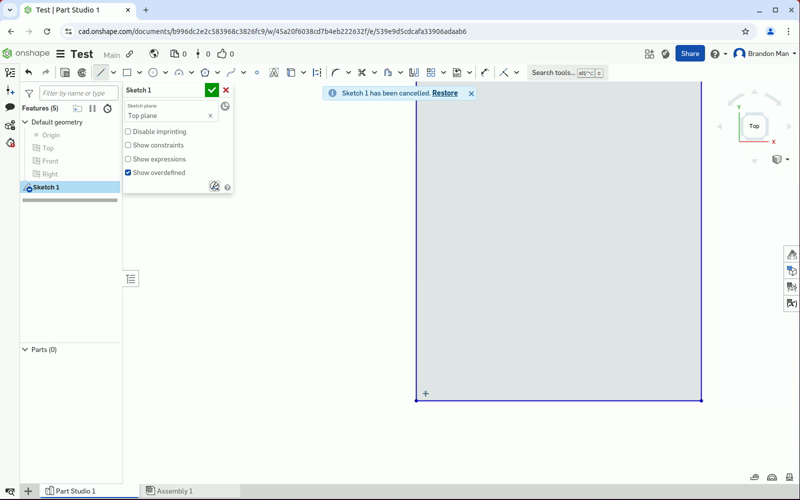
scroll(-6)
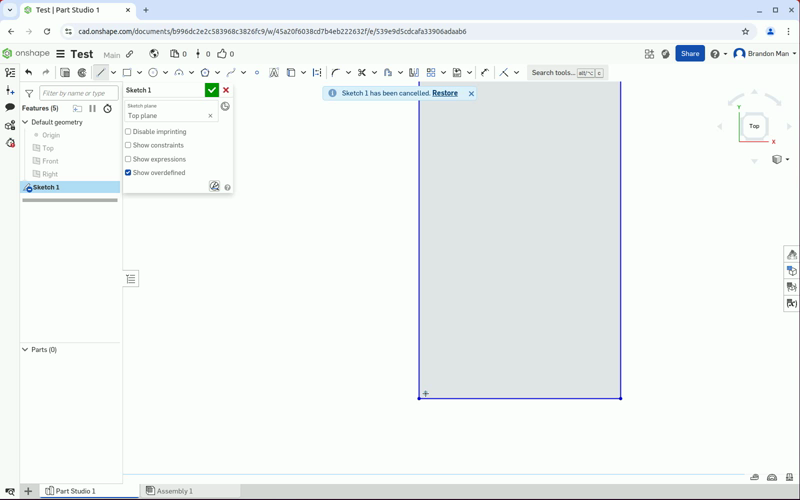
scroll(-6)
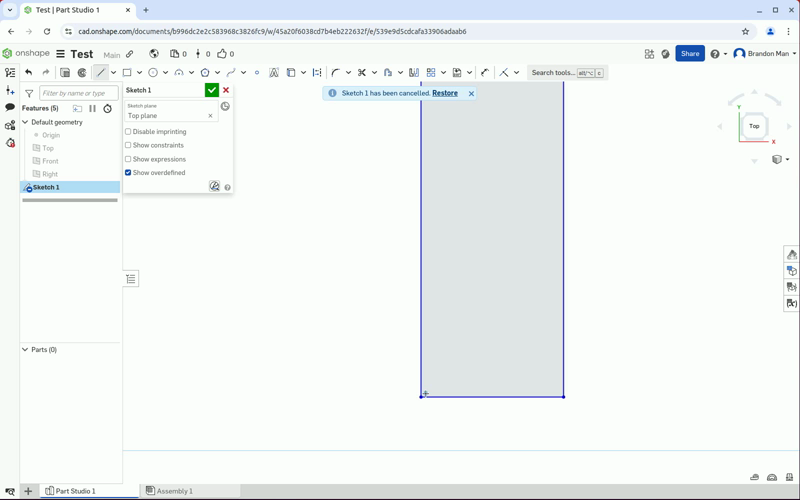
scroll(-6)
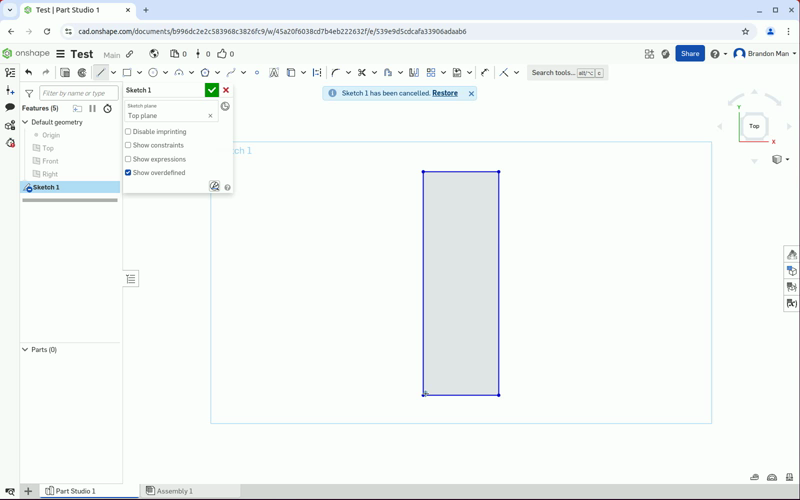
key_up(shift)
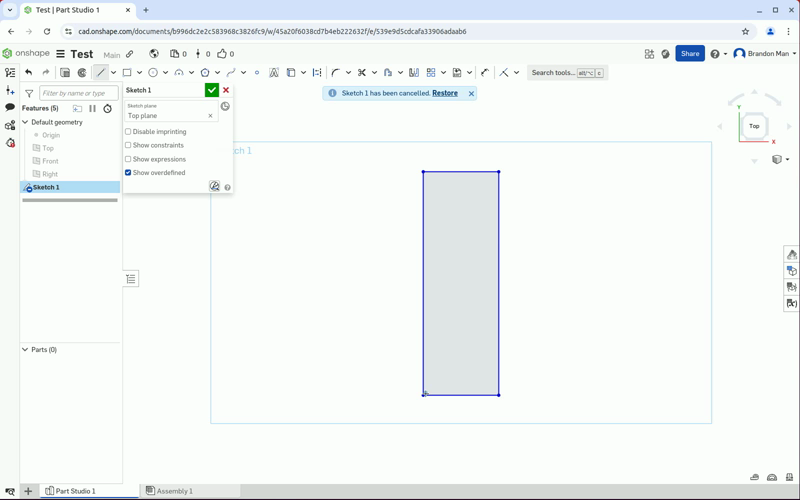
key_down(shift)
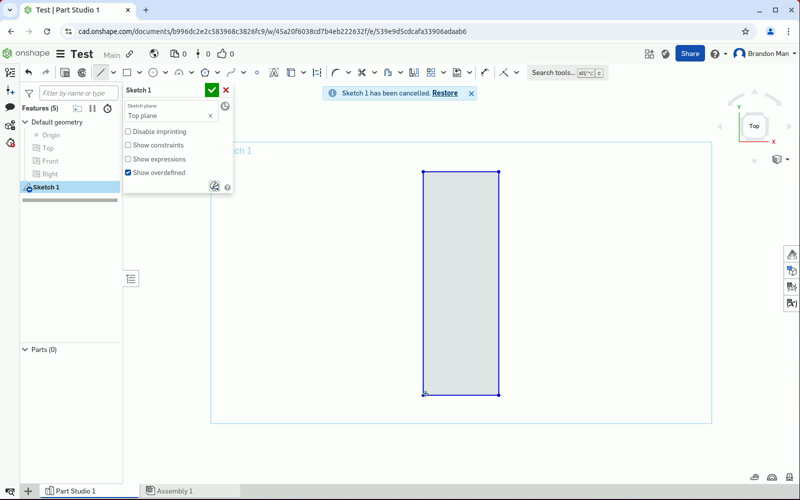
mouse_move(494, 393)
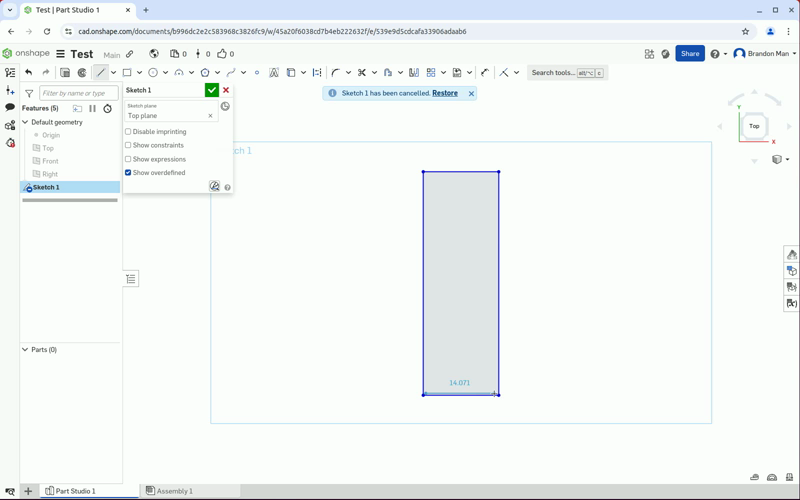
click(494, 393)
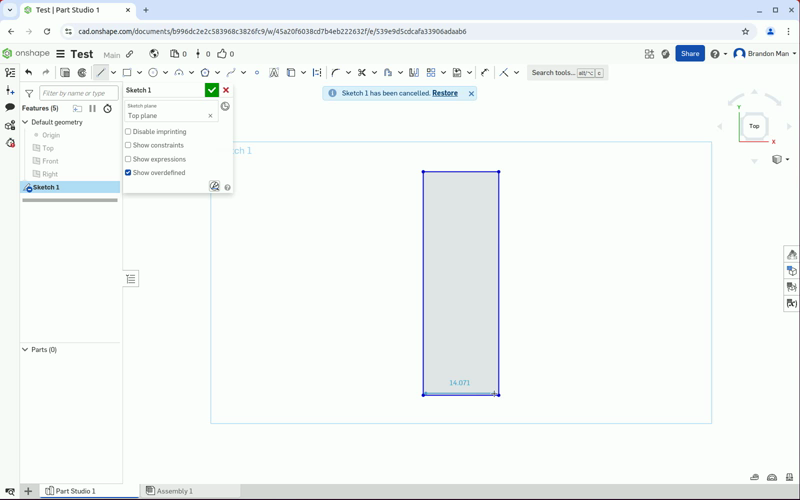
key_up(shift)
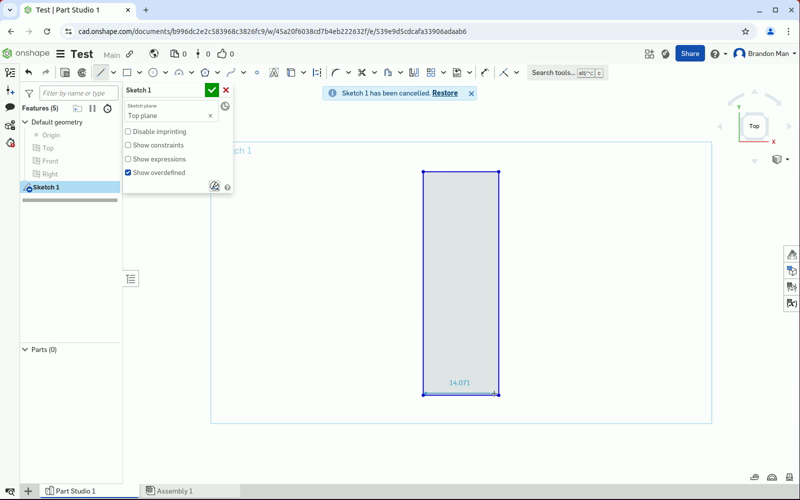
key_down(shift)
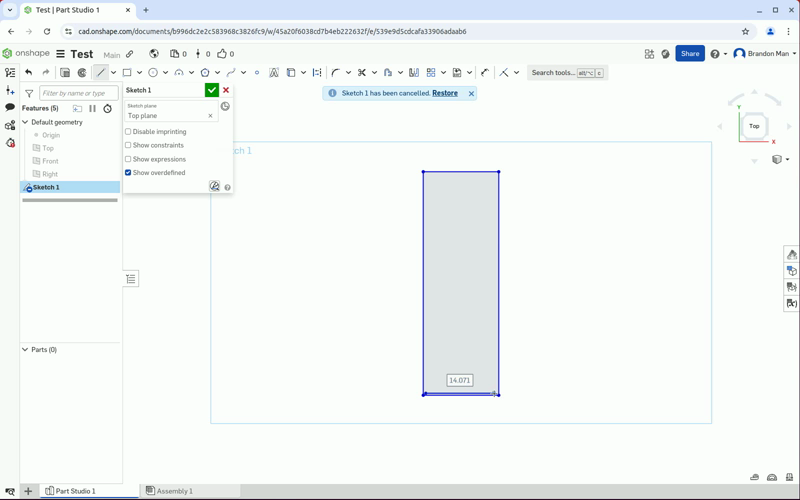
mouse_move(494, 322)
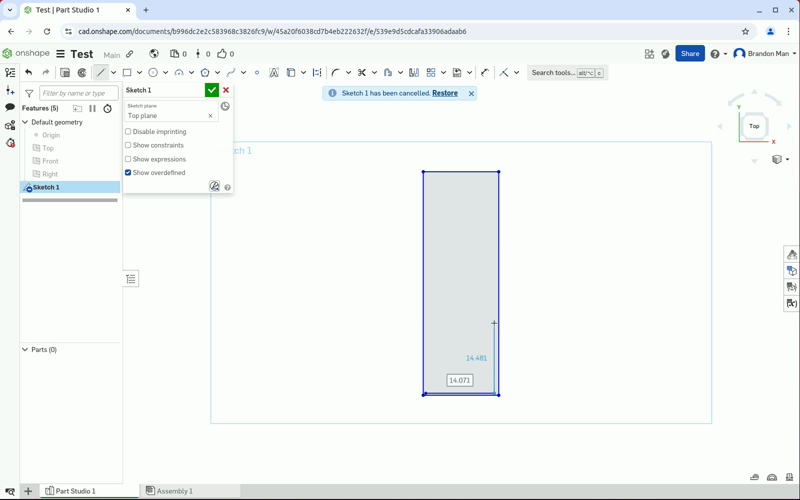
click(494, 322)
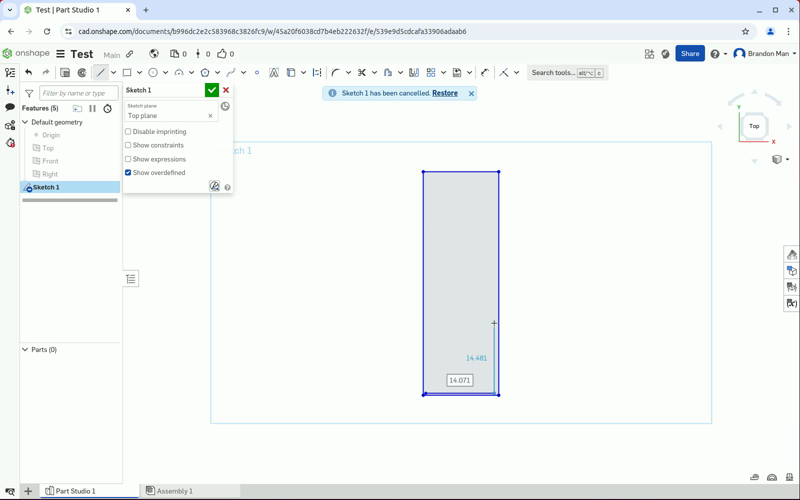
key_up(shift)
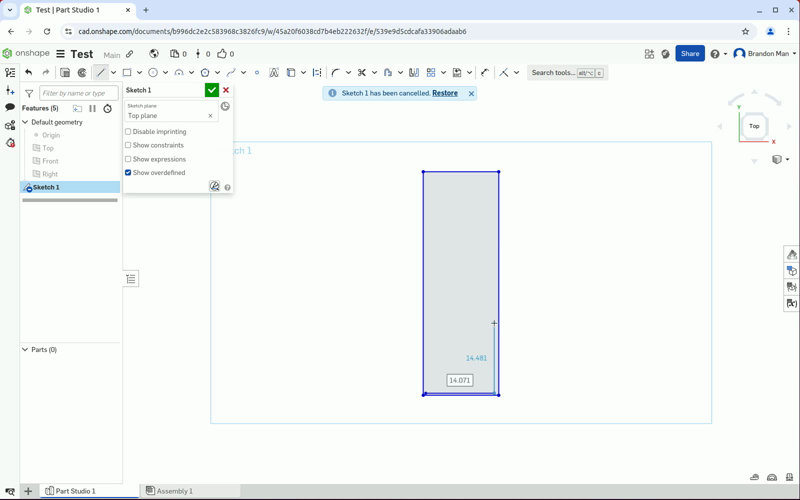
key_down(shift)
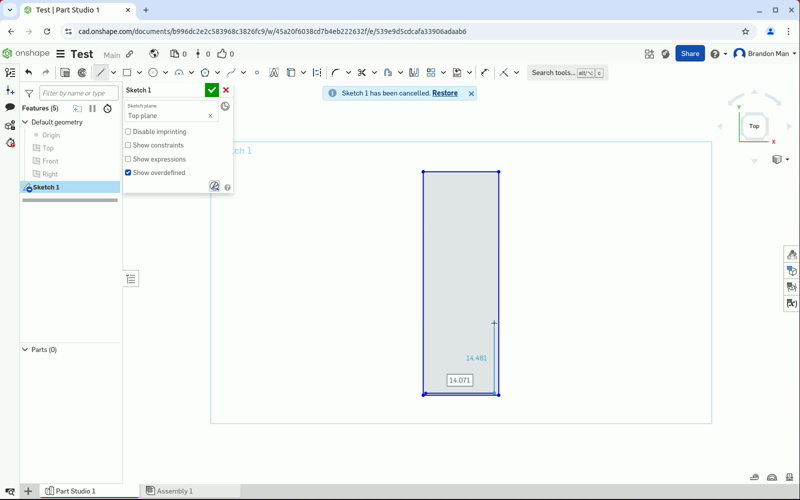
mouse_move(425, 322)
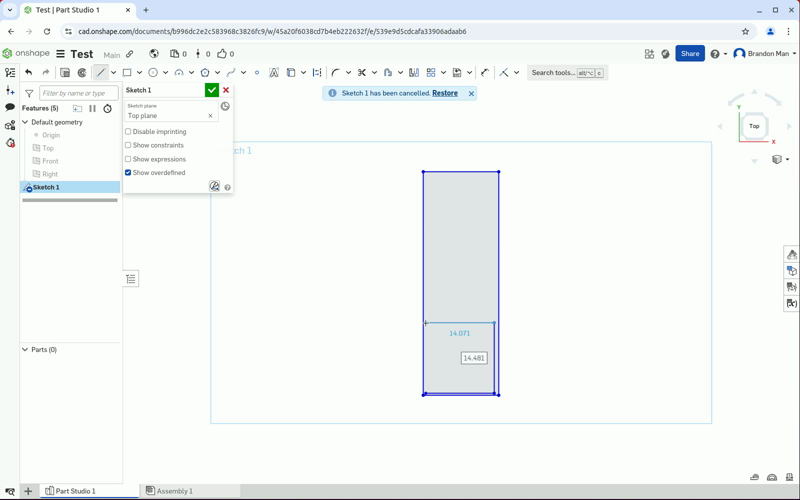
click(425, 322)
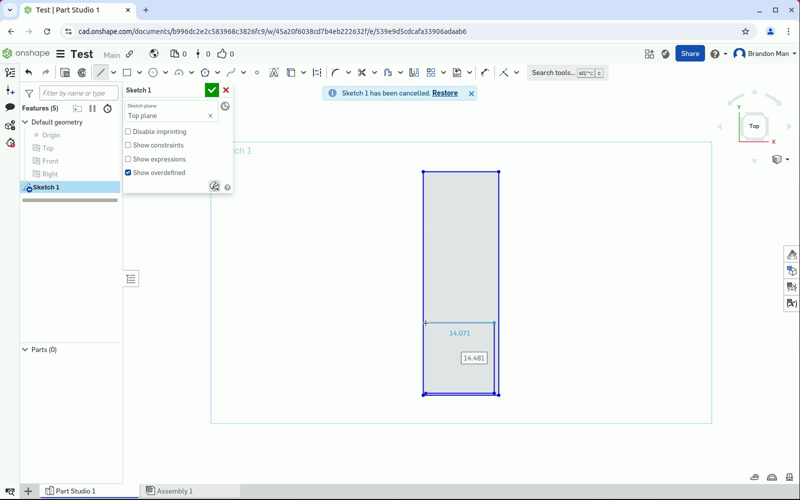
key_up(shift)
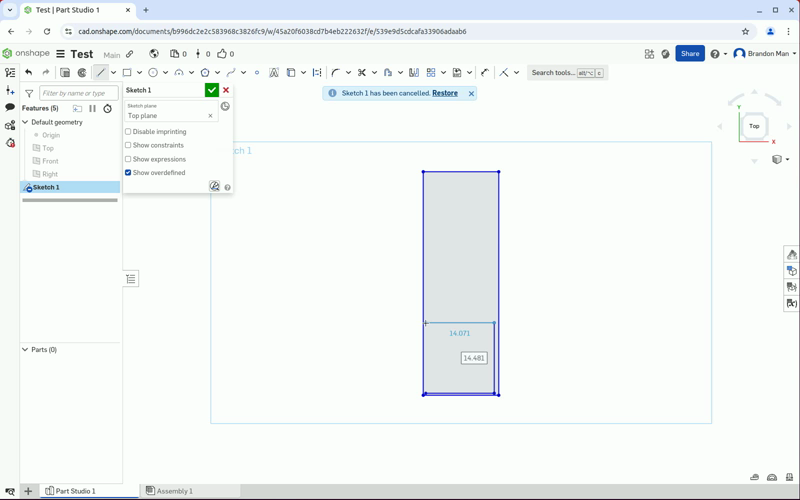
key_down(shift)
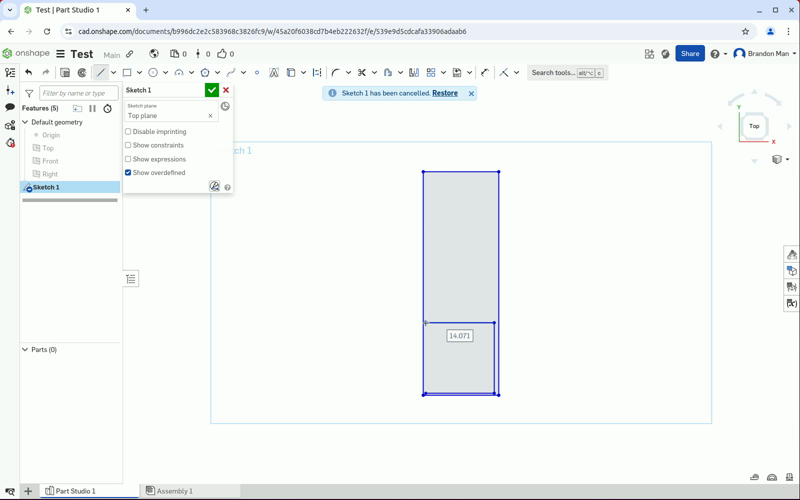
mouse_move(425, 393)
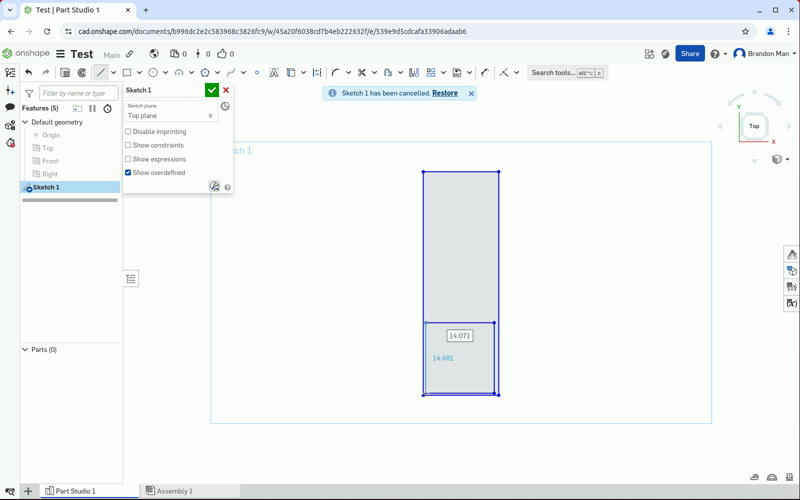
scroll(6)
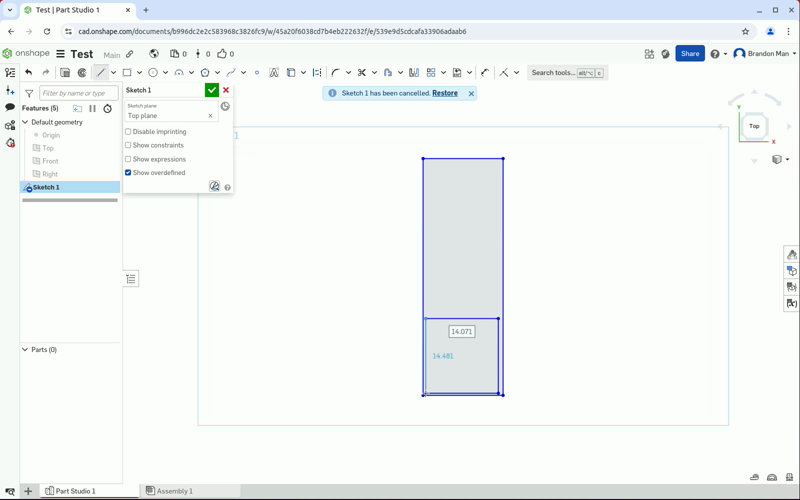
scroll(6)
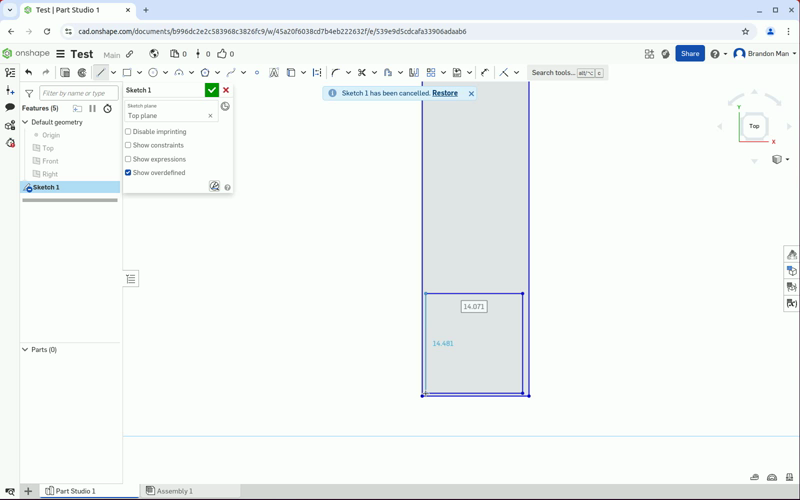
scroll(6)
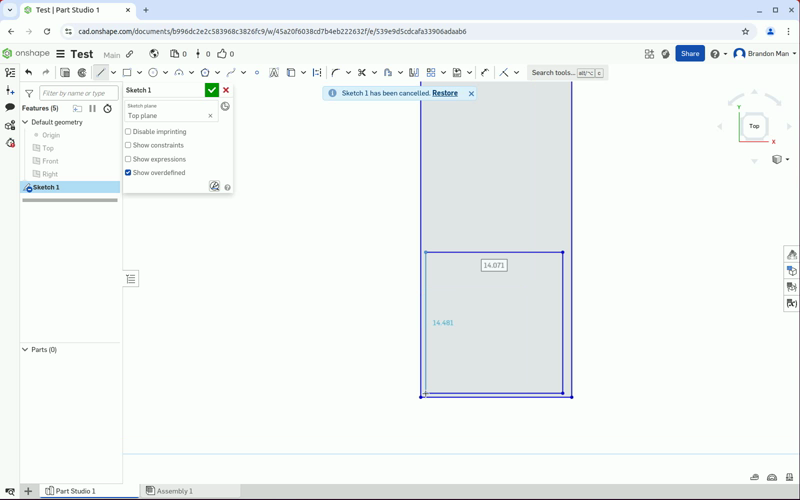
scroll(6)
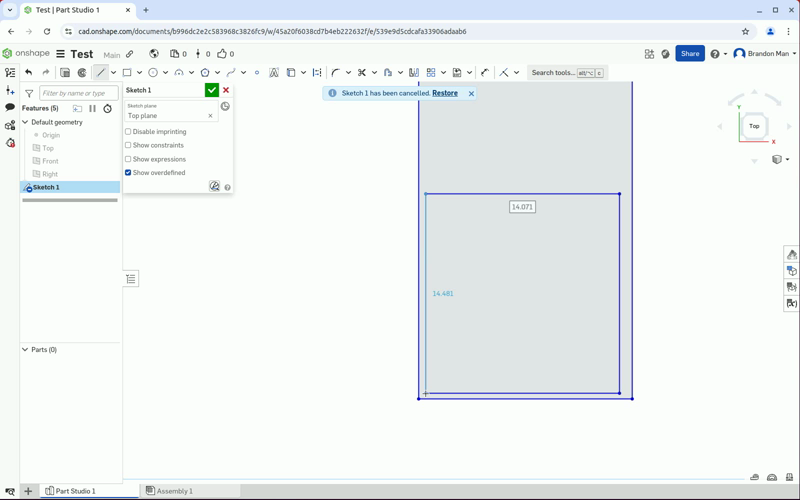
scroll(6)
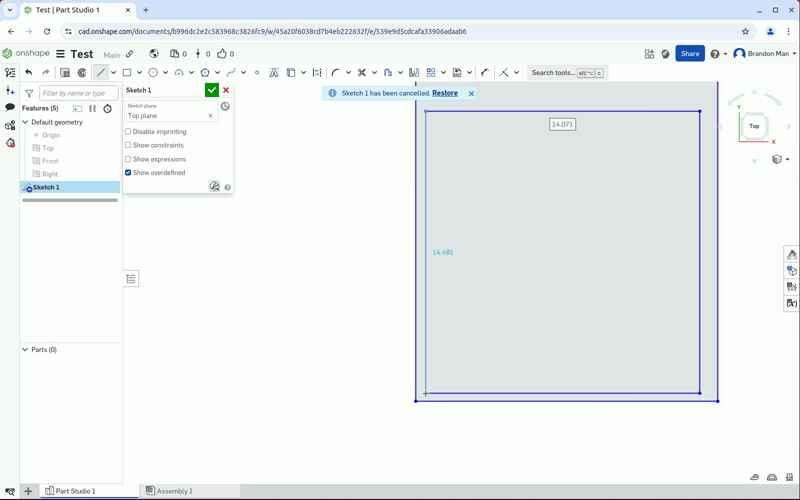
scroll(6)
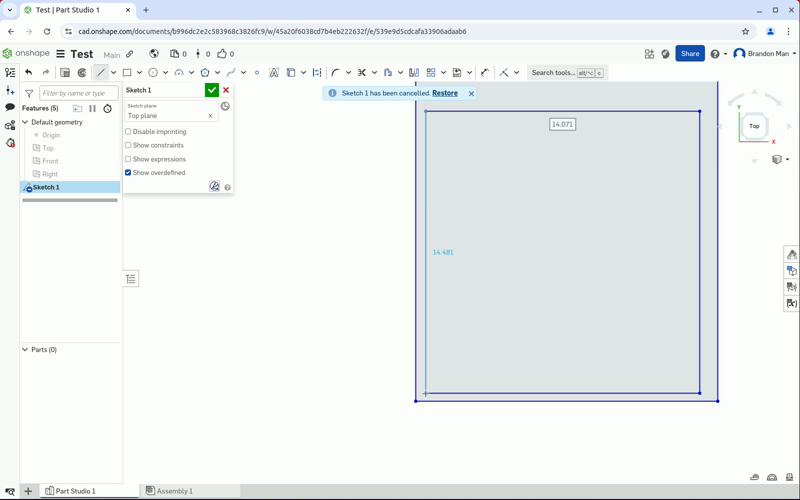
scroll(6)
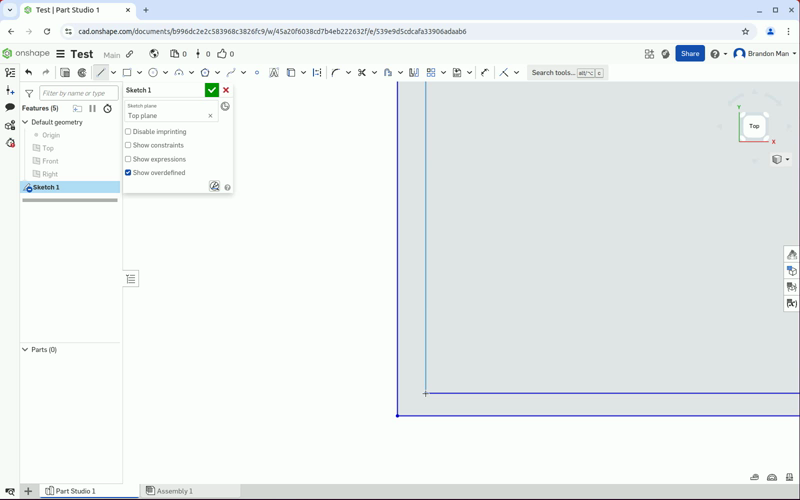
key_up(shift)
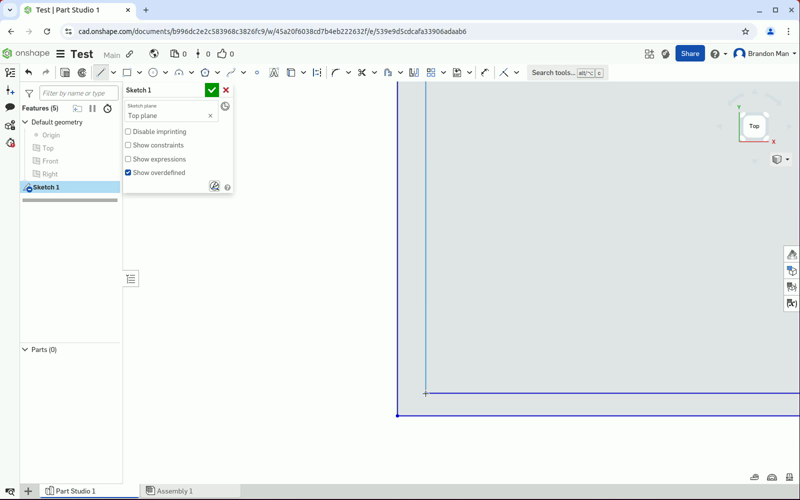
click(425, 393)
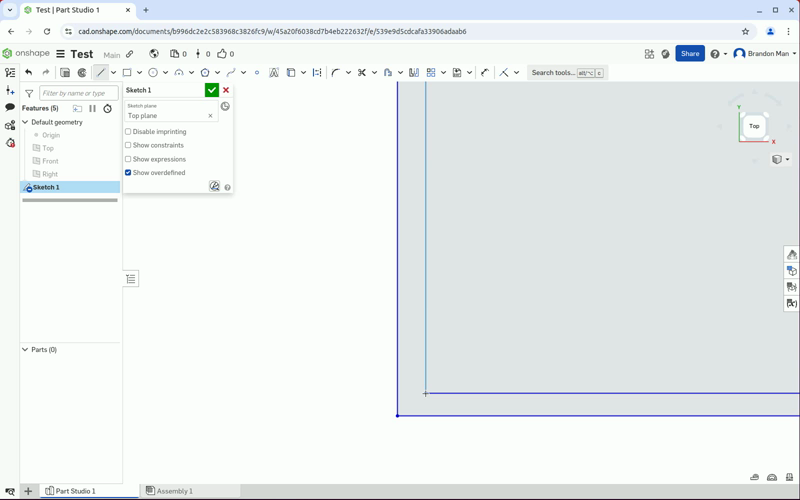
scroll(-6)
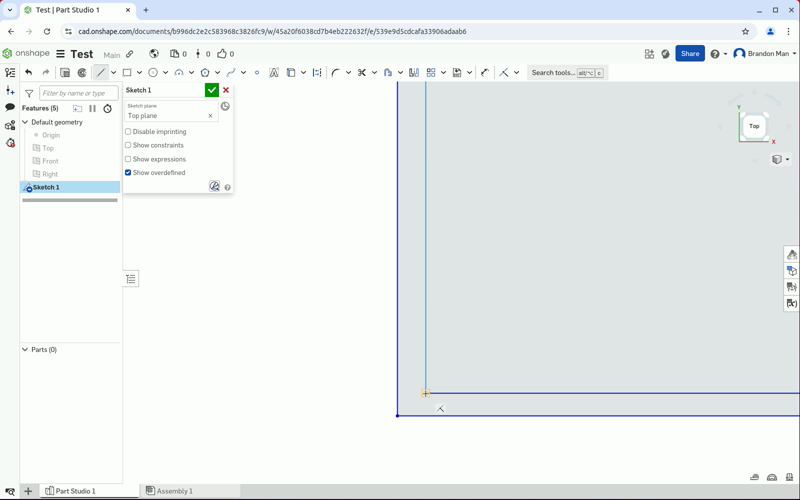
scroll(-6)
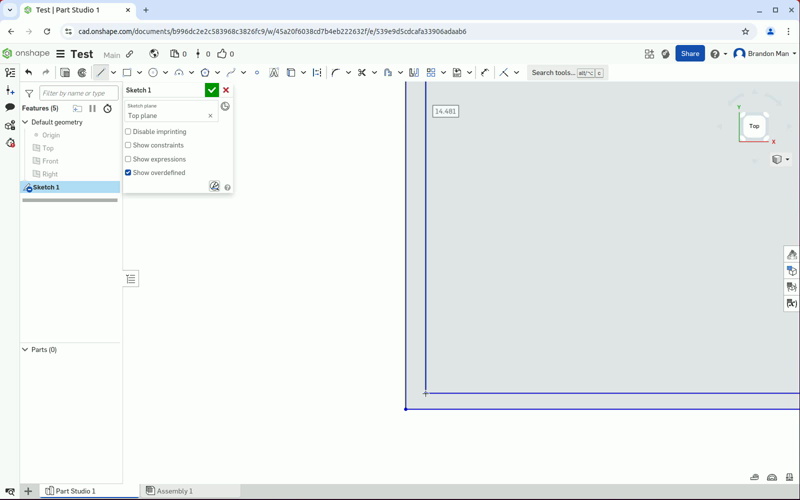
scroll(-6)
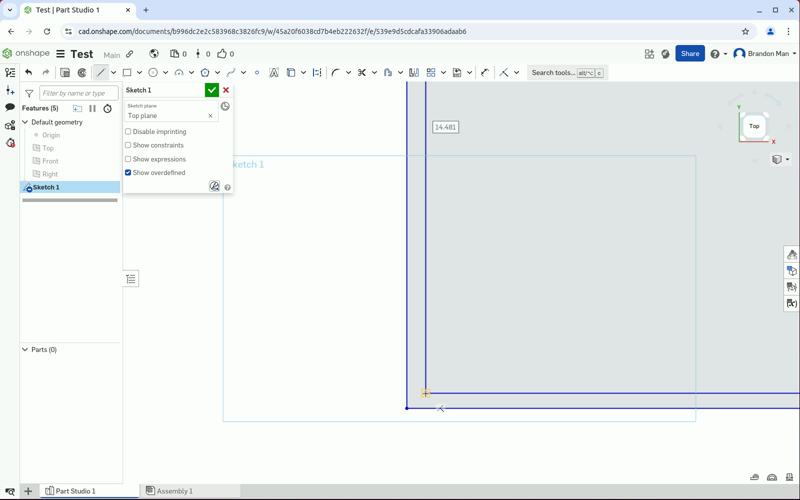
scroll(-6)
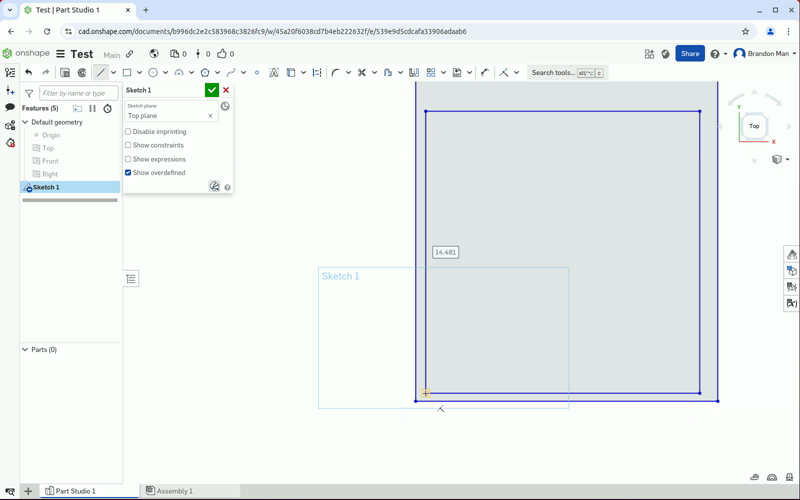
scroll(-6)
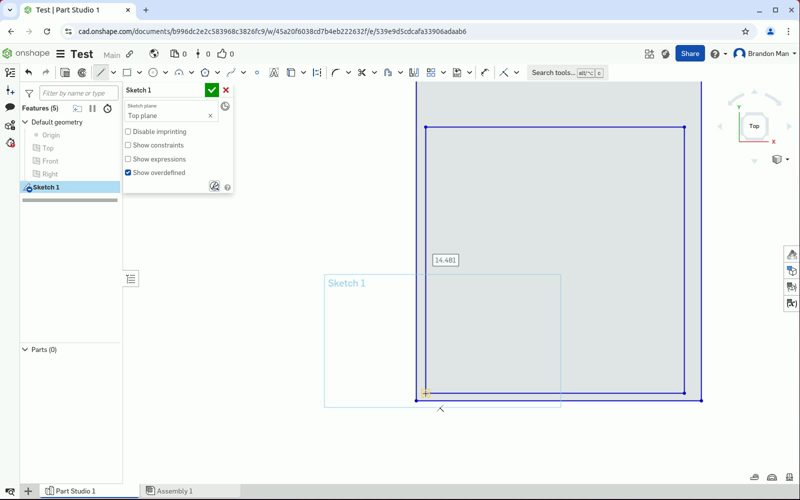
scroll(-6)
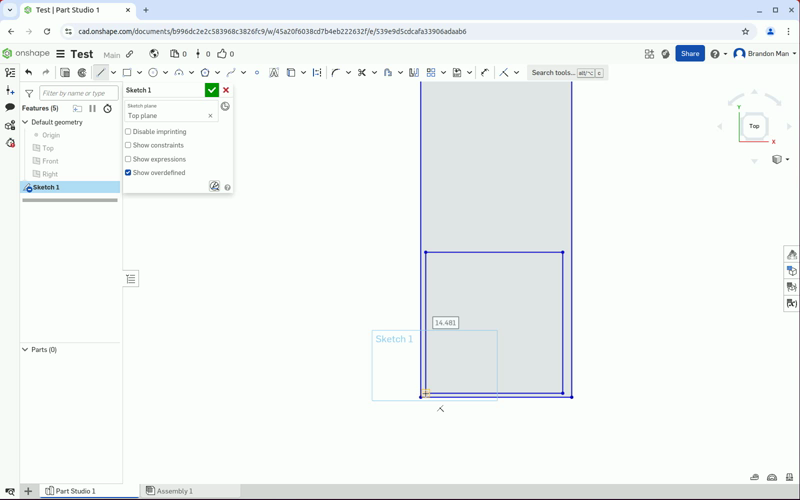
scroll(-6)
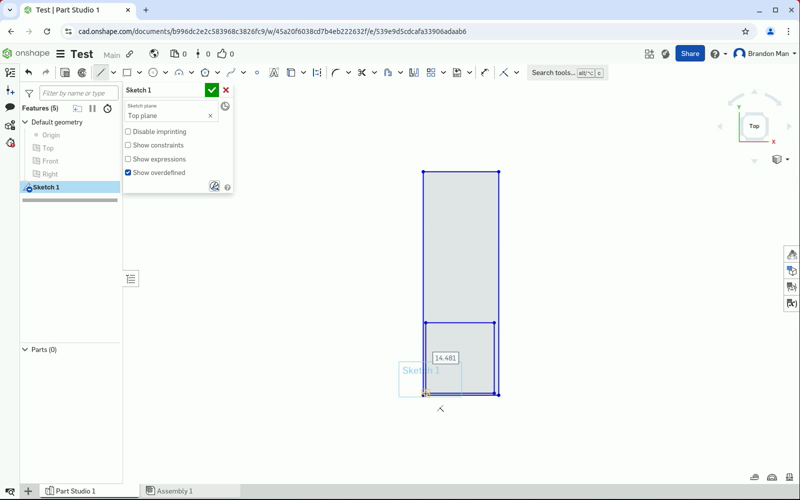
key(esc)
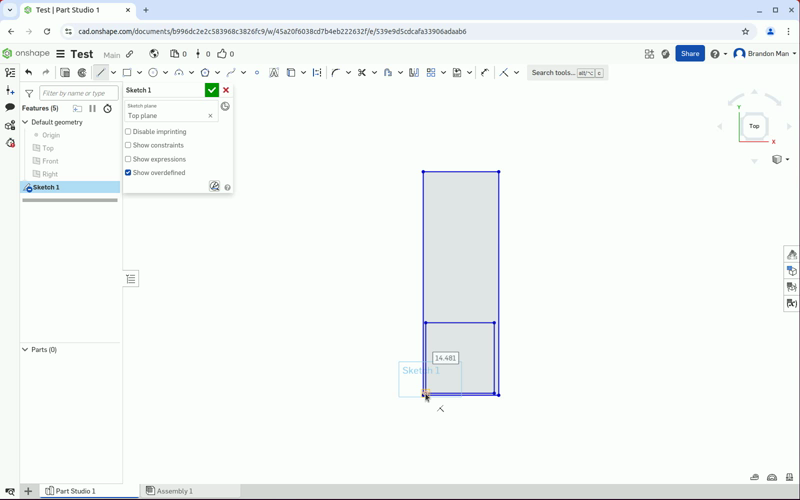
key(l)
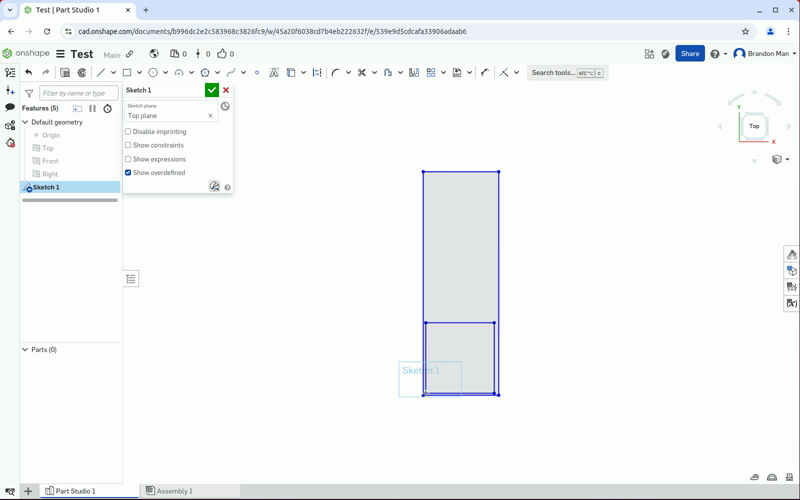
key_down(shift)
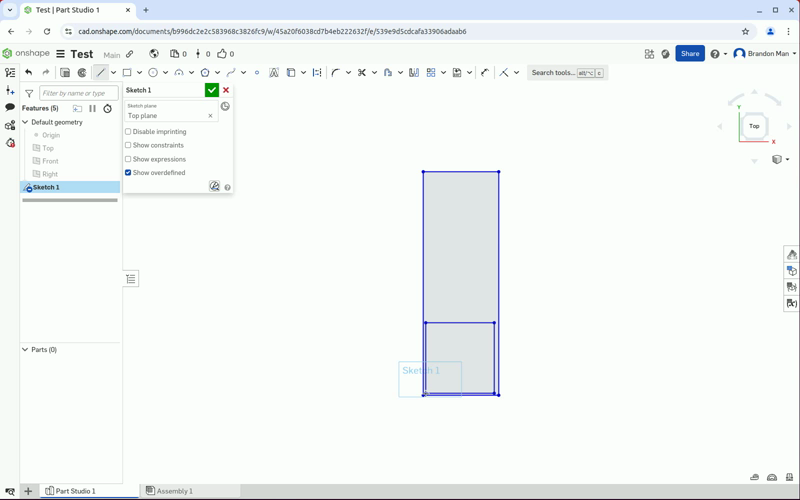
mouse_move(425, 320)
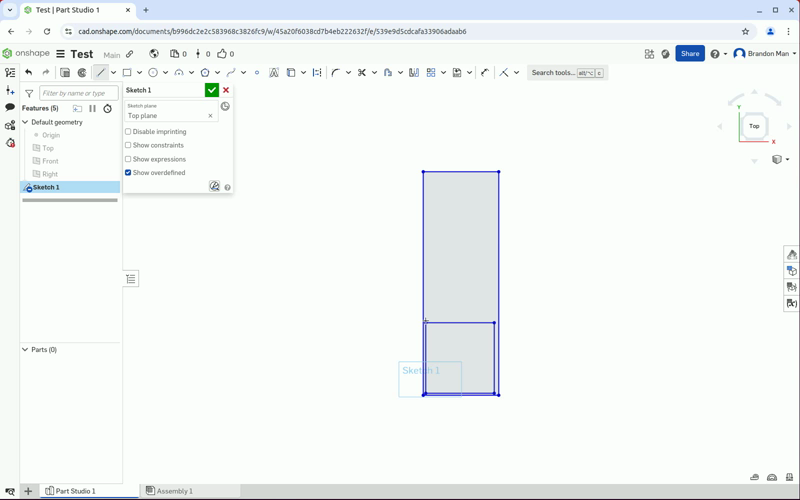
scroll(6)
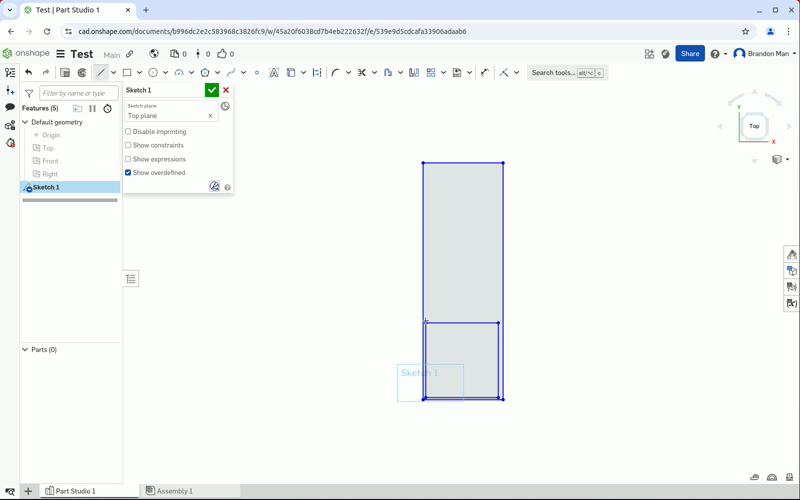
scroll(6)
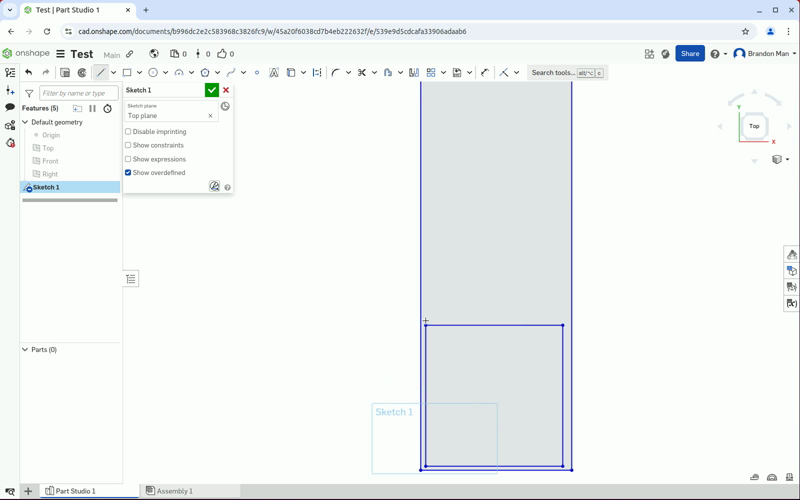
scroll(6)
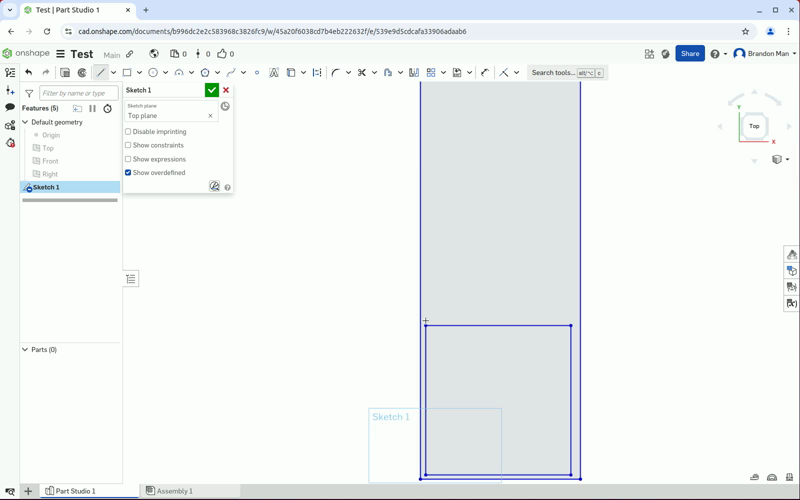
scroll(6)
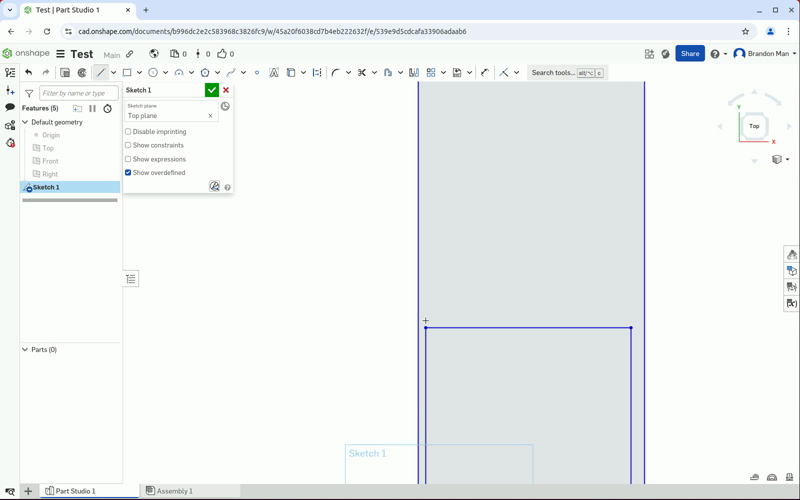
scroll(6)
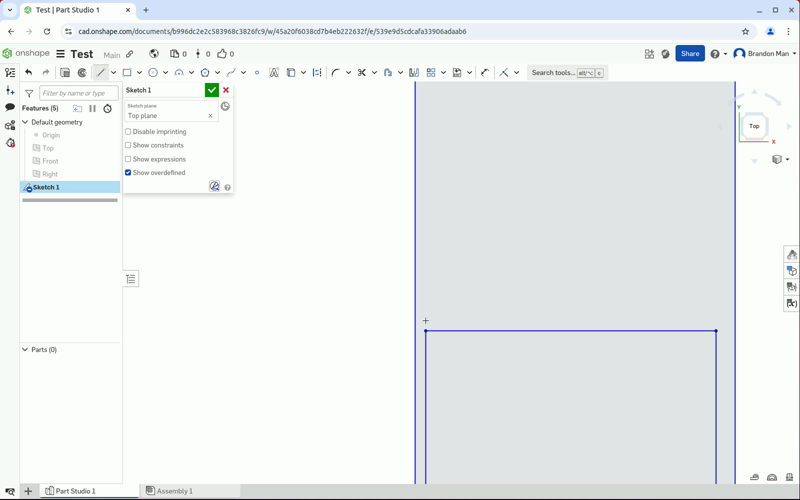
scroll(6)
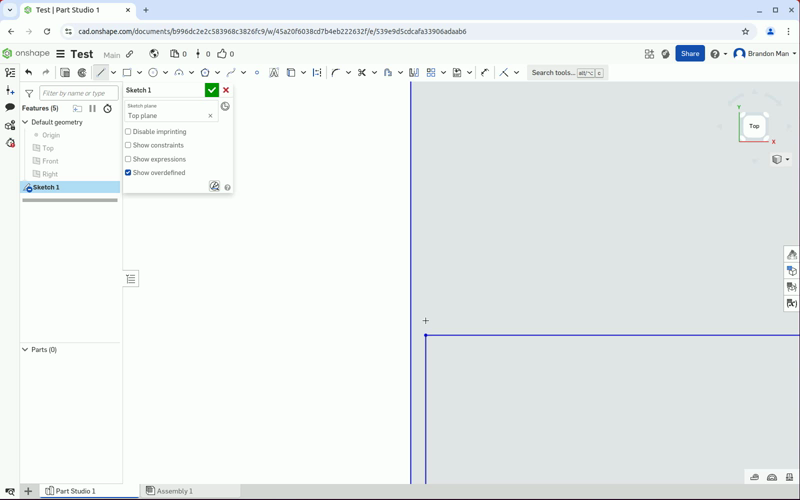
scroll(6)
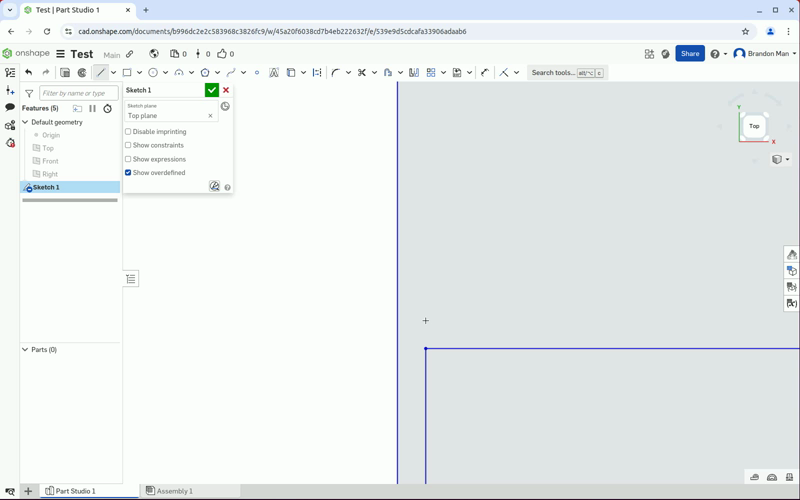
click(425, 320)
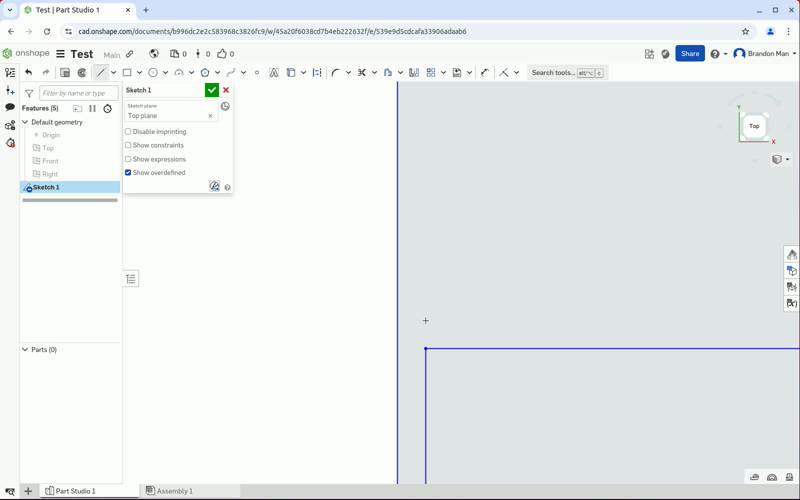
scroll(-6)
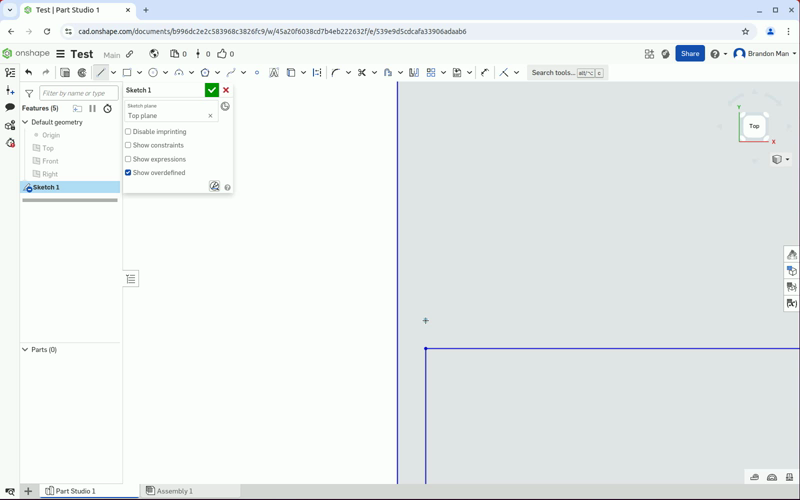
scroll(-6)
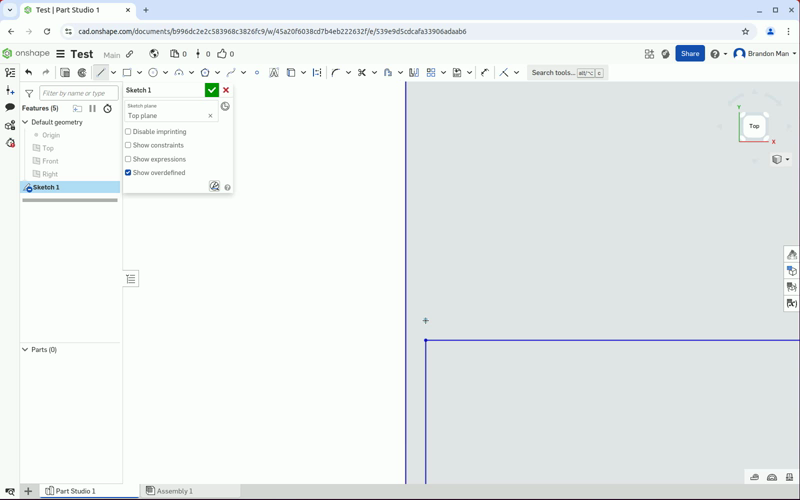
scroll(-6)
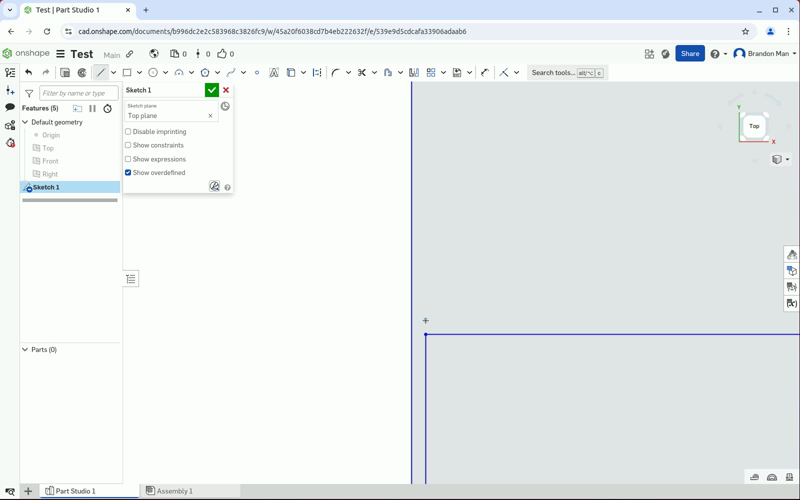
scroll(-6)
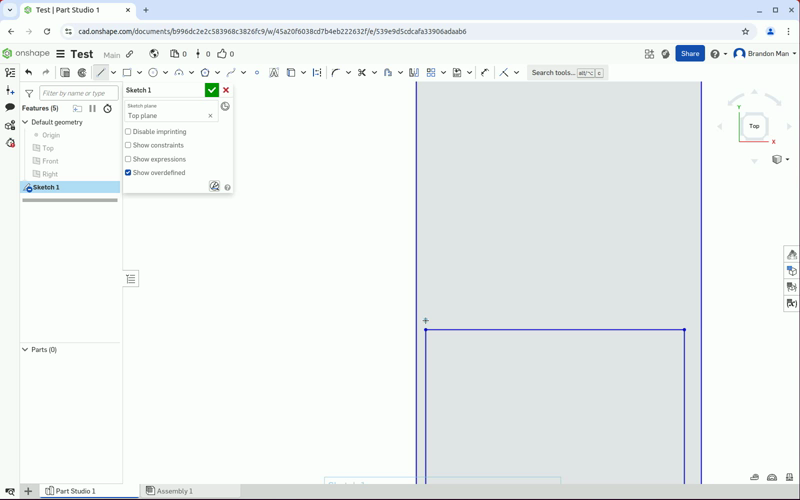
scroll(-6)
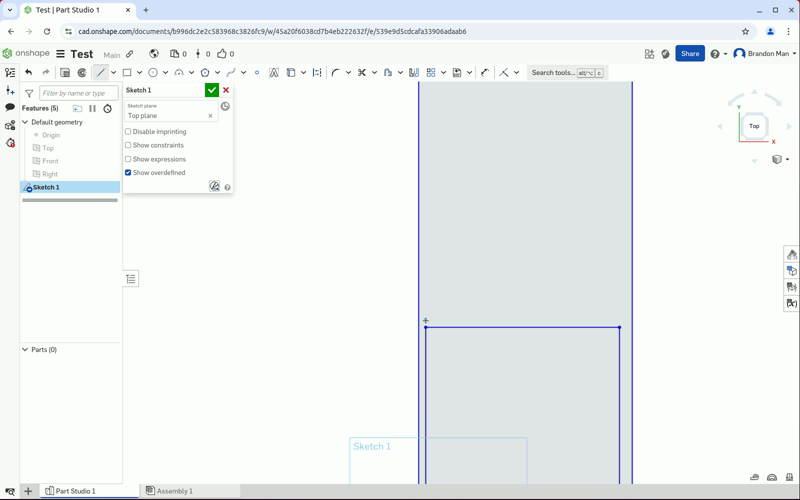
scroll(-6)
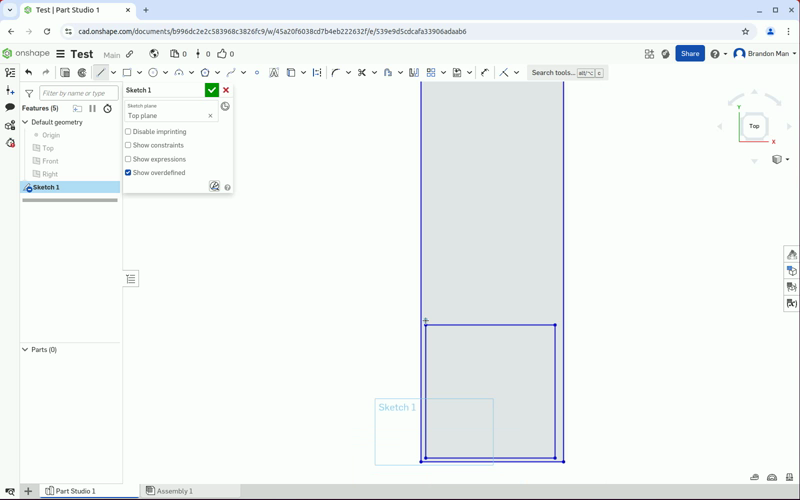
scroll(-6)
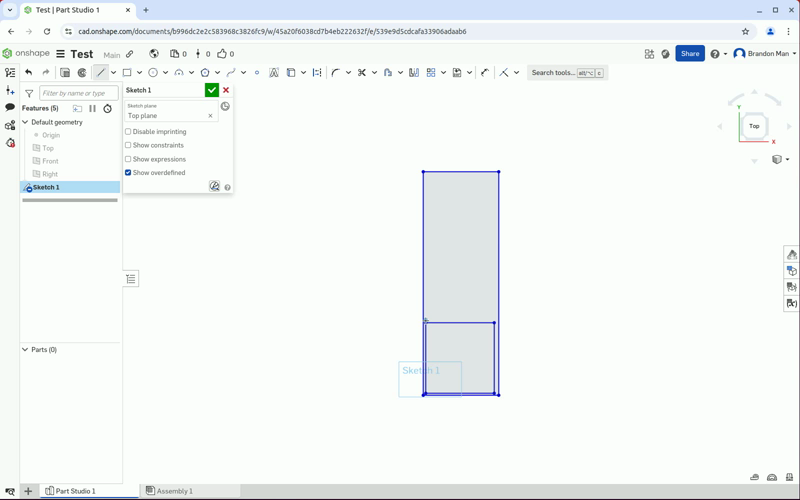
key_up(shift)
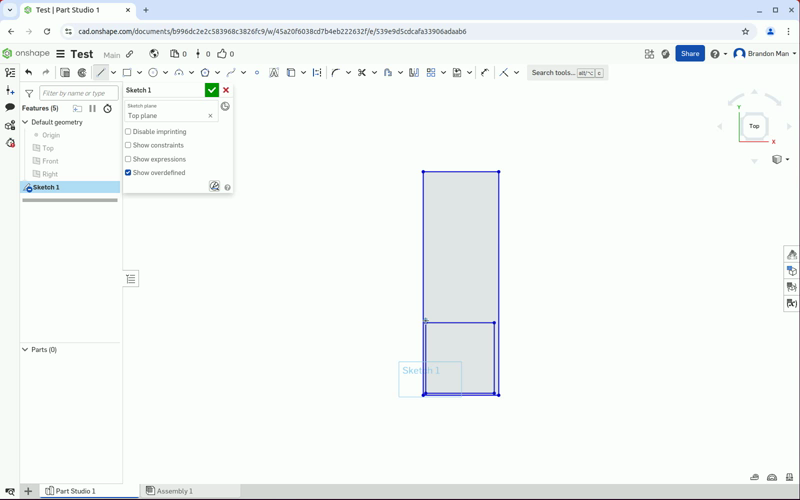
key_down(shift)
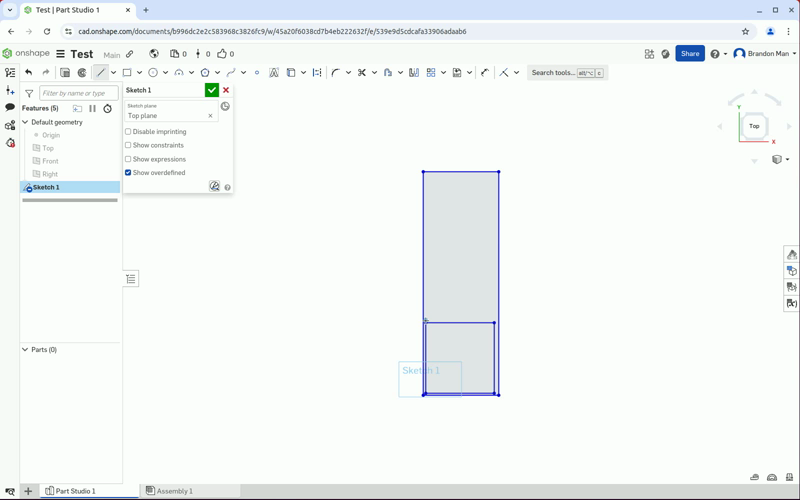
mouse_move(494, 320)
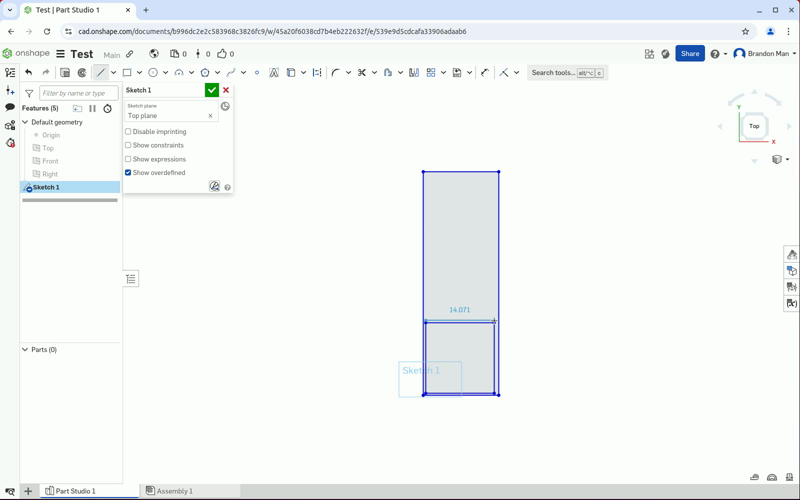
scroll(6)
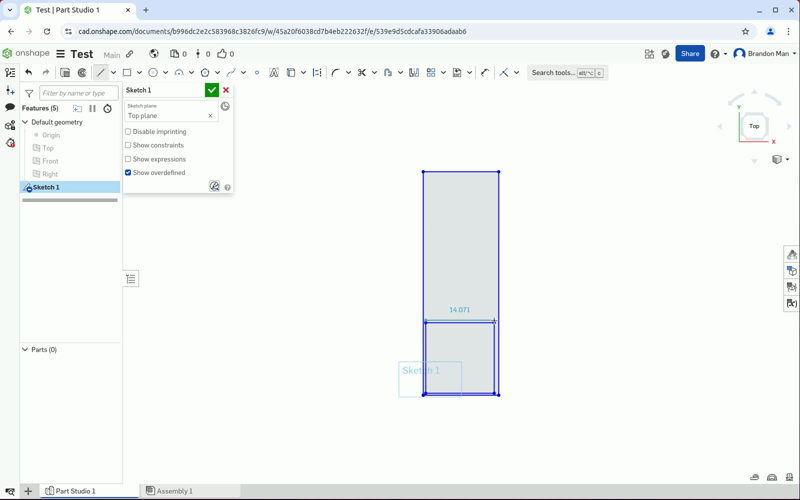
scroll(6)
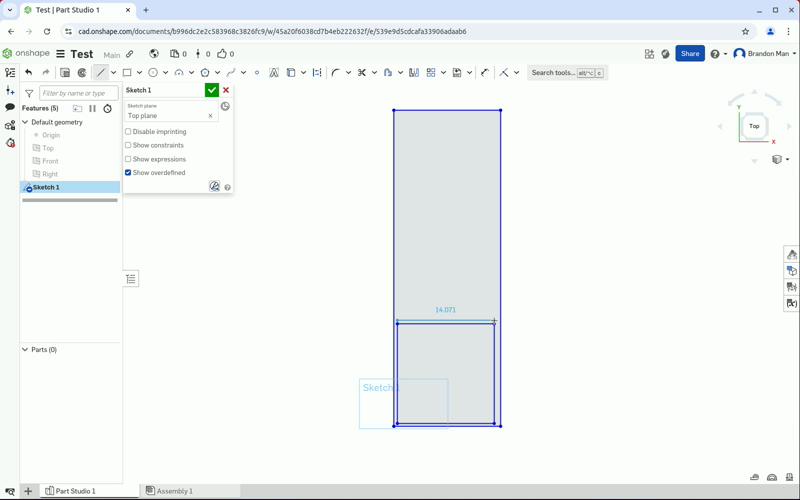
scroll(6)
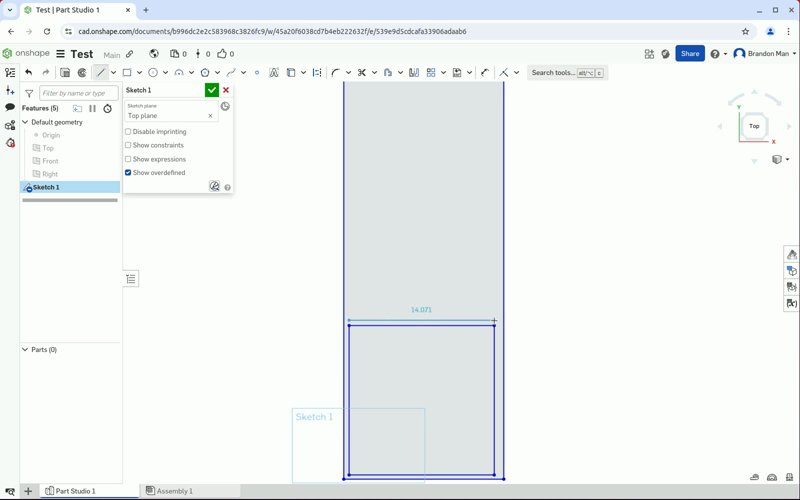
scroll(6)
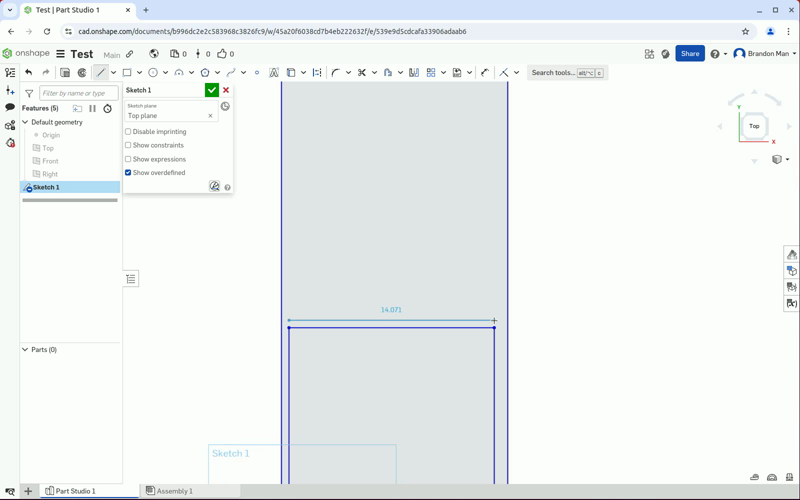
scroll(6)
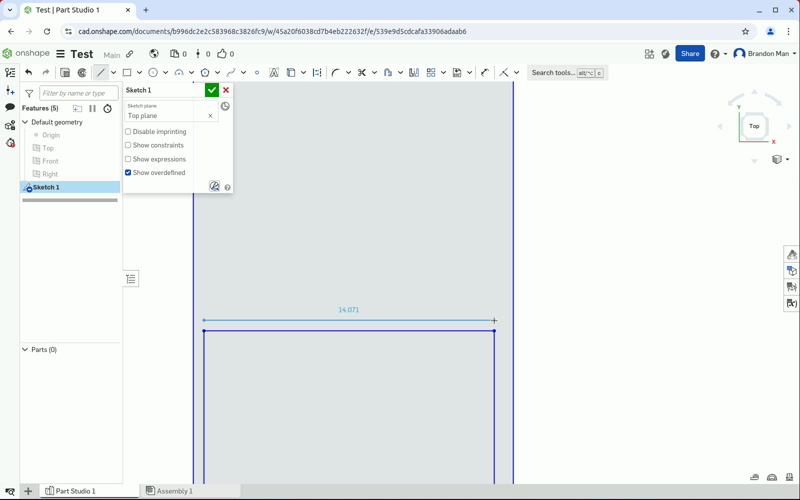
scroll(6)
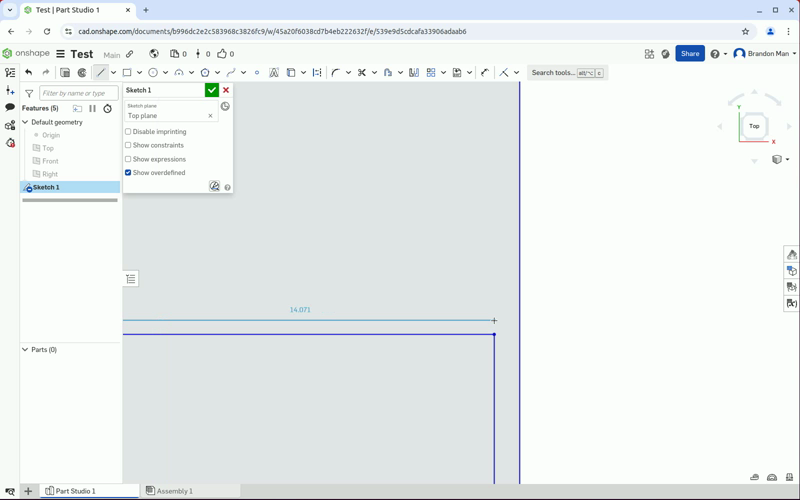
scroll(6)
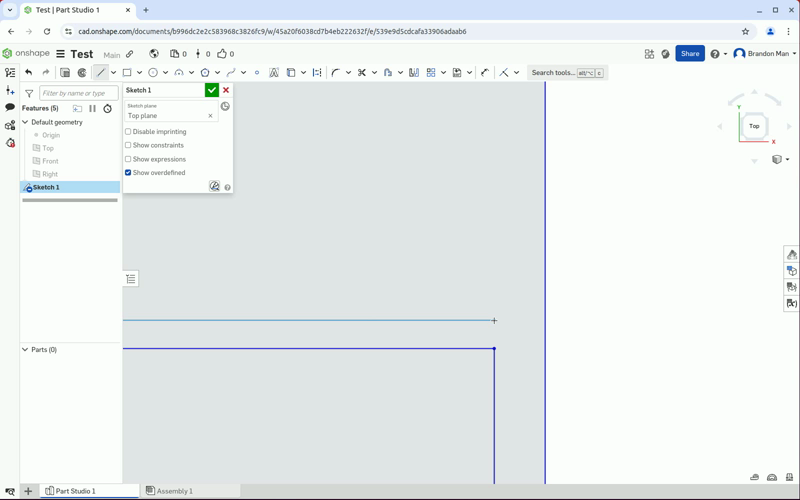
click(494, 320)
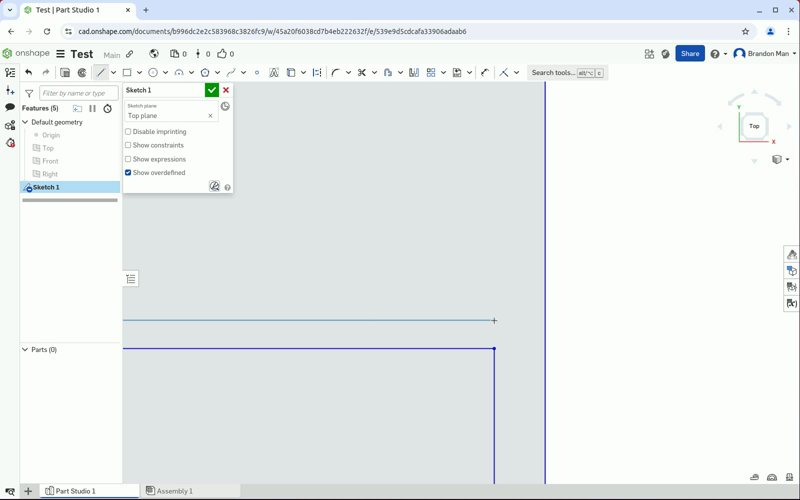
scroll(-6)
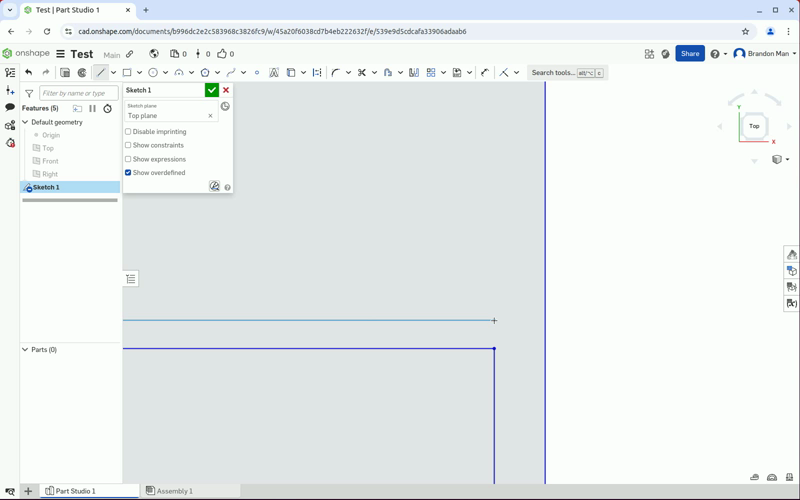
scroll(-6)
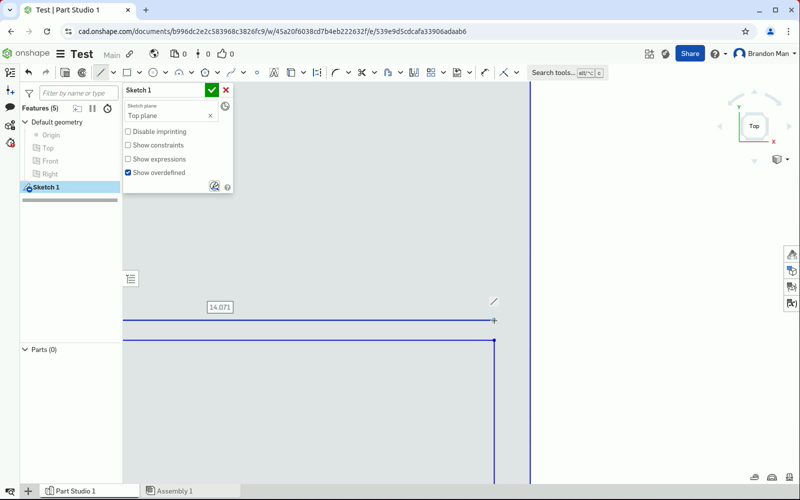
scroll(-6)
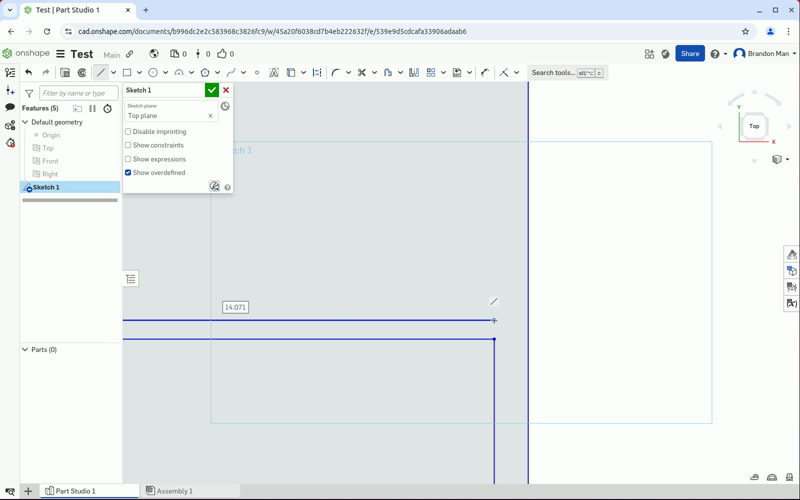
scroll(-6)
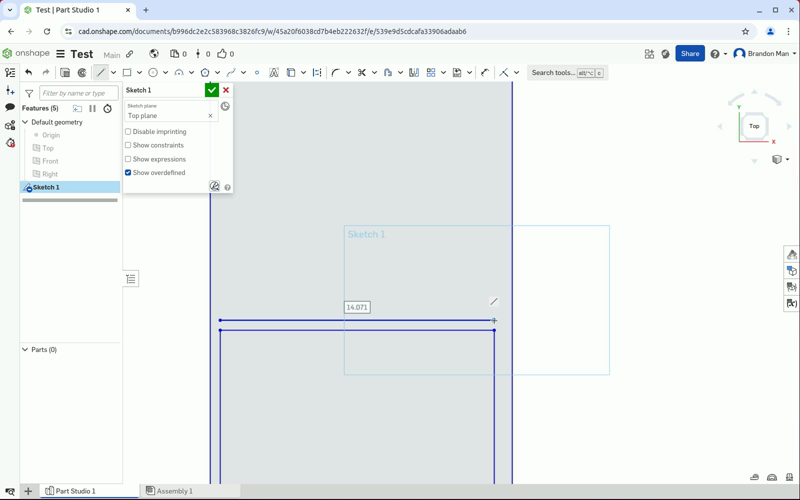
scroll(-6)
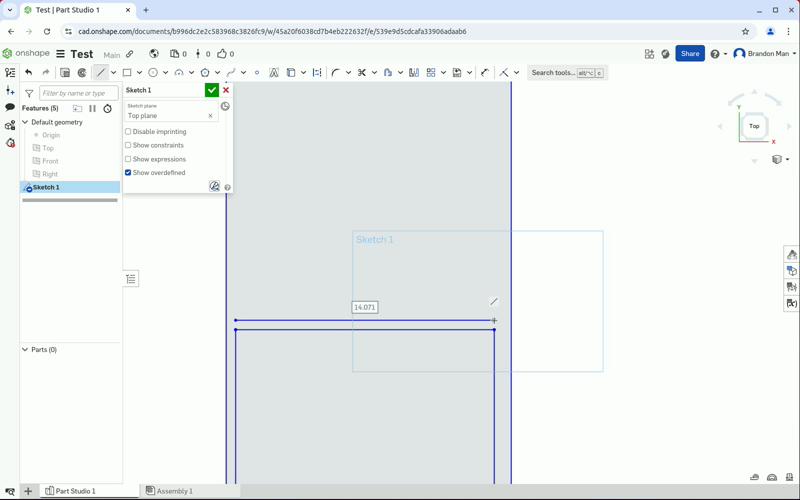
scroll(-6)
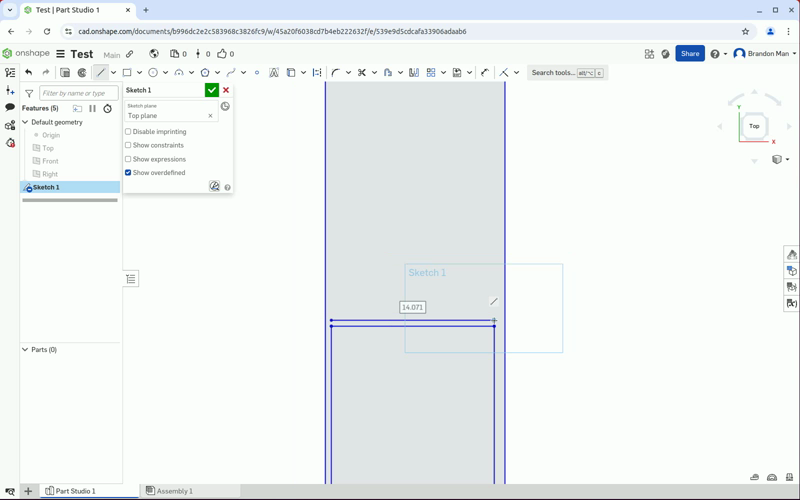
scroll(-6)
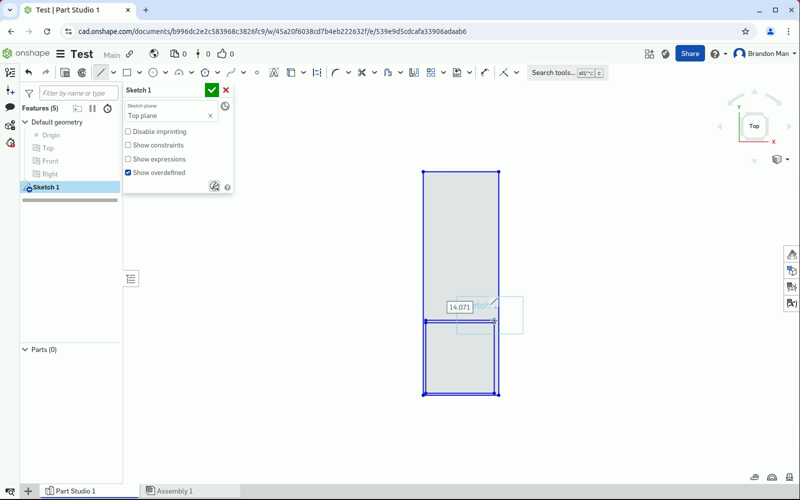
key_up(shift)
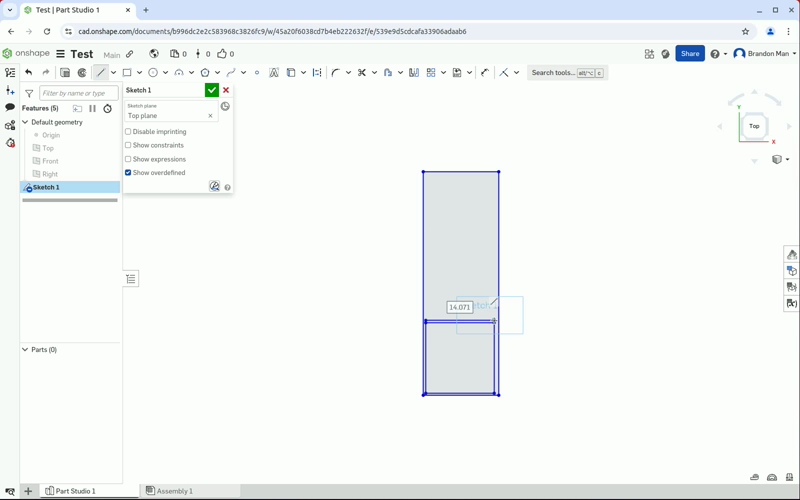
key_down(shift)
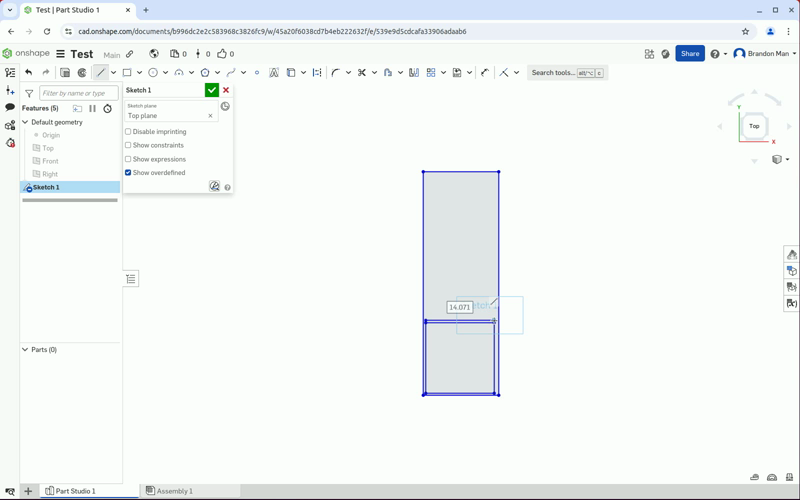
mouse_move(494, 174)
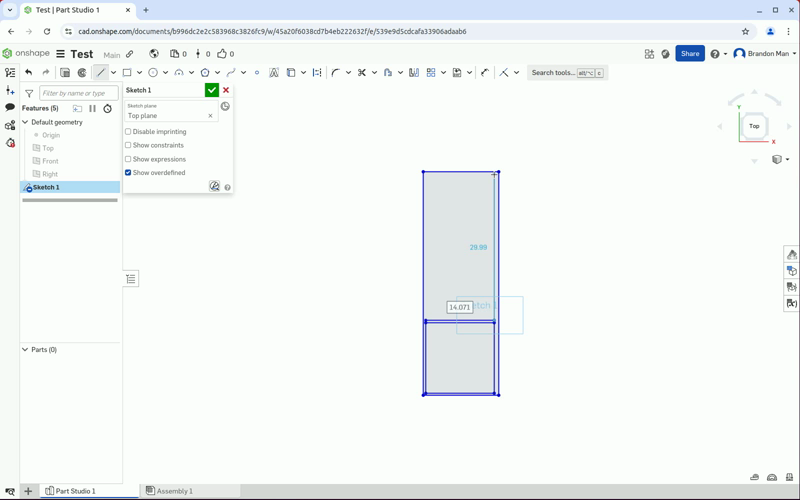
click(494, 174)
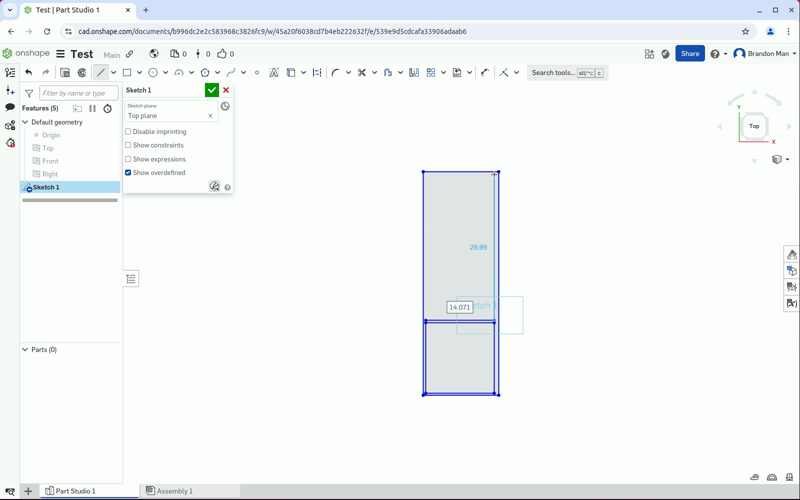
key_up(shift)
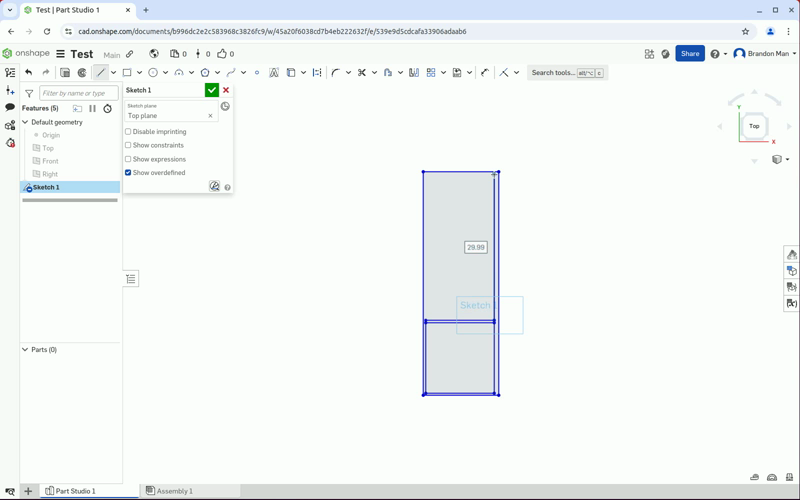
key_down(shift)
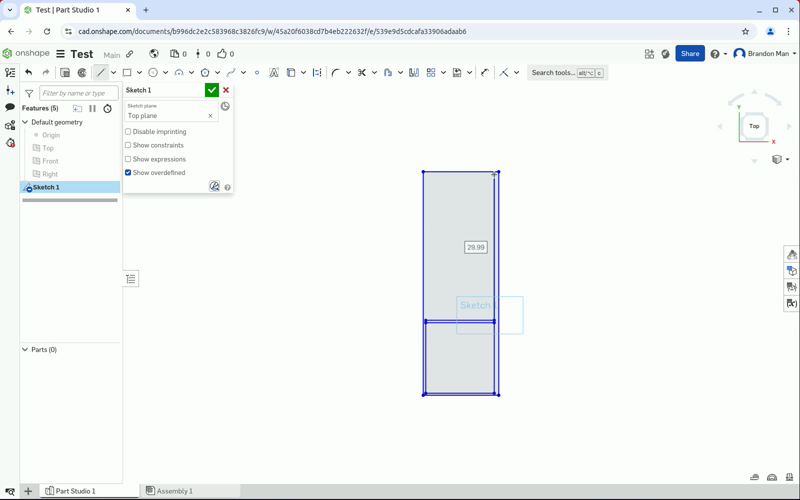
mouse_move(425, 174)
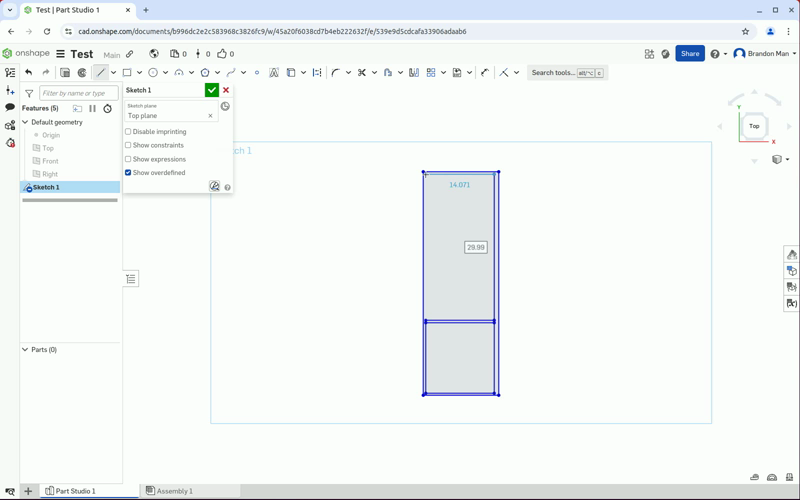
scroll(6)
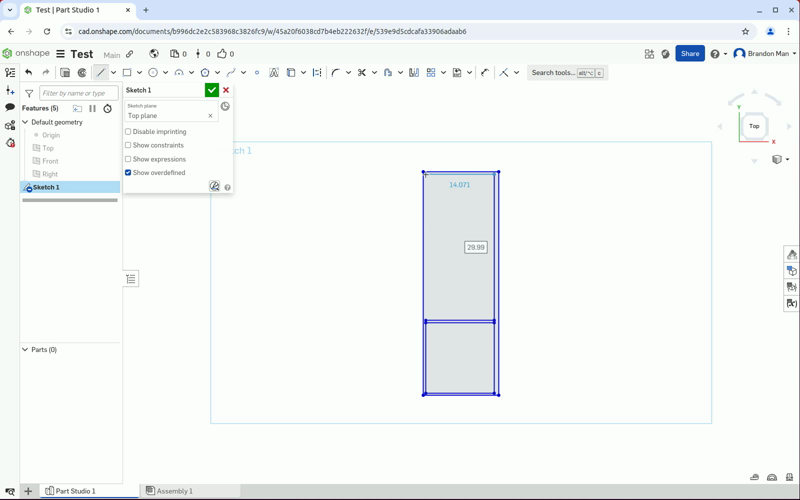
scroll(6)
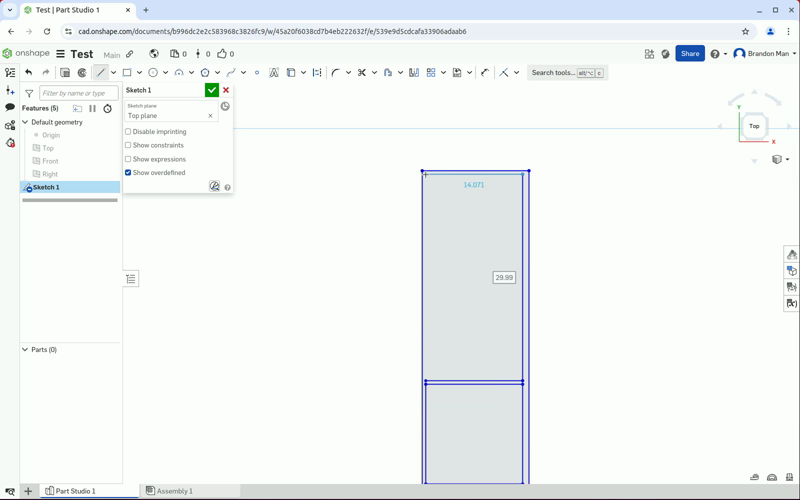
scroll(6)
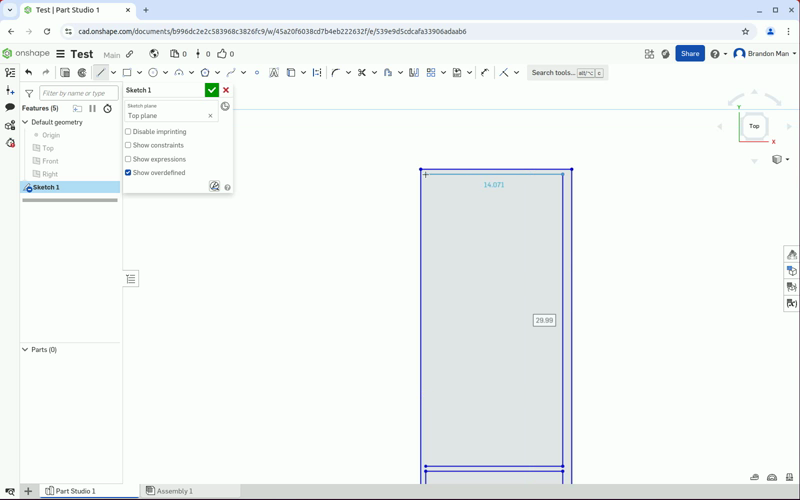
scroll(6)
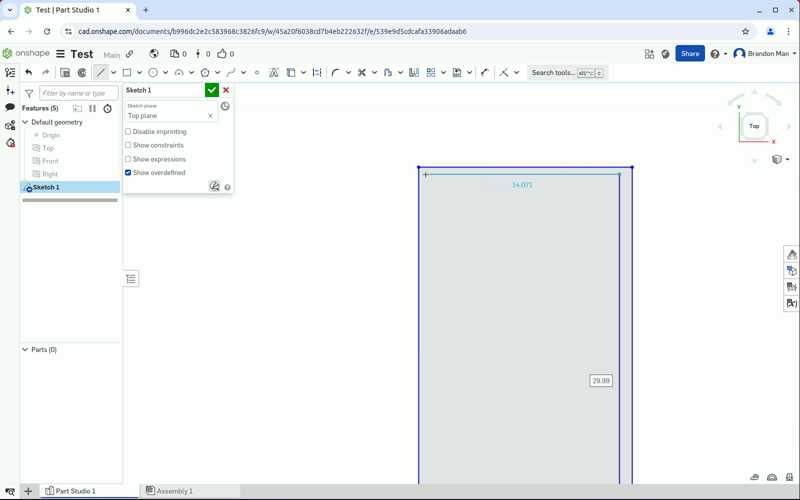
scroll(6)
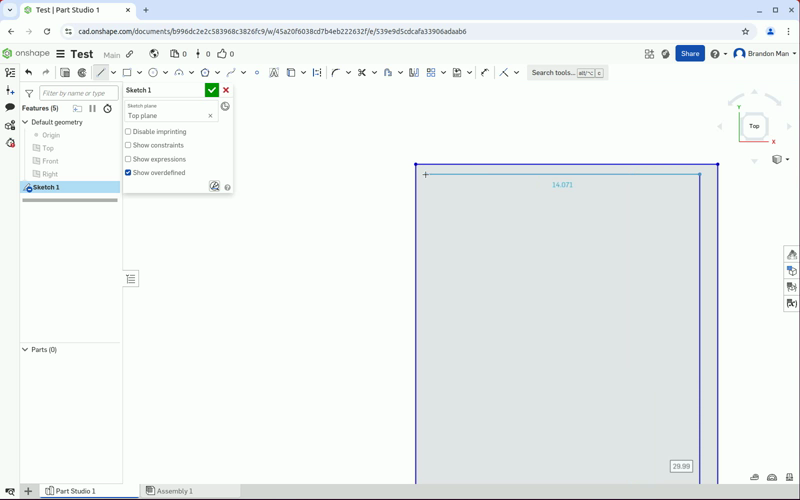
scroll(6)
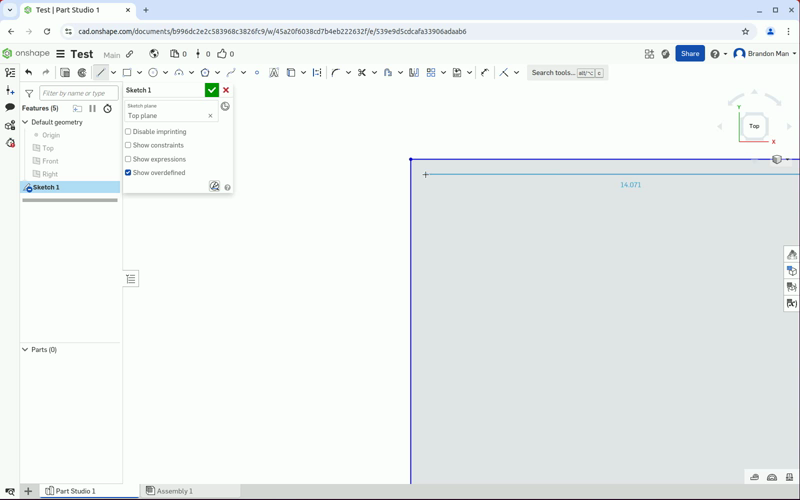
scroll(6)
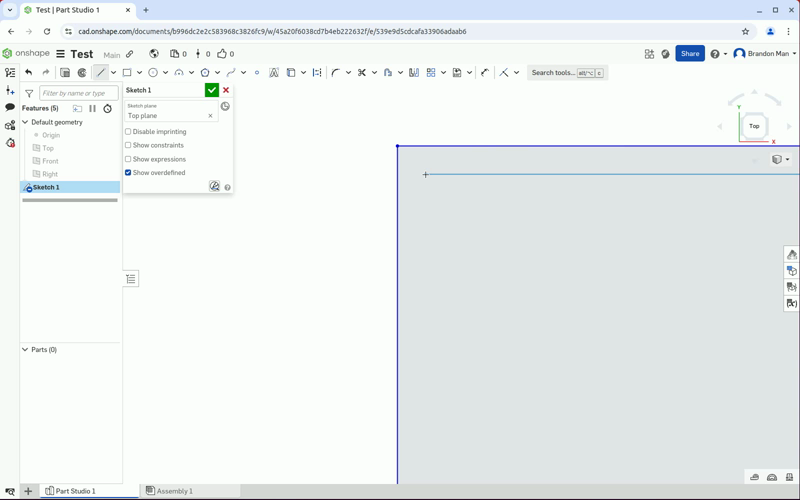
click(425, 174)
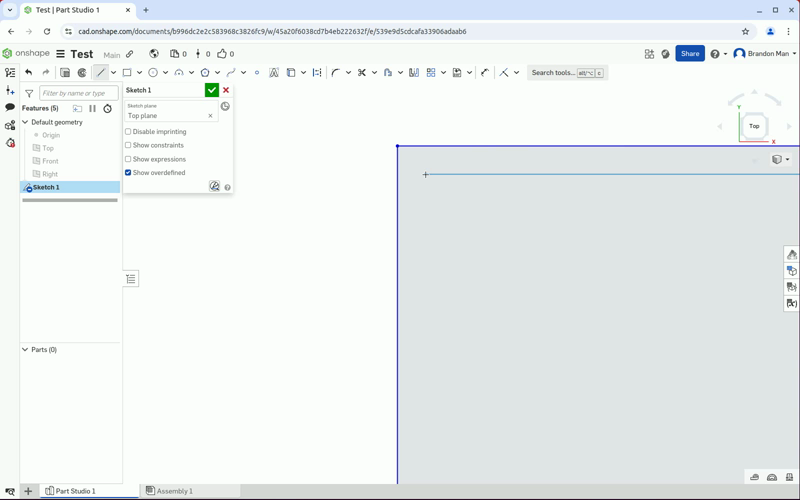
scroll(-6)
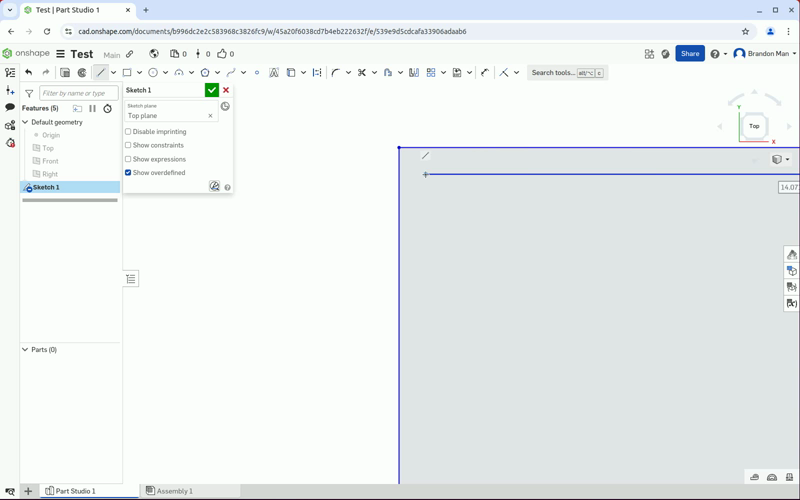
scroll(-6)
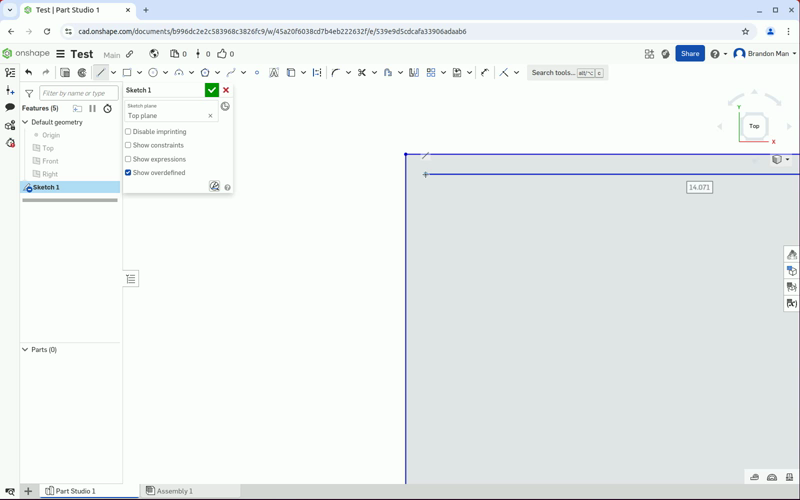
scroll(-6)
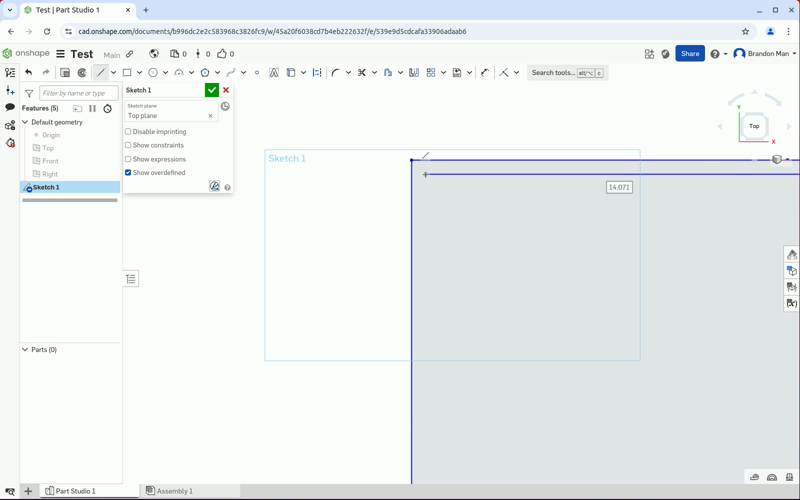
scroll(-6)
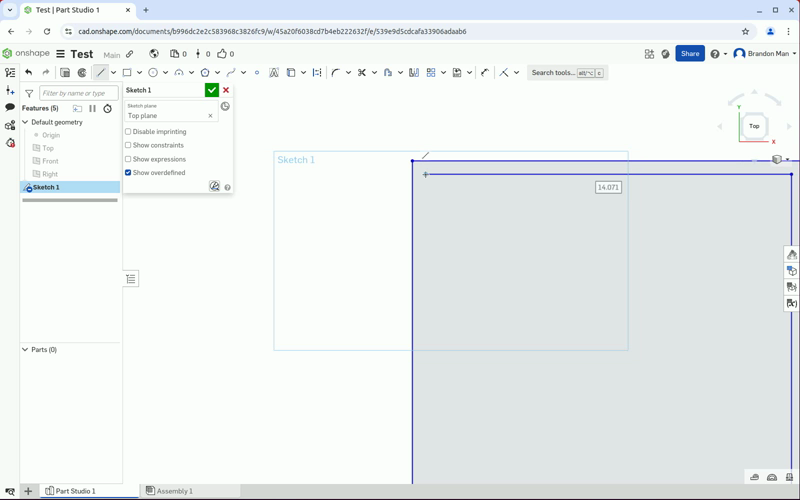
scroll(-6)
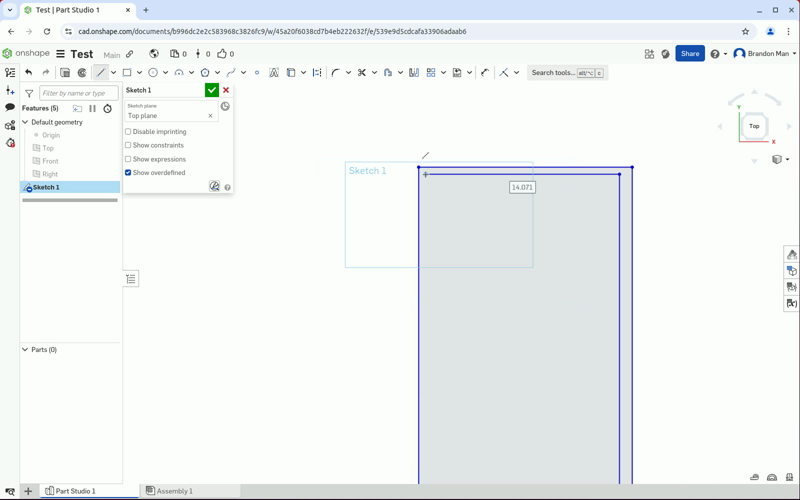
scroll(-6)
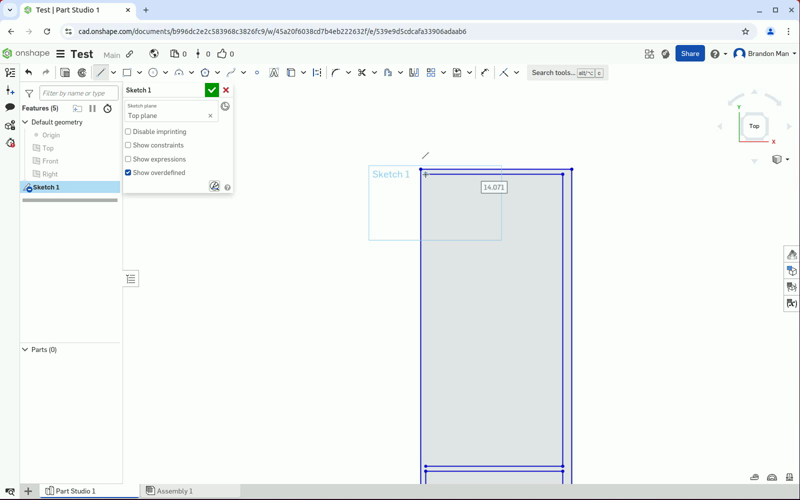
scroll(-6)
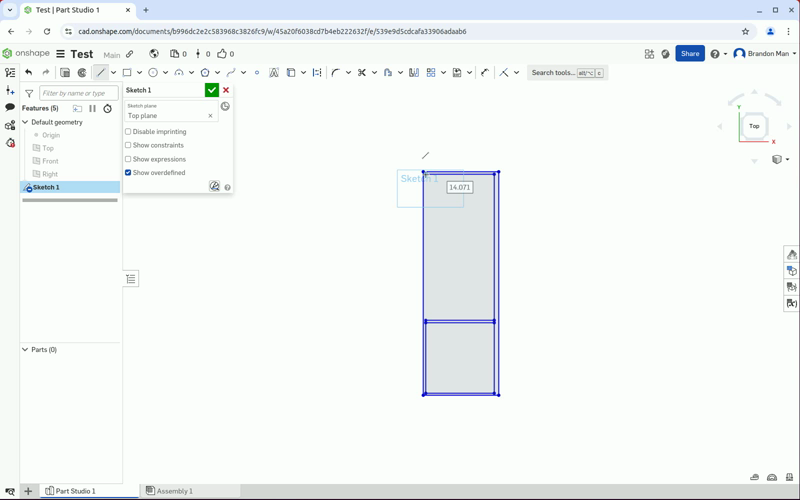
key_up(shift)
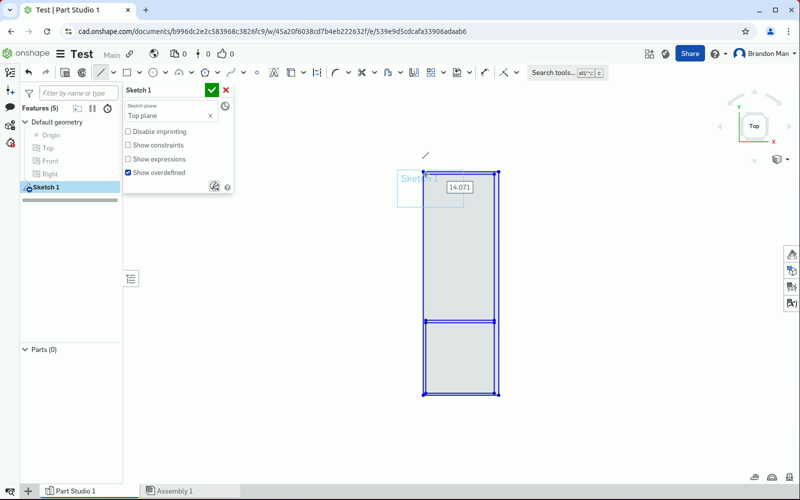
key_down(shift)
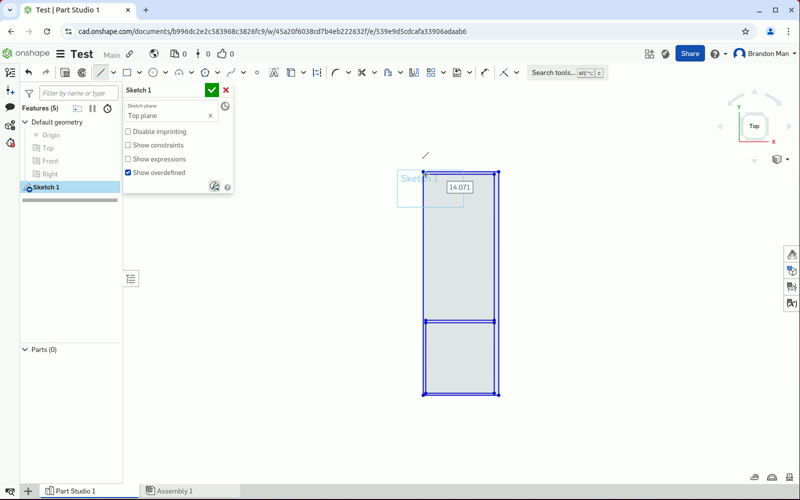
mouse_move(425, 320)
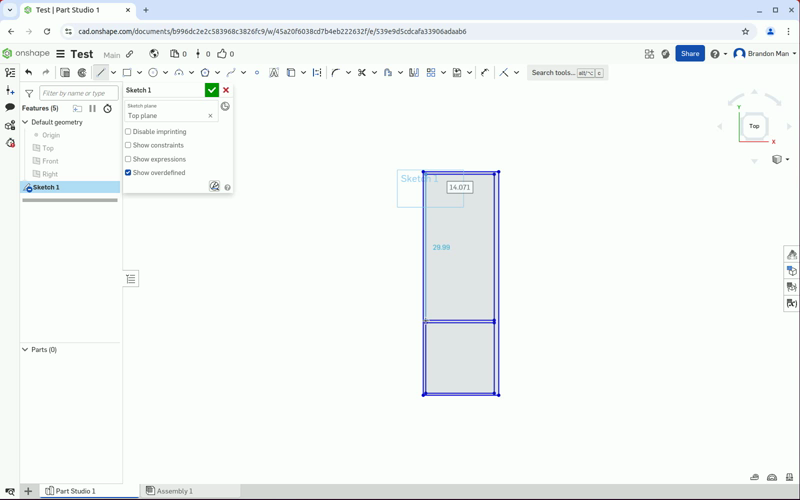
scroll(6)
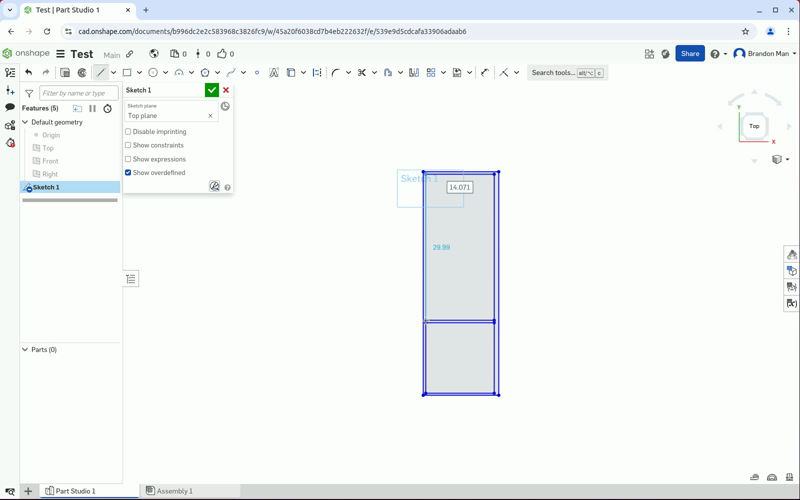
scroll(6)
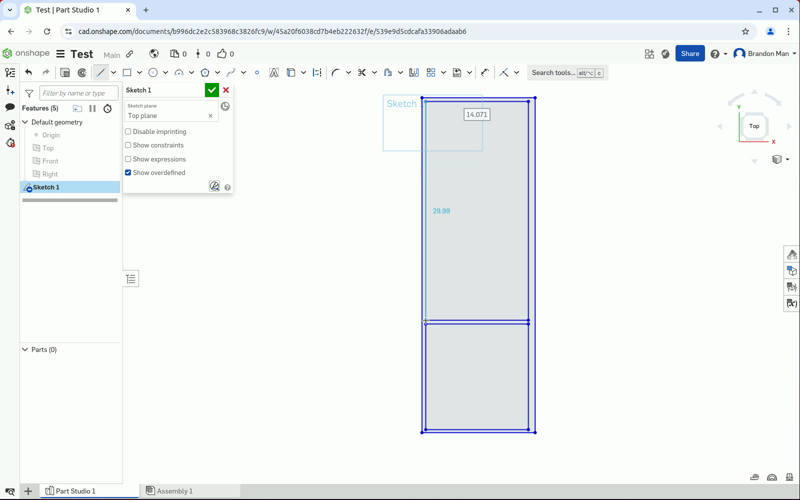
scroll(6)
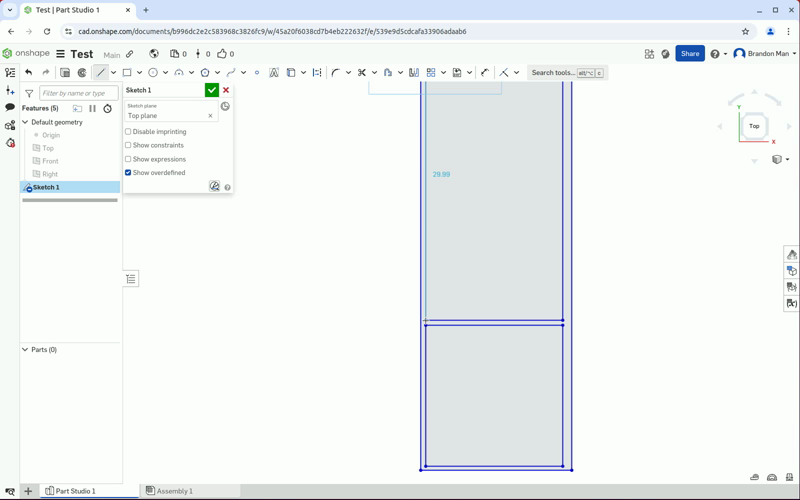
scroll(6)
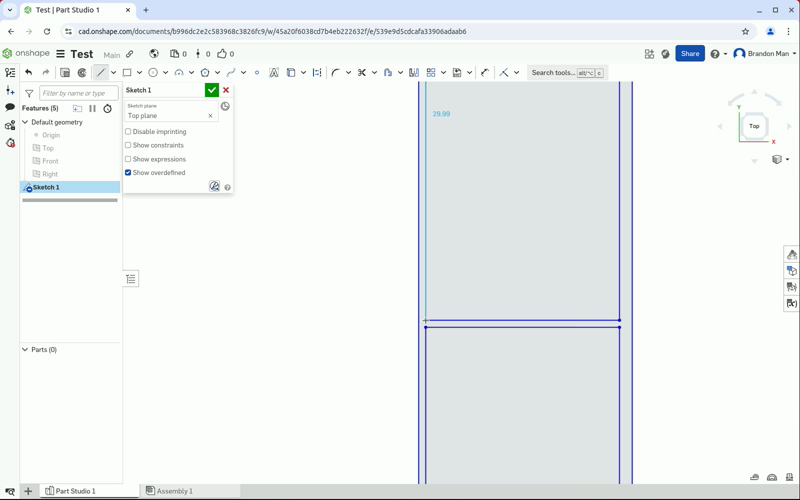
scroll(6)
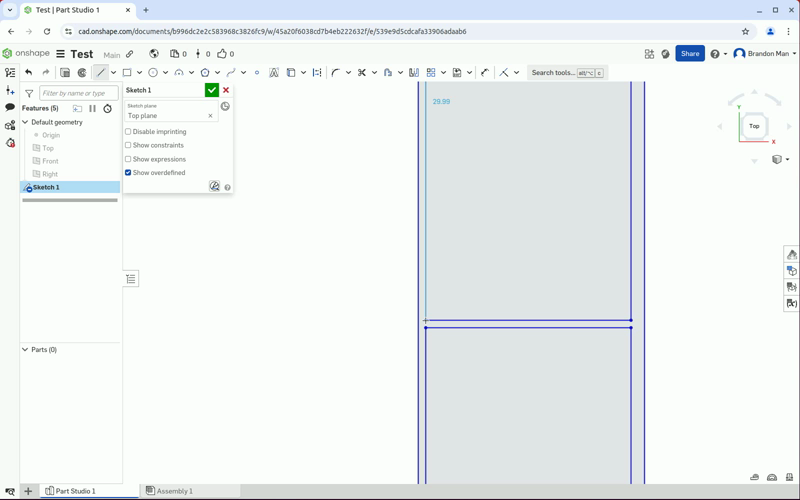
scroll(6)
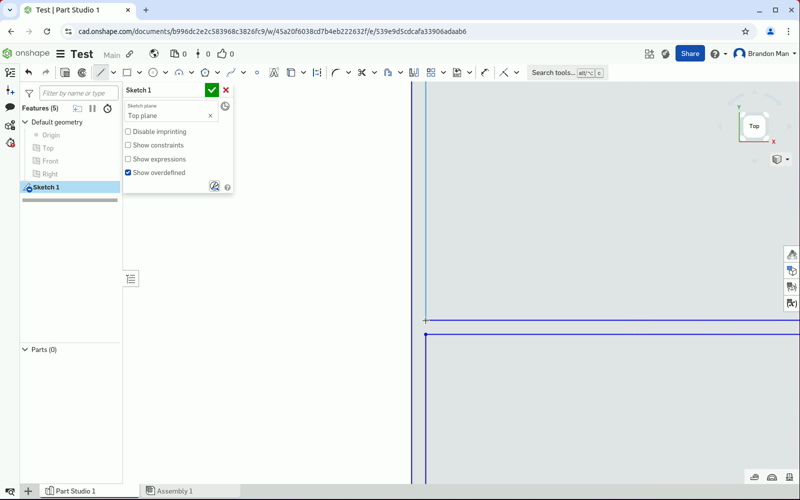
scroll(6)
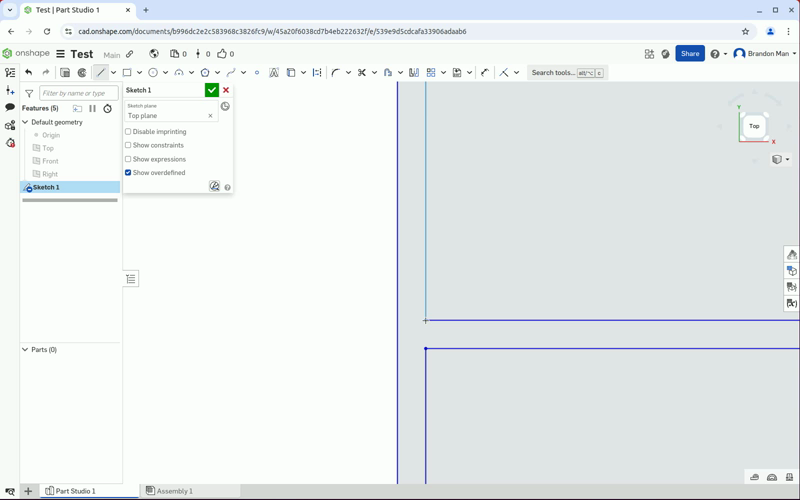
key_up(shift)
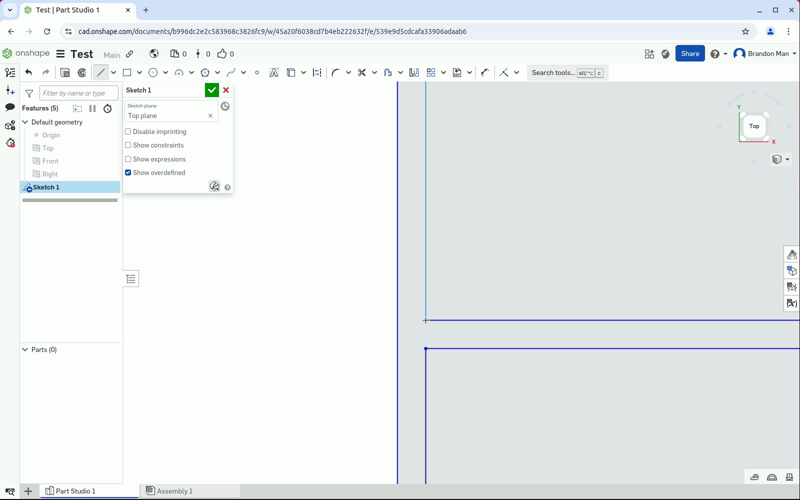
click(425, 320)
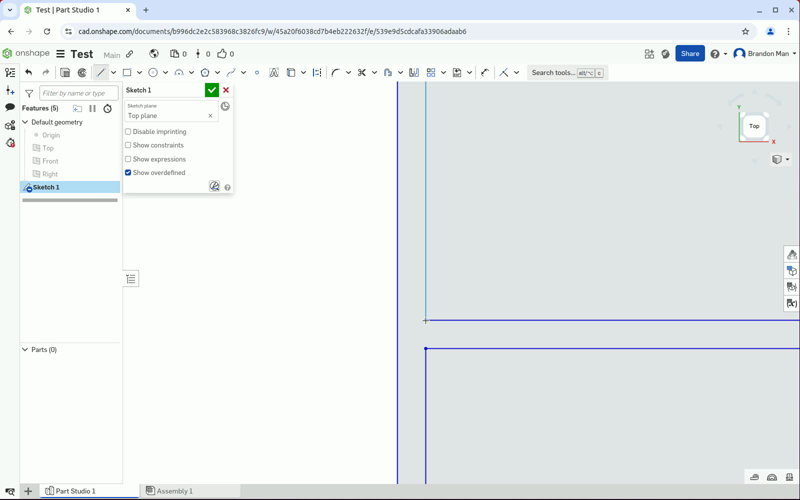
scroll(-6)
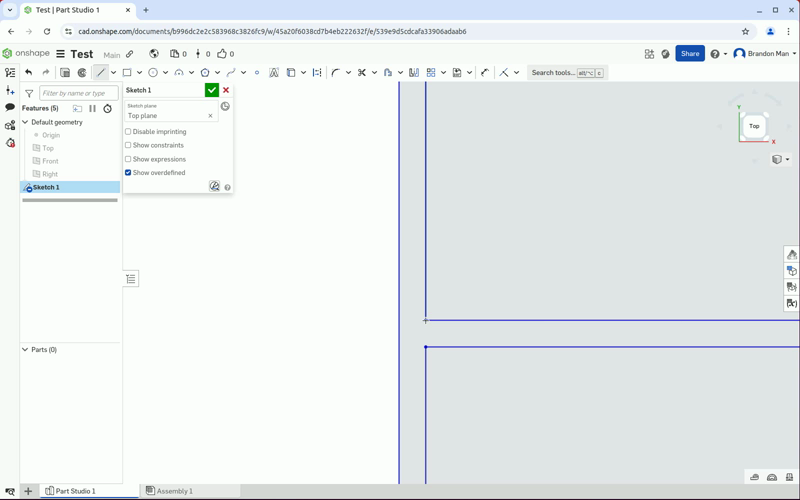
scroll(-6)
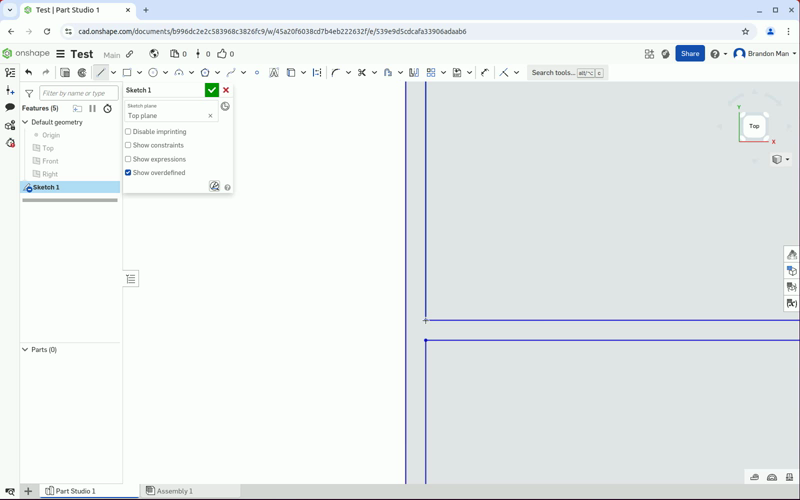
scroll(-6)
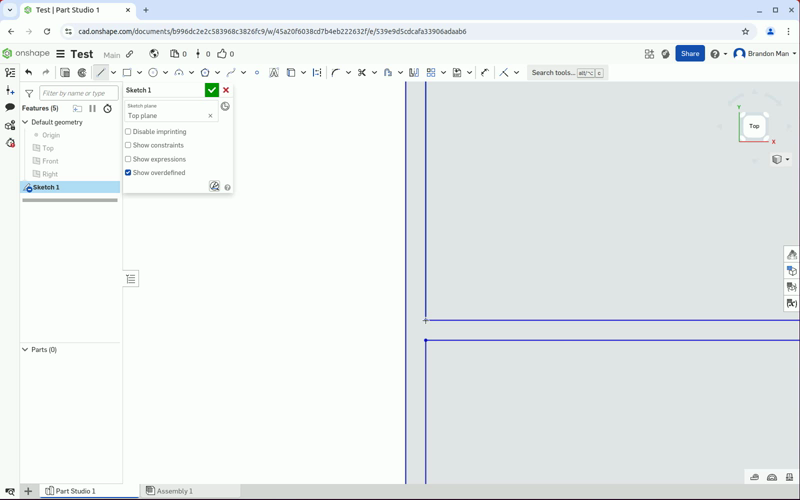
scroll(-6)
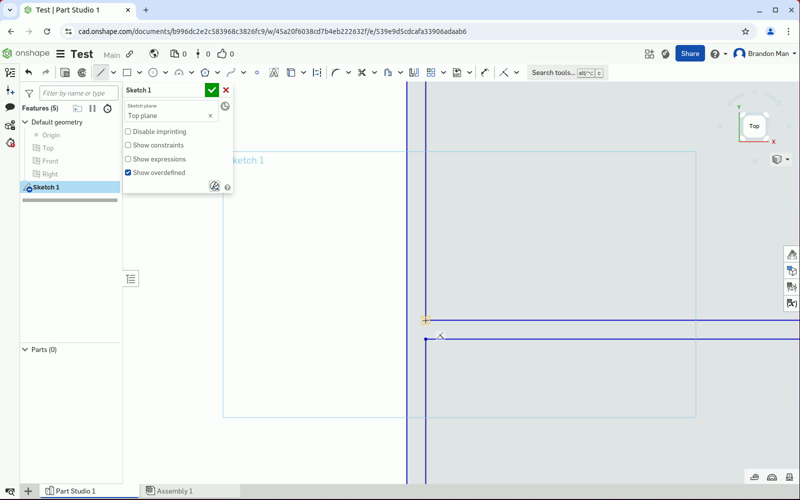
scroll(-6)
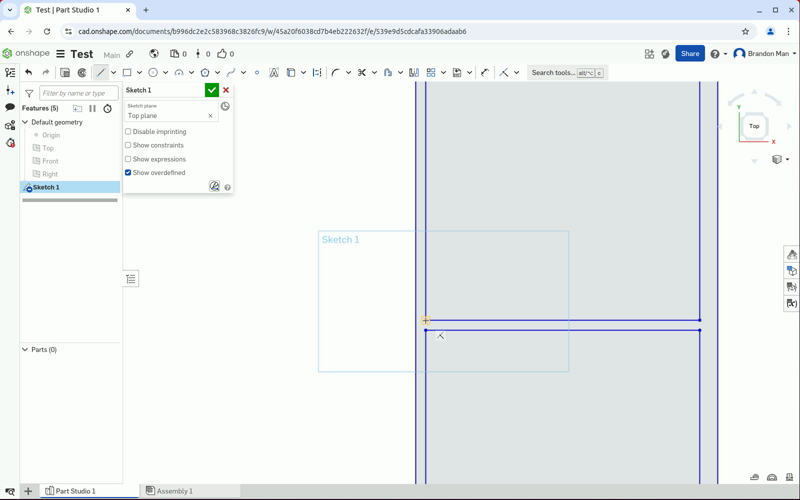
scroll(-6)
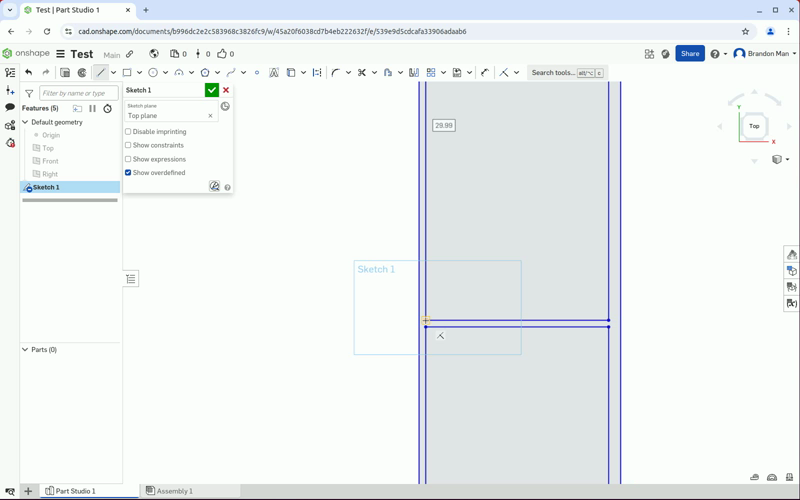
scroll(-6)
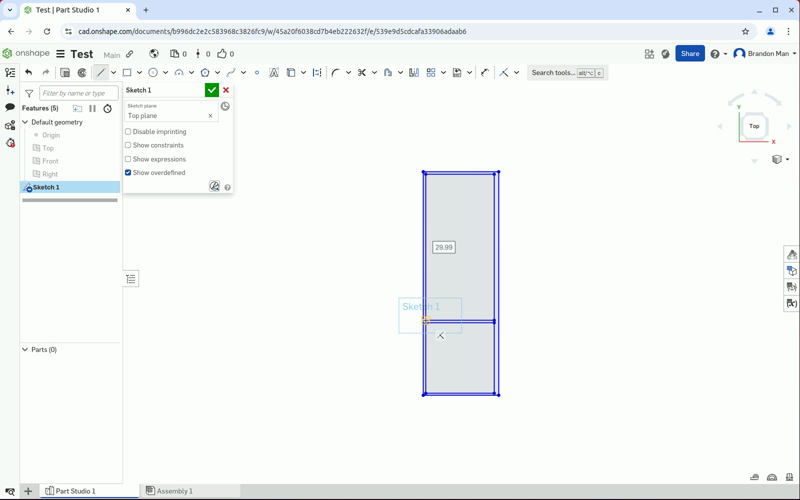
key(esc)
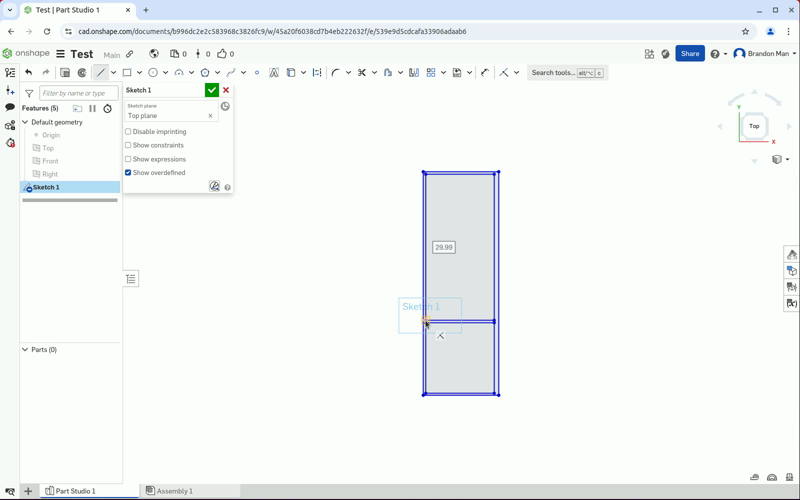
mouse_move(496, 335)
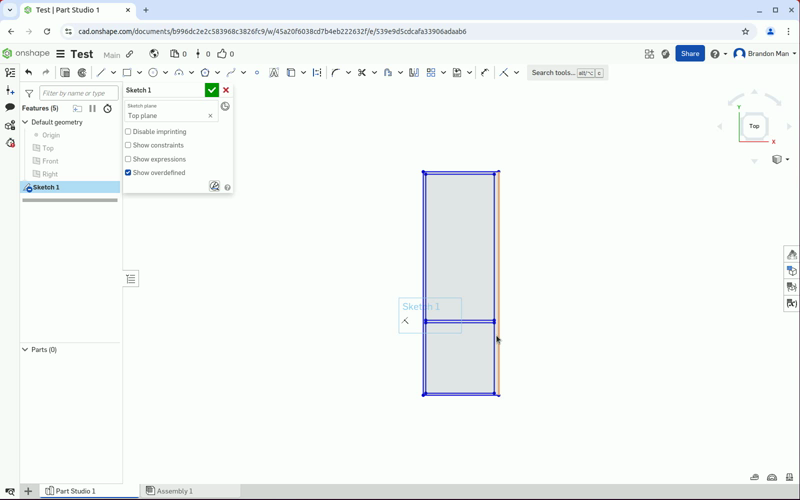
click(496, 335)
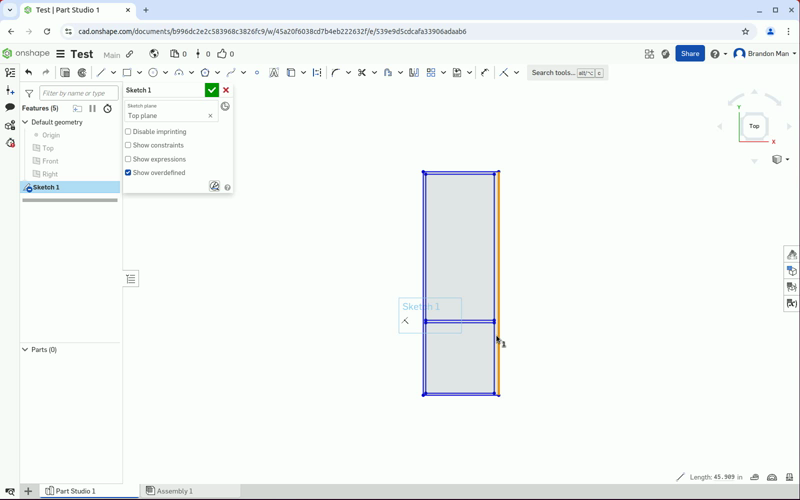
mouse_move(73, 352)
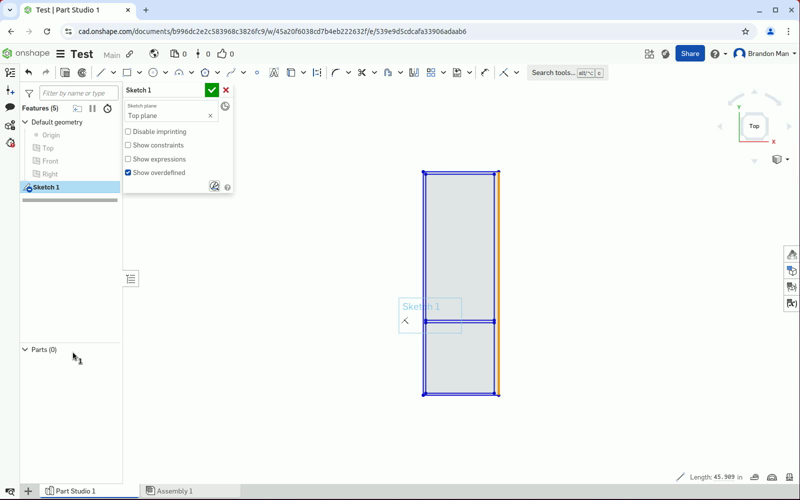
key(shift+y)
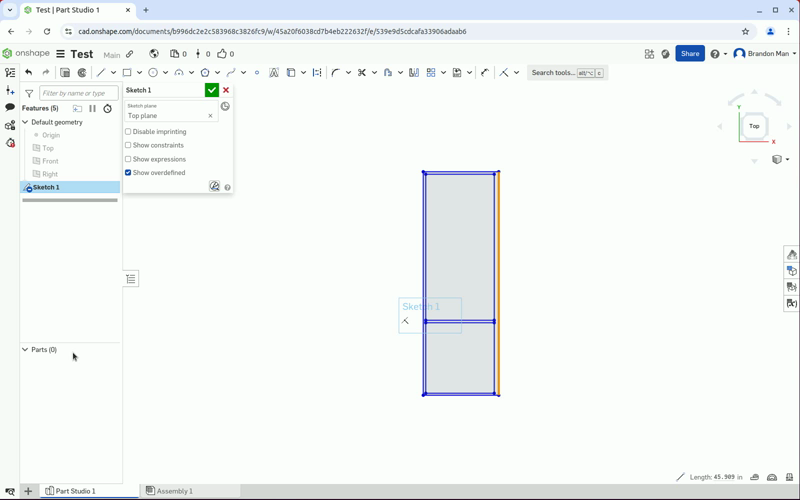
key(shift+e)
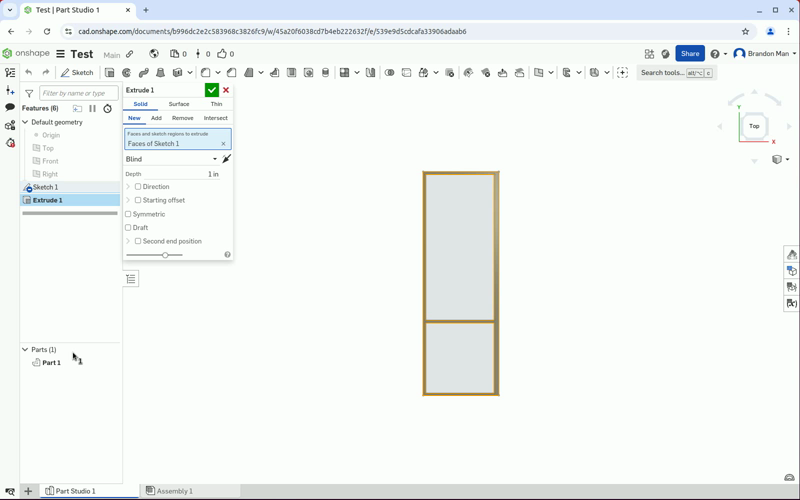
mouse_move(143, 106)
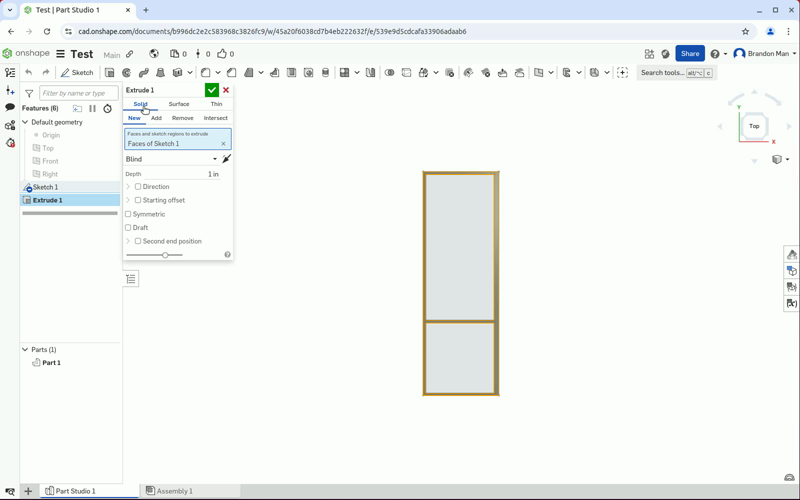
click(143, 106)
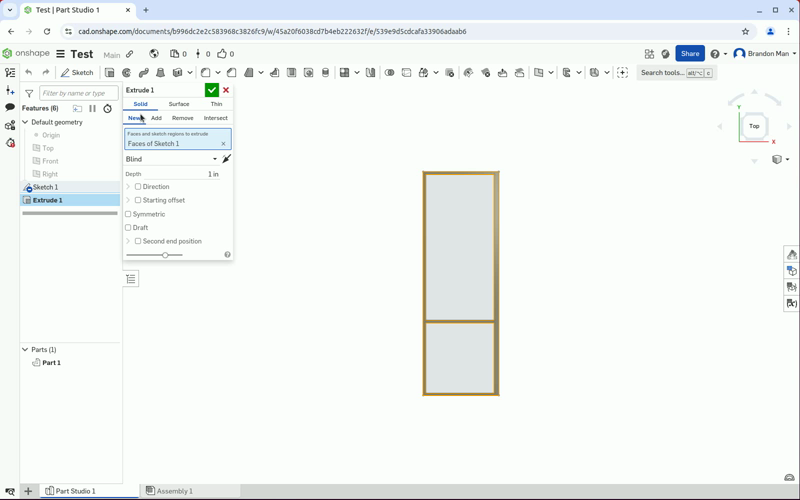
mouse_move(137, 120)
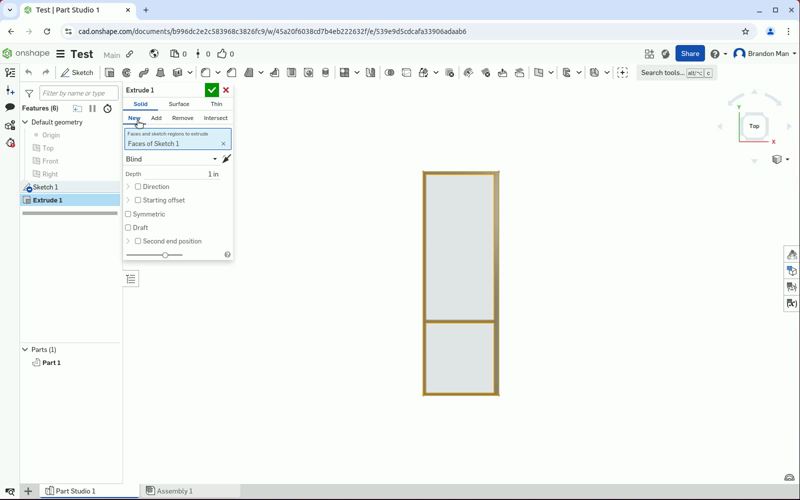
click(137, 120)
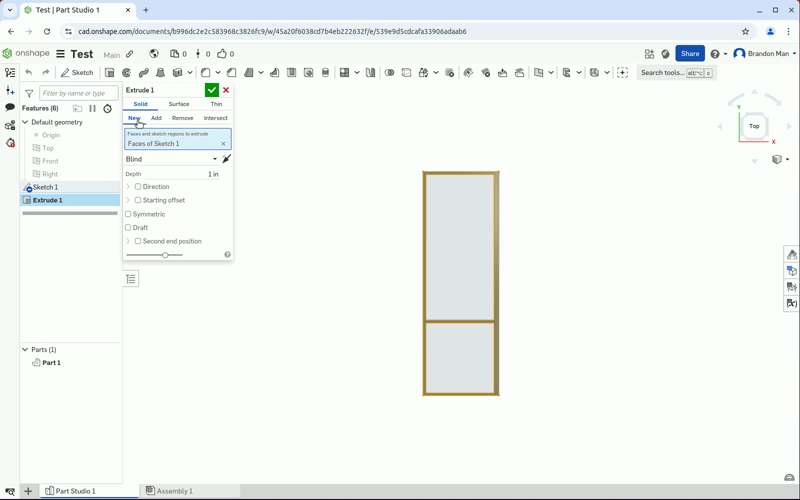
key(tab, 4)
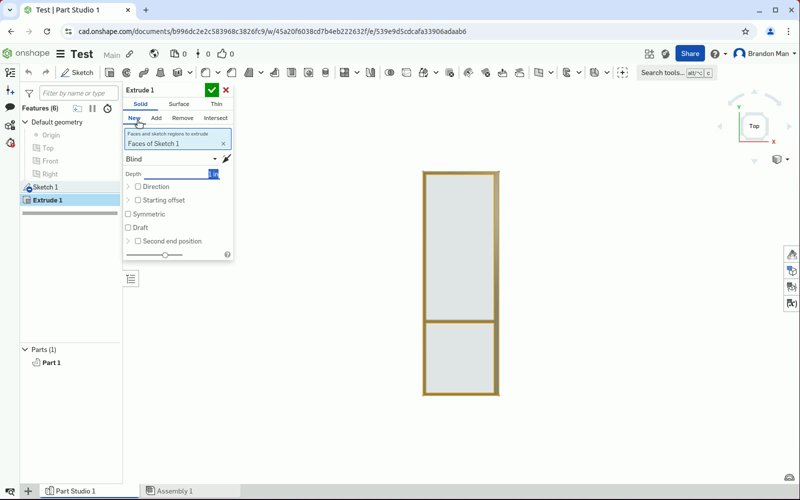
text(1.204)
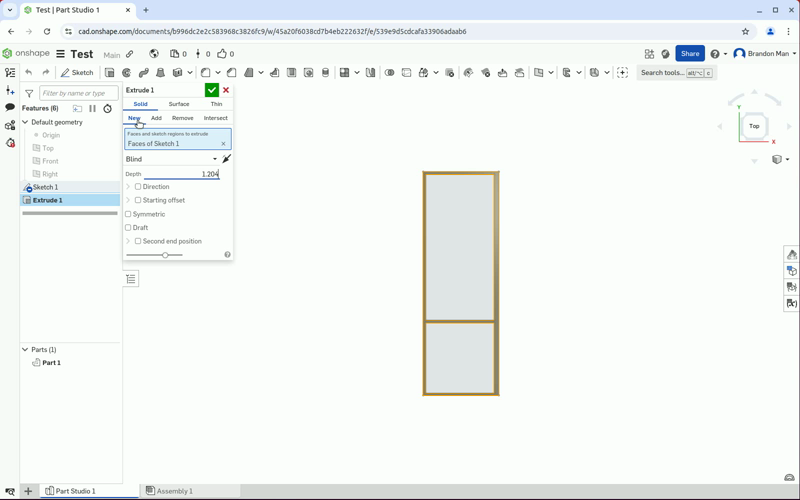
key(enter)
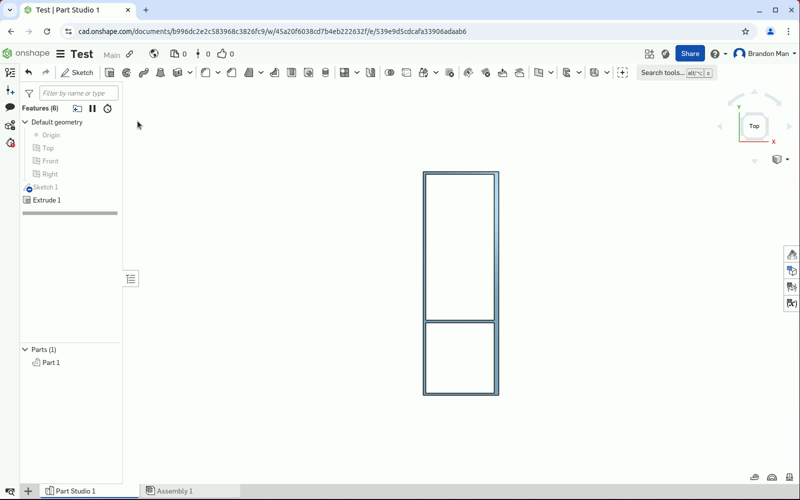
key(shift+h)
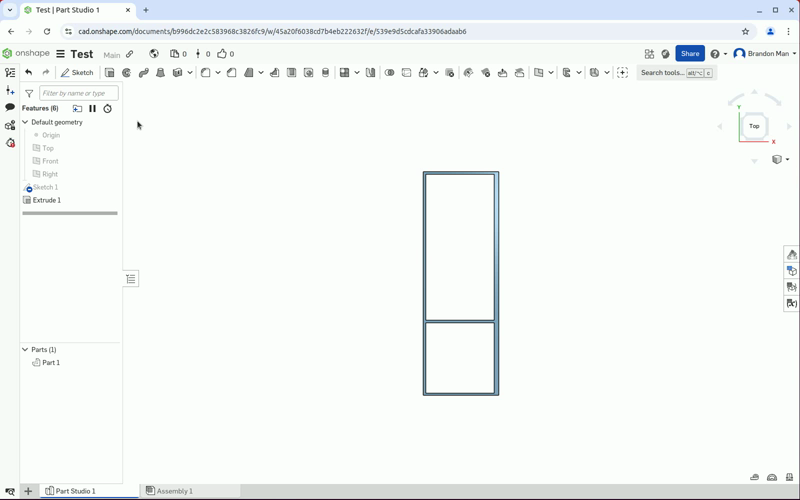
key(shift+h)
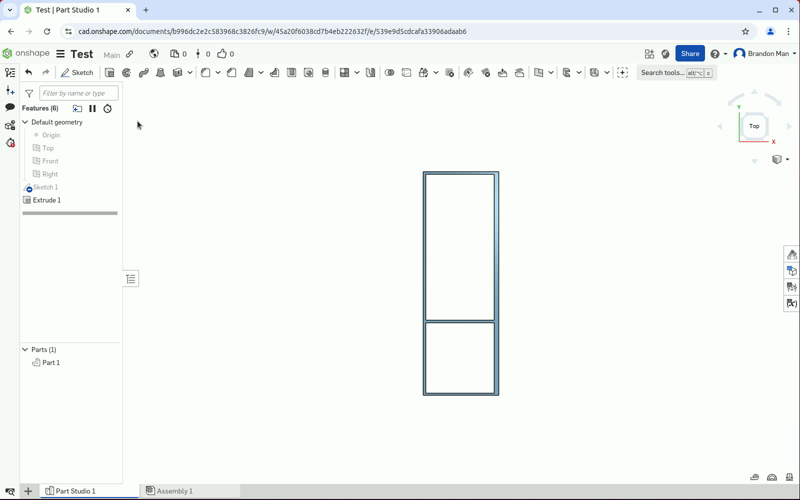
mouse_move(73, 189)
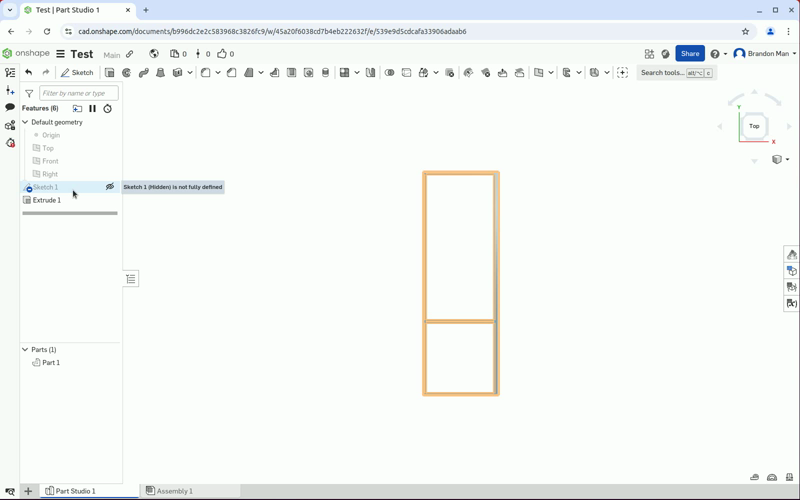
click(73, 189)
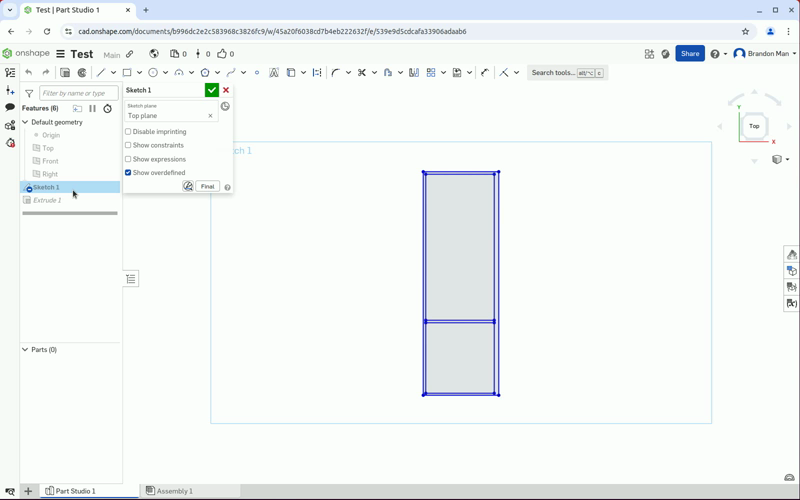
mouse_move(229, 92)
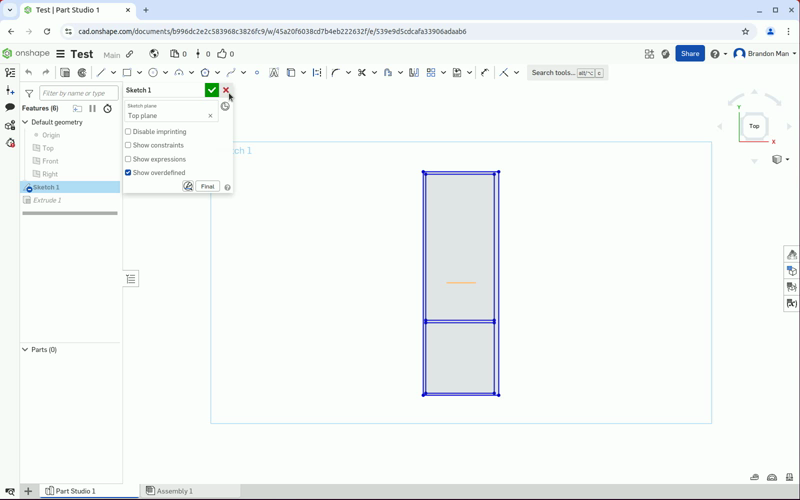
click(229, 92)
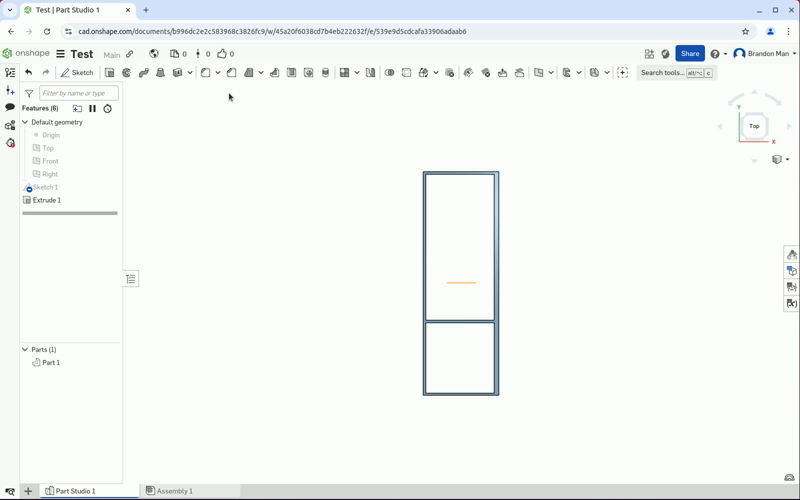
mouse_move(73, 352)
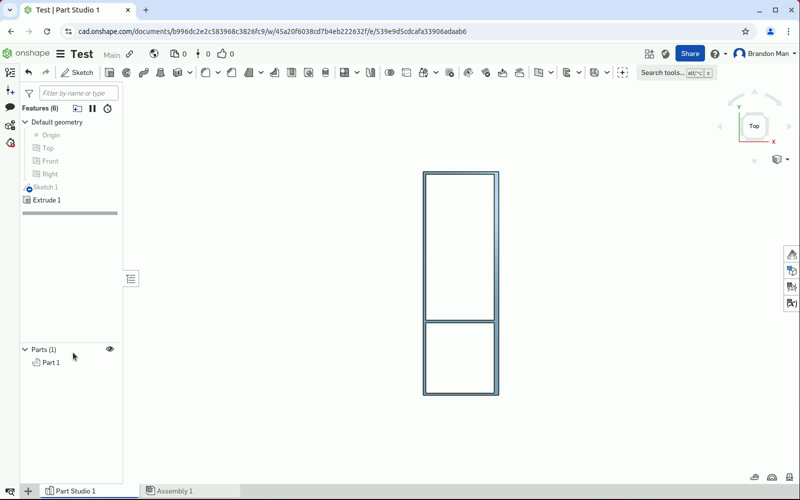
key(y)
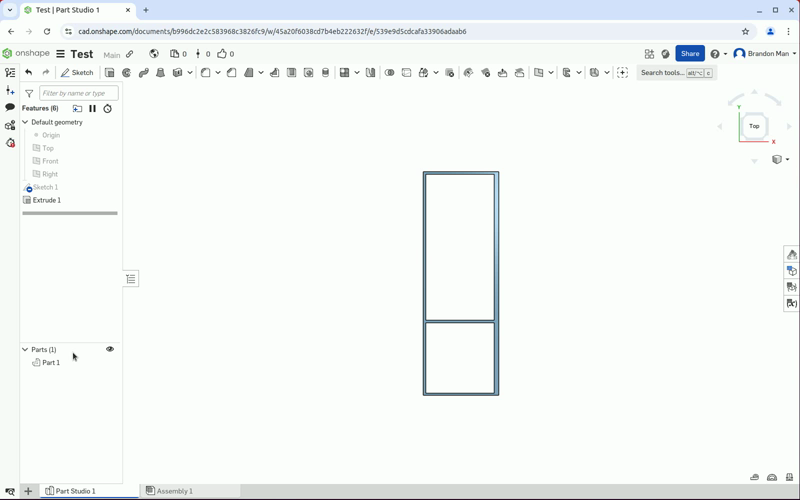
key(shift+p)
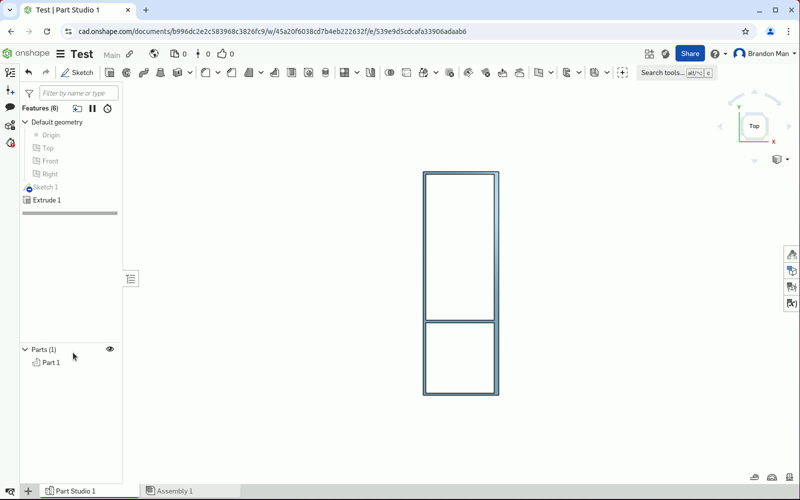
key(space)
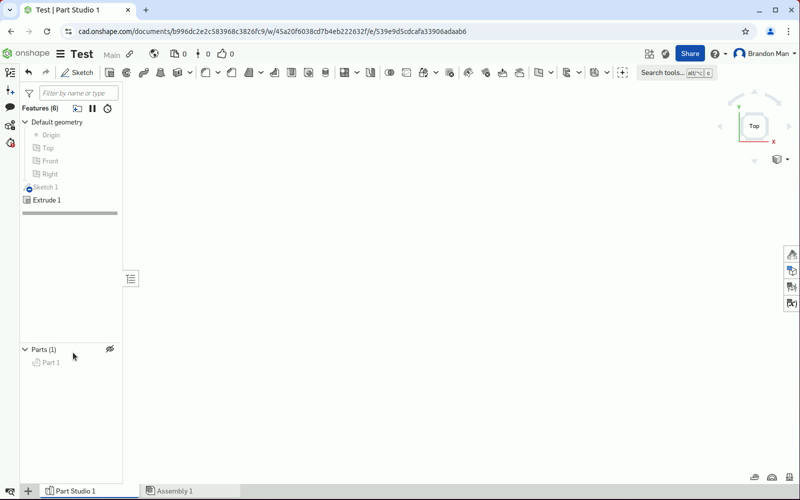
key_down(shift)
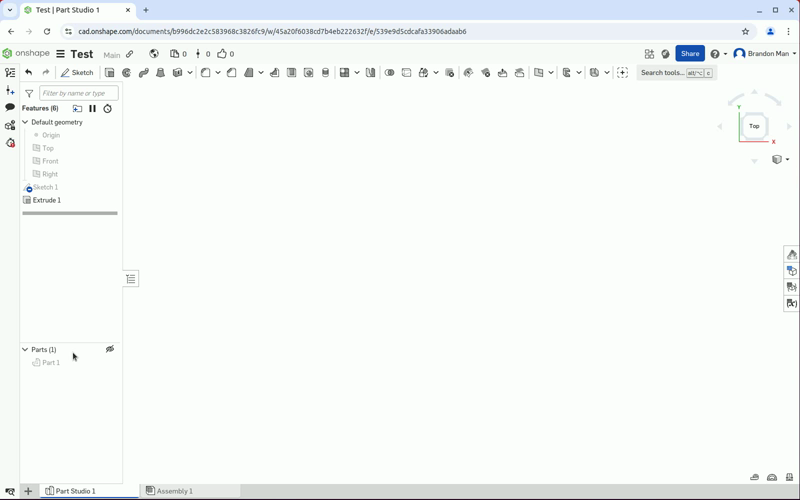
key(up)
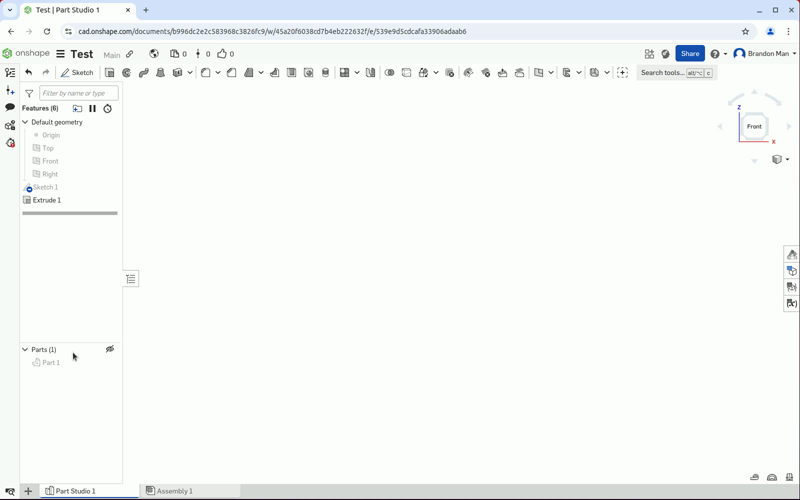
key_up(shift)
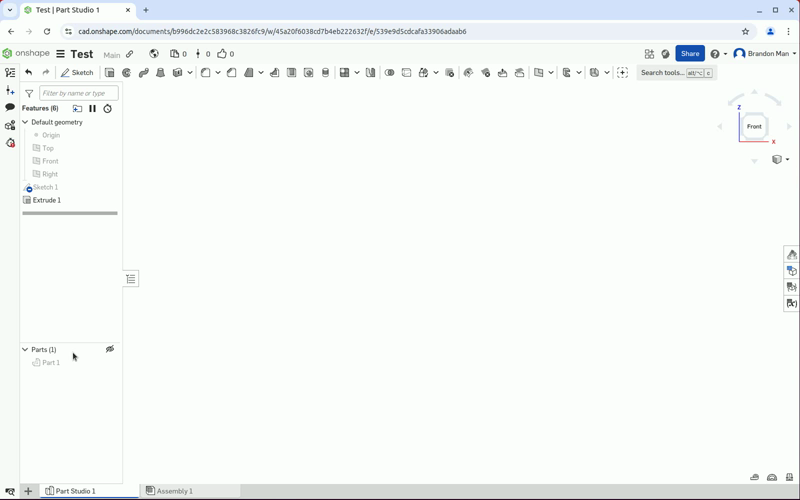
key(space)
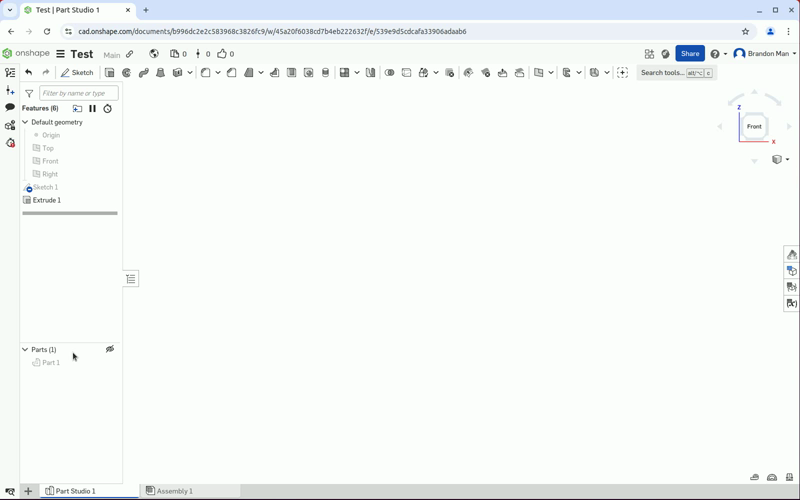
key_down(shift)
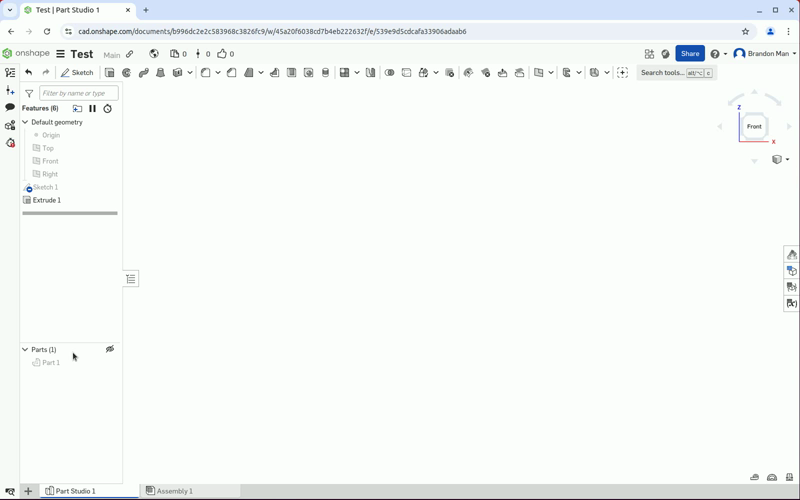
key(left)
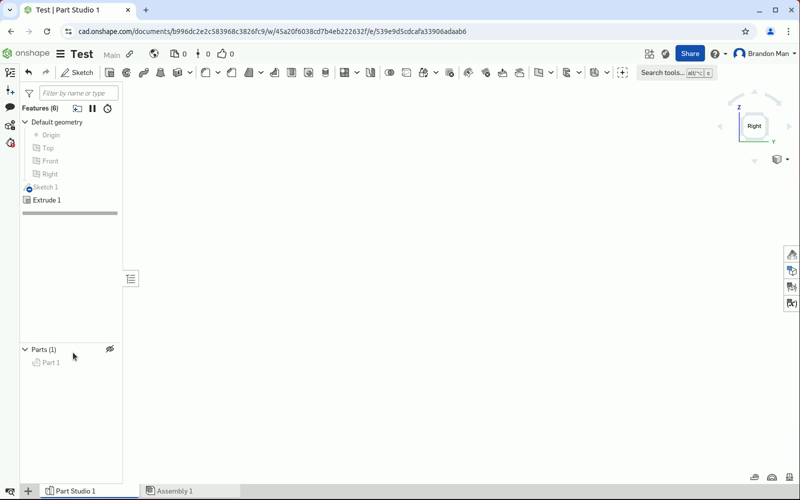
key_up(shift)
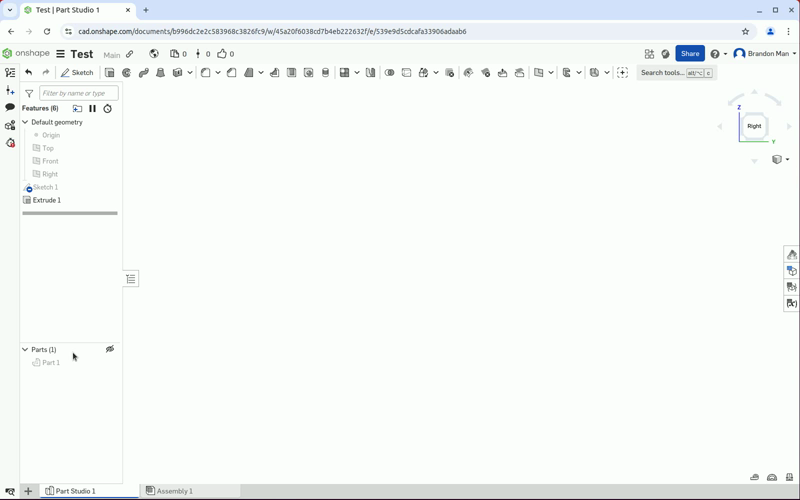
mouse_move(73, 352)
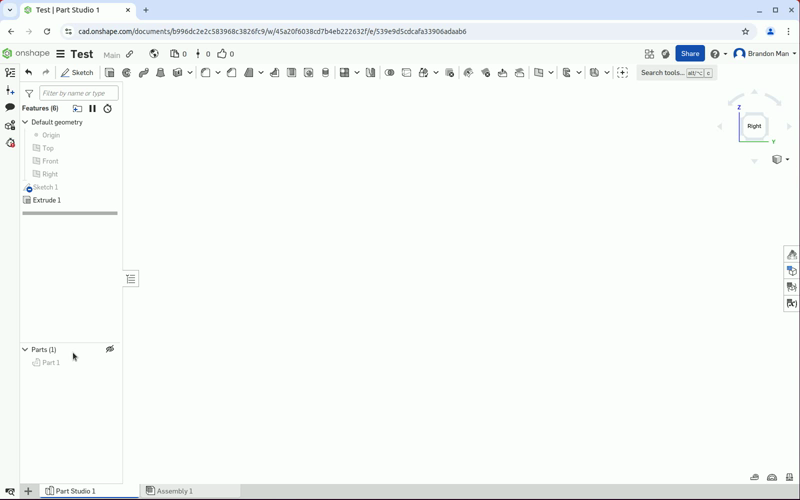
key(shift+y)
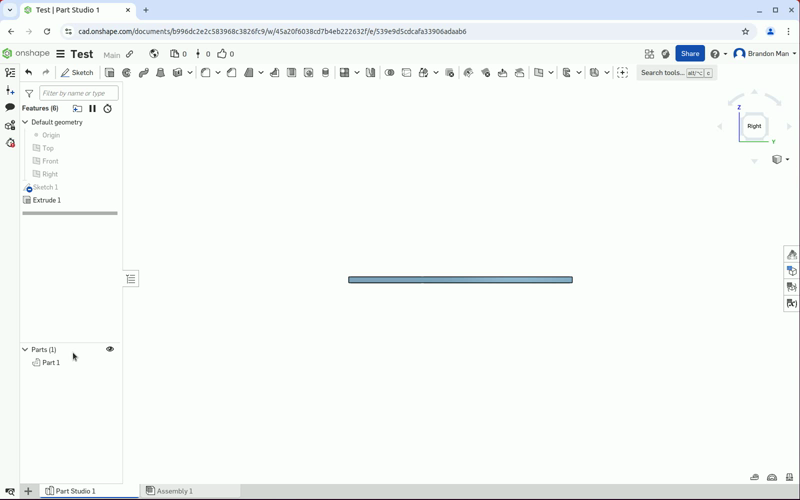
mouse_move(541, 75)
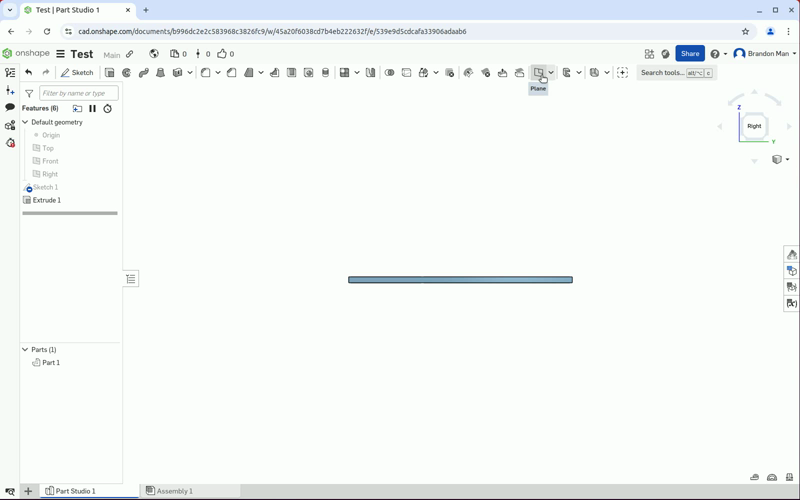
click(541, 75)
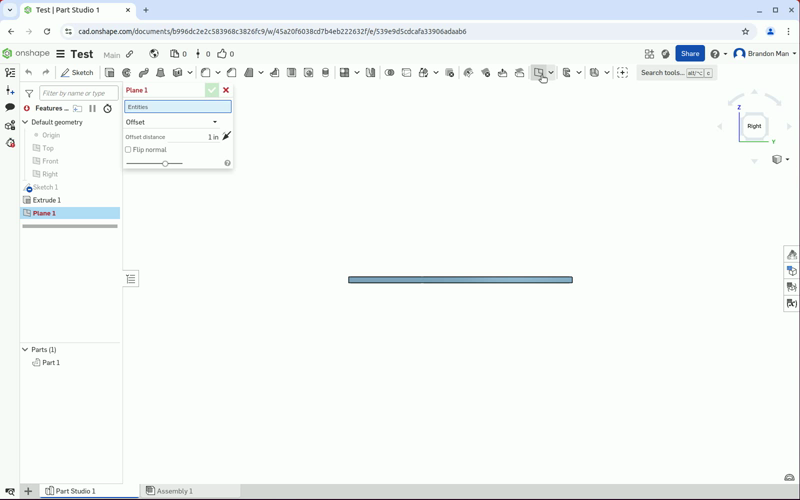
mouse_move(73, 176)
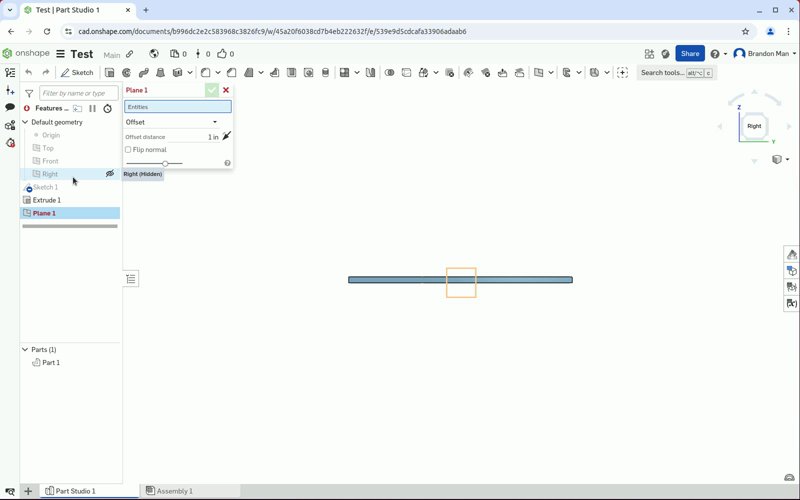
click(73, 176)
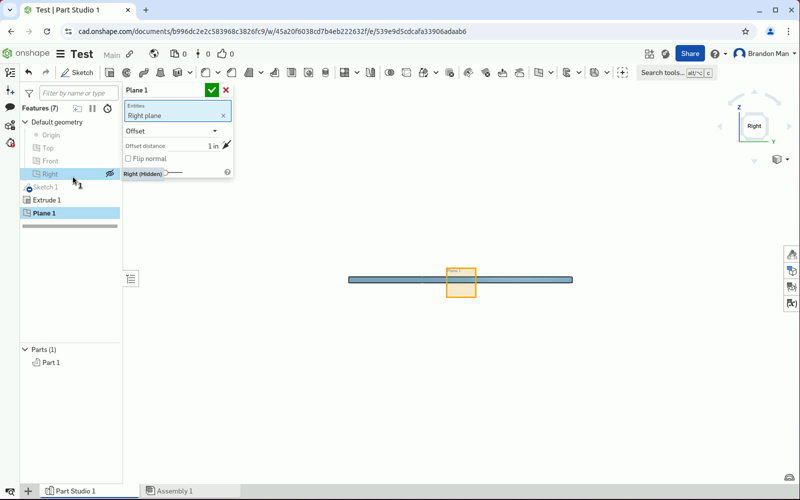
key(tab, 2)
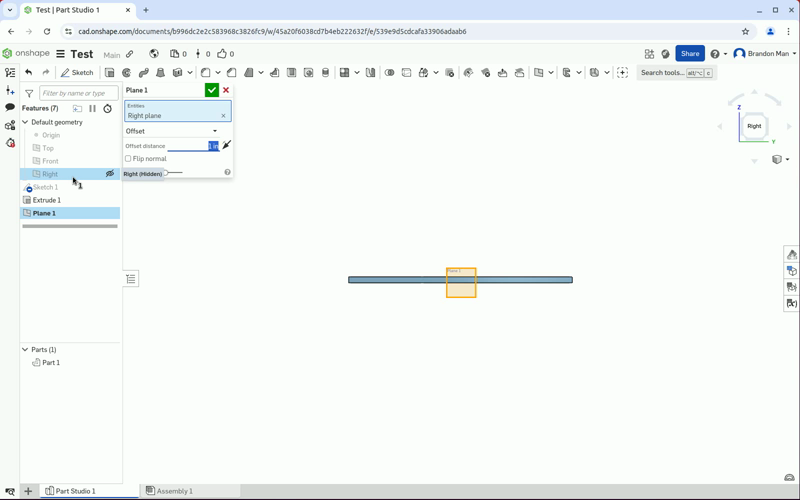
text(7.703)
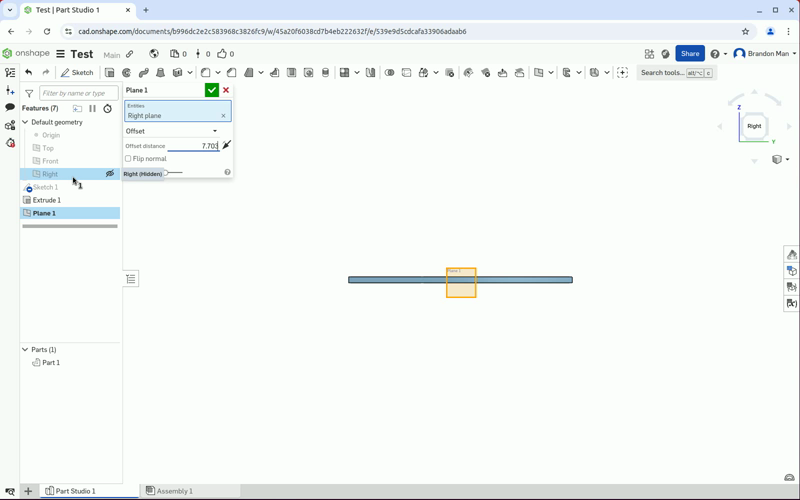
key(enter, 2)
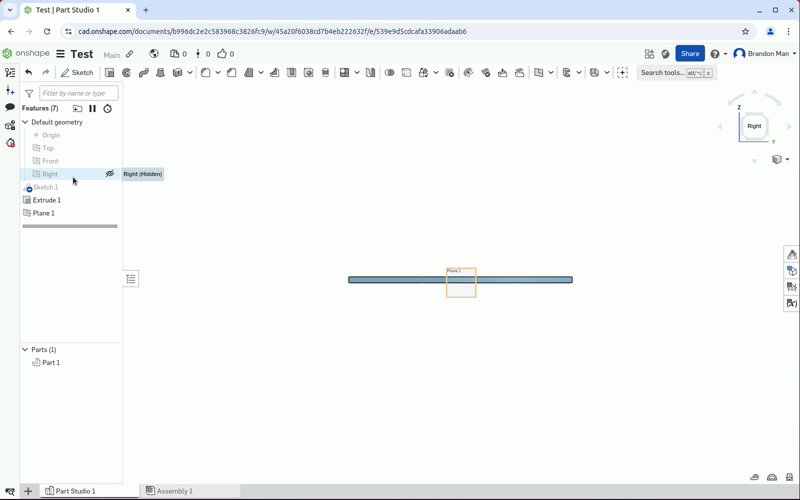
key(shift+s)
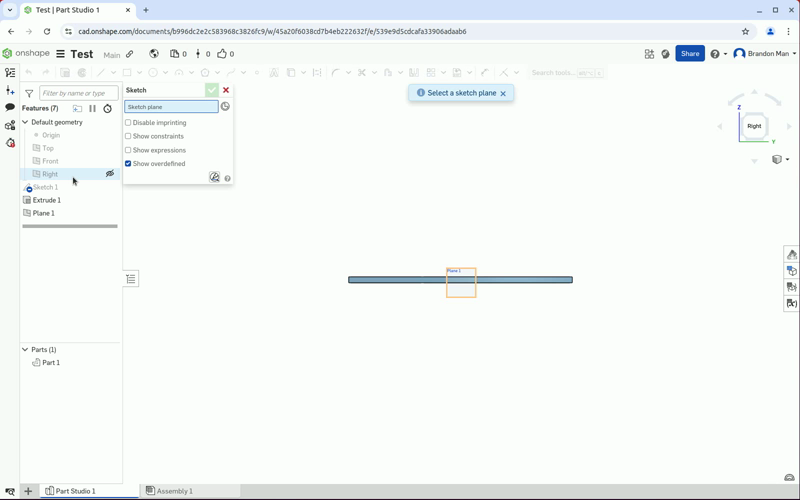
mouse_move(73, 215)
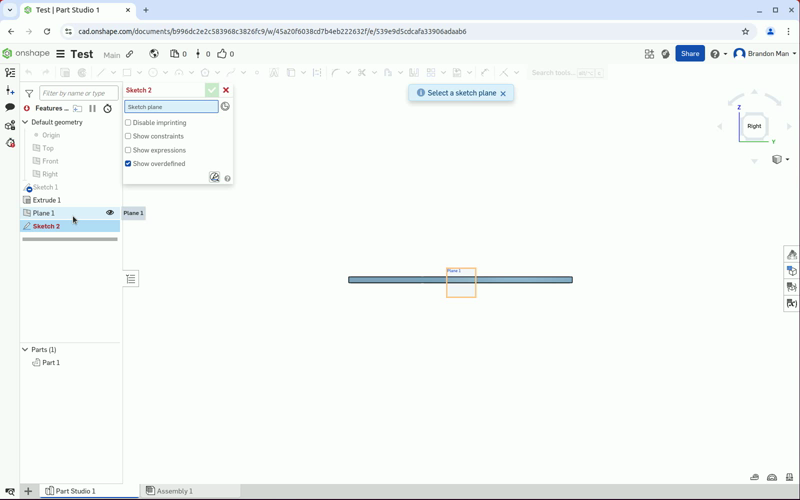
click(73, 215)
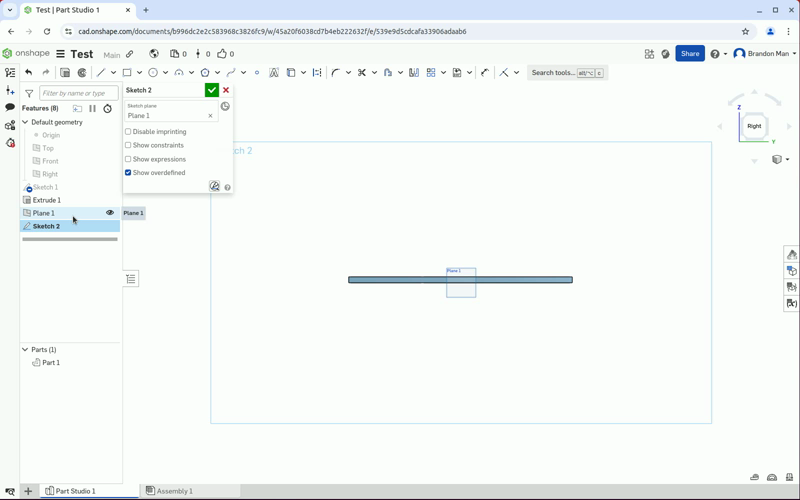
mouse_move(73, 352)
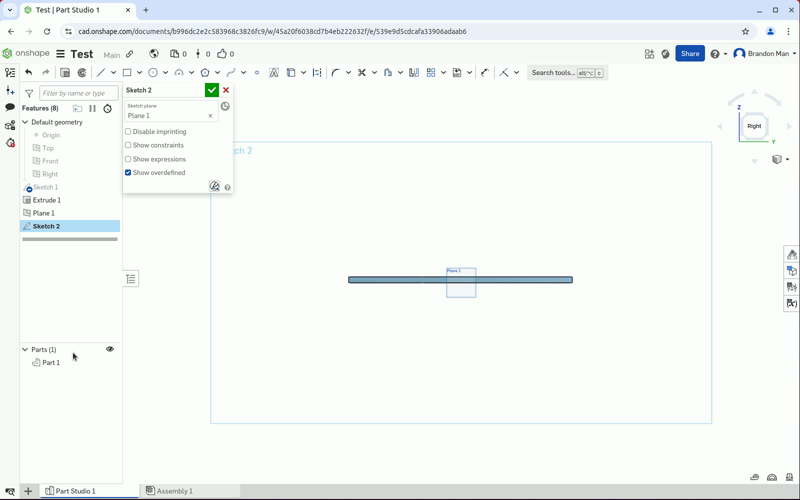
key(y)
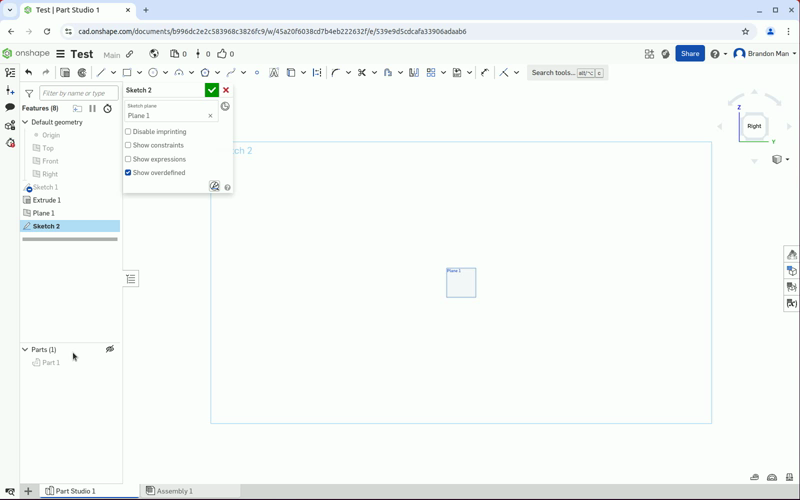
key(c)
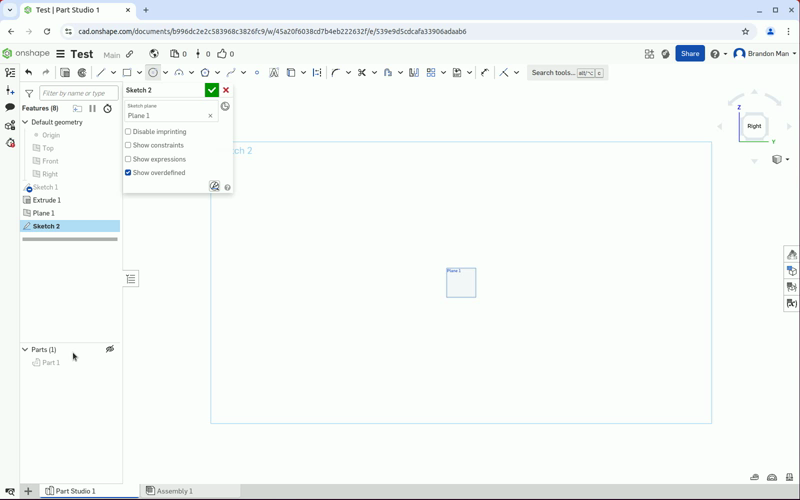
key_down(shift)
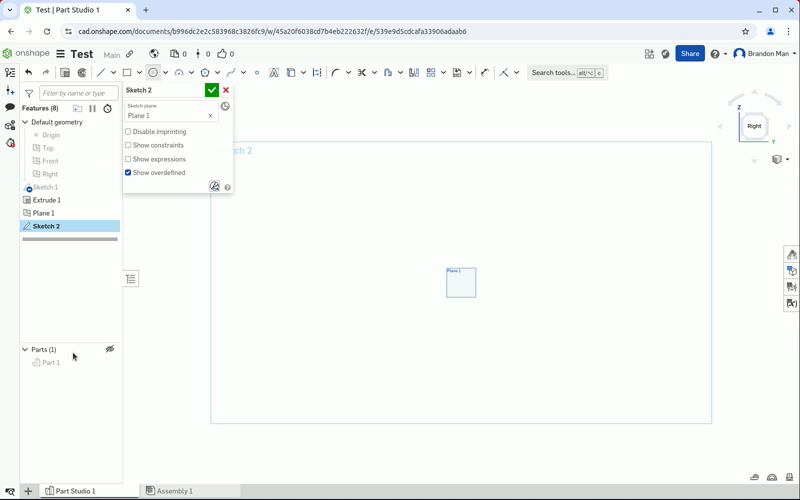
mouse_move(386, 279)
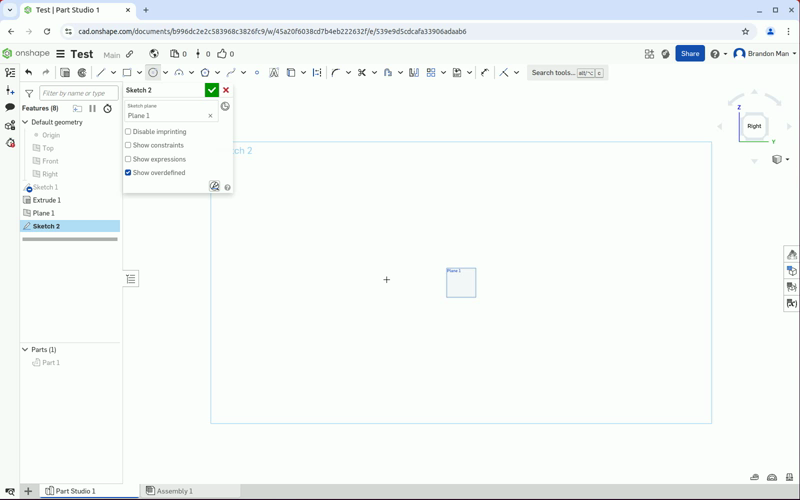
click(386, 279)
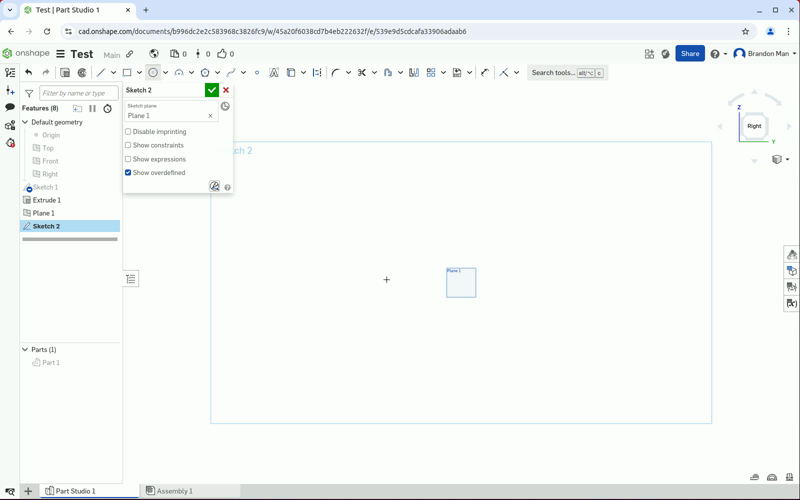
key_up(shift)
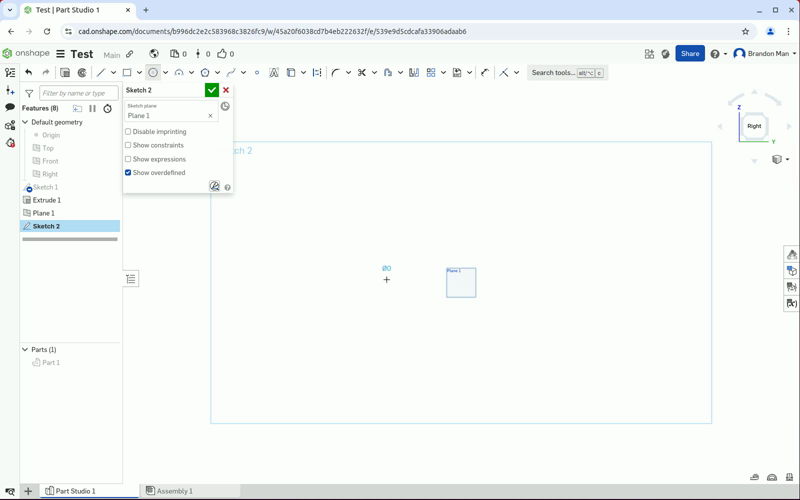
mouse_move(389, 279)
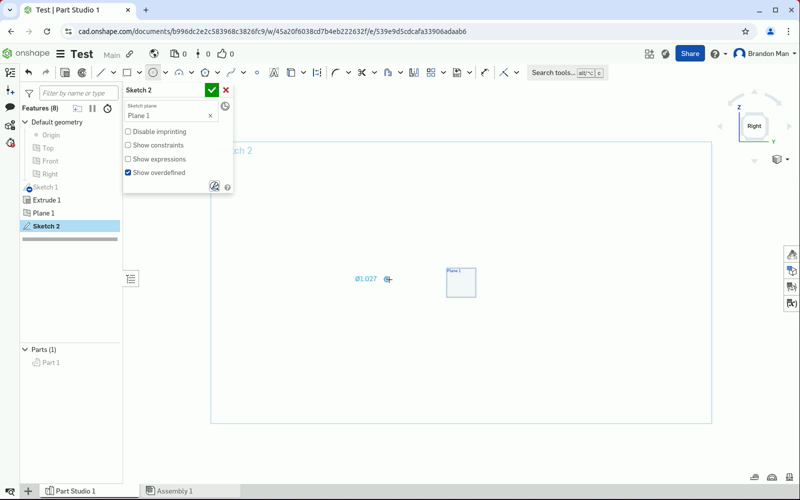
scroll(6)
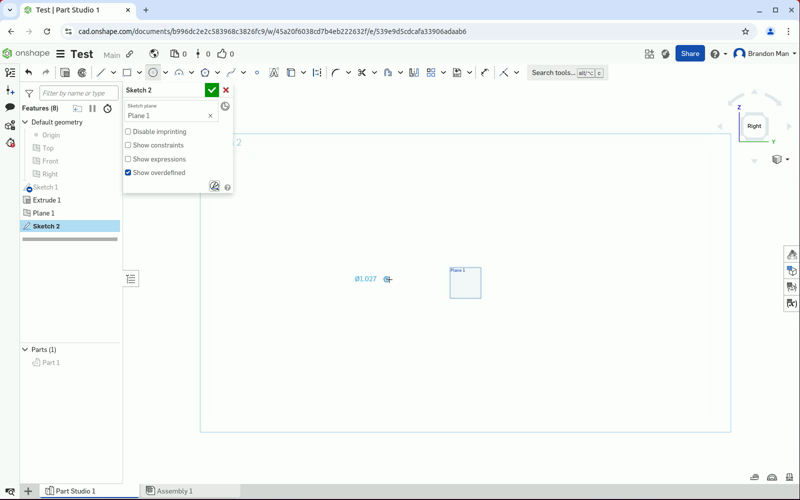
scroll(6)
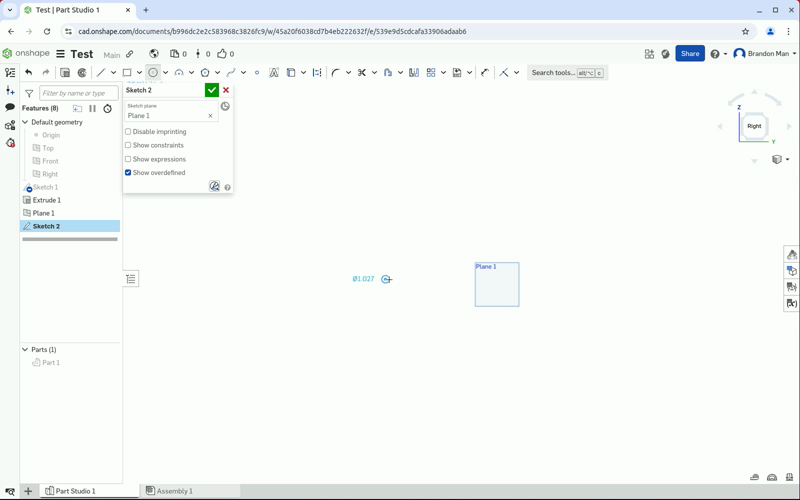
scroll(6)
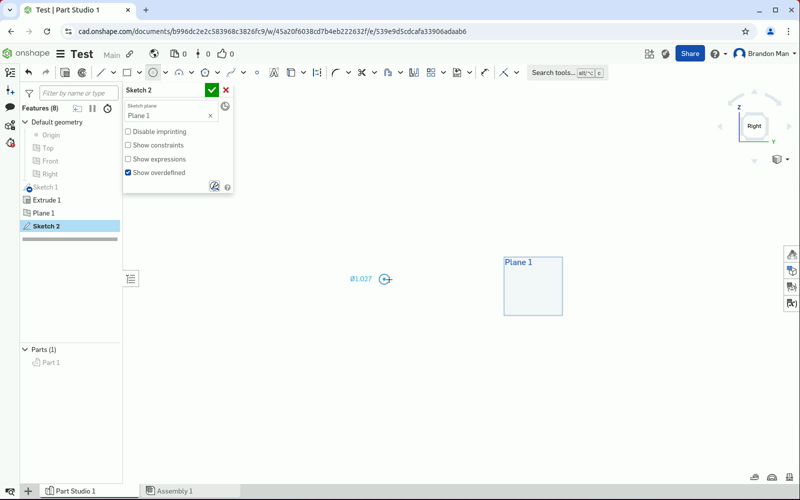
scroll(6)
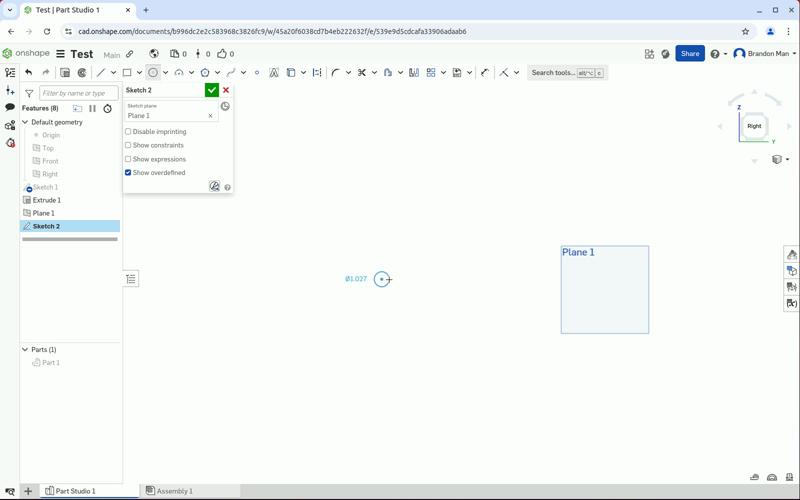
scroll(6)
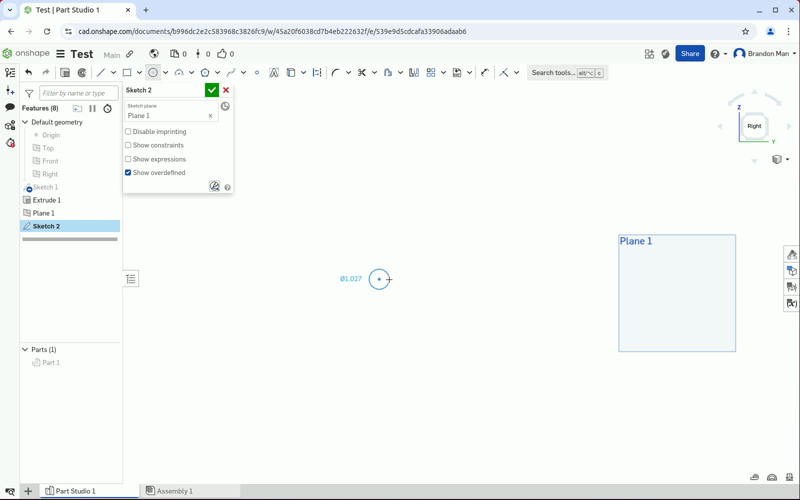
scroll(6)
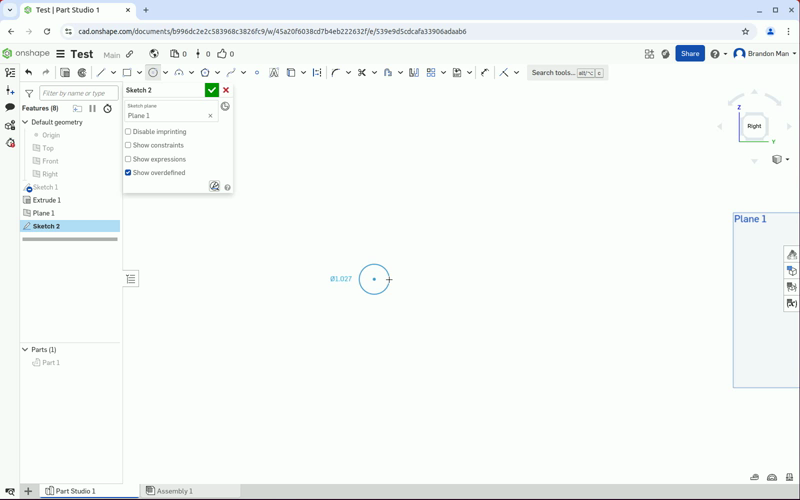
scroll(6)
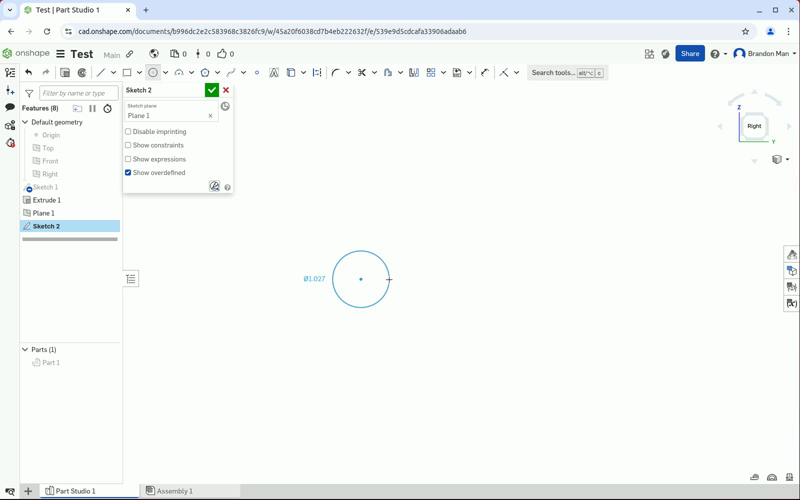
click(389, 279)
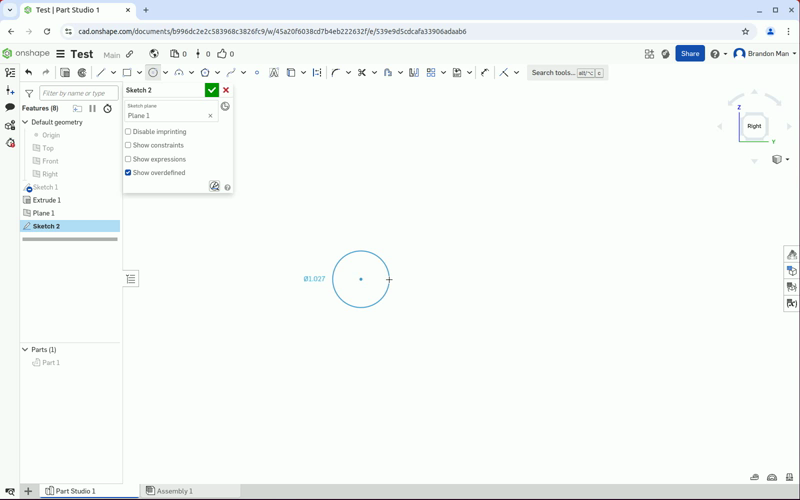
scroll(-6)
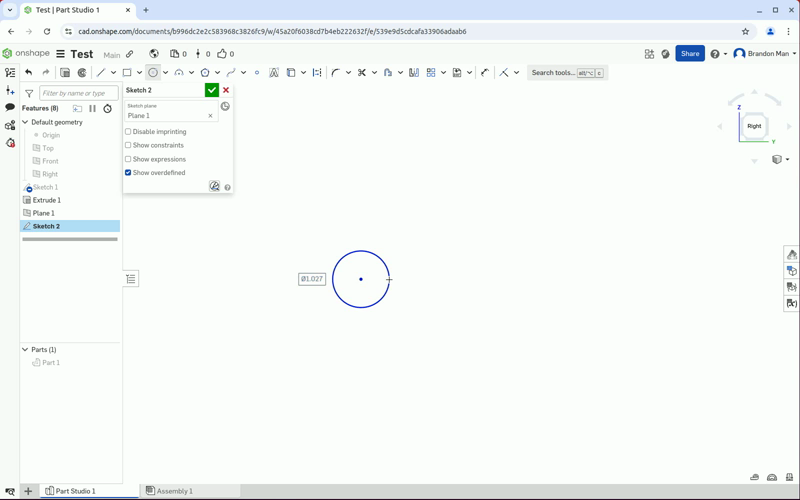
scroll(-6)
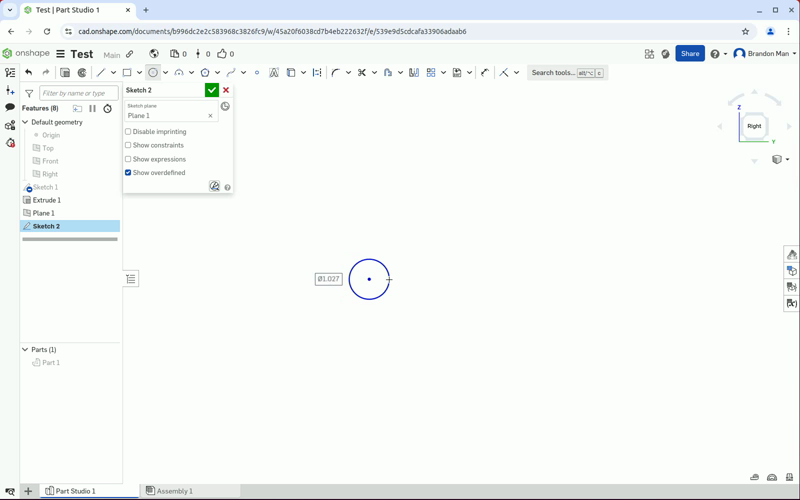
scroll(-6)
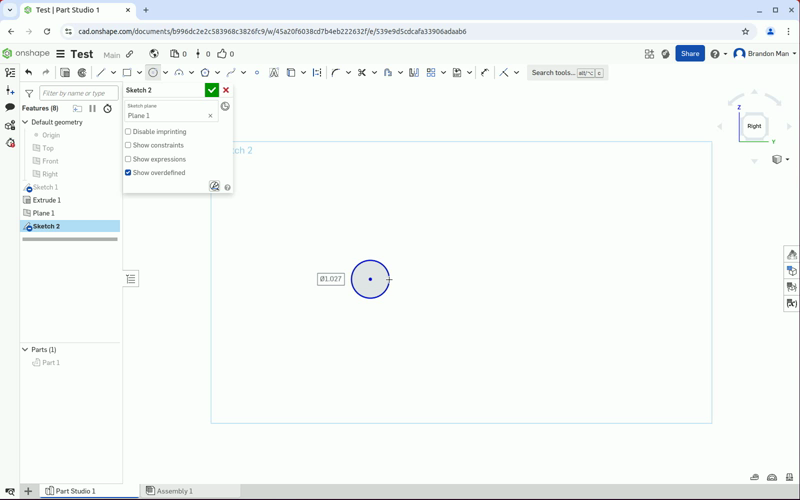
scroll(-6)
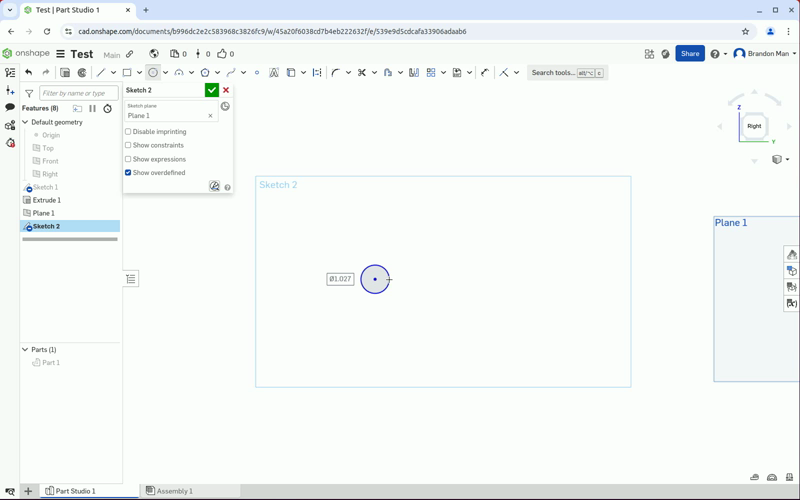
scroll(-6)
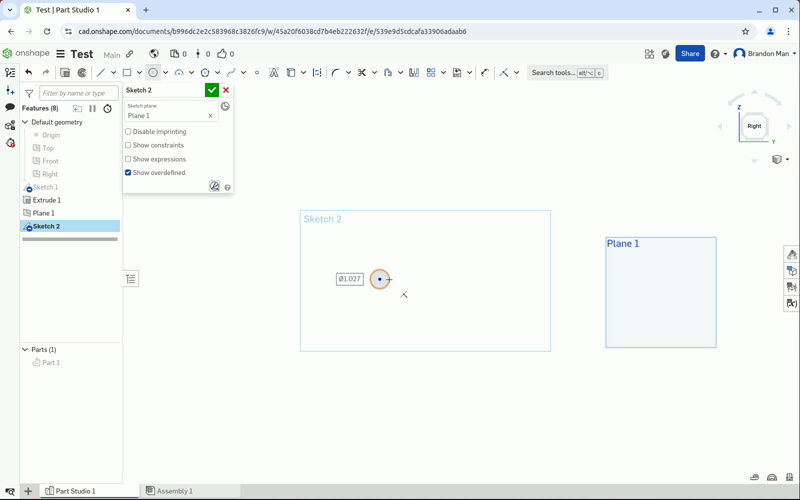
scroll(-6)
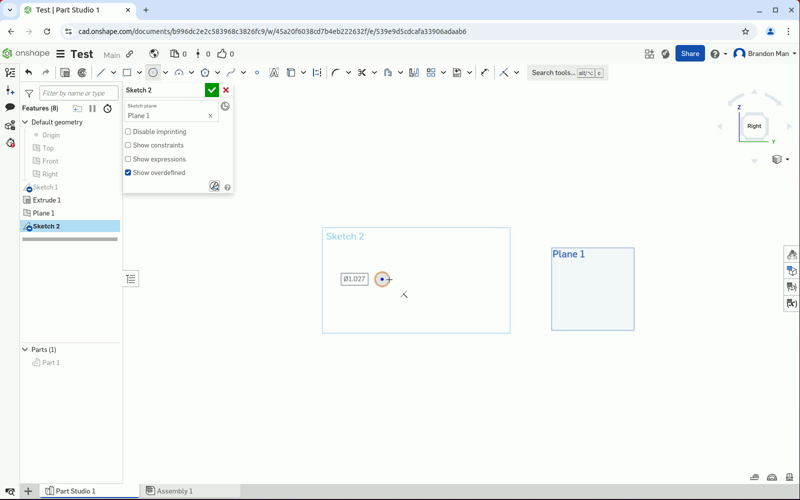
scroll(-6)
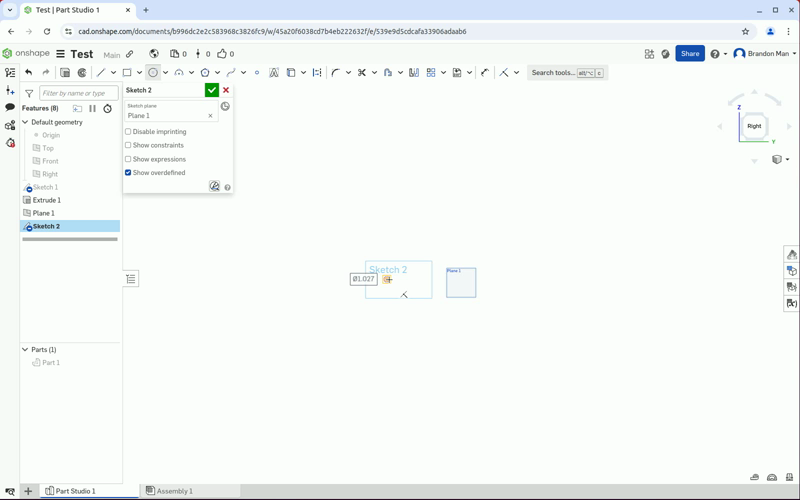
key(esc)
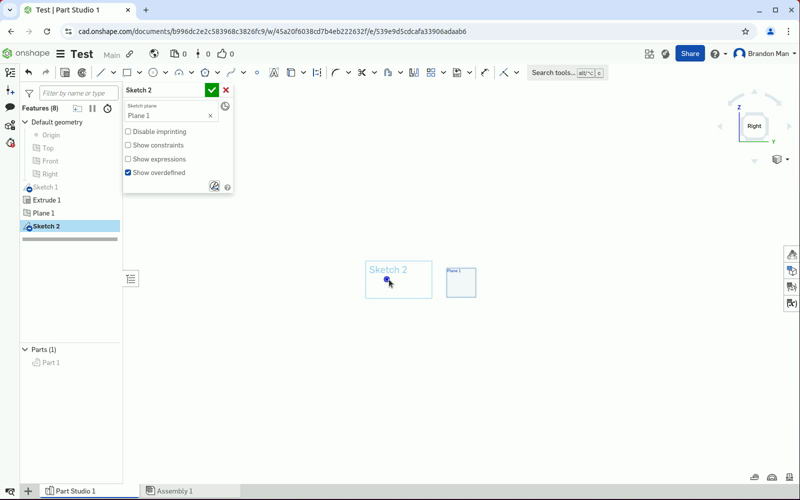
mouse_move(386, 277)
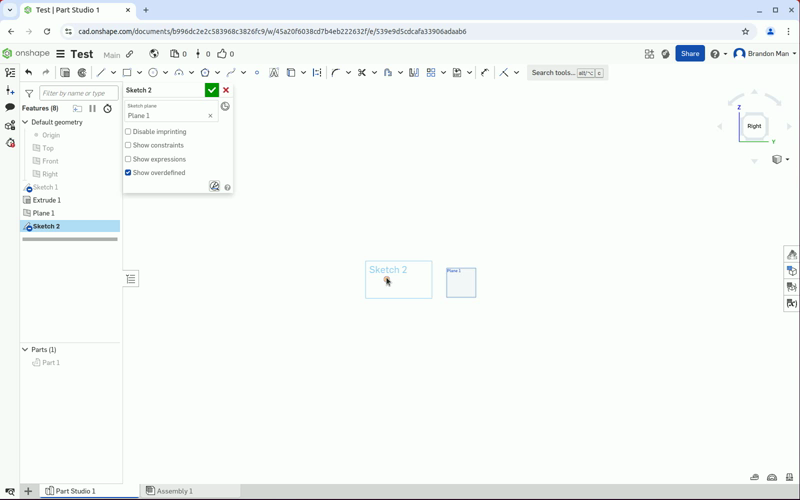
scroll(6)
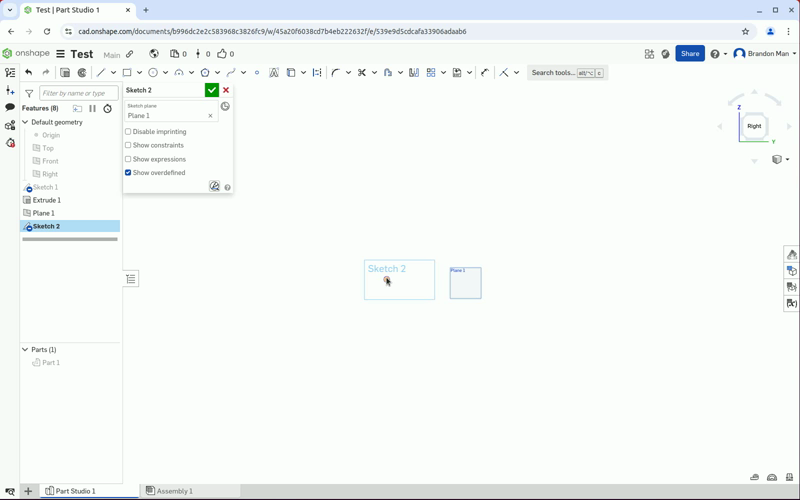
scroll(6)
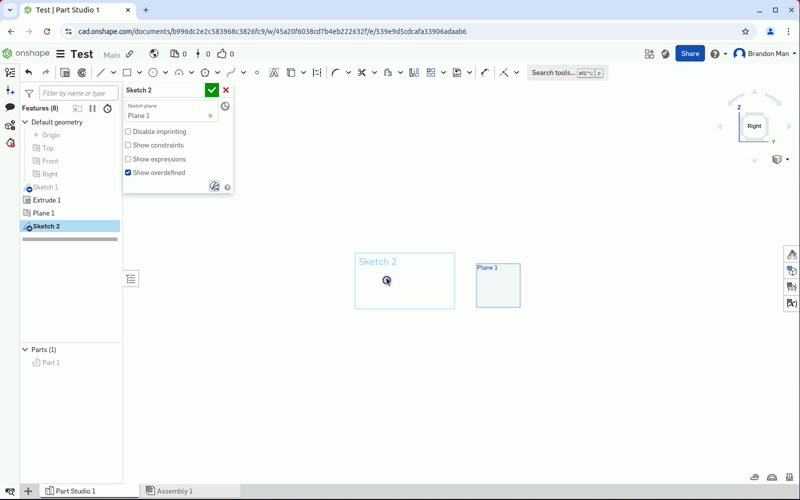
scroll(6)
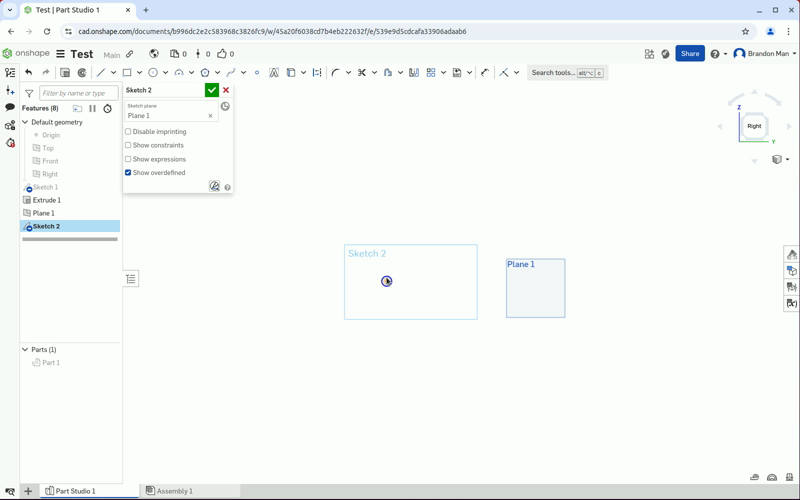
scroll(6)
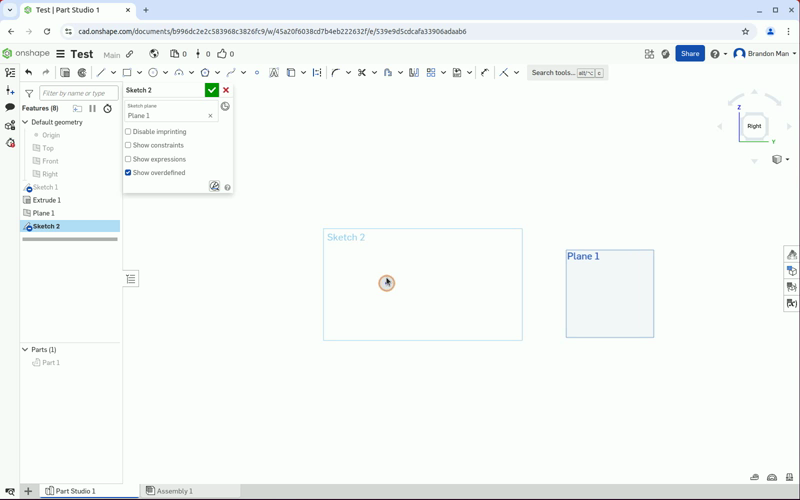
scroll(6)
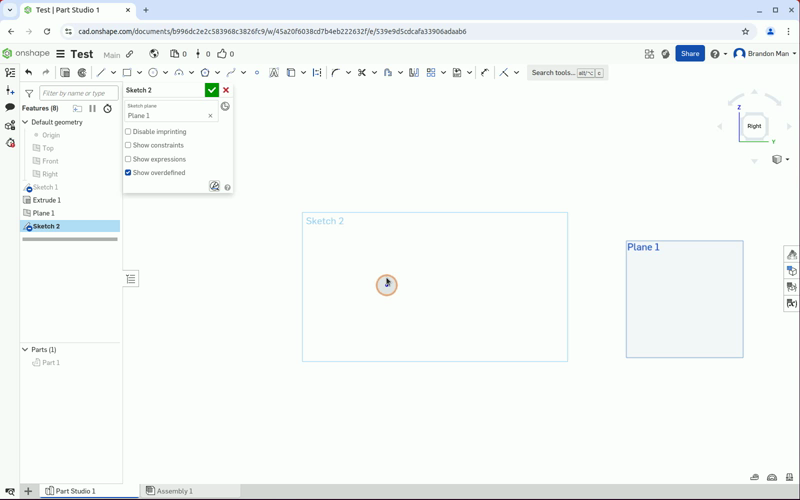
scroll(6)
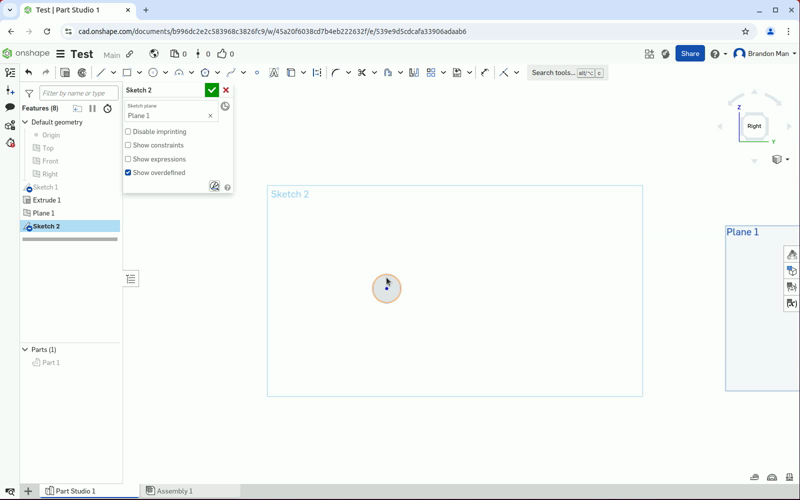
scroll(6)
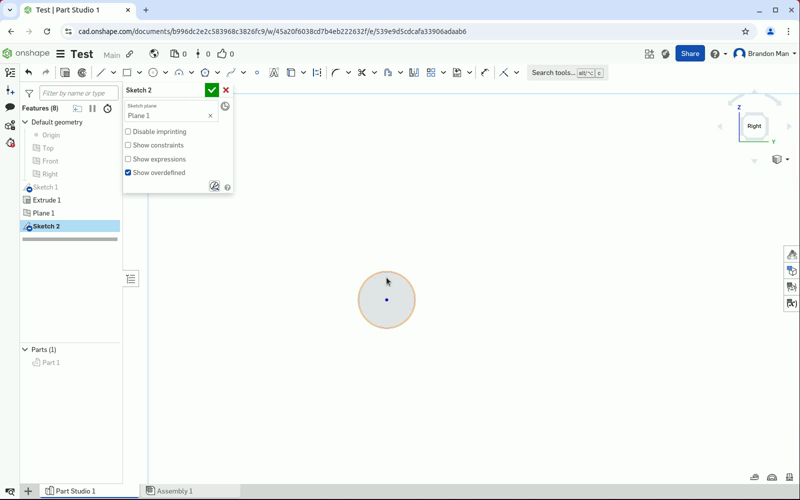
click(386, 277)
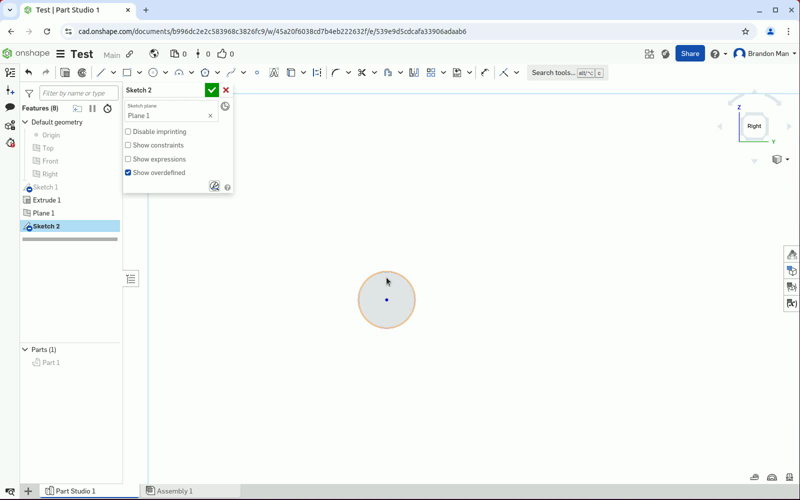
scroll(-6)
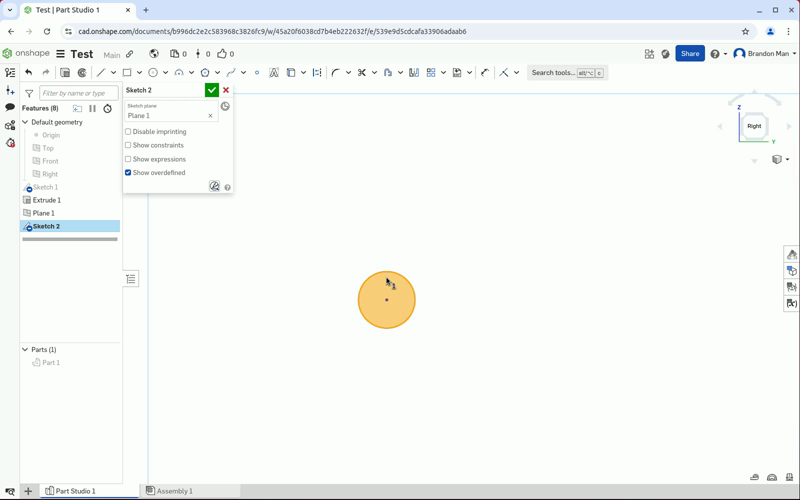
scroll(-6)
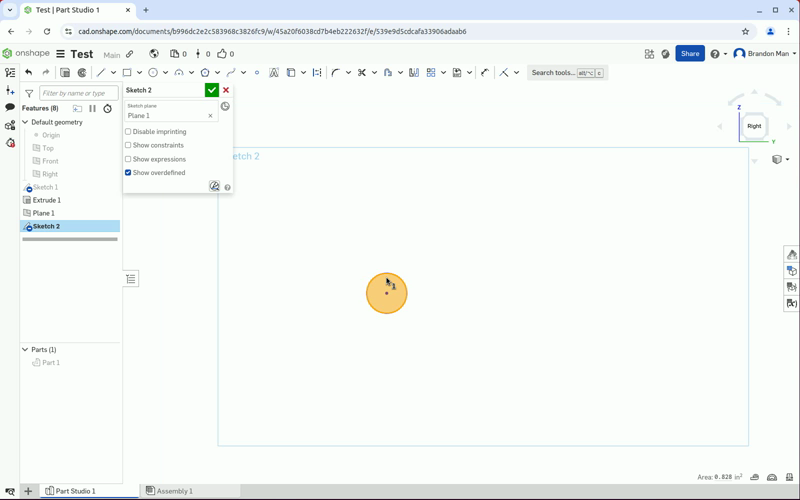
scroll(-6)
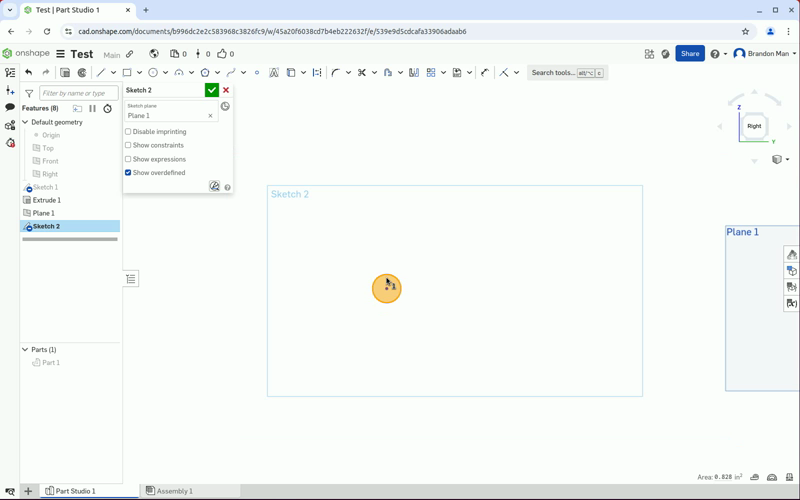
scroll(-6)
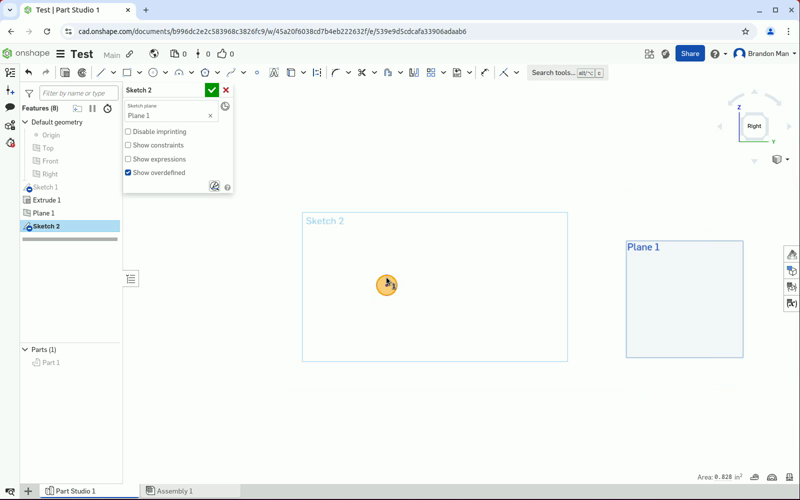
scroll(-6)
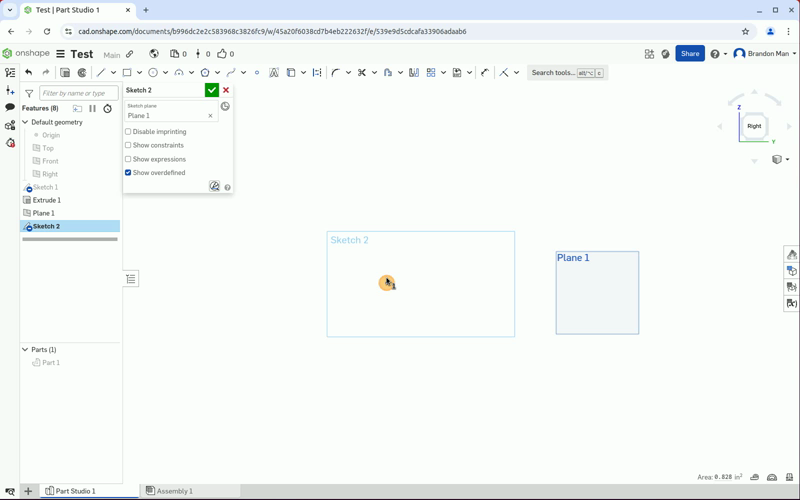
scroll(-6)
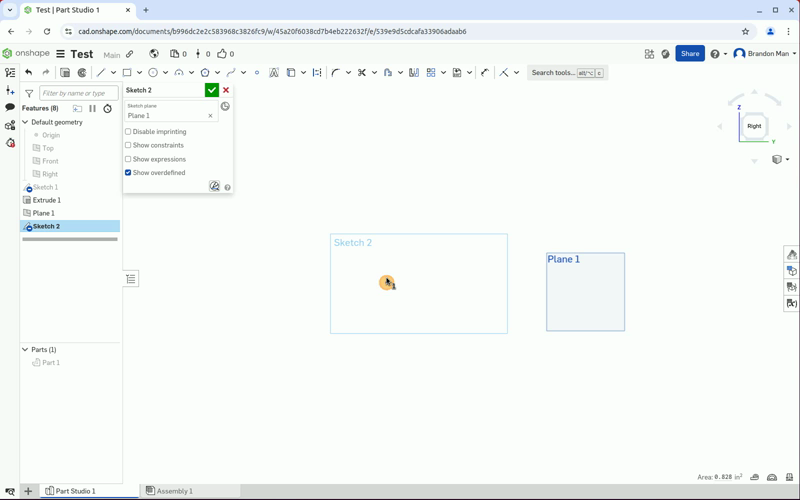
scroll(-6)
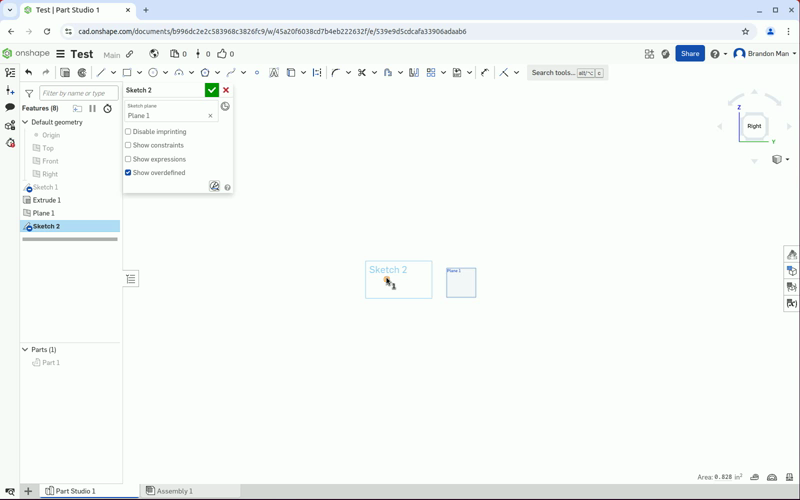
mouse_move(73, 352)
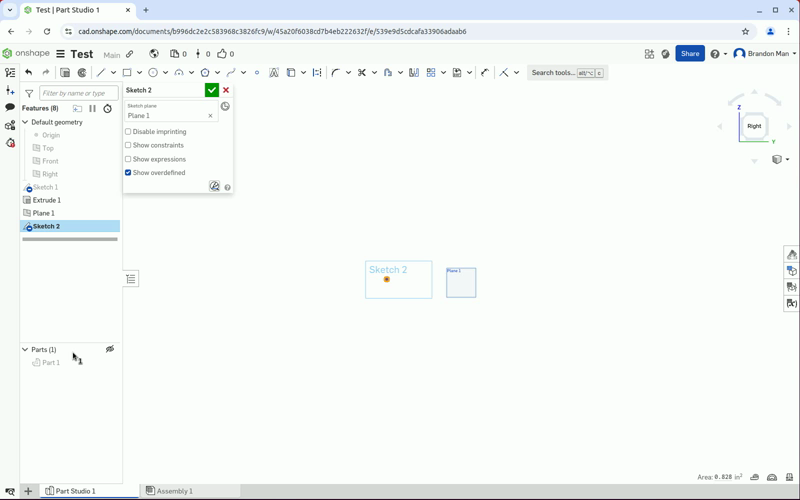
key(shift+y)
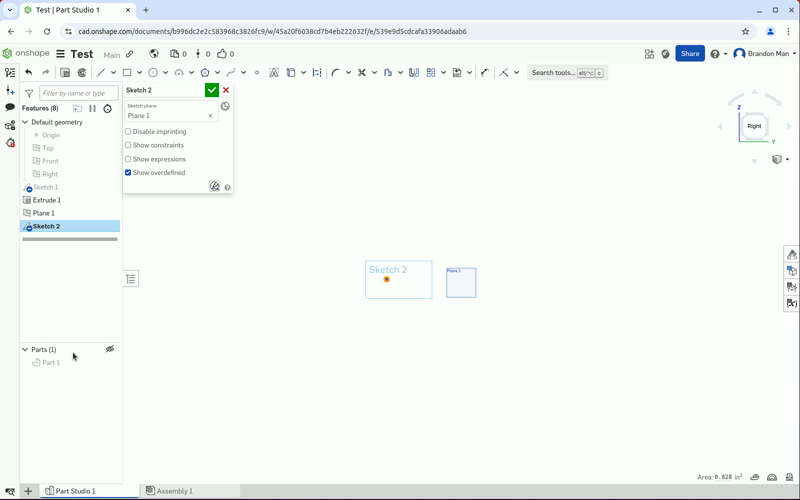
key(shift+e)
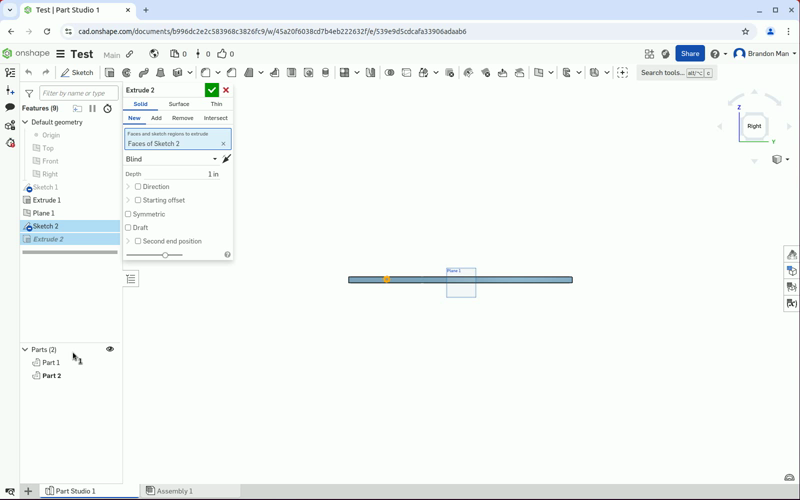
mouse_move(143, 106)
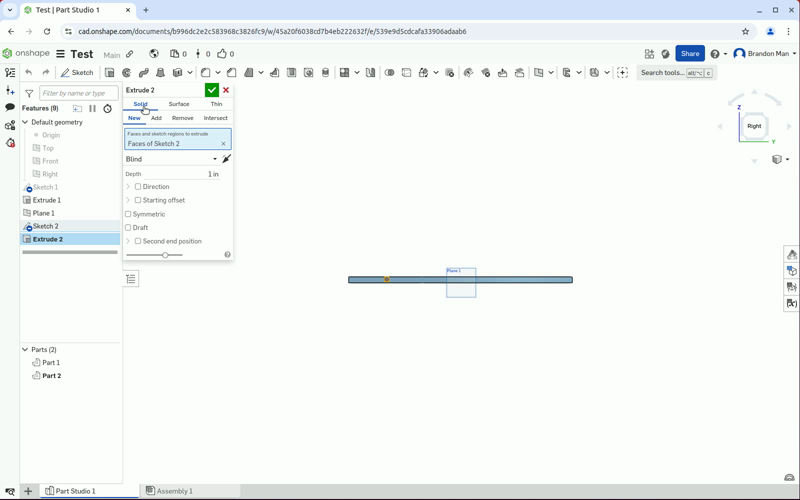
click(143, 106)
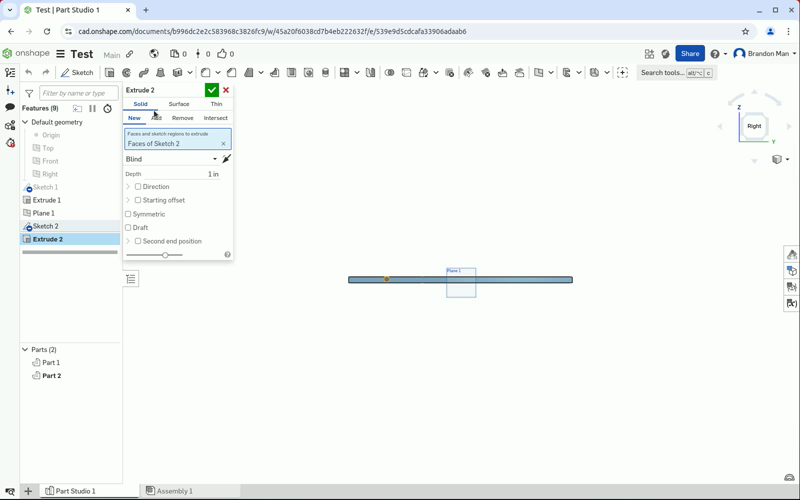
mouse_move(186, 120)
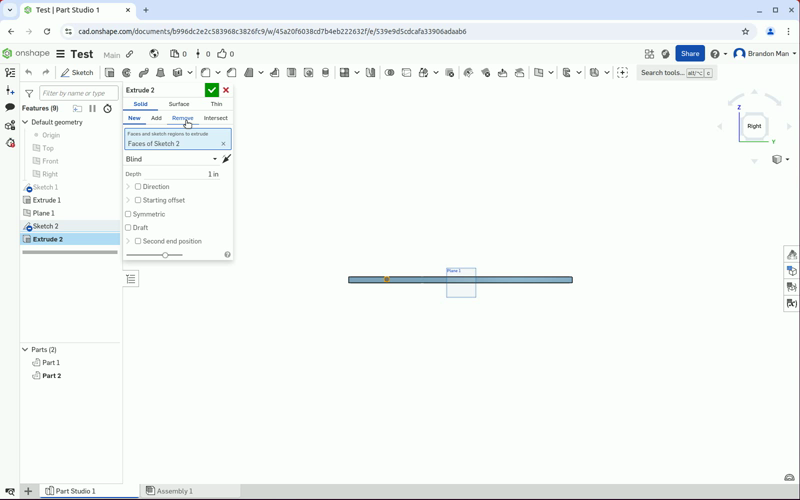
click(186, 120)
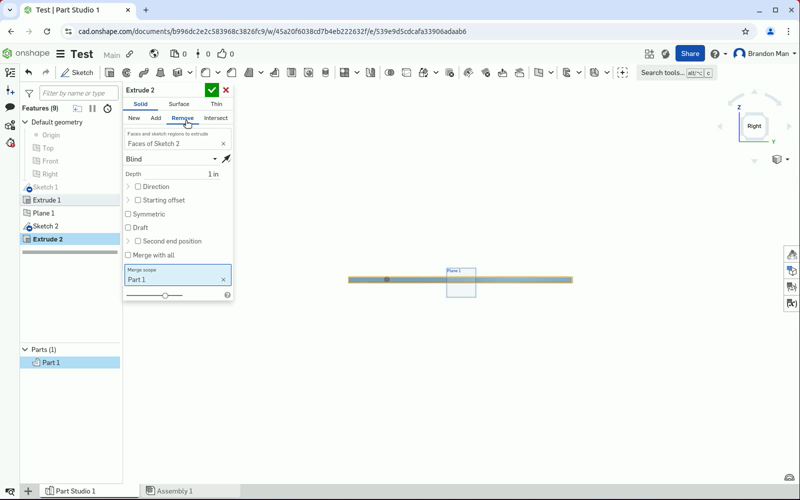
key(tab, 4)
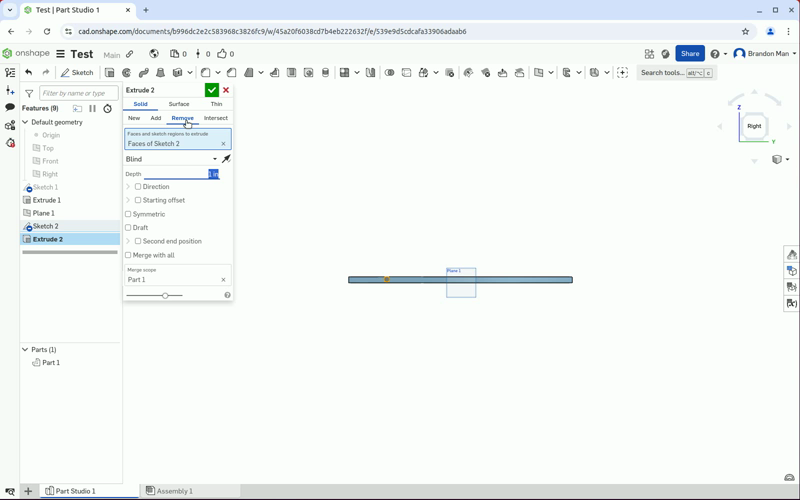
text(7.703)
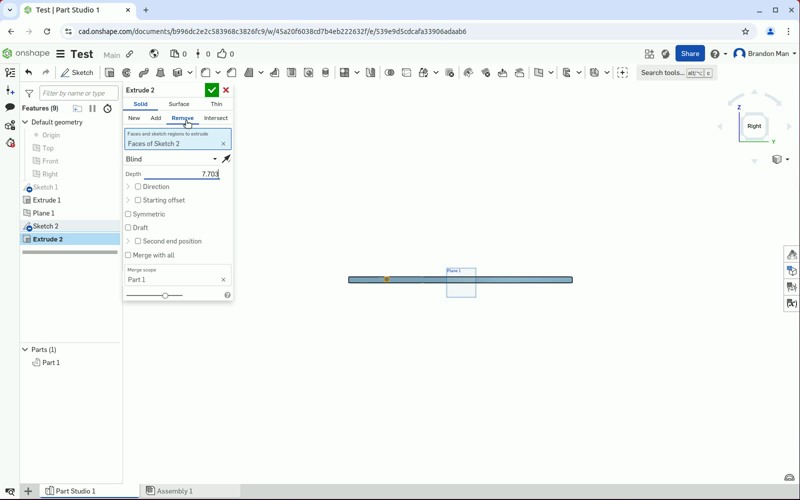
key(tab, 6)
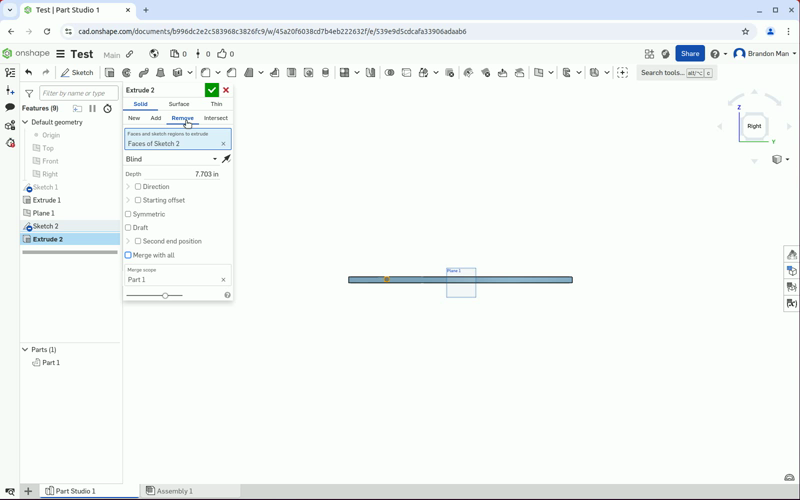
key(space)
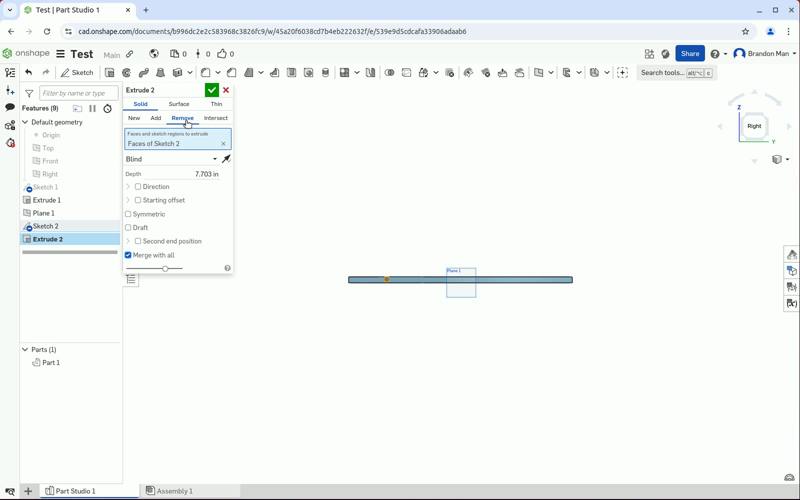
key(enter)
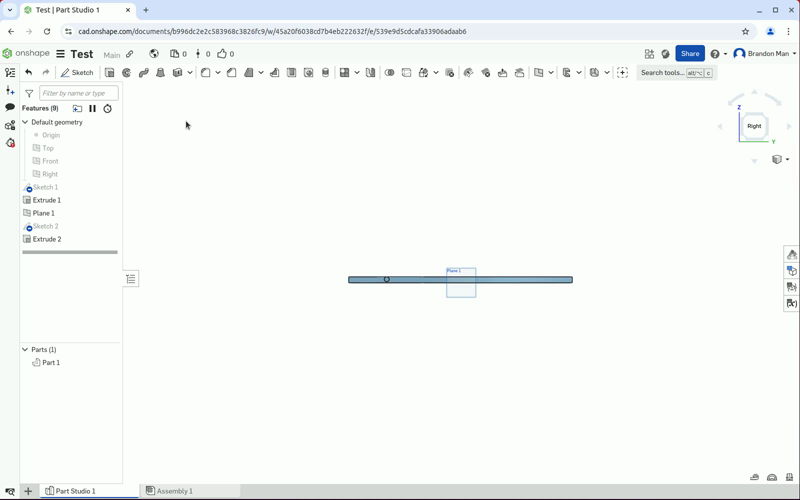
key(shift+h)
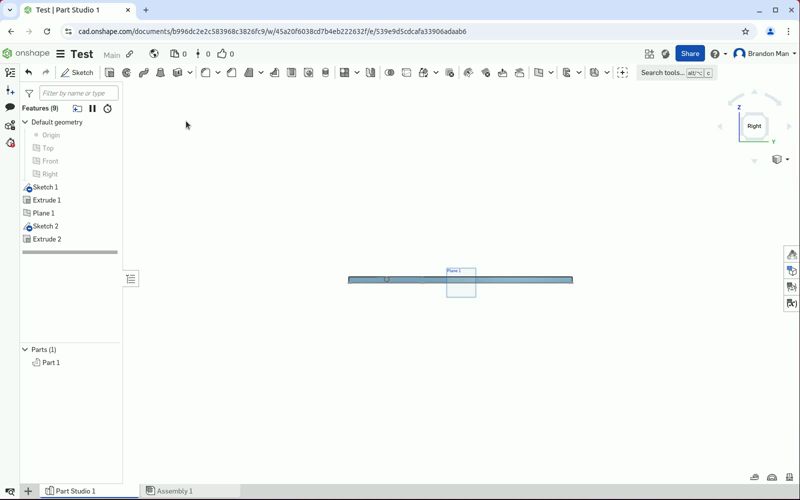
key(shift+h)
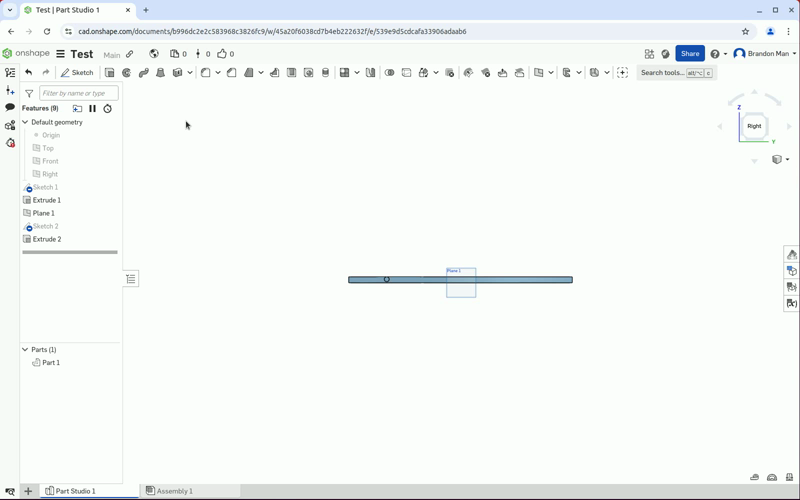
mouse_move(73, 189)
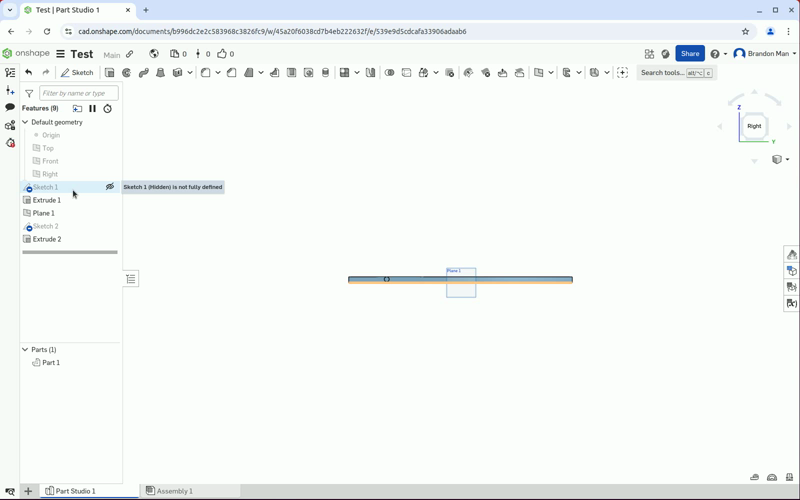
click(73, 189)
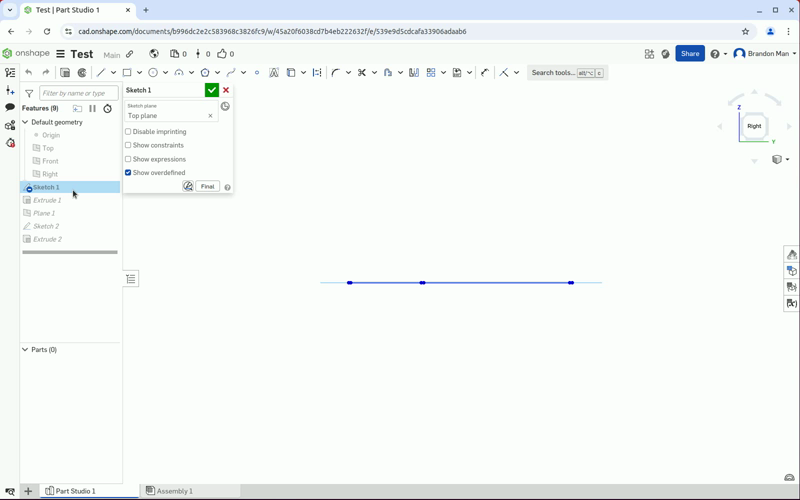
mouse_move(229, 92)
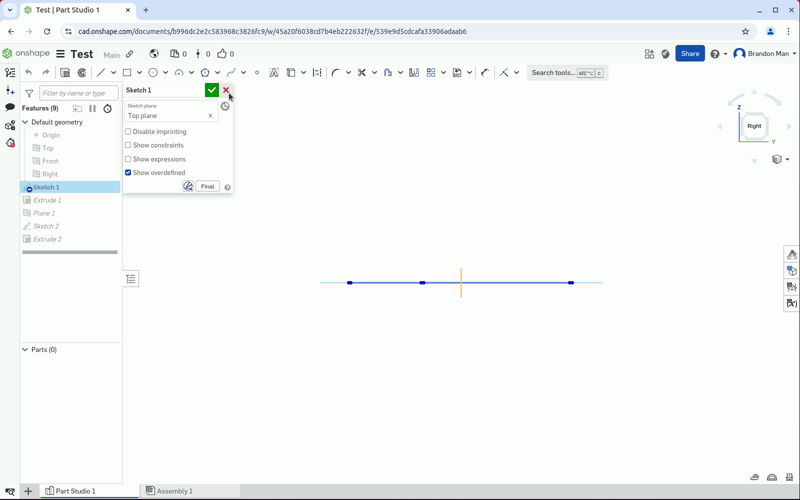
click(229, 92)
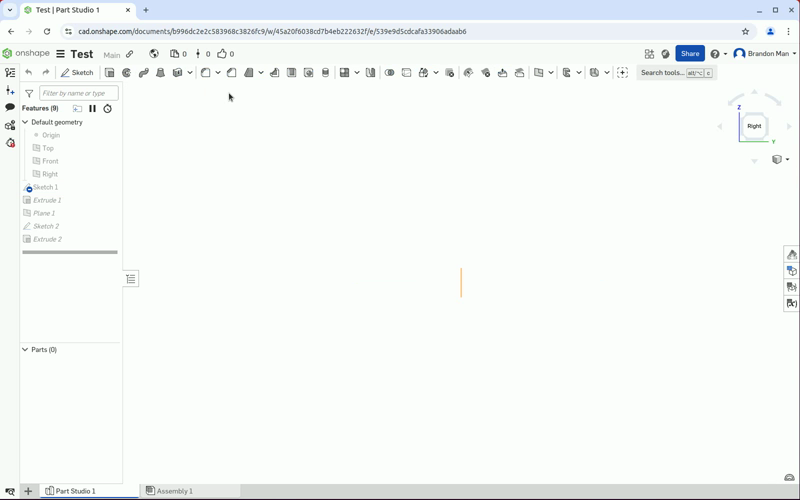
key(shift+s)
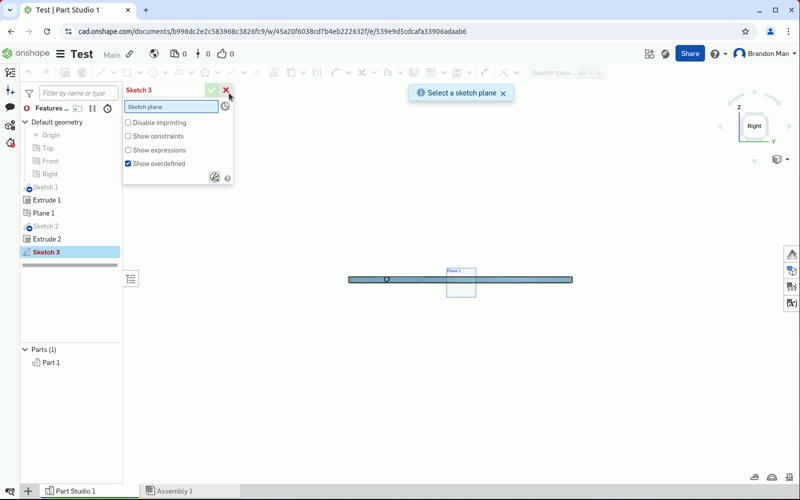
mouse_move(73, 215)
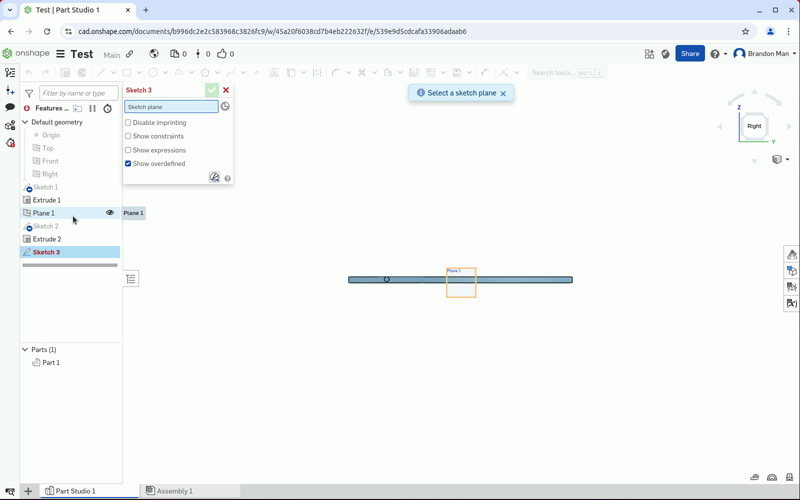
click(73, 215)
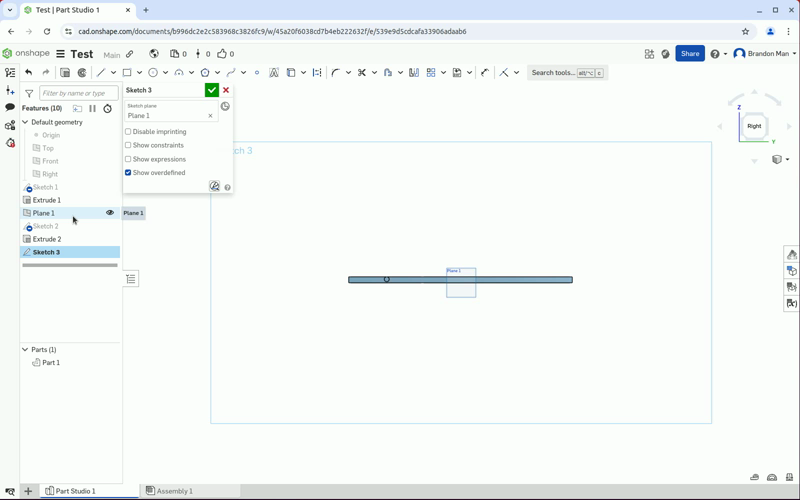
mouse_move(73, 352)
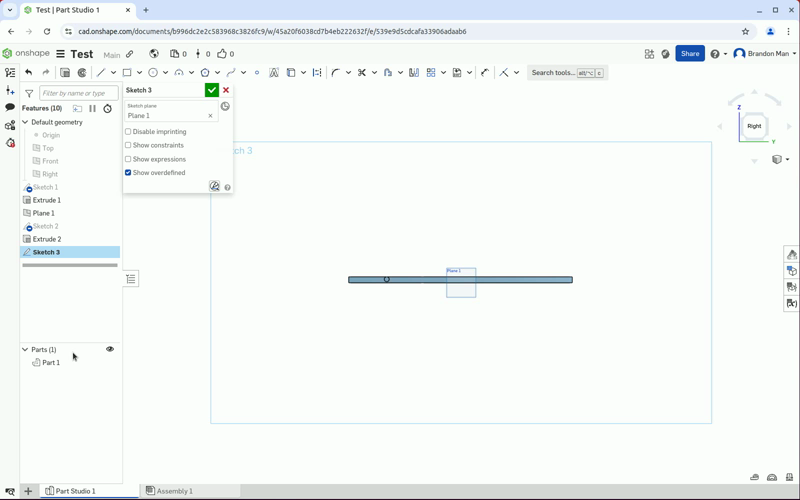
key(y)
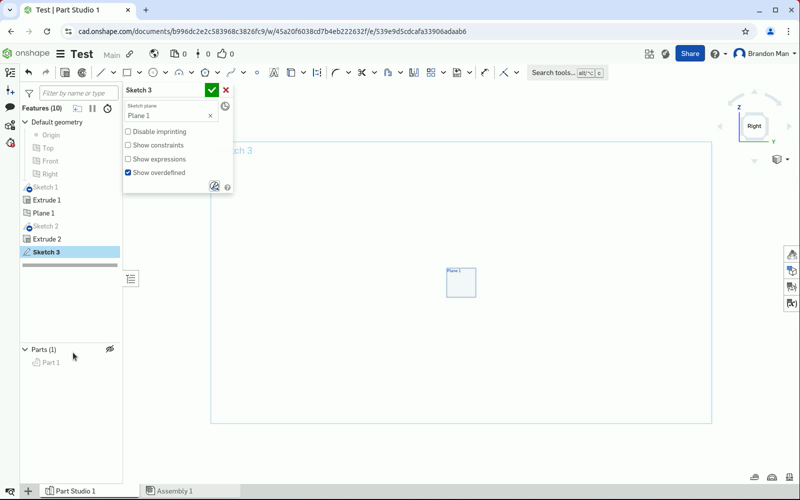
key(c)
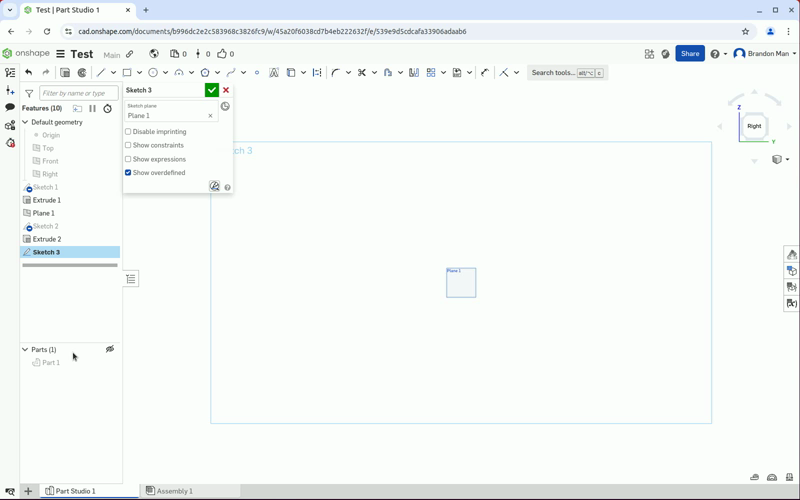
key_down(shift)
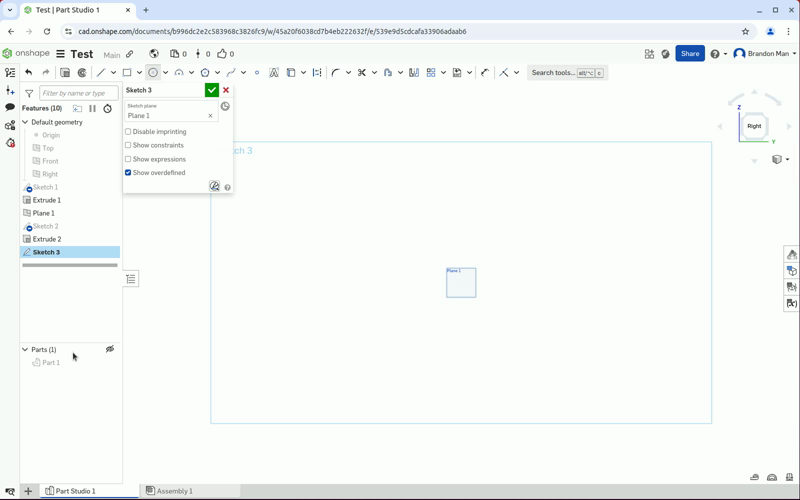
mouse_move(461, 279)
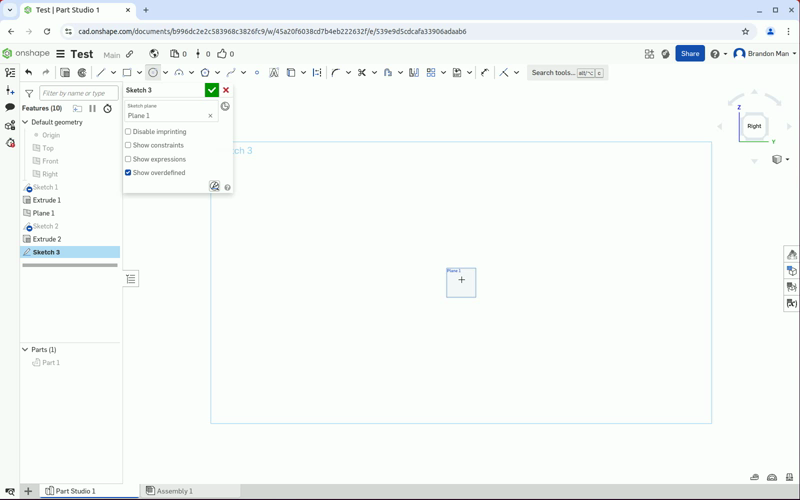
click(461, 279)
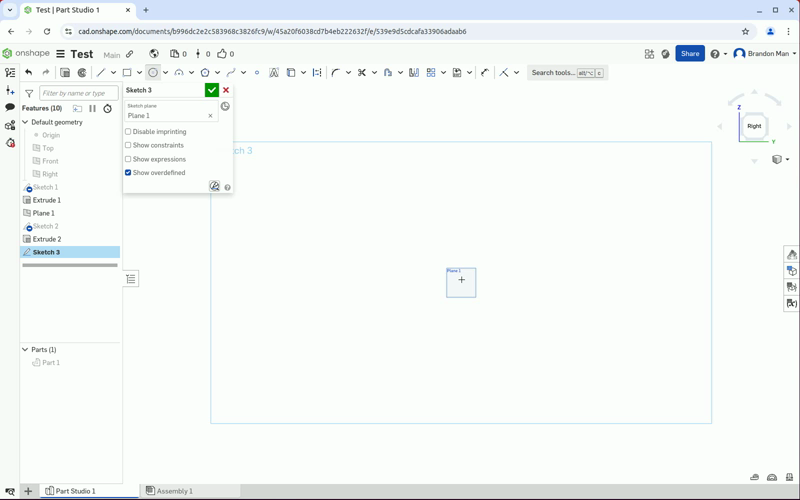
key_up(shift)
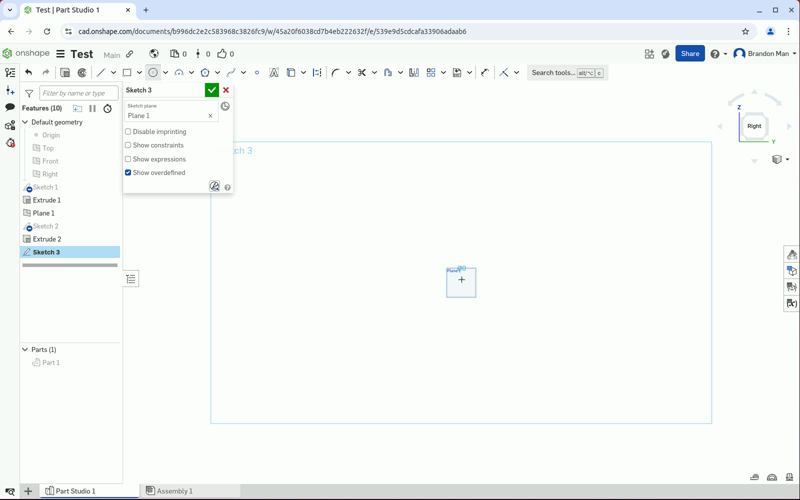
mouse_move(464, 279)
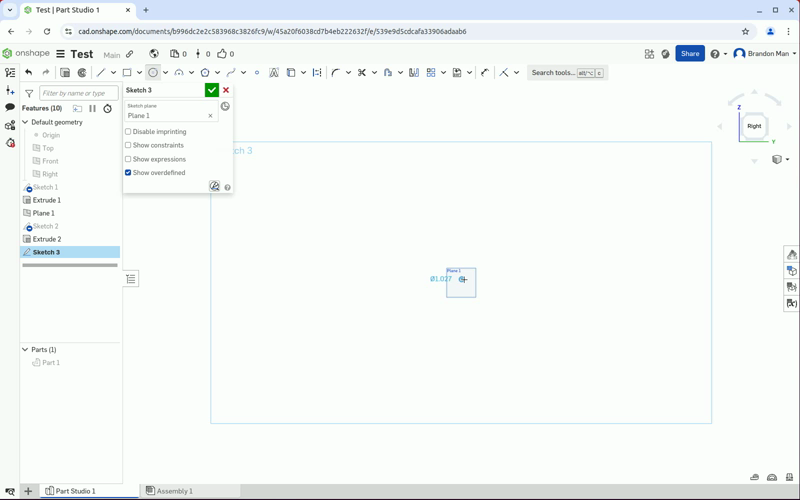
scroll(6)
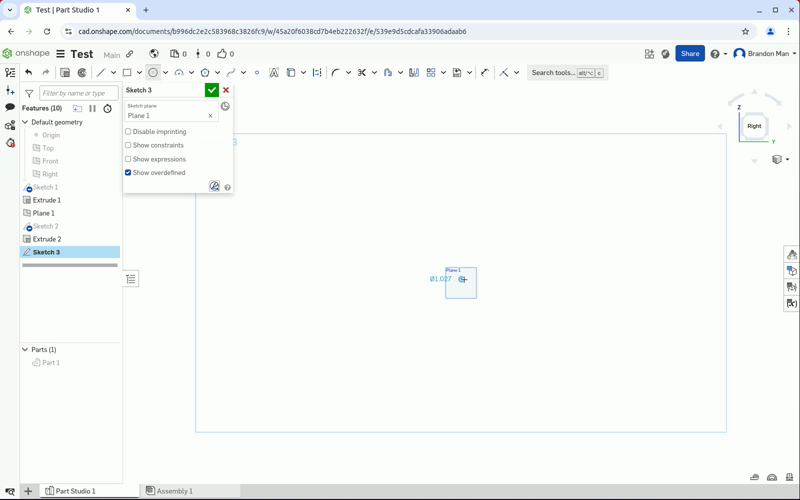
scroll(6)
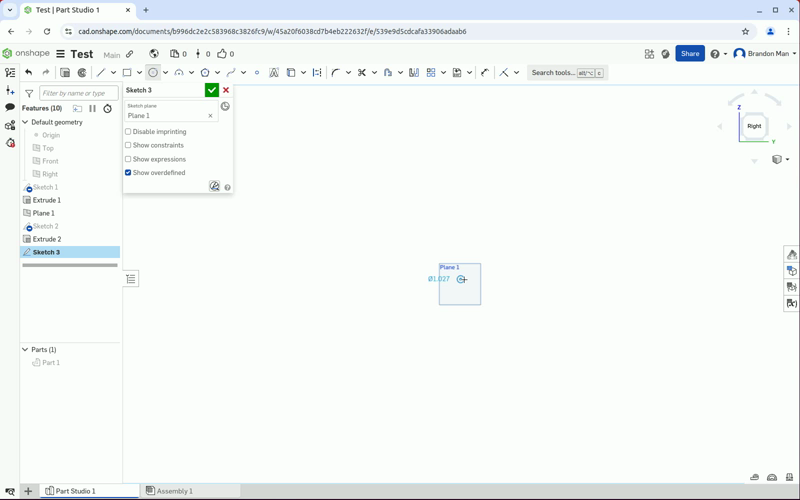
scroll(6)
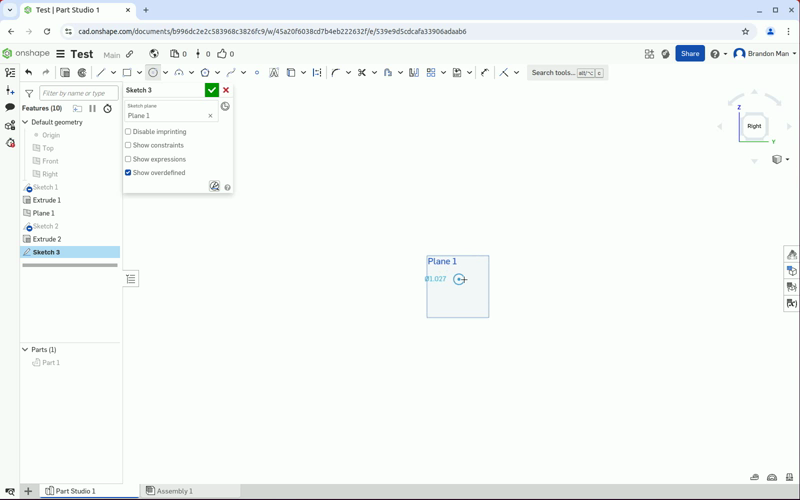
scroll(6)
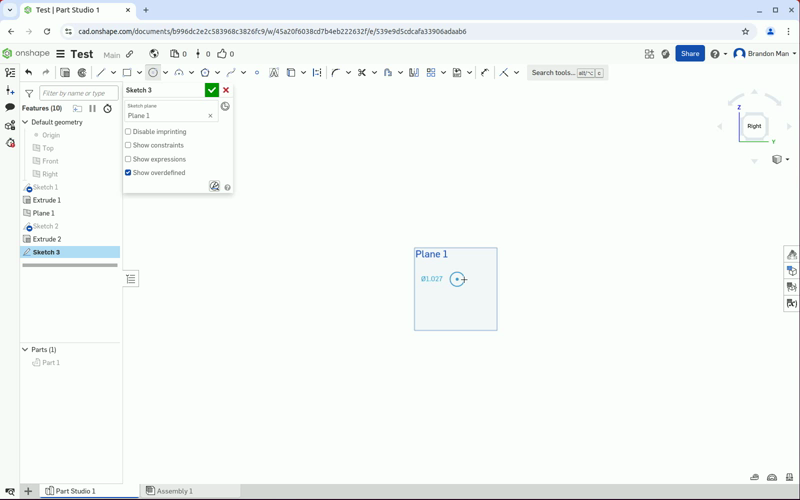
scroll(6)
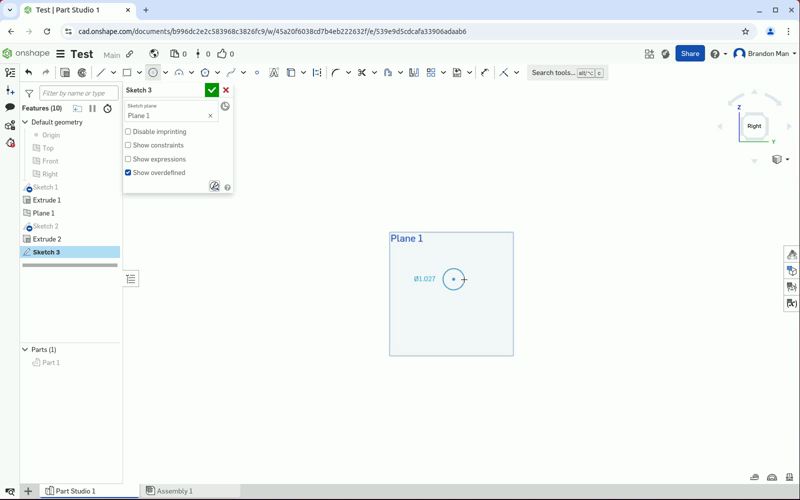
scroll(6)
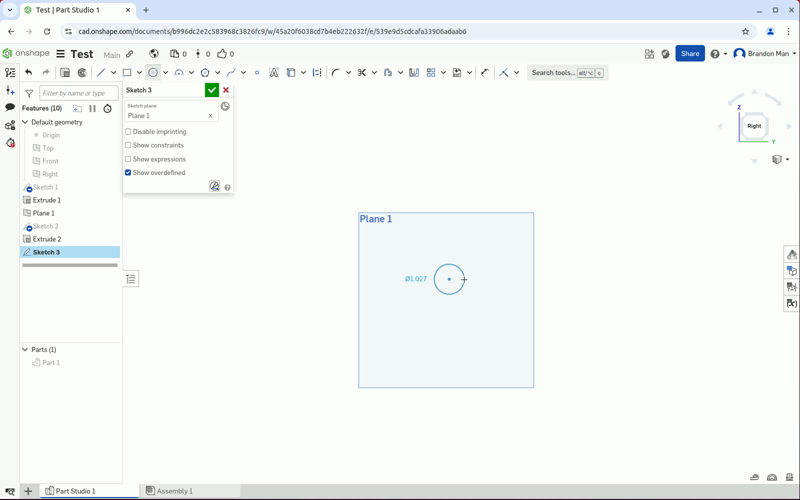
scroll(6)
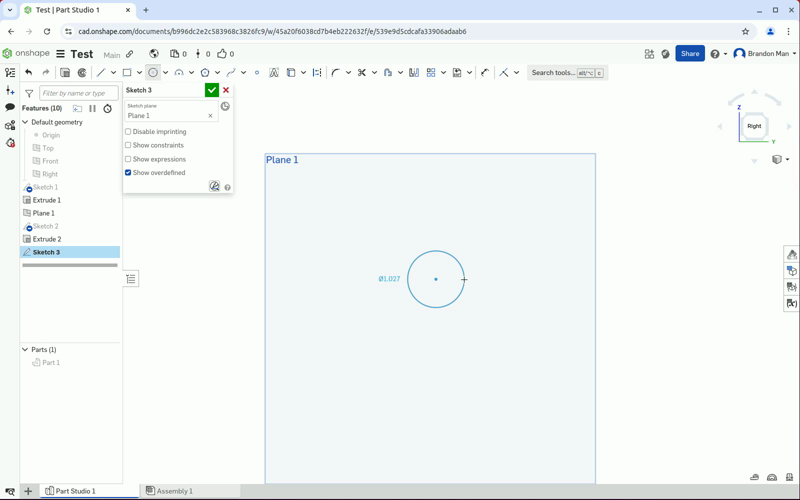
click(464, 279)
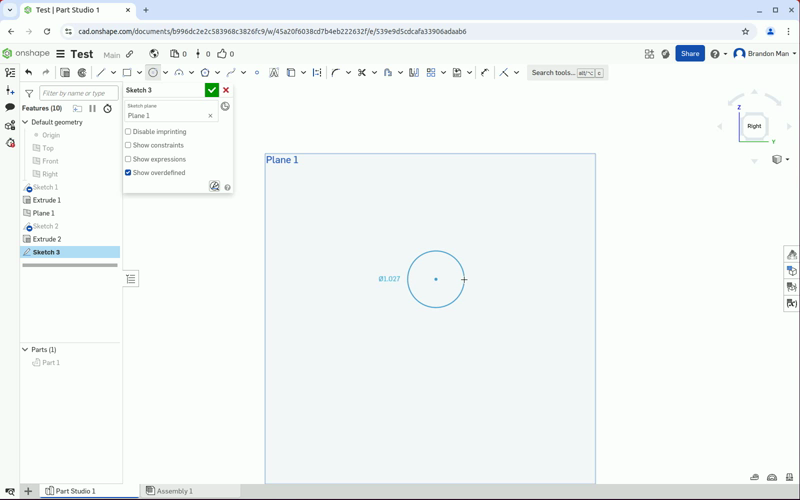
scroll(-6)
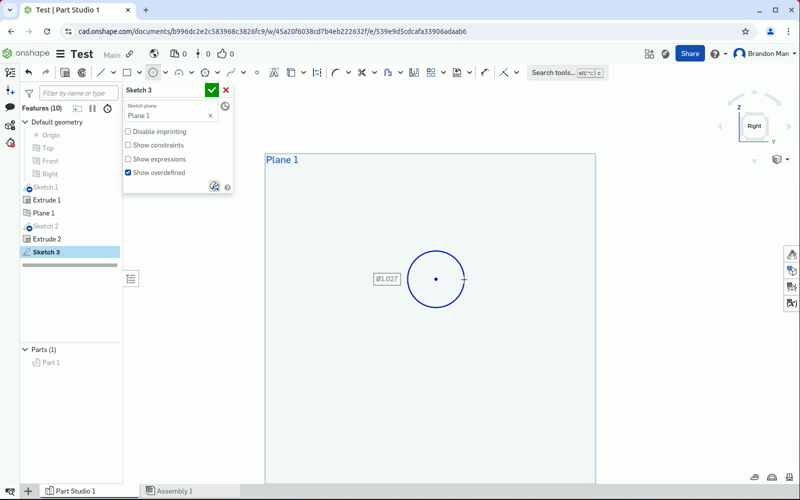
scroll(-6)
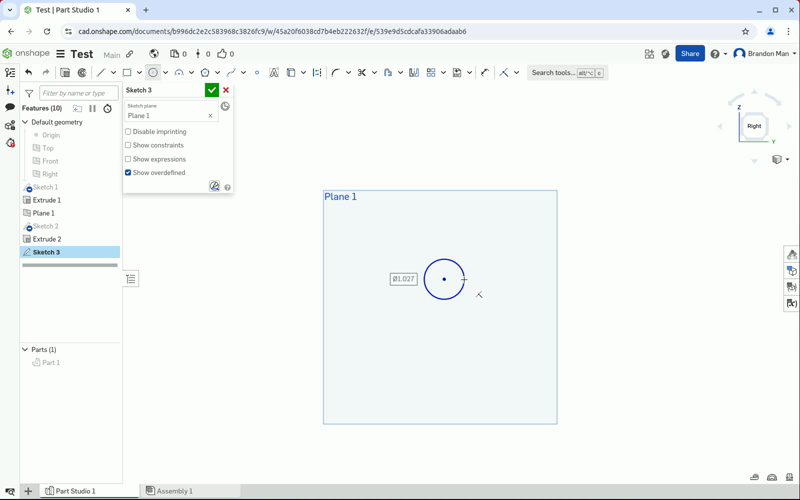
scroll(-6)
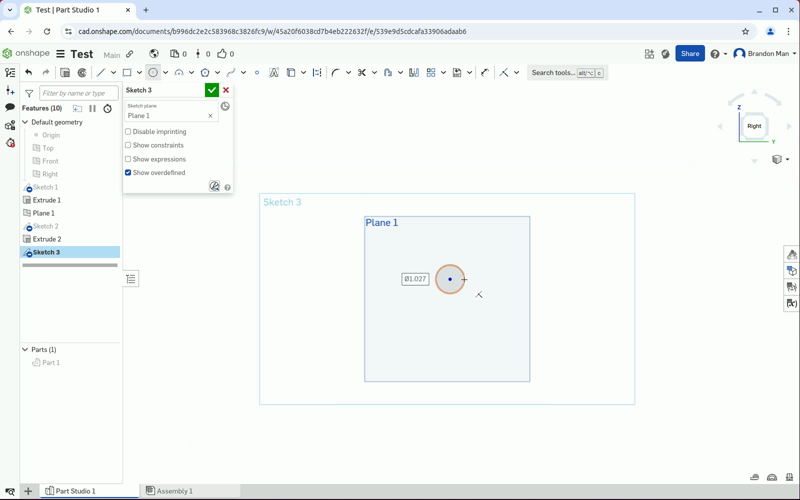
scroll(-6)
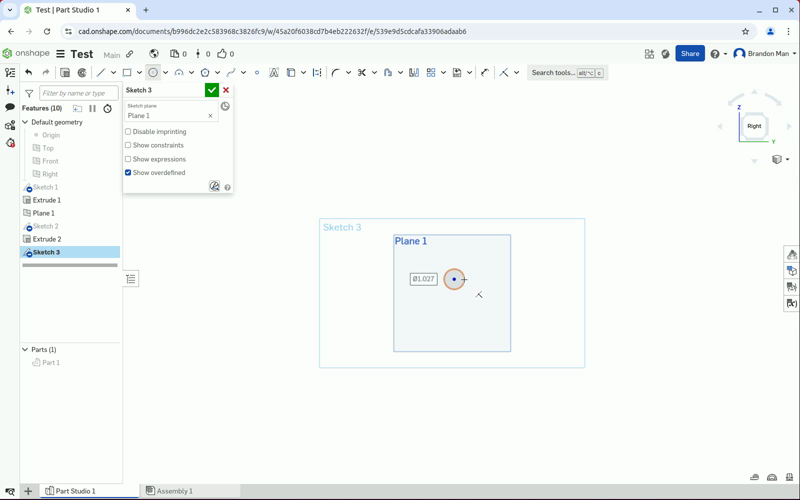
scroll(-6)
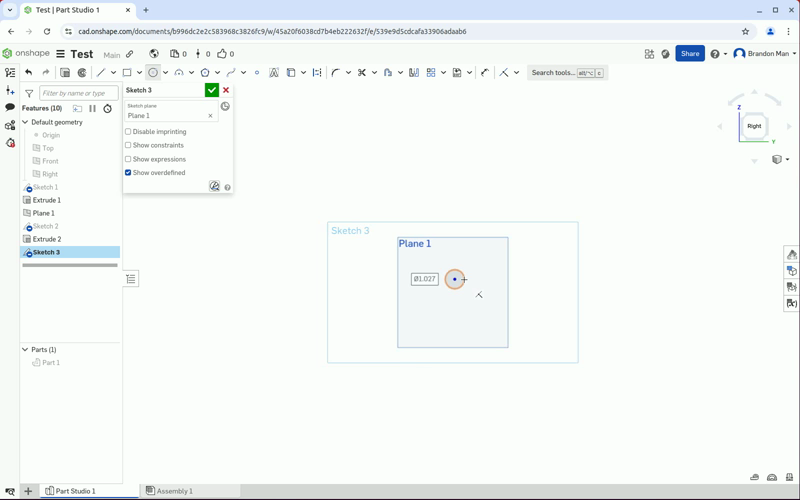
scroll(-6)
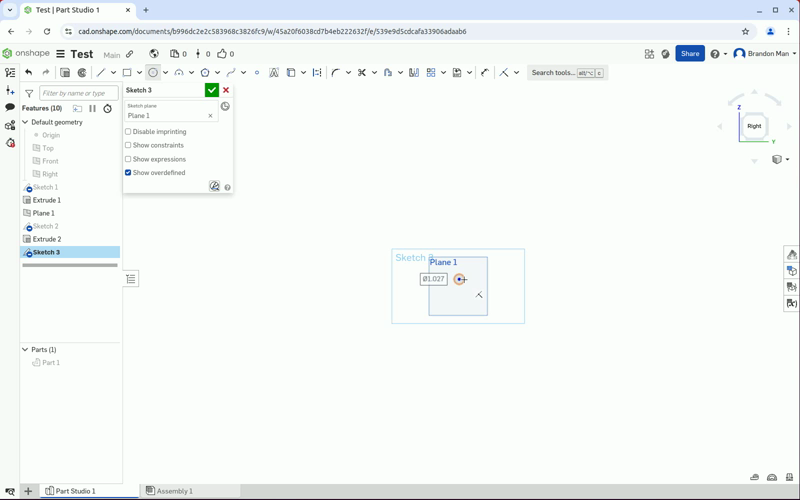
scroll(-6)
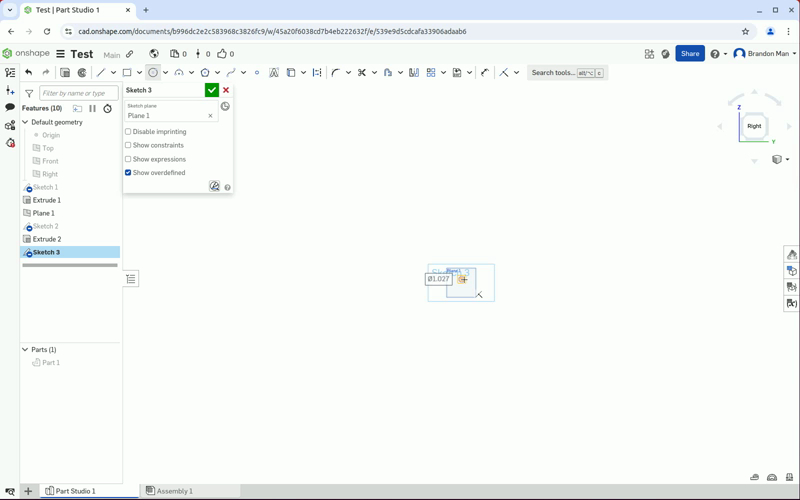
key(esc)
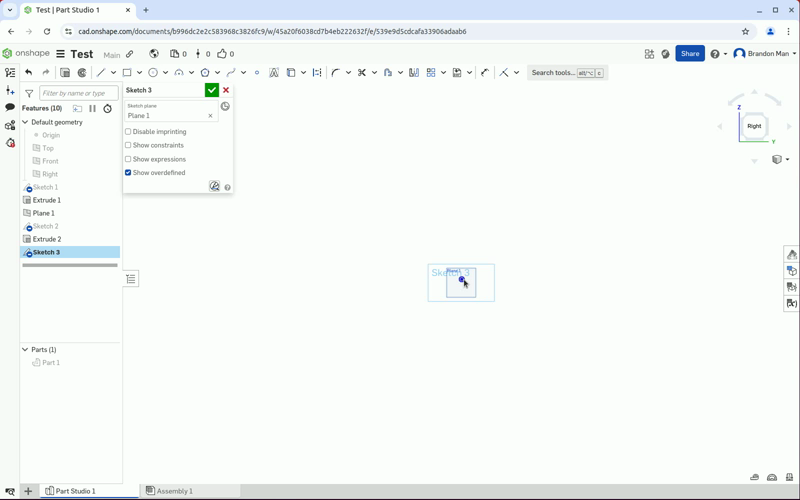
mouse_move(463, 277)
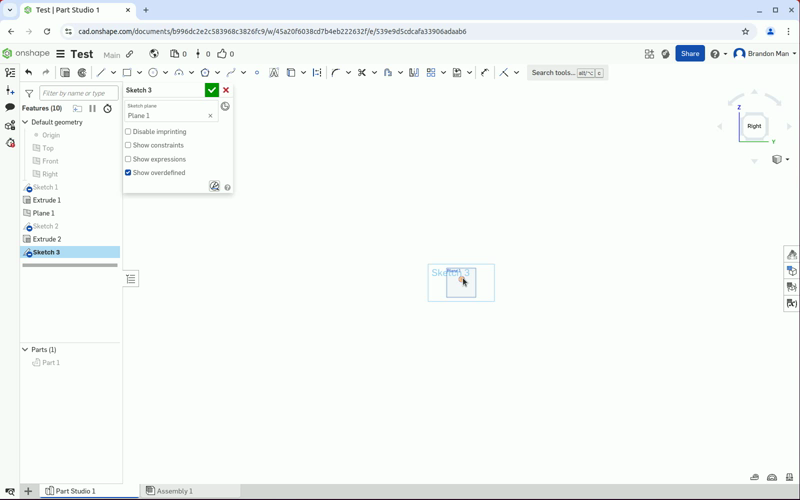
scroll(6)
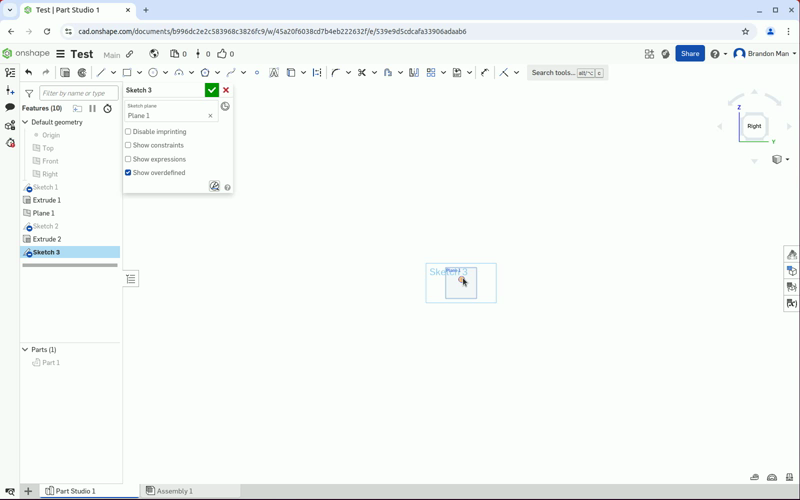
scroll(6)
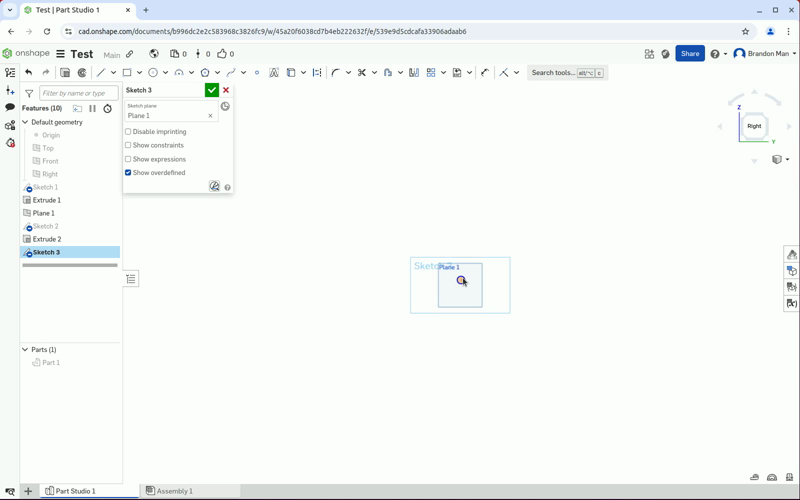
scroll(6)
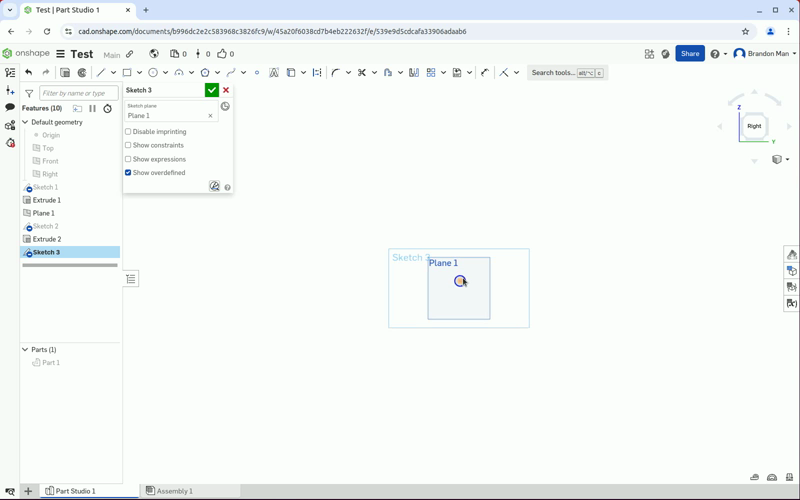
scroll(6)
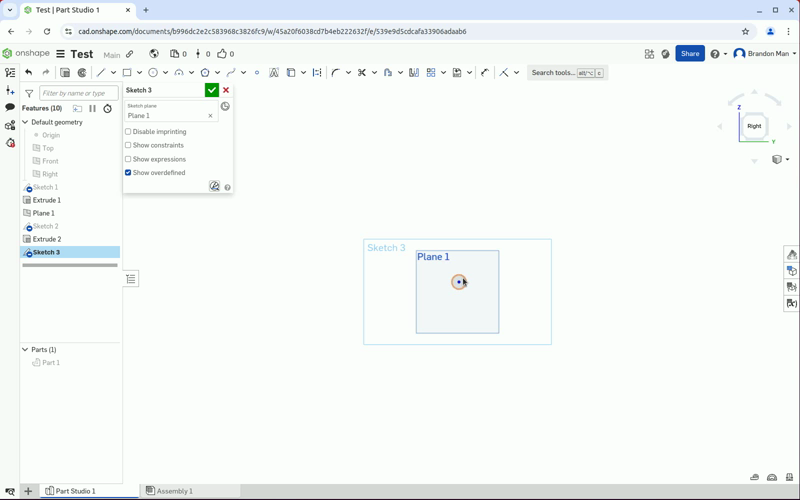
scroll(6)
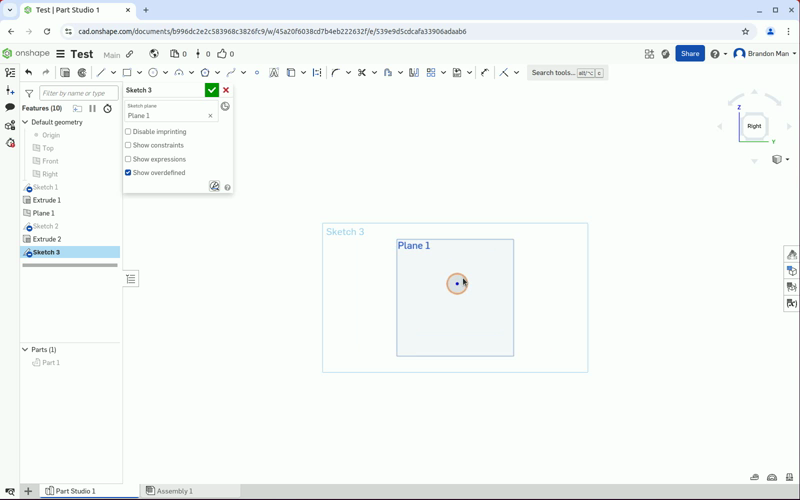
scroll(6)
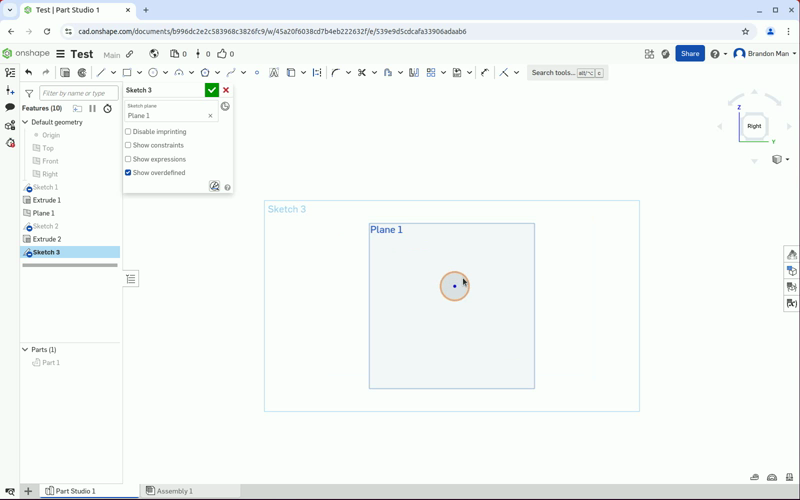
scroll(6)
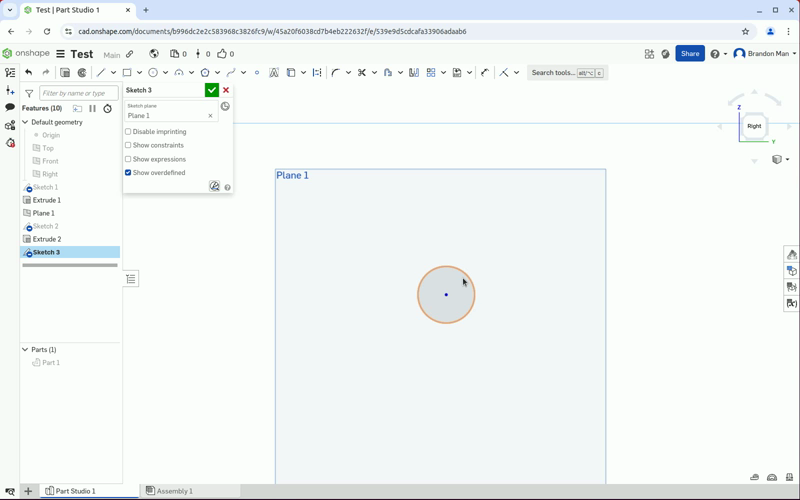
click(463, 277)
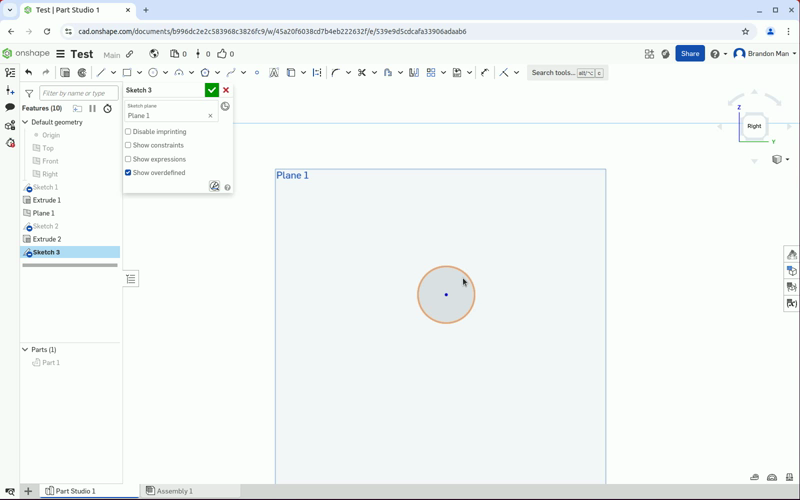
scroll(-6)
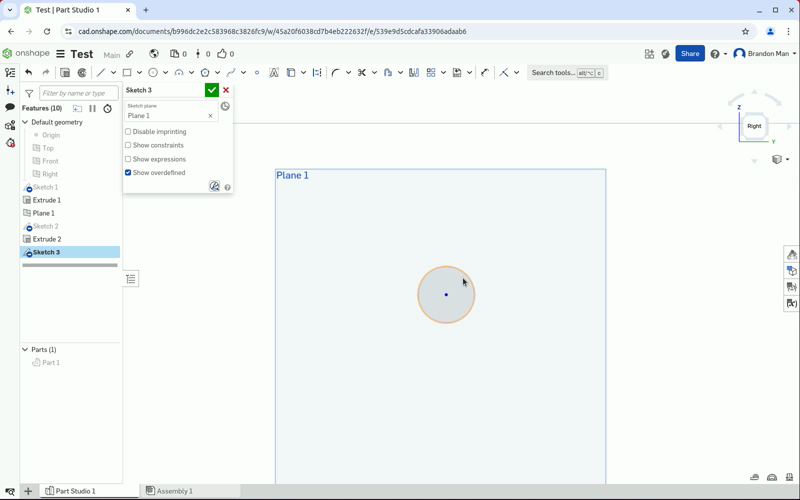
scroll(-6)
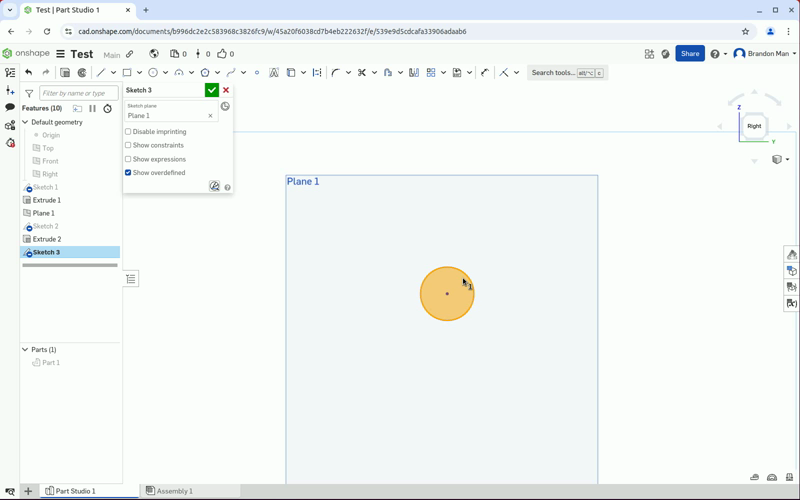
scroll(-6)
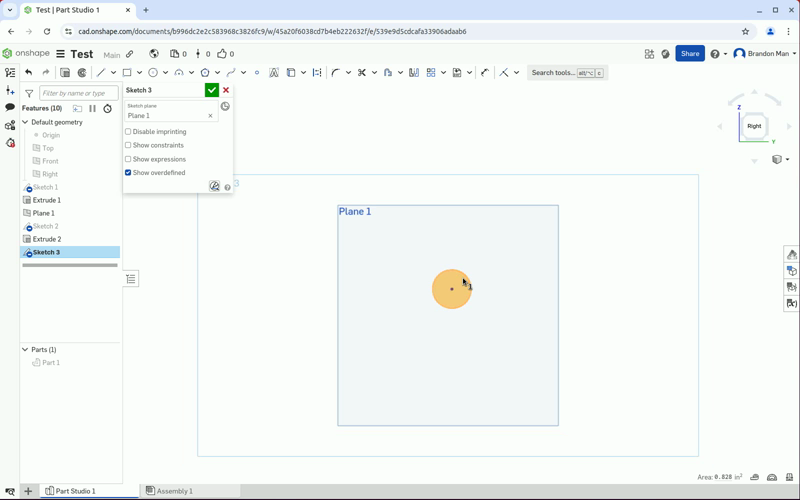
scroll(-6)
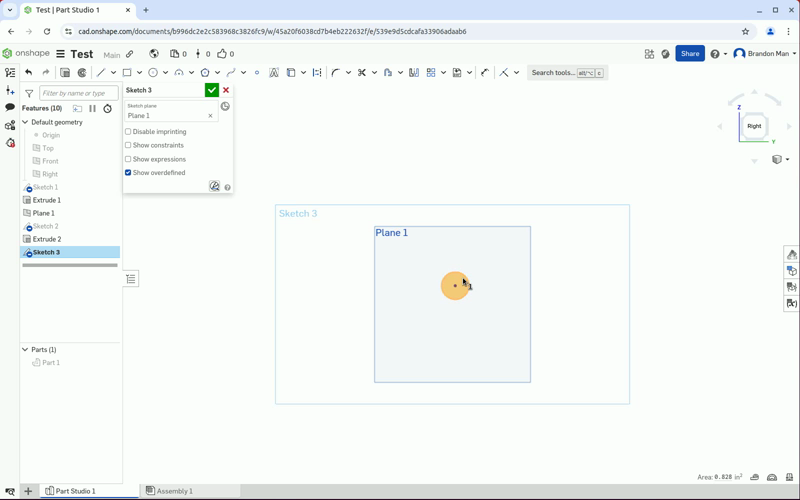
scroll(-6)
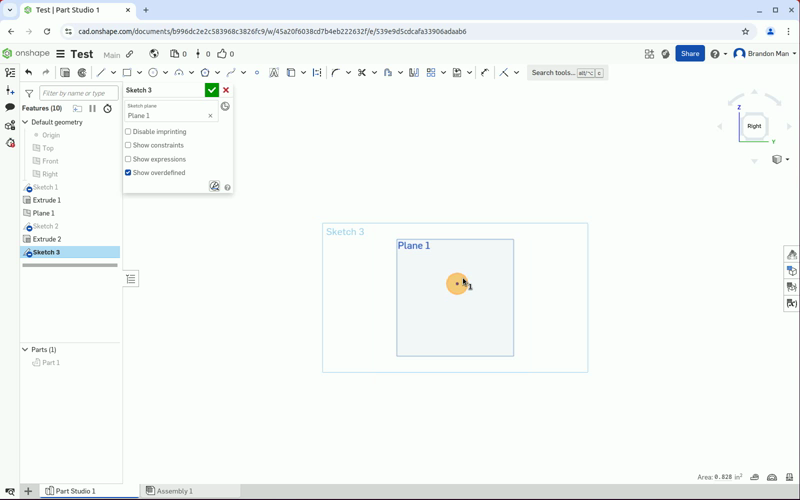
scroll(-6)
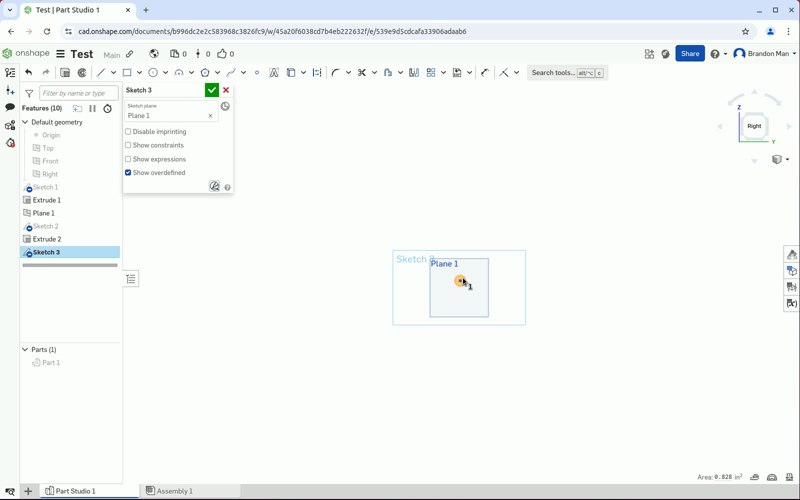
scroll(-6)
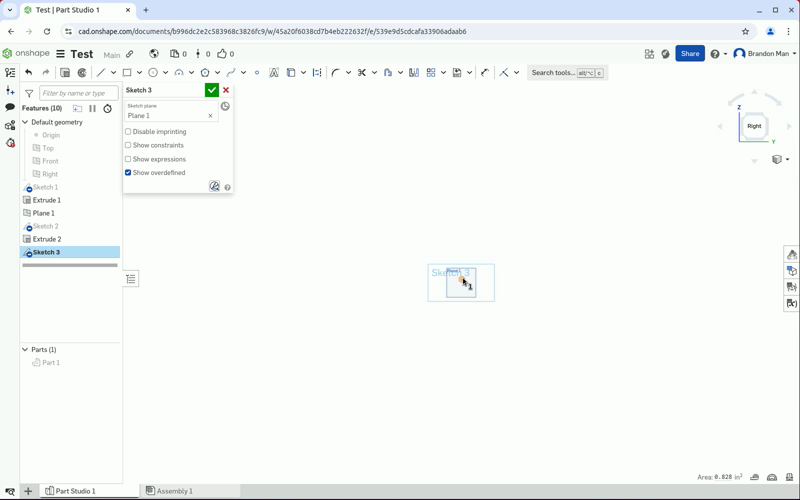
mouse_move(73, 352)
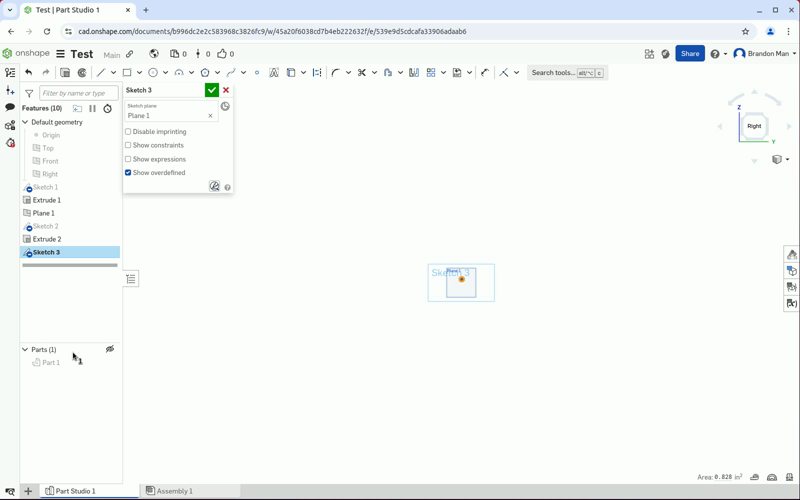
key(shift+y)
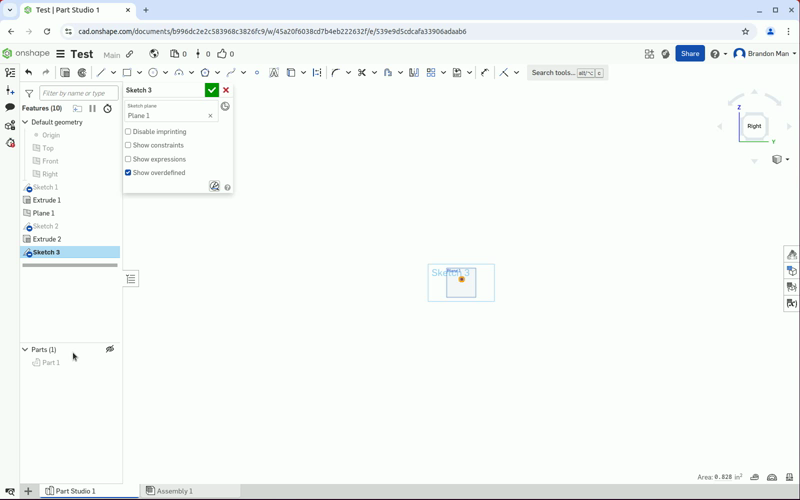
key(shift+e)
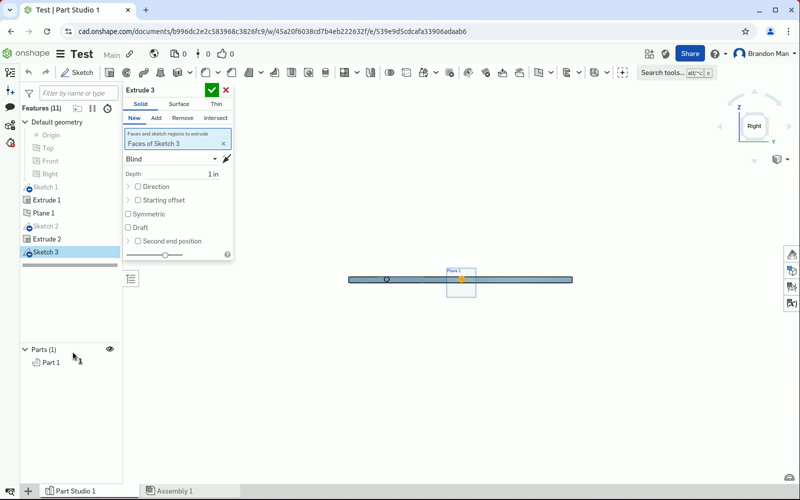
mouse_move(143, 106)
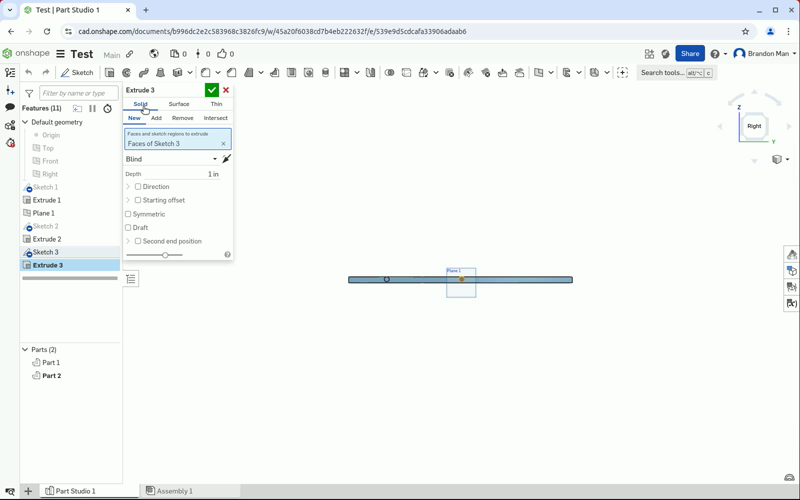
click(143, 106)
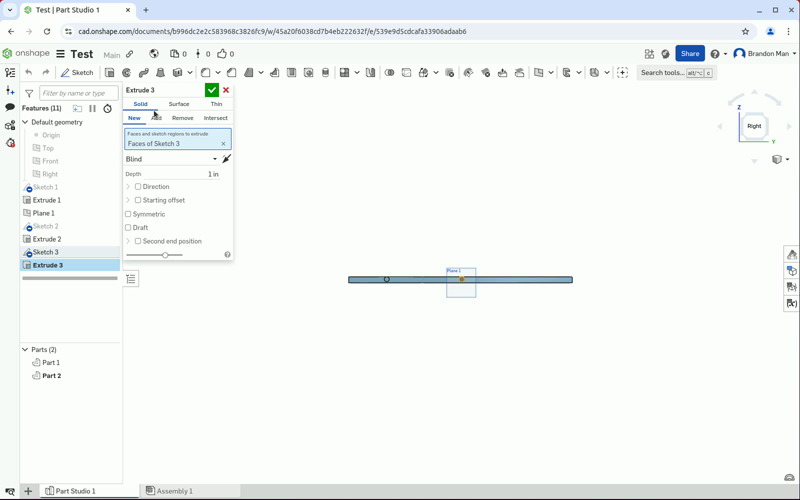
mouse_move(186, 120)
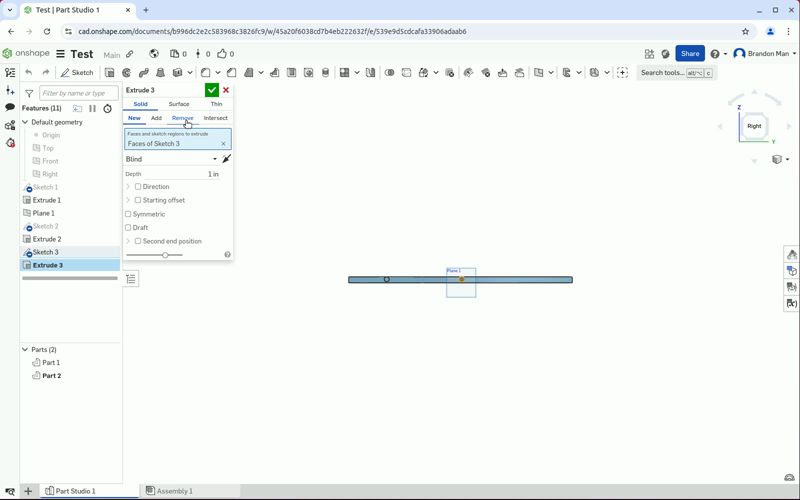
click(186, 120)
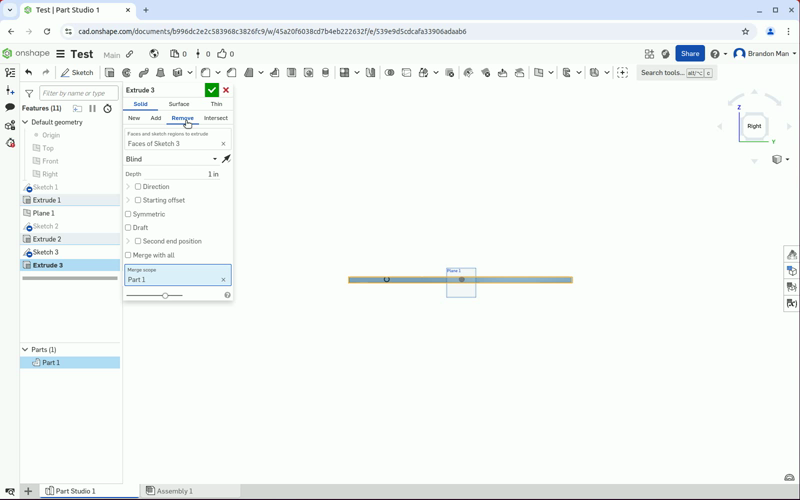
key(tab, 4)
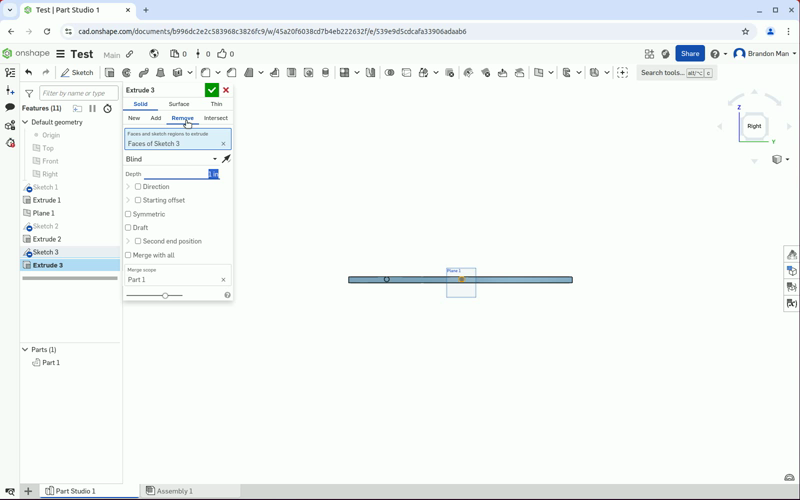
text(7.703)
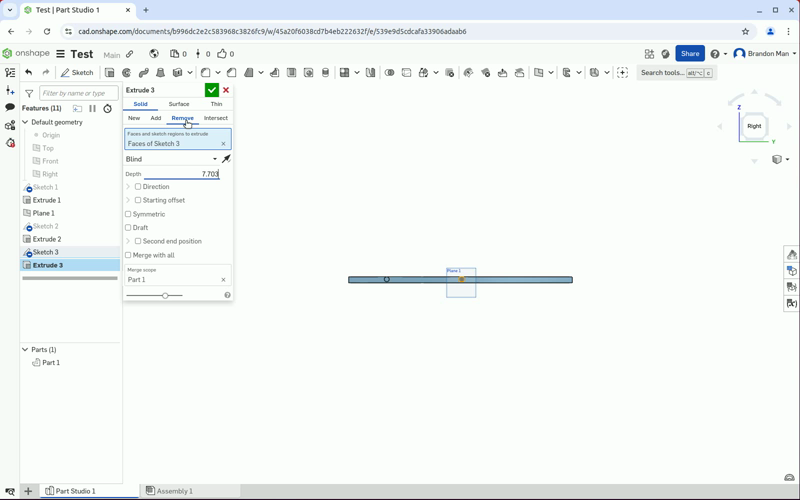
key(tab, 6)
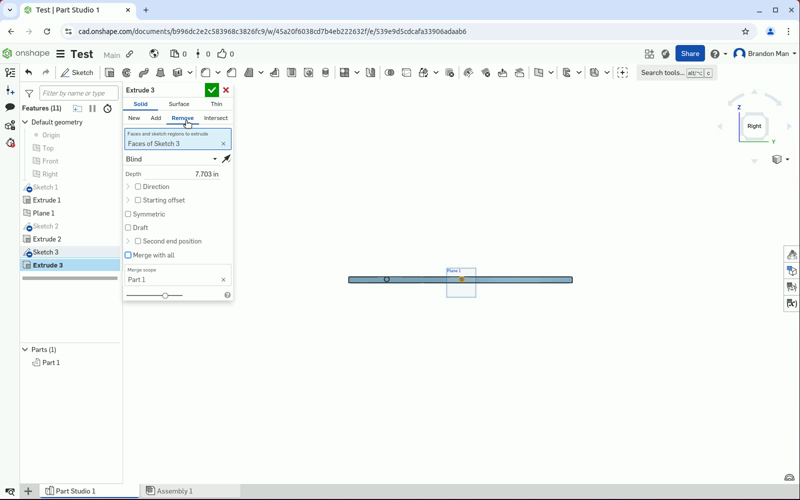
key(space)
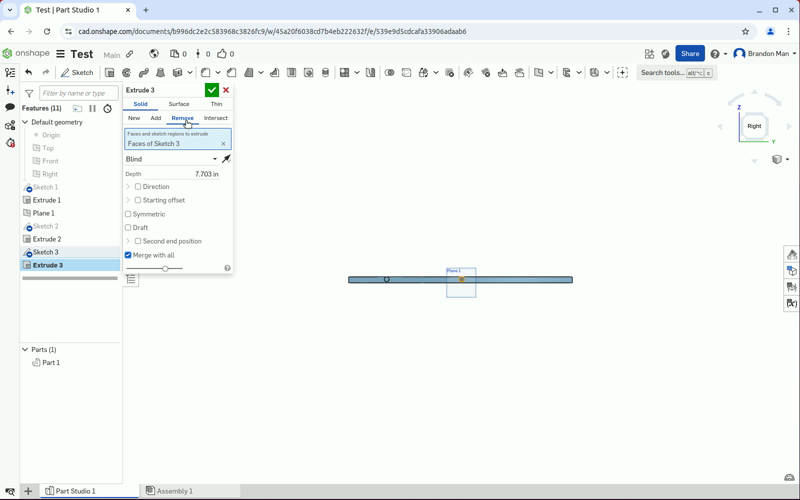
key(enter)
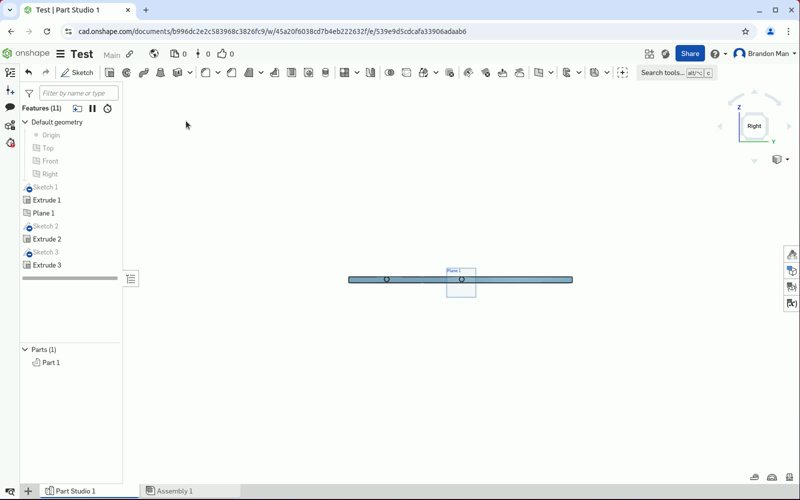
key(shift+h)
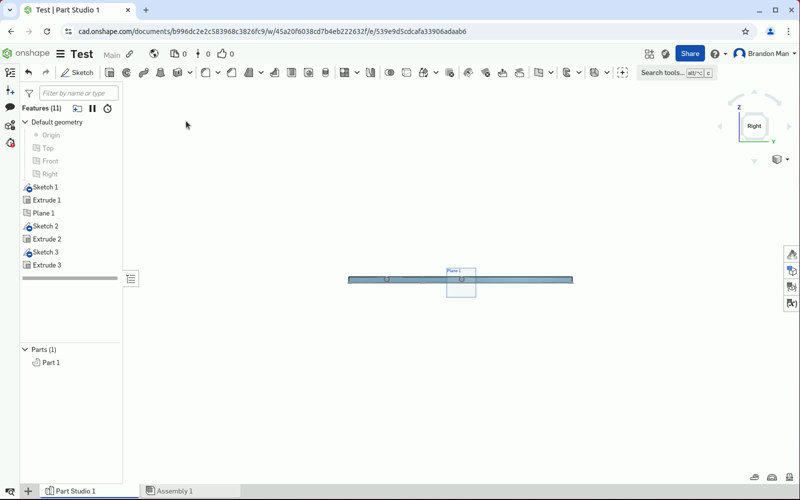
key(shift+h)
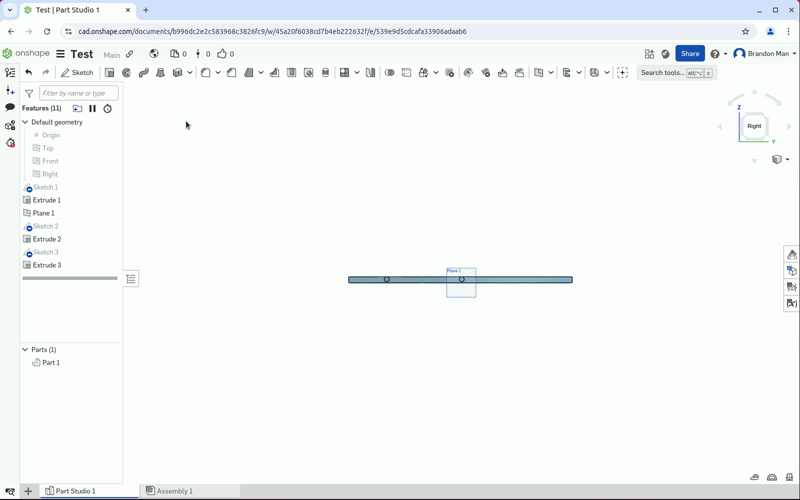
mouse_move(73, 189)
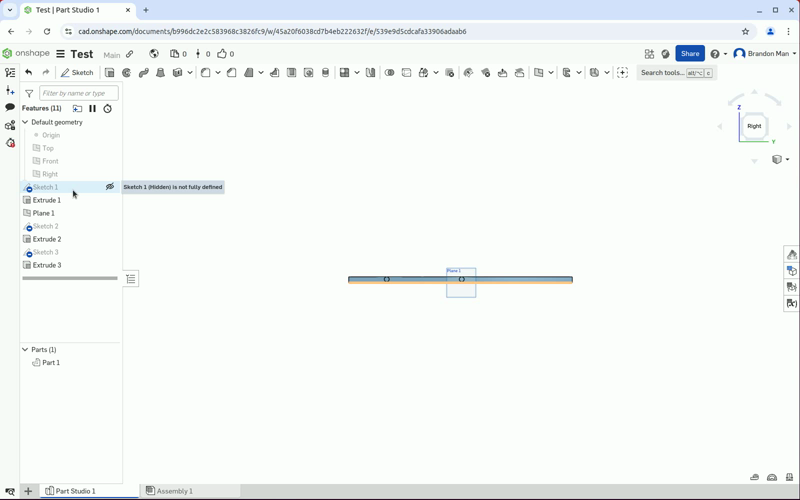
click(73, 189)
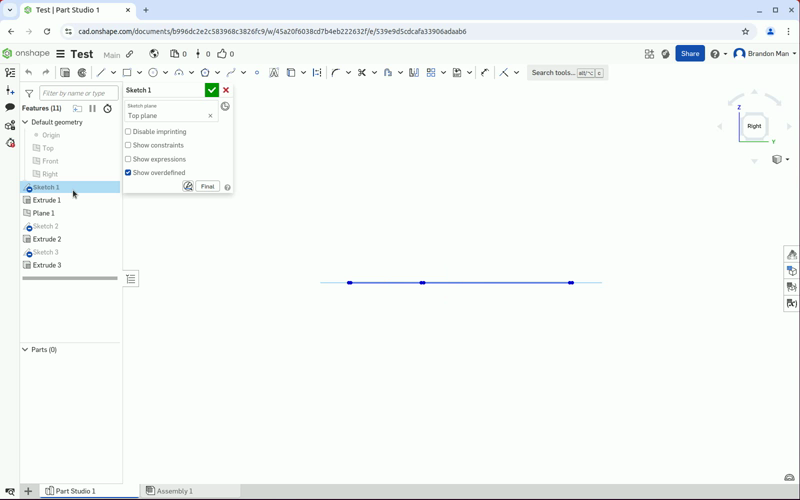
mouse_move(229, 92)
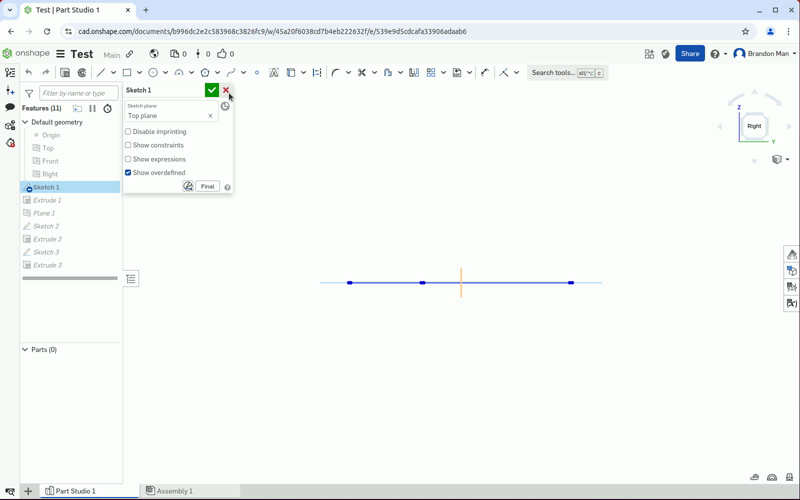
click(229, 92)
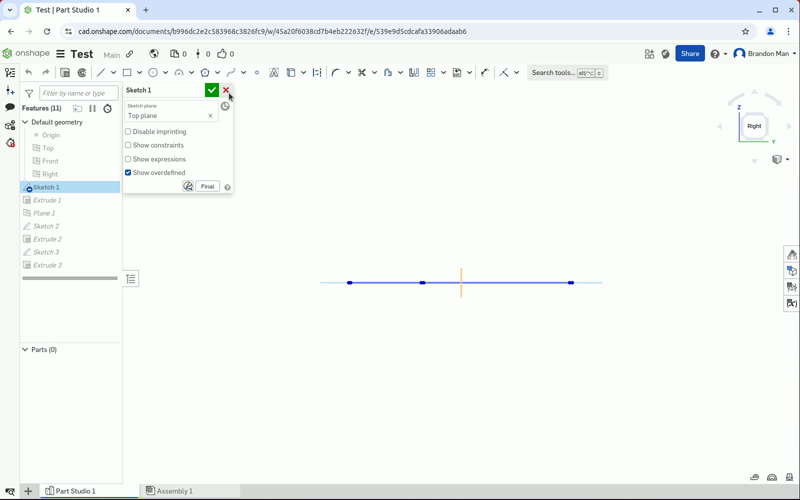
key(shift+s)
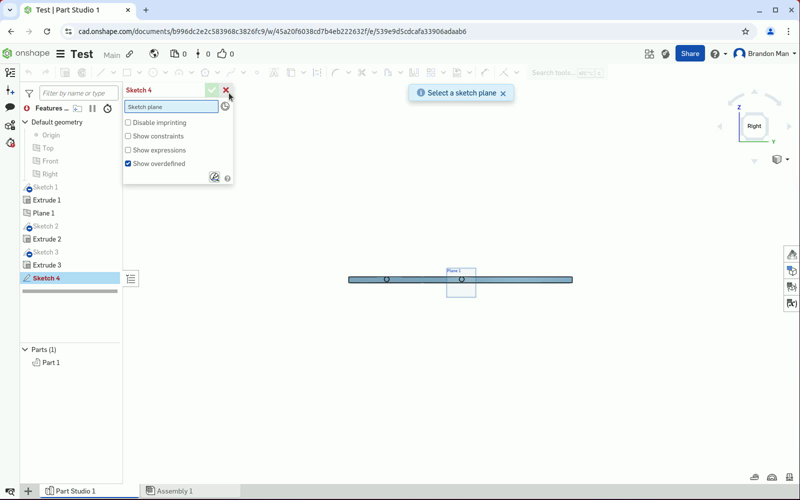
mouse_move(73, 215)
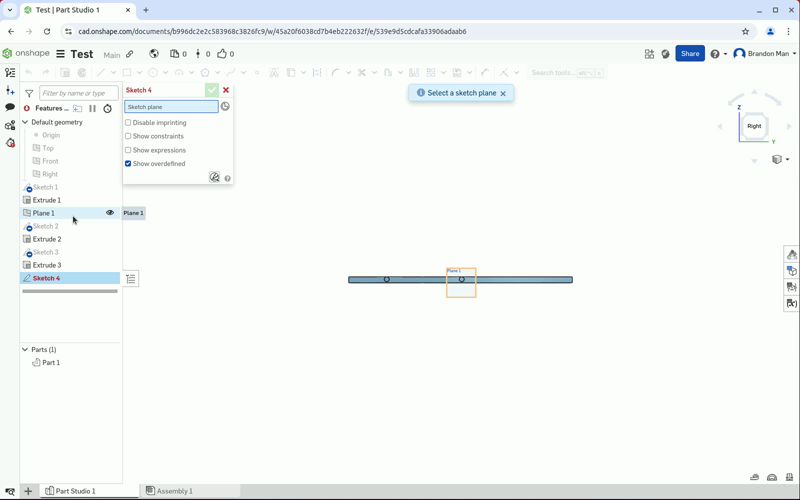
click(73, 215)
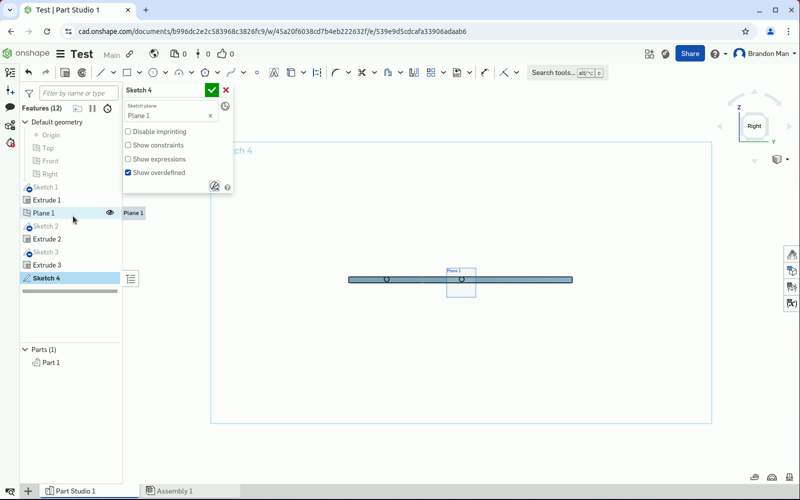
mouse_move(73, 352)
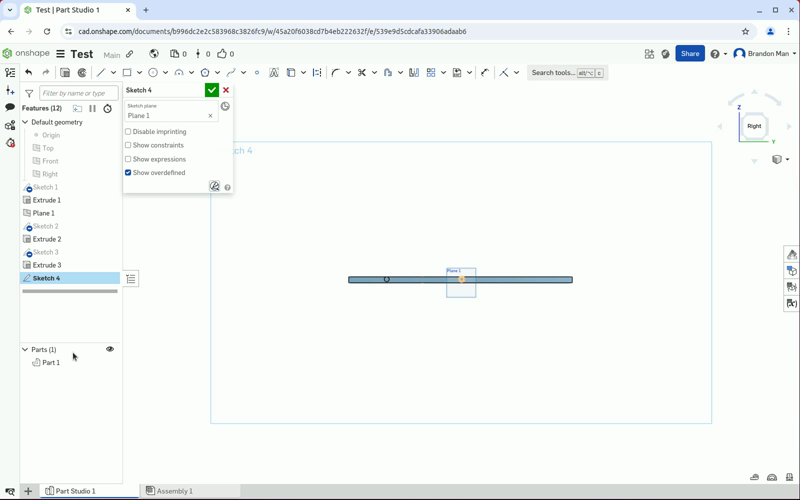
key(y)
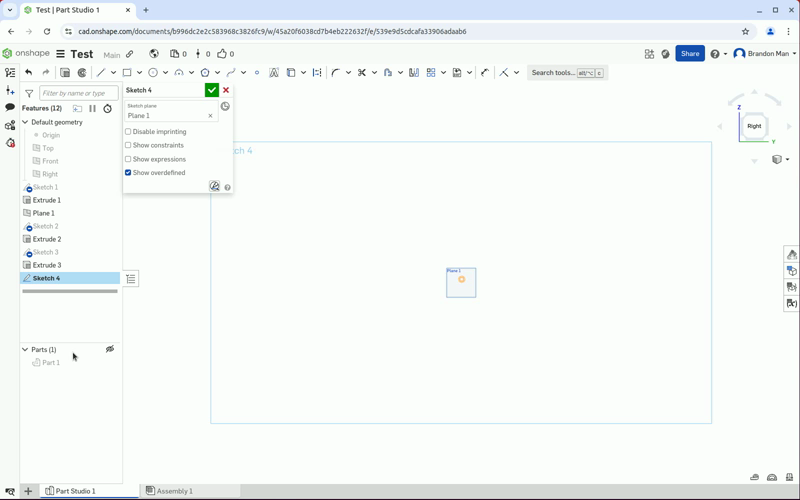
key(c)
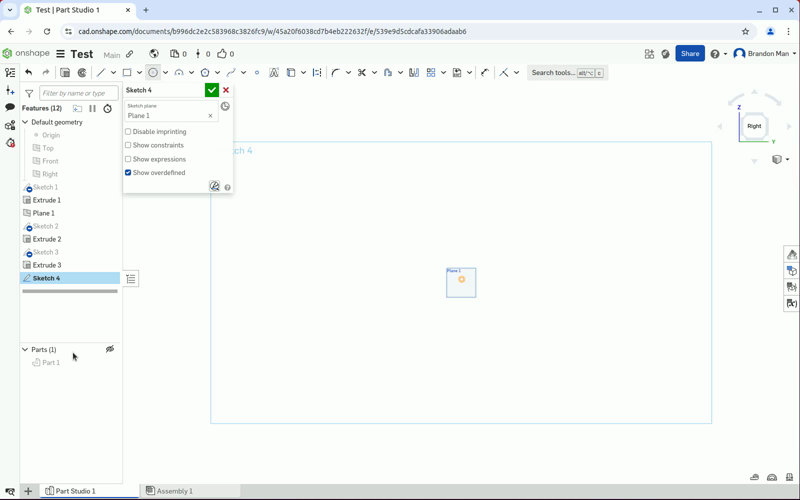
key_down(shift)
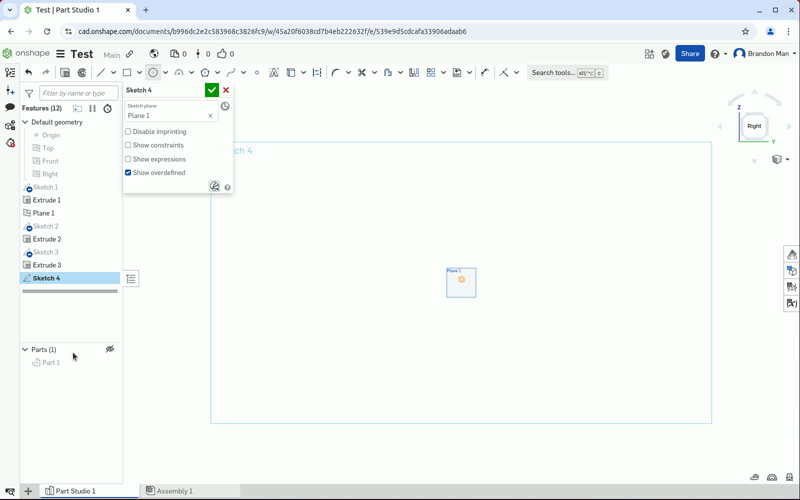
mouse_move(535, 279)
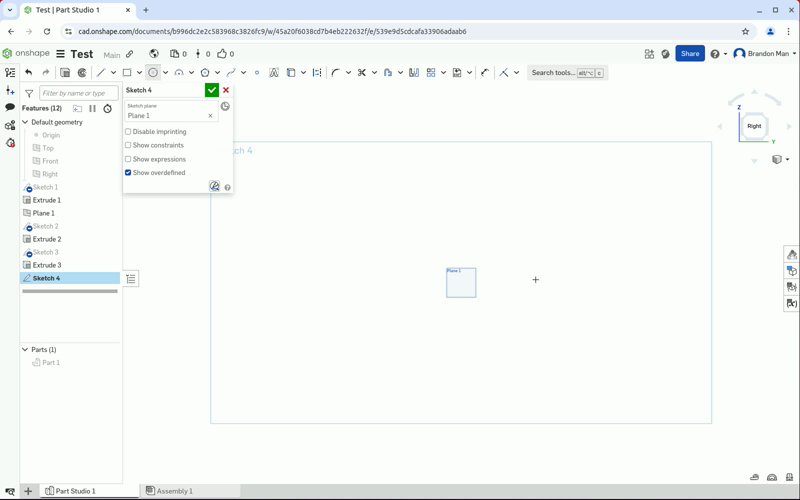
click(535, 279)
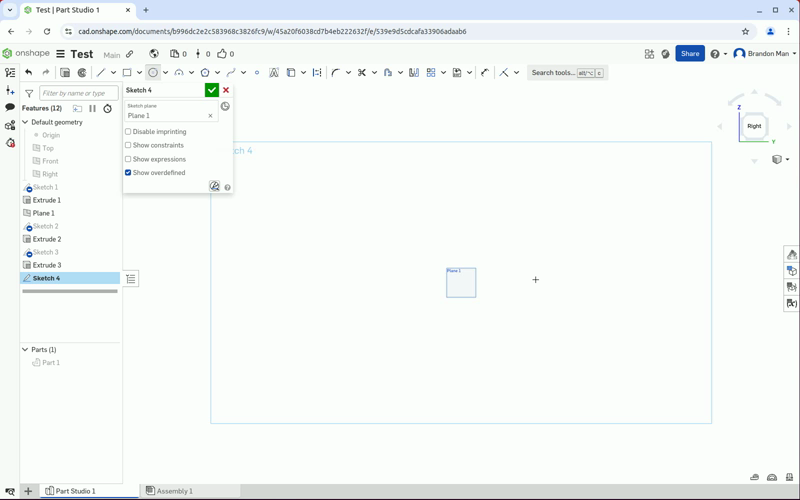
key_up(shift)
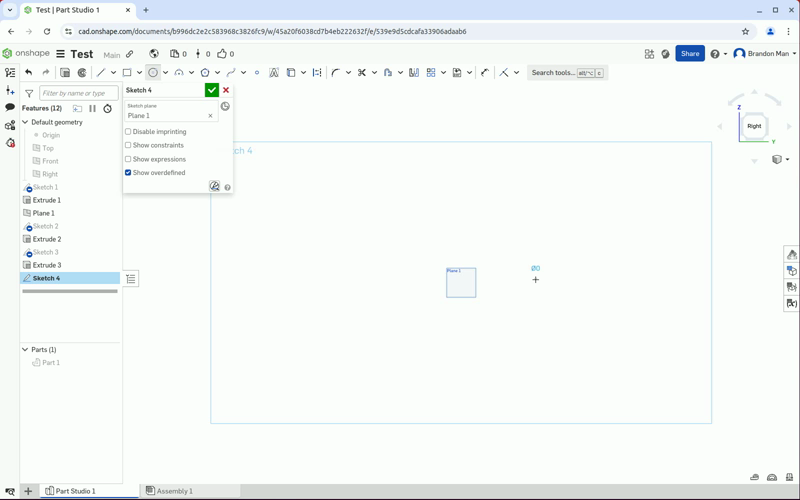
mouse_move(538, 279)
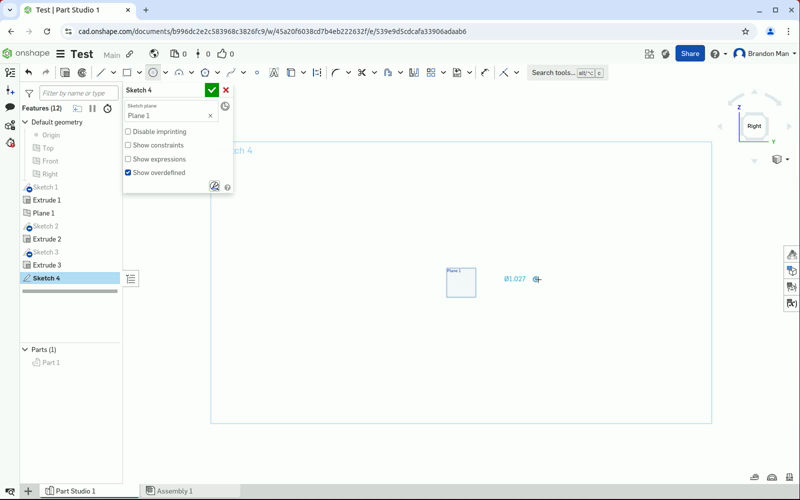
scroll(6)
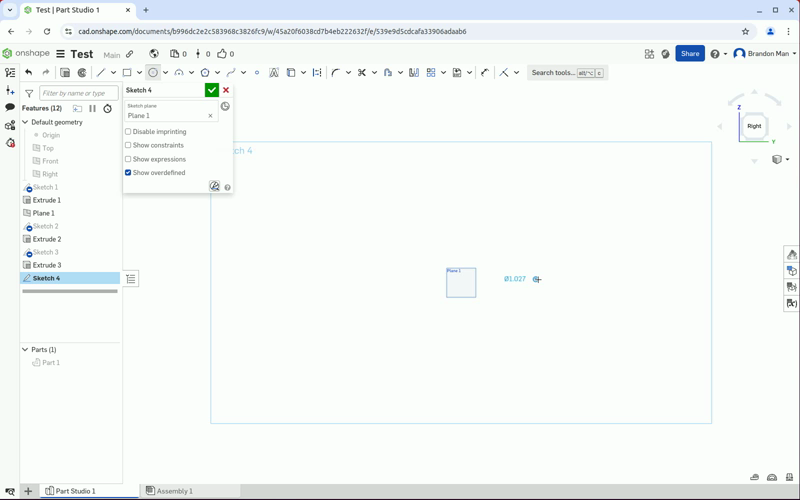
scroll(6)
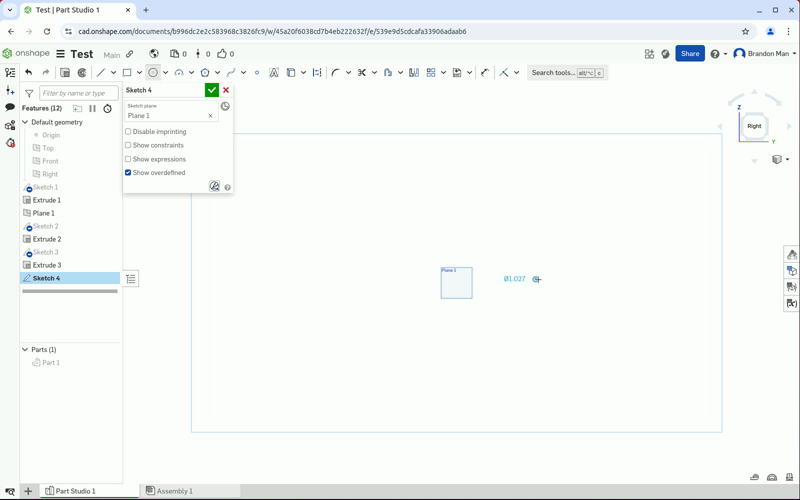
scroll(6)
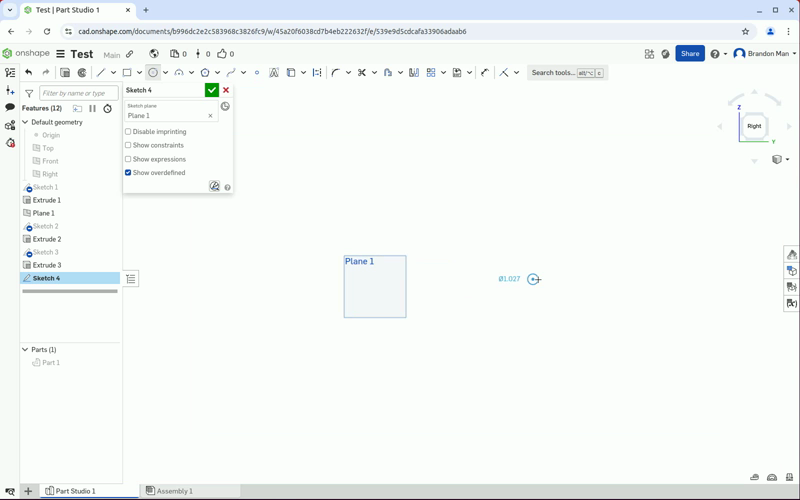
scroll(6)
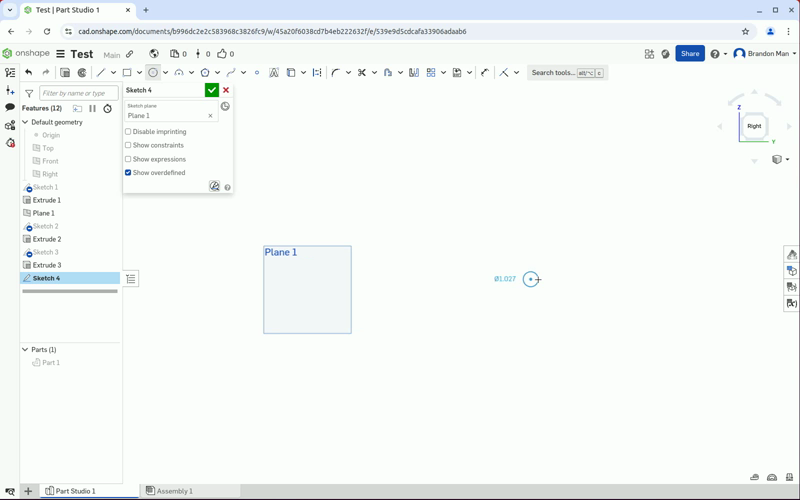
scroll(6)
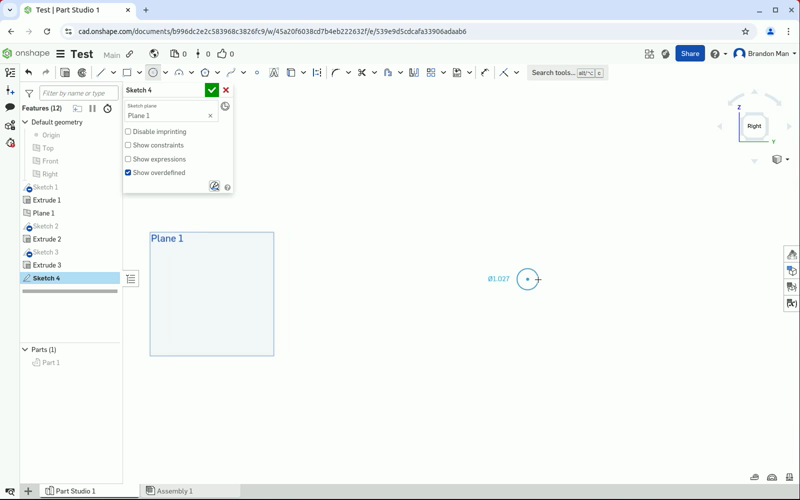
scroll(6)
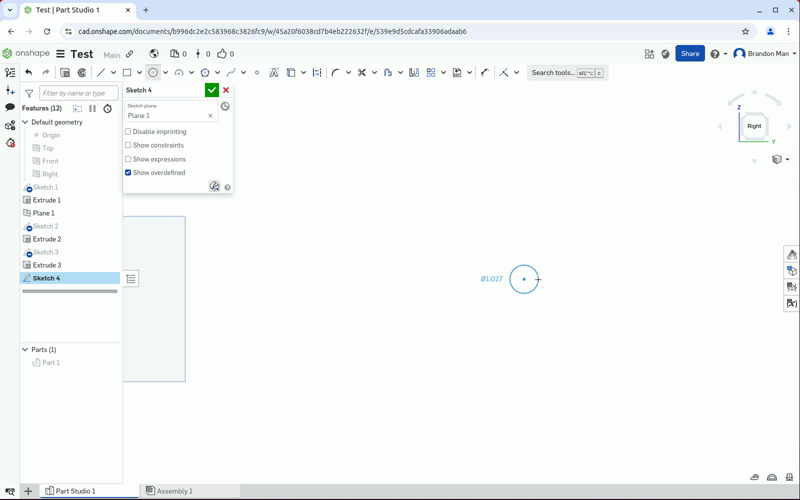
scroll(6)
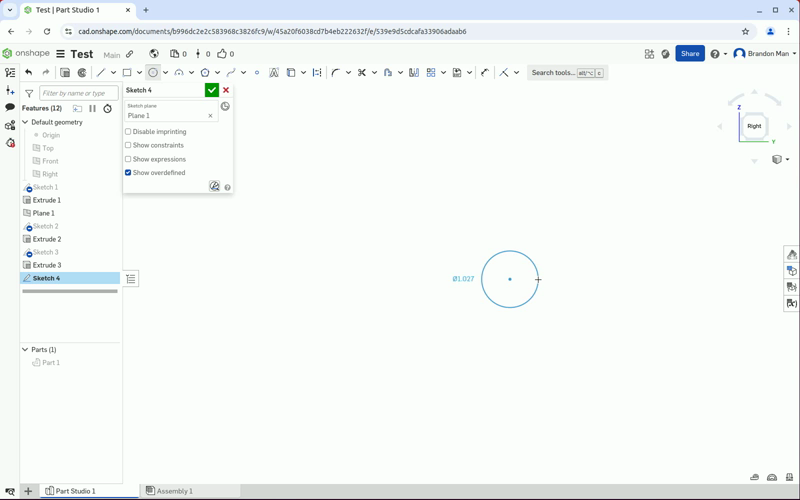
click(538, 279)
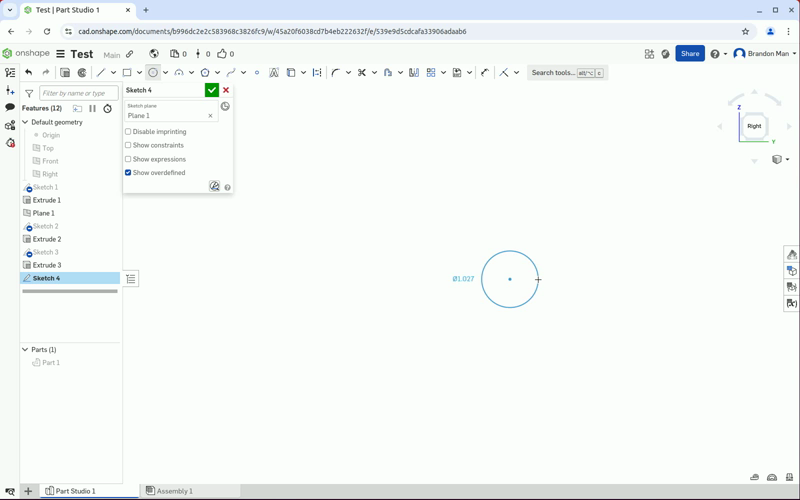
scroll(-6)
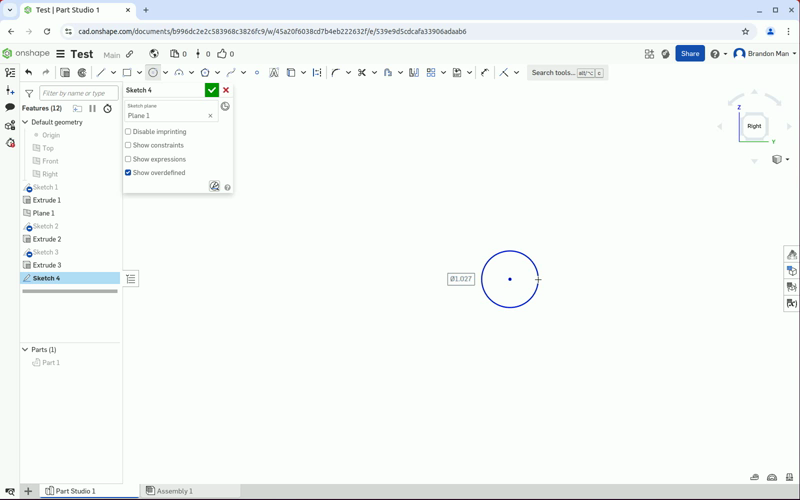
scroll(-6)
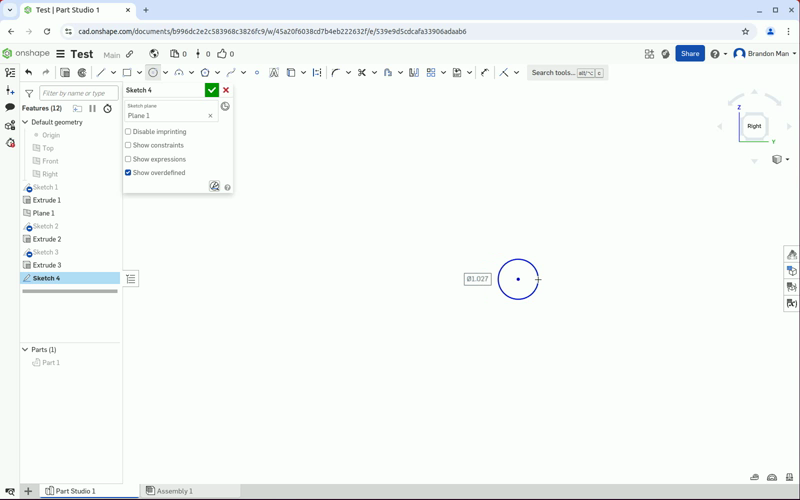
scroll(-6)
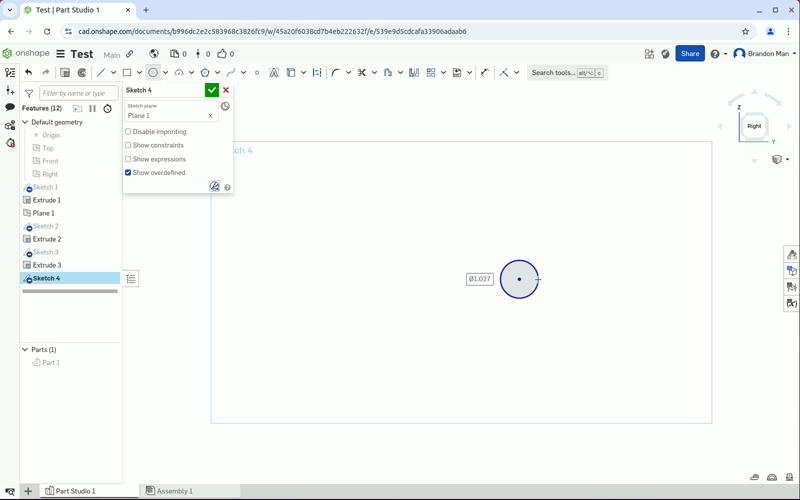
scroll(-6)
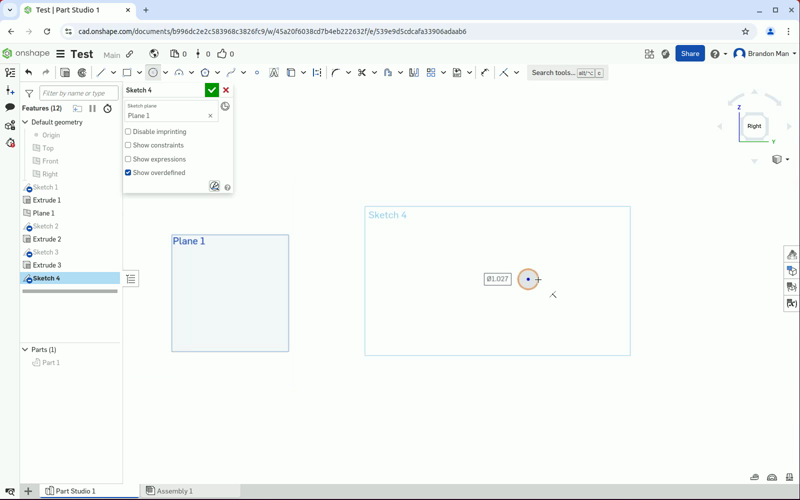
scroll(-6)
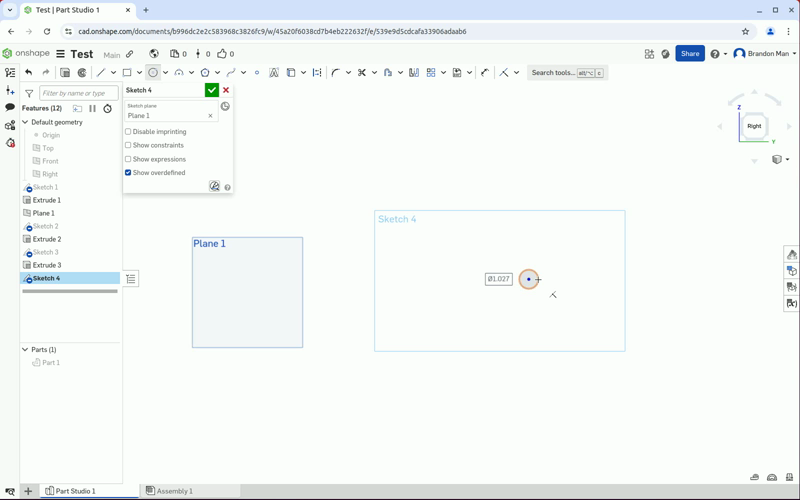
scroll(-6)
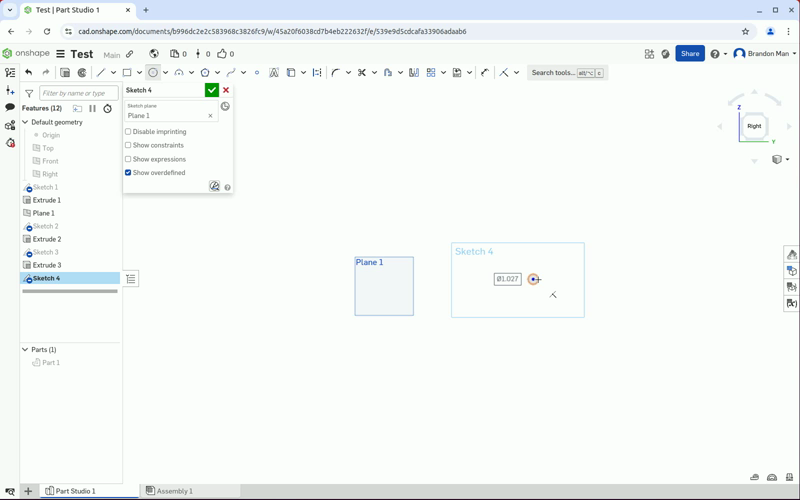
scroll(-6)
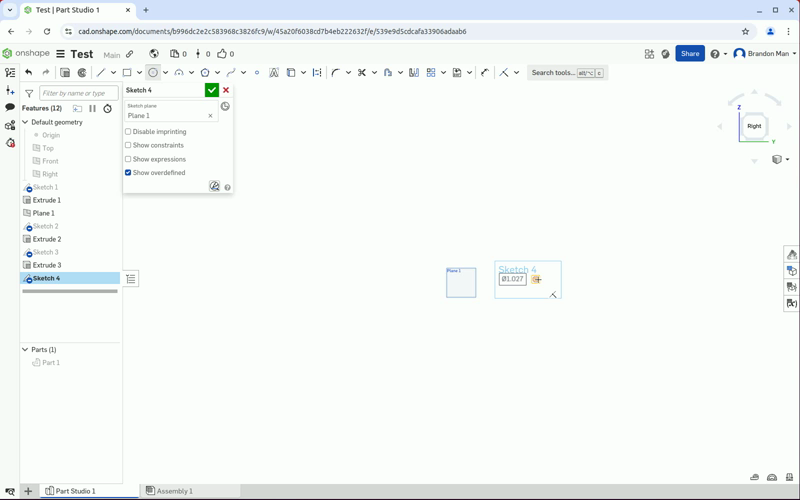
key(esc)
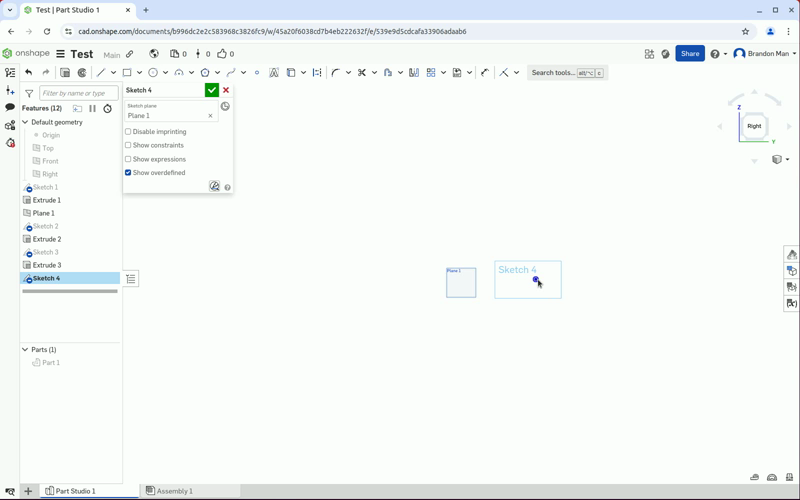
mouse_move(537, 278)
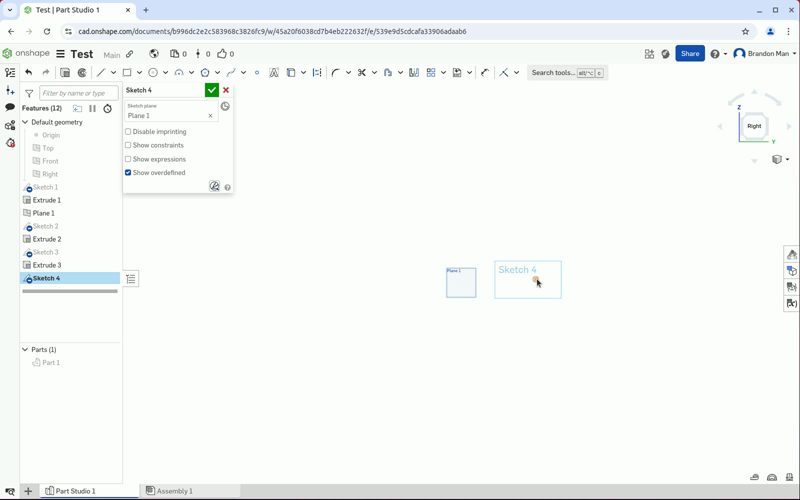
scroll(6)
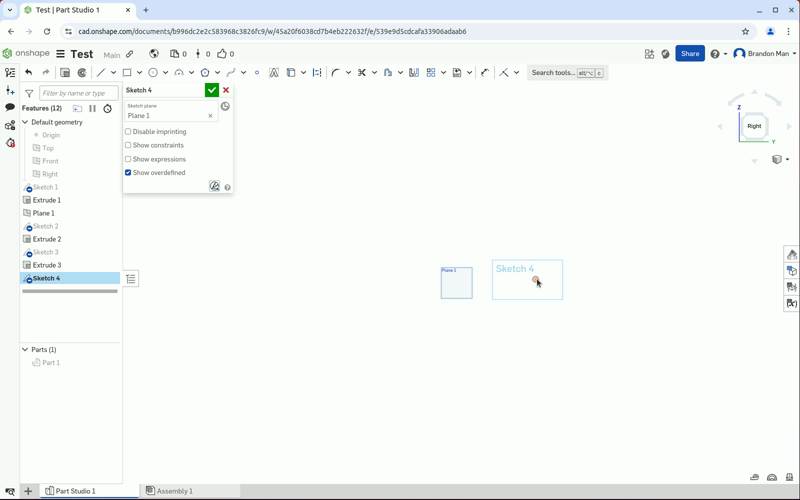
scroll(6)
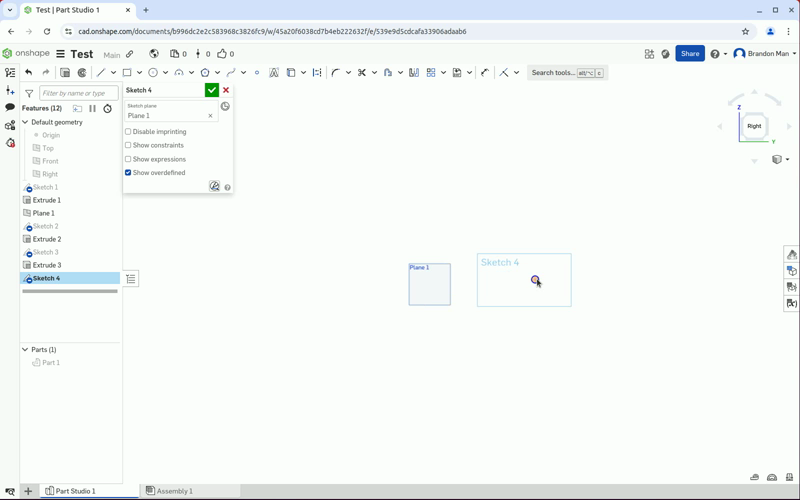
scroll(6)
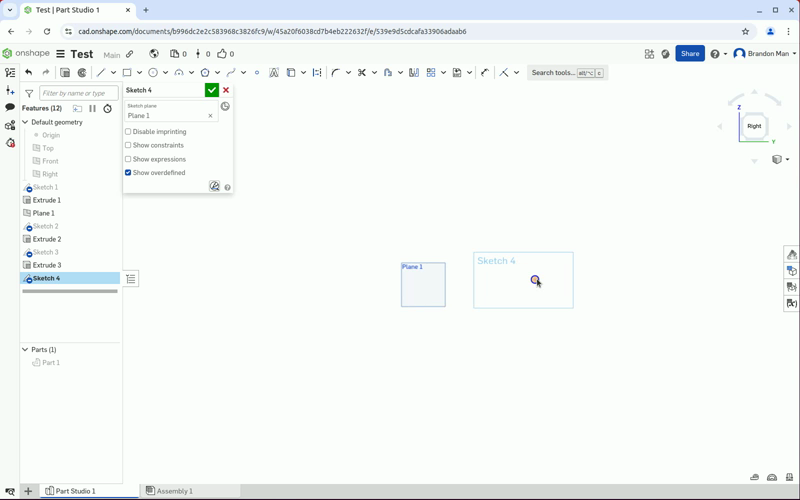
scroll(6)
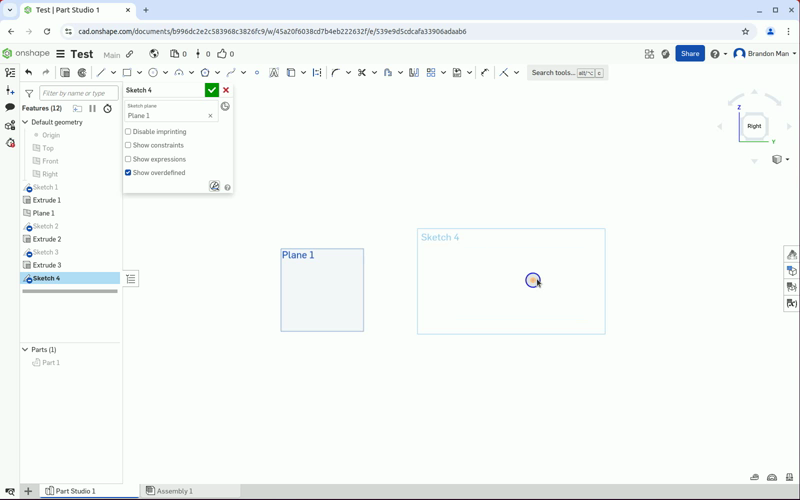
scroll(6)
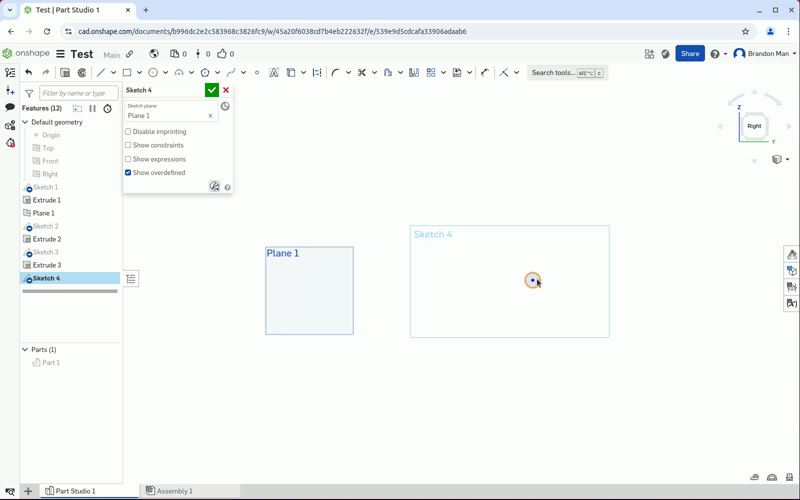
scroll(6)
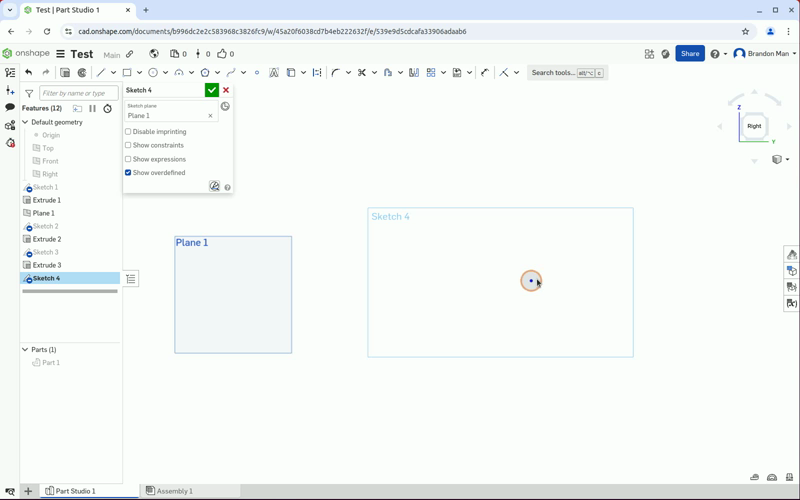
scroll(6)
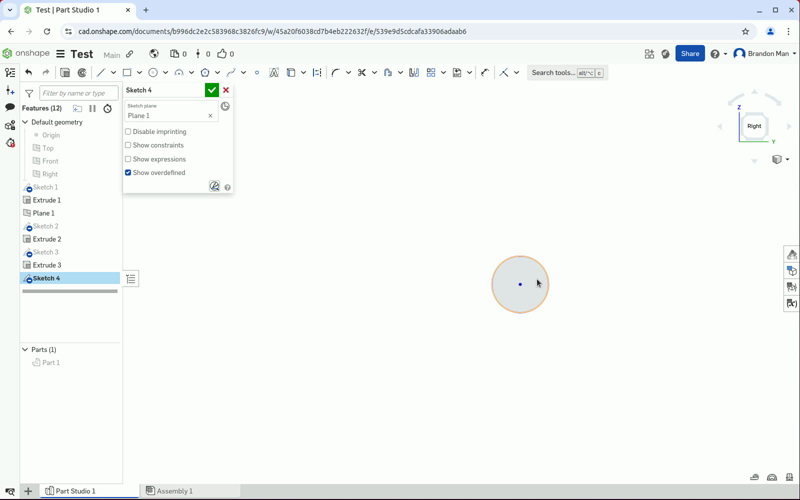
click(537, 278)
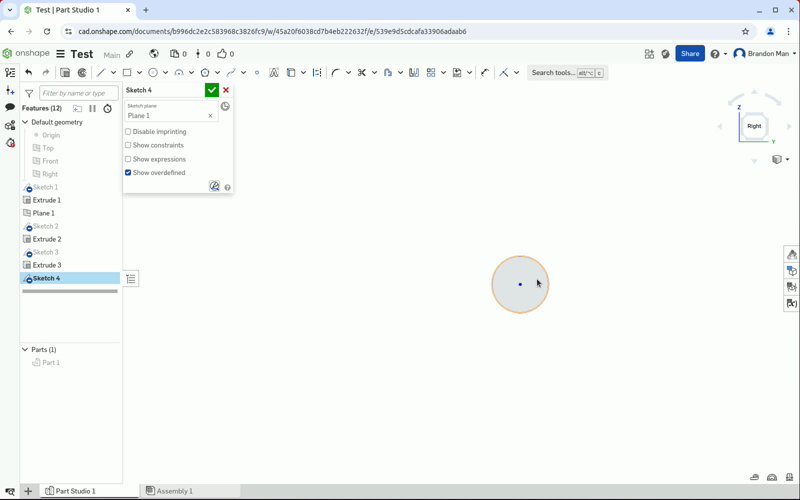
scroll(-6)
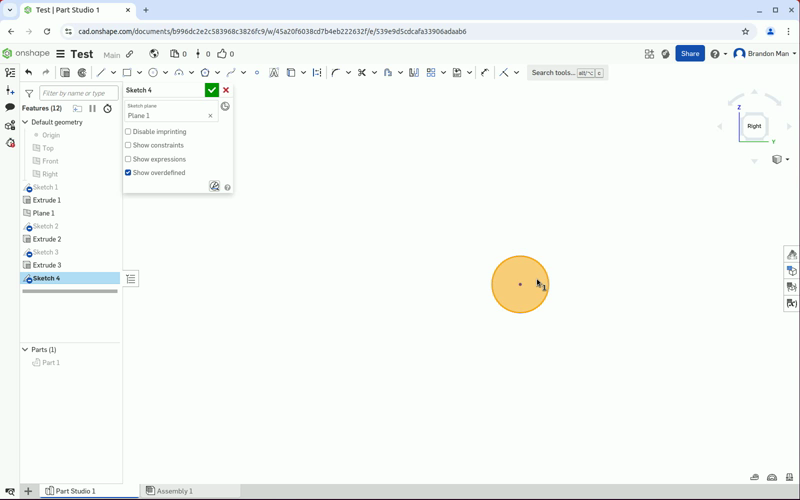
scroll(-6)
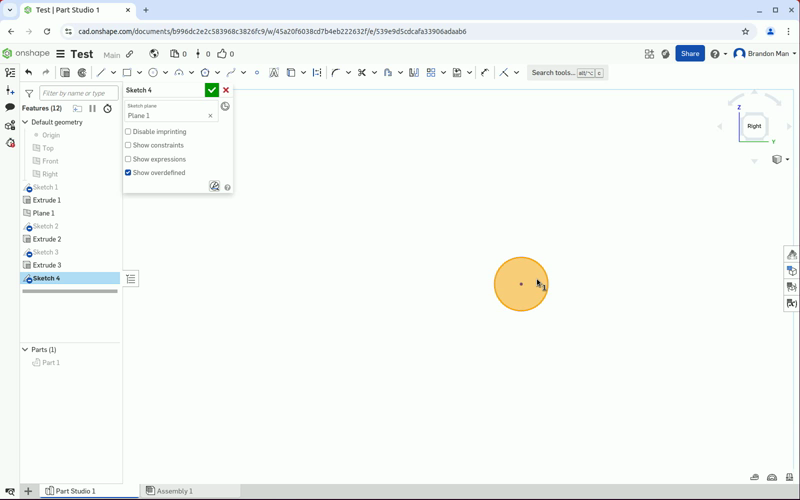
scroll(-6)
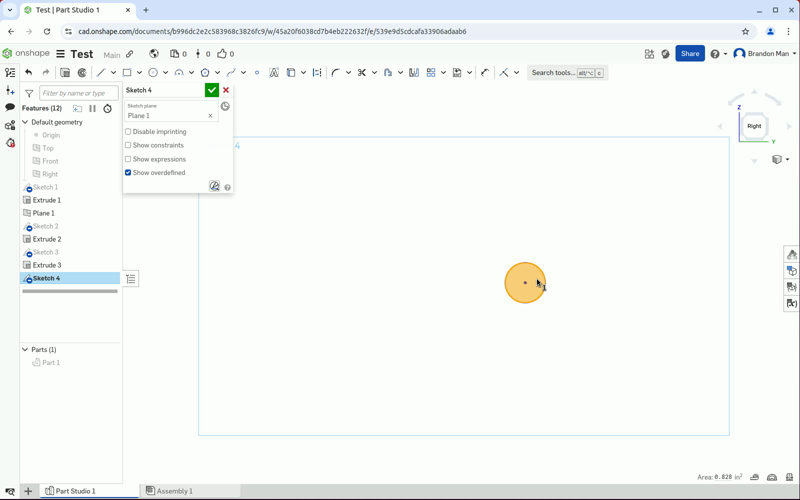
scroll(-6)
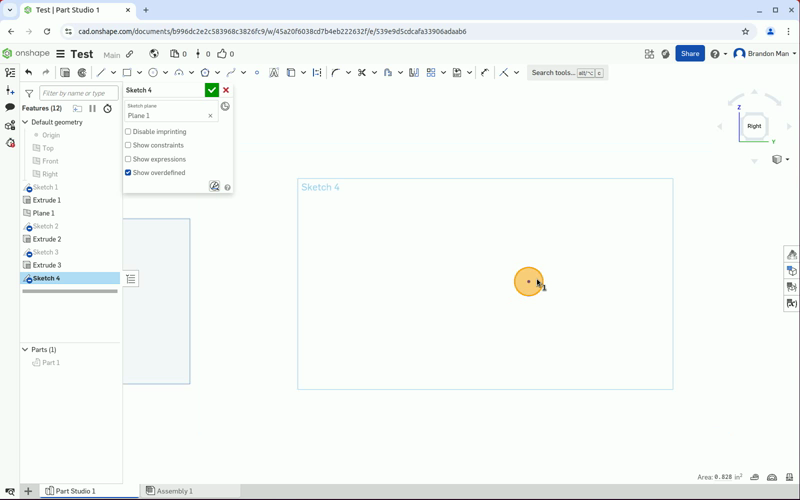
scroll(-6)
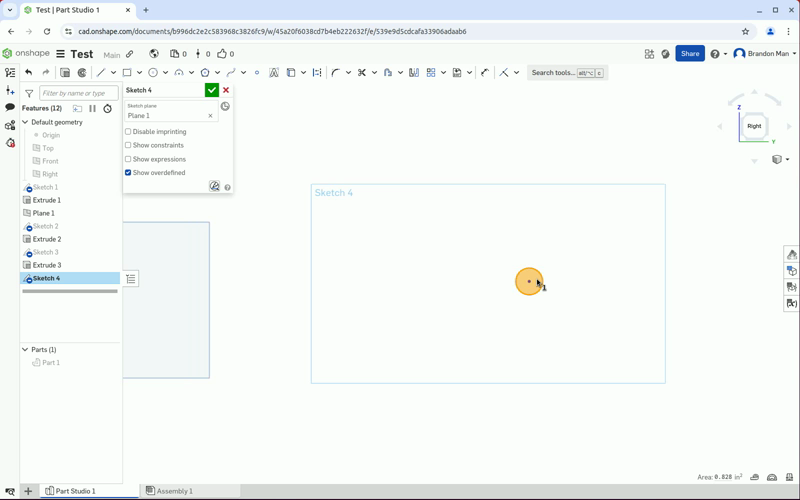
scroll(-6)
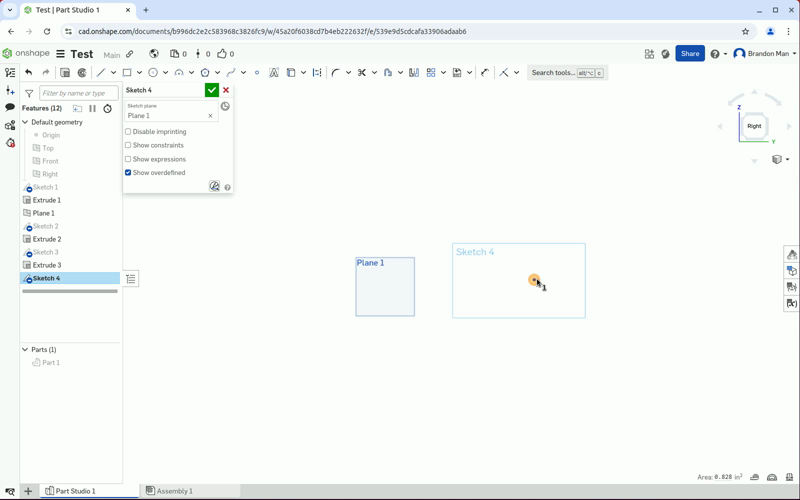
scroll(-6)
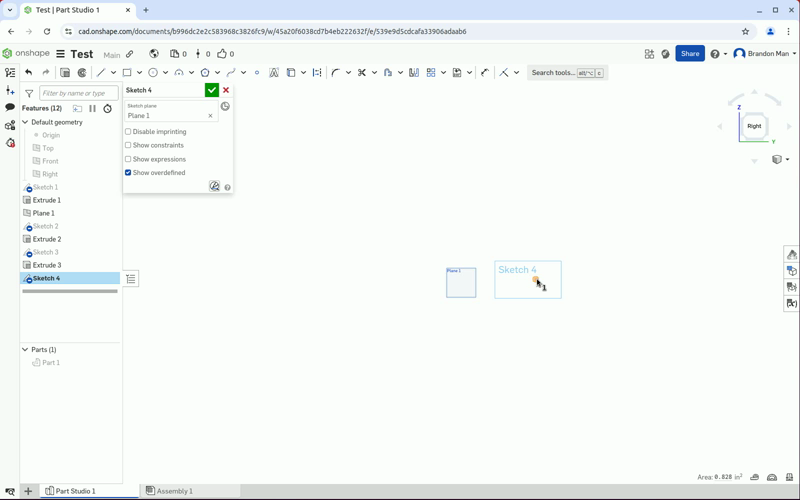
mouse_move(73, 352)
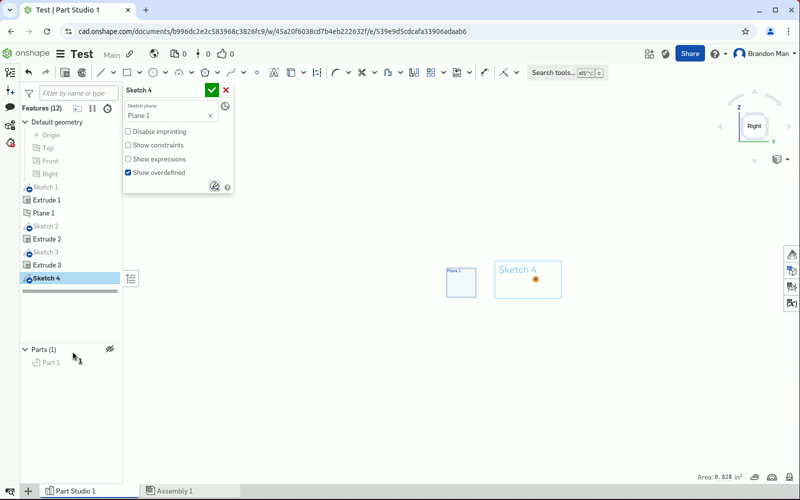
key(shift+y)
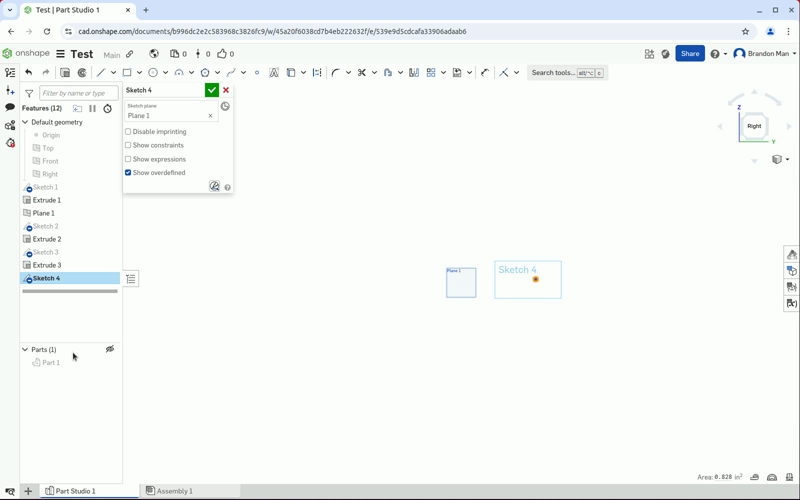
key(shift+e)
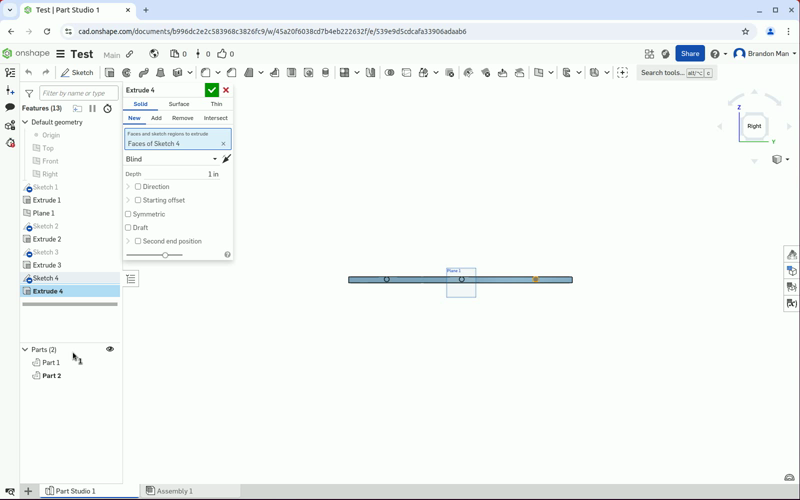
mouse_move(143, 106)
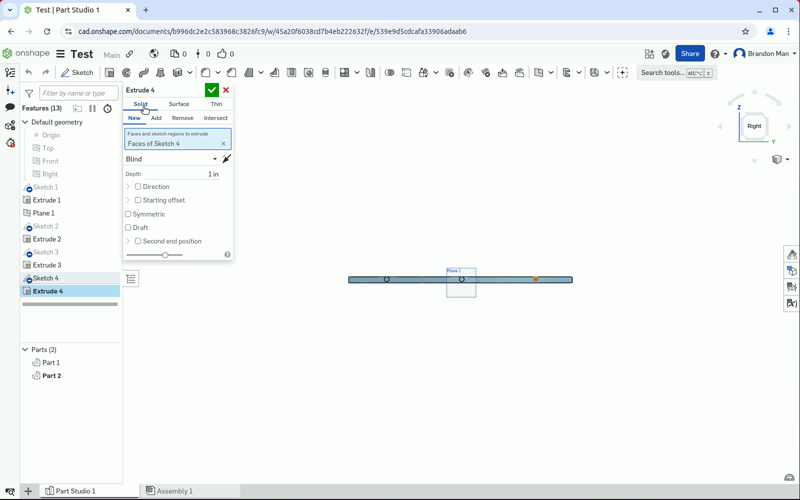
click(143, 106)
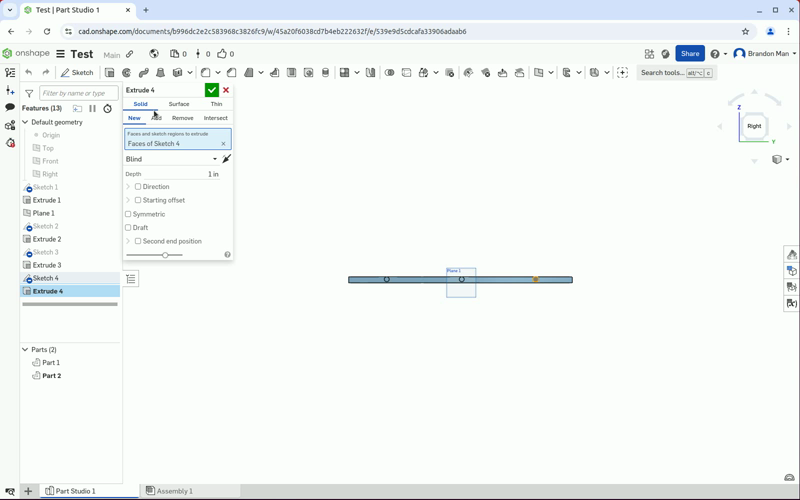
mouse_move(186, 120)
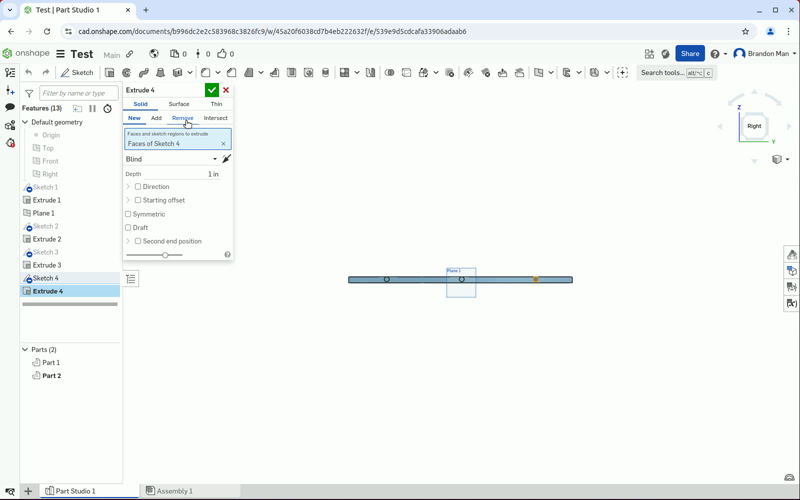
click(186, 120)
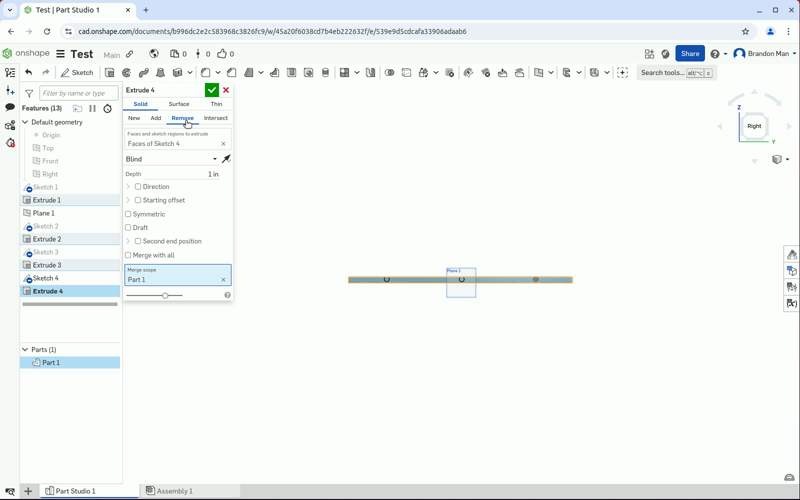
key(tab, 4)
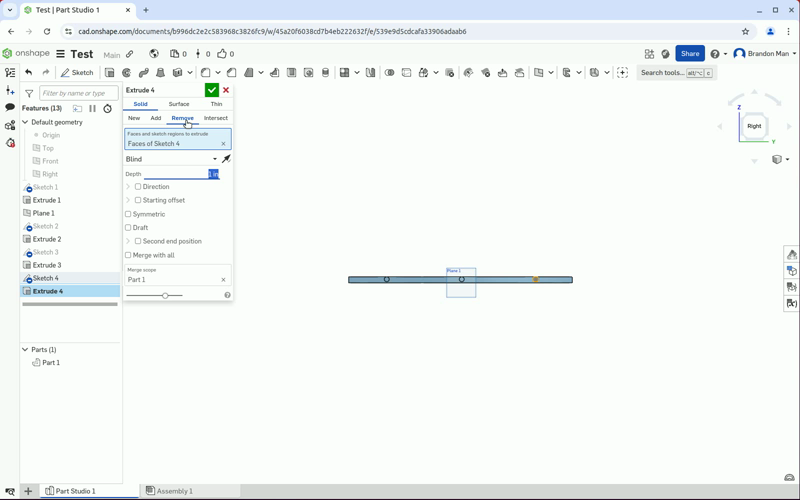
text(7.703)
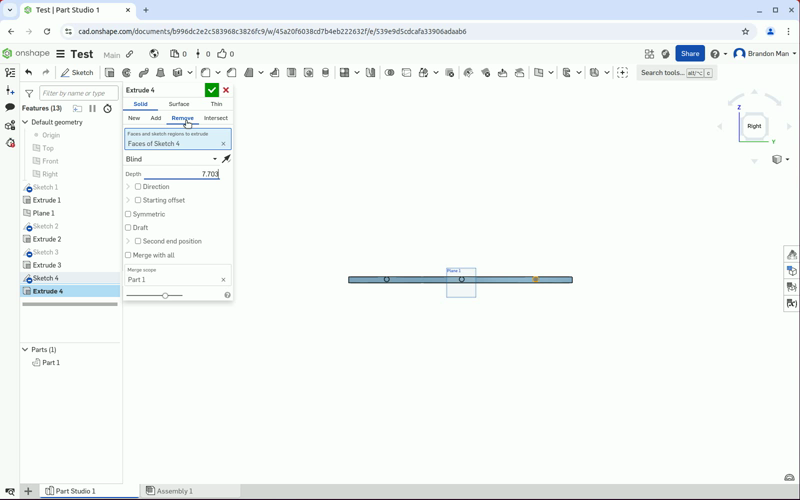
key(tab, 6)
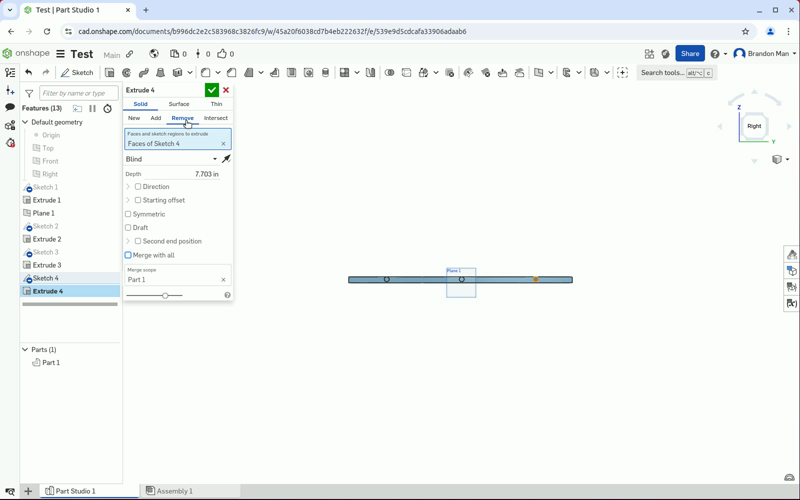
key(space)
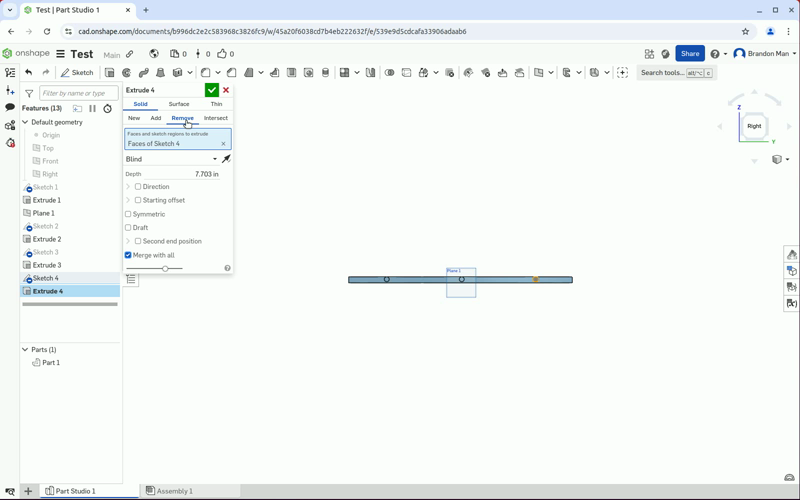
key(enter)
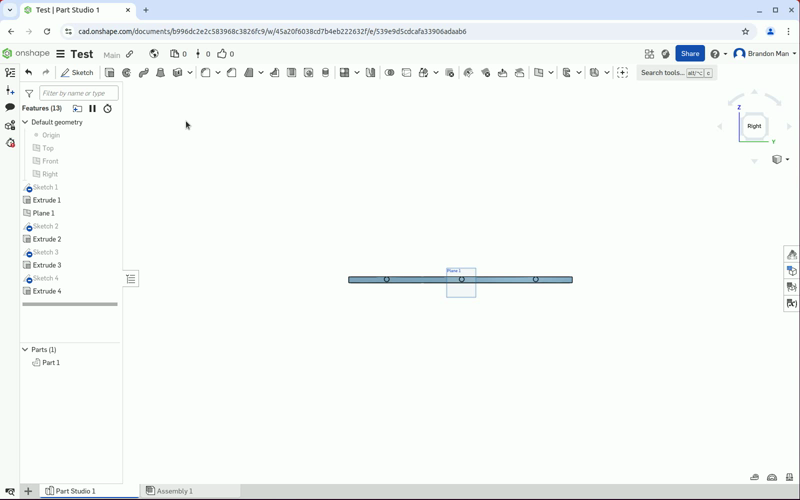
key(shift+h)
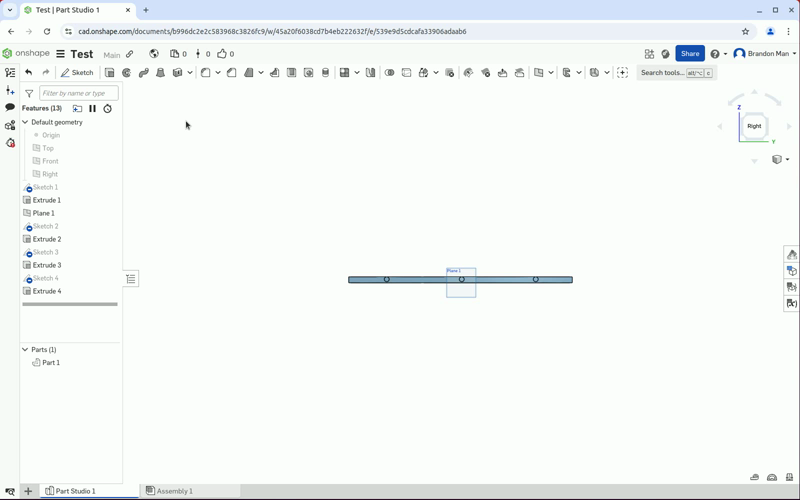
key(shift+h)
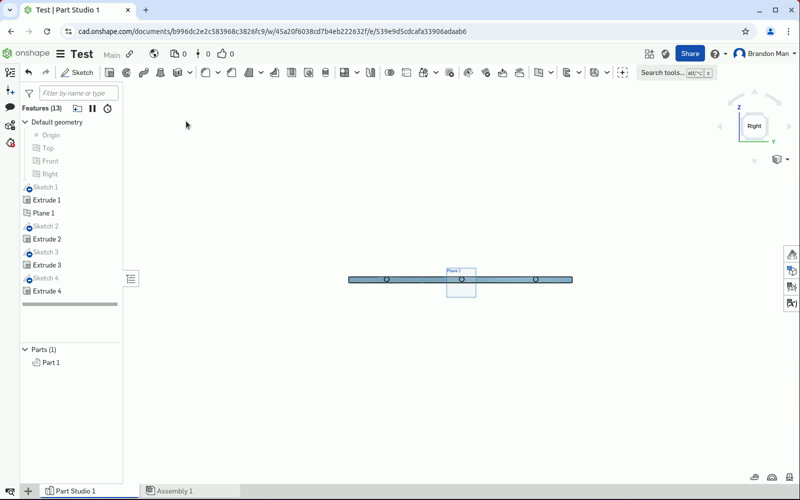
key(shift+7)
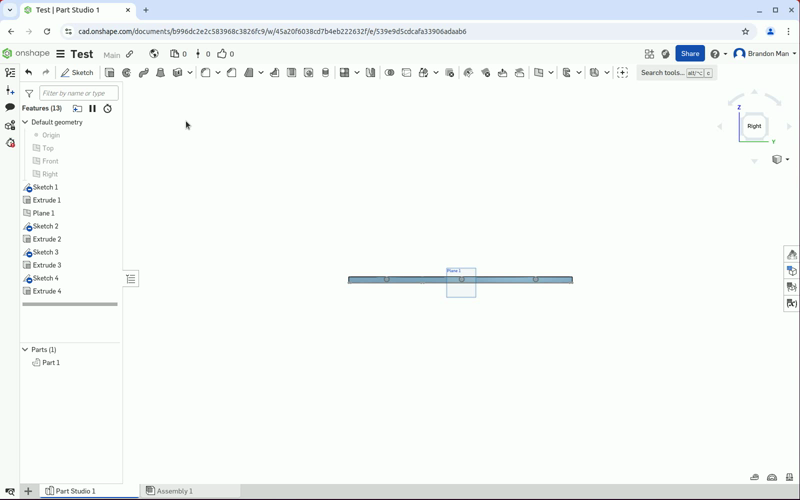
key(right, 2)
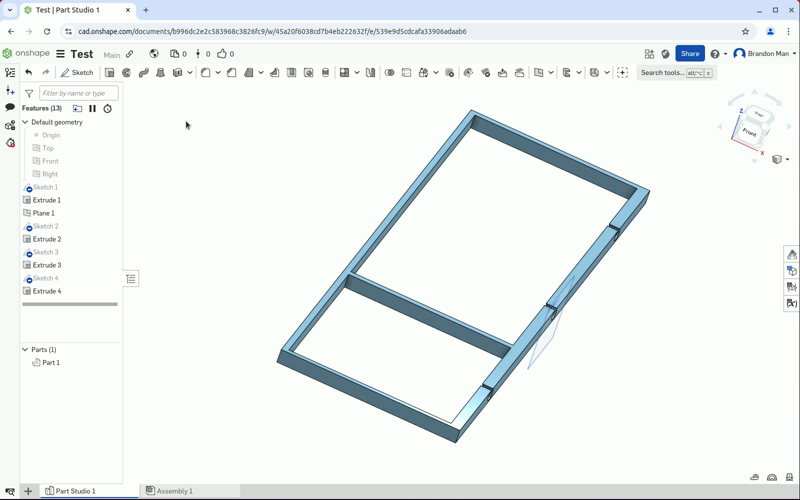
key(down, 2)
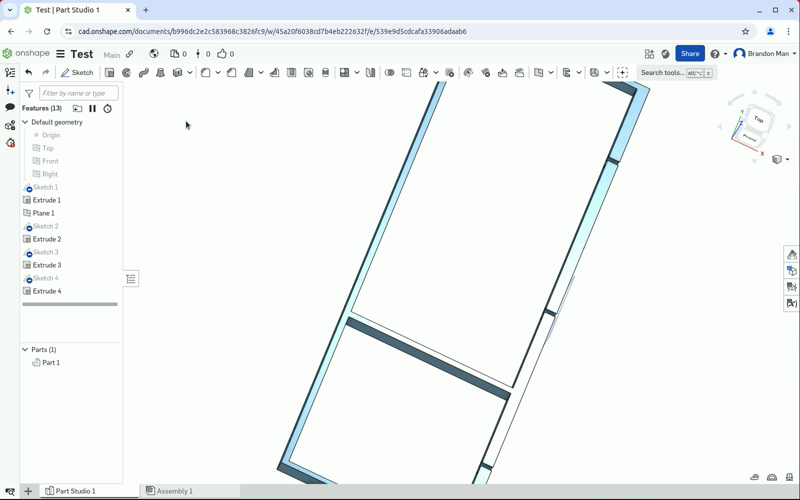
key(up, 2)
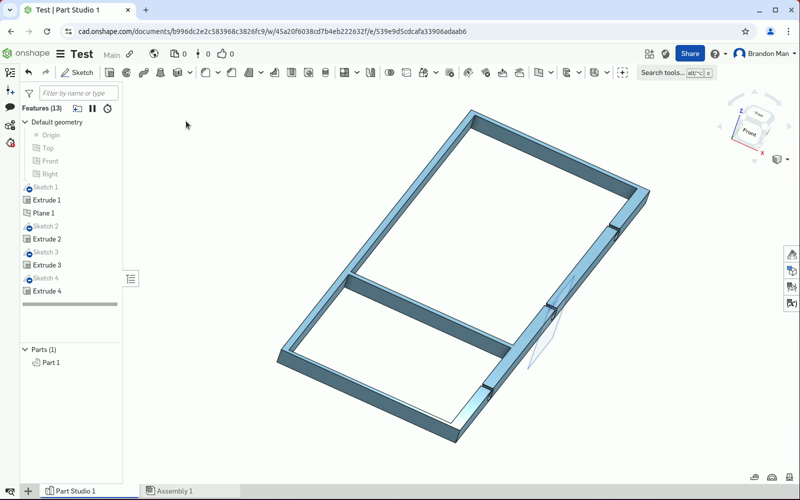
key(left, 2)
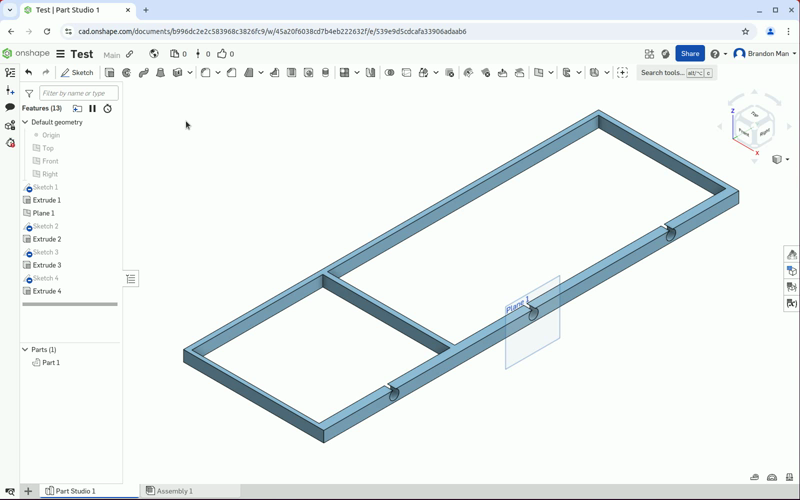
mouse_move(73, 189)
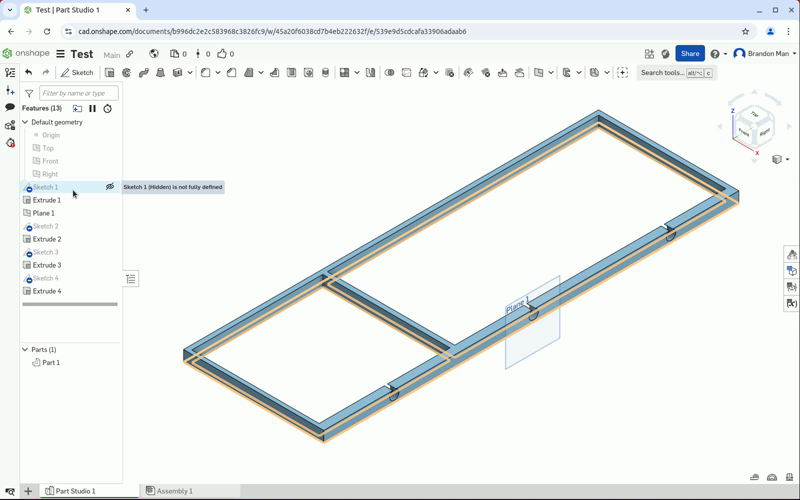
click(73, 189)